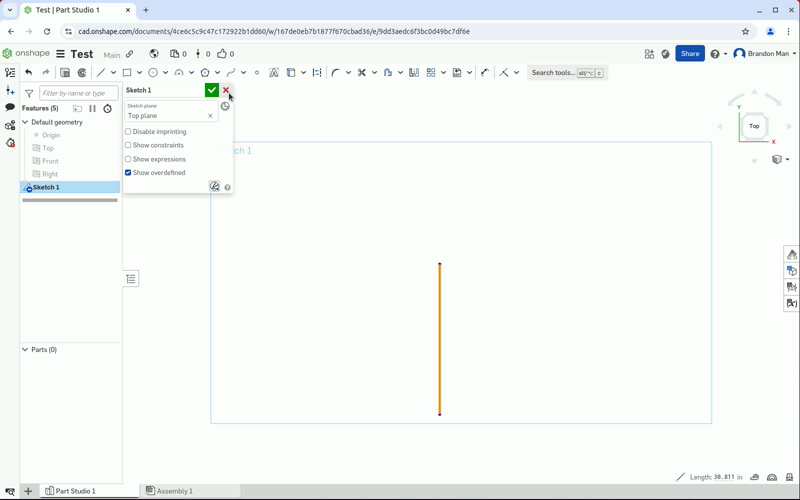
key(shift+h)
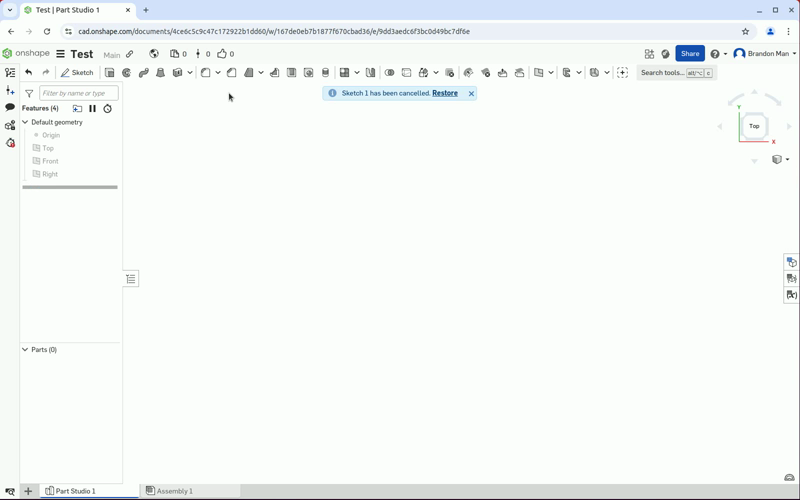
mouse_move(73, 352)
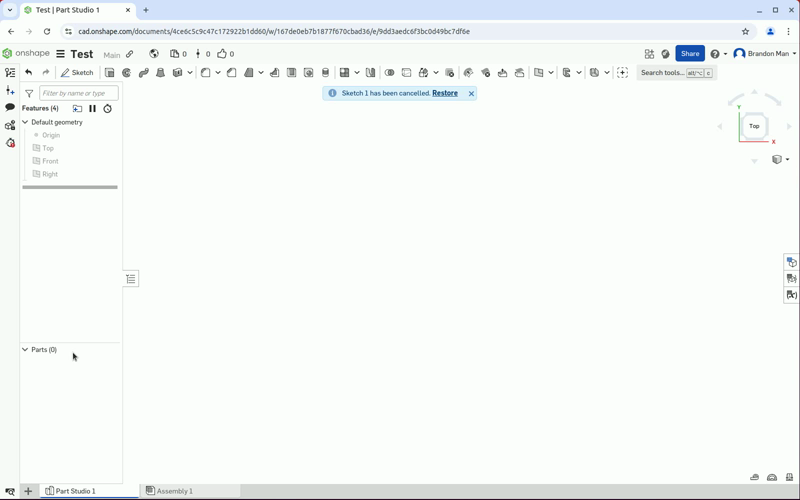
key(y)
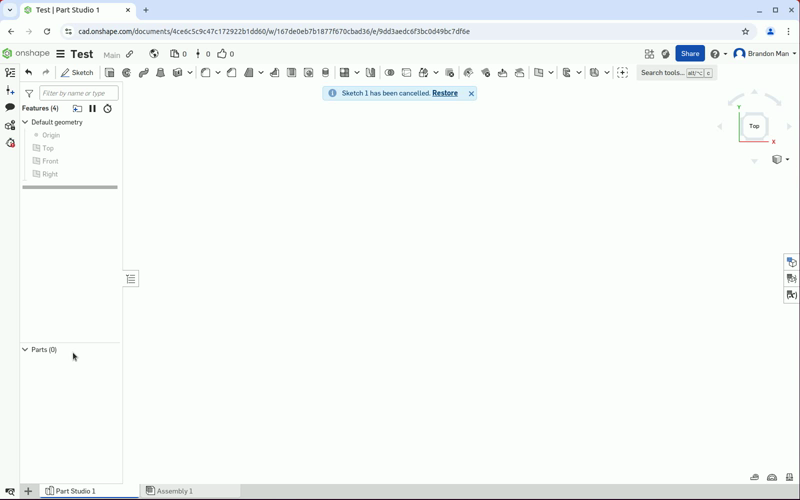
key(shift+p)
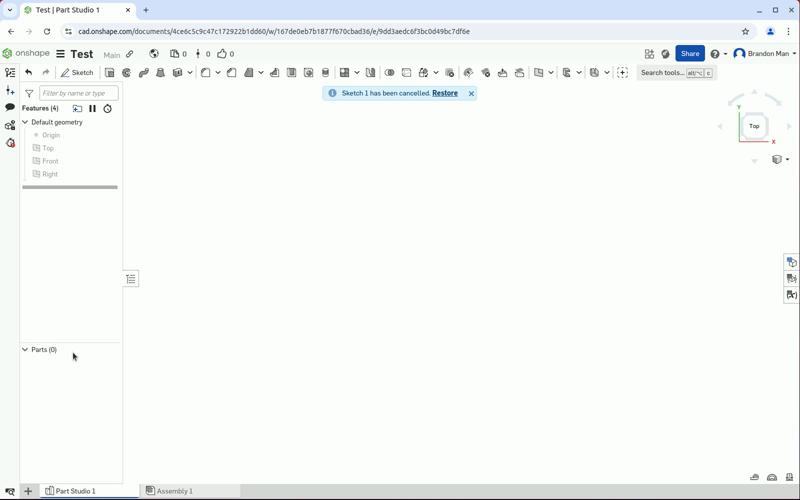
key(space)
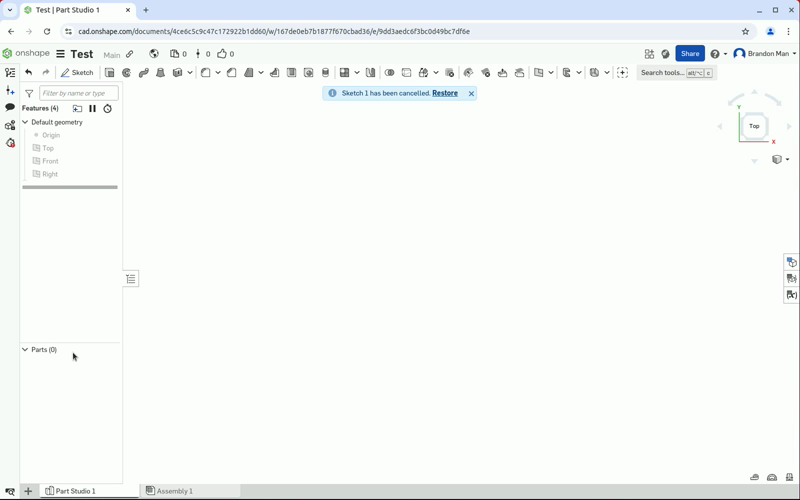
key_down(shift)
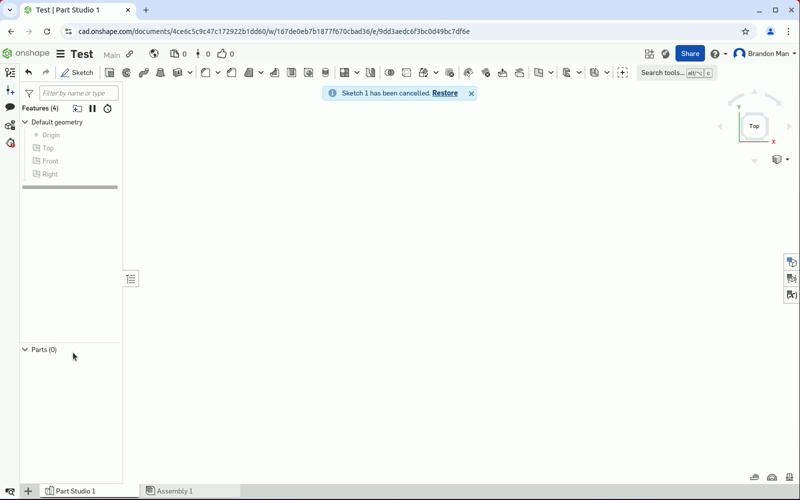
key(up)
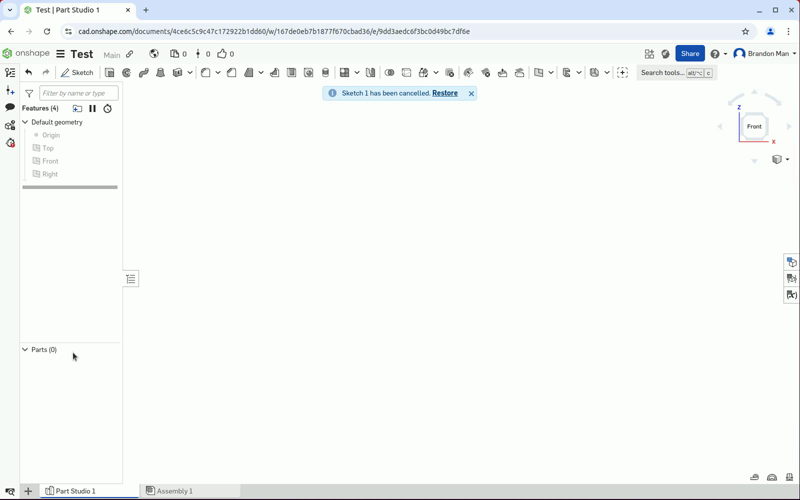
key_up(shift)
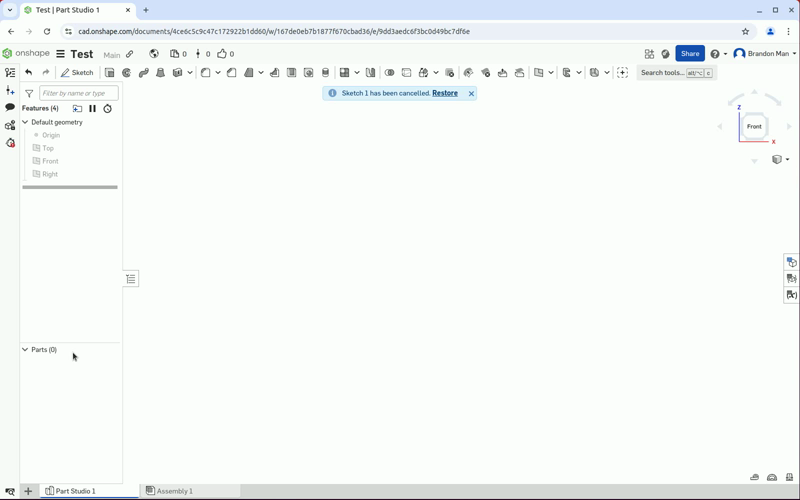
mouse_move(73, 352)
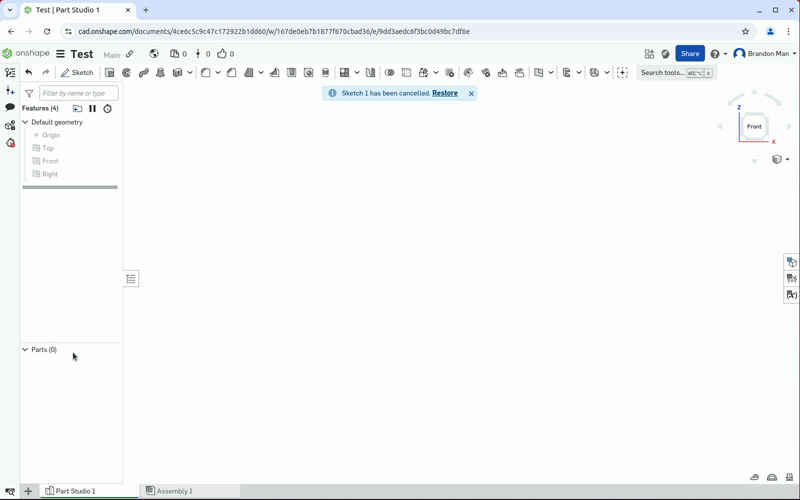
key(shift+y)
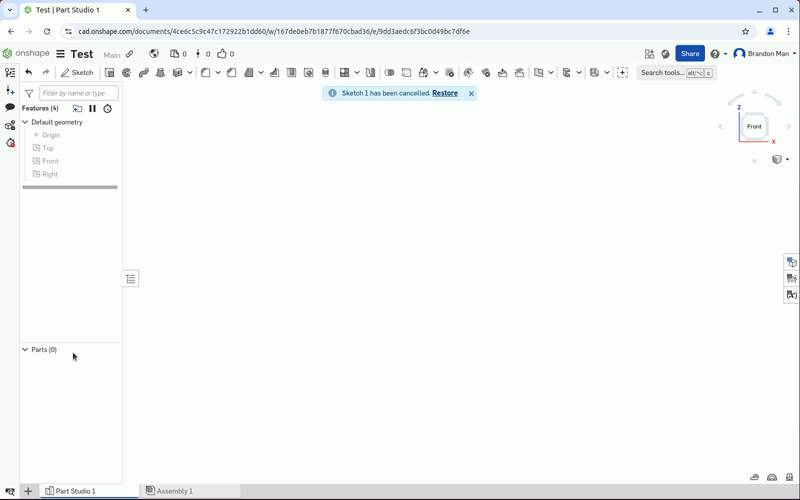
key(shift+s)
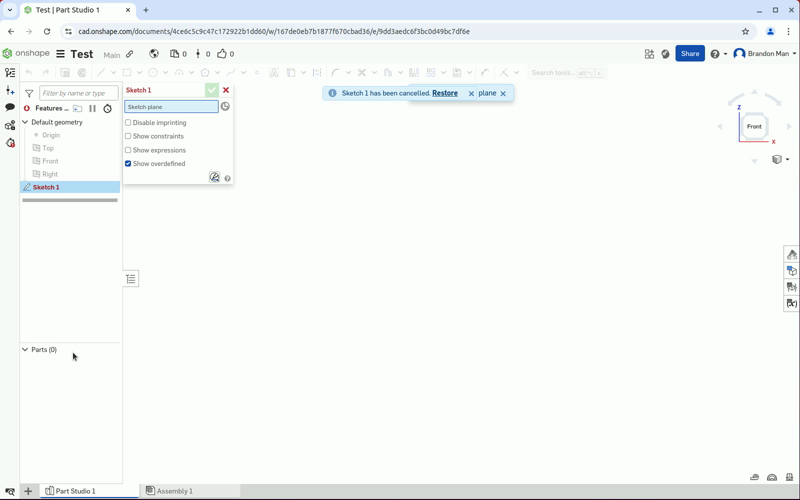
mouse_move(73, 163)
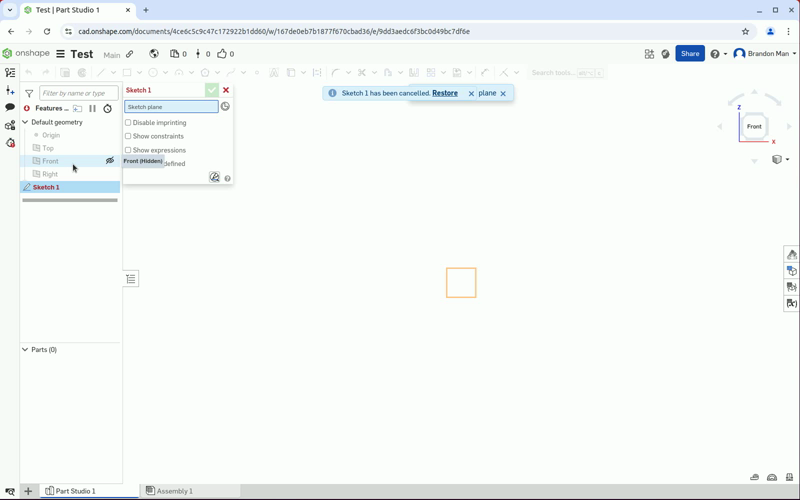
click(73, 163)
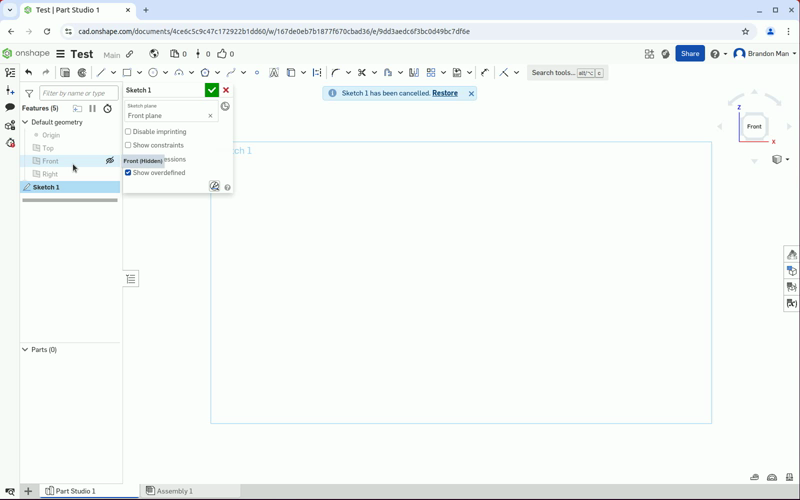
mouse_move(73, 352)
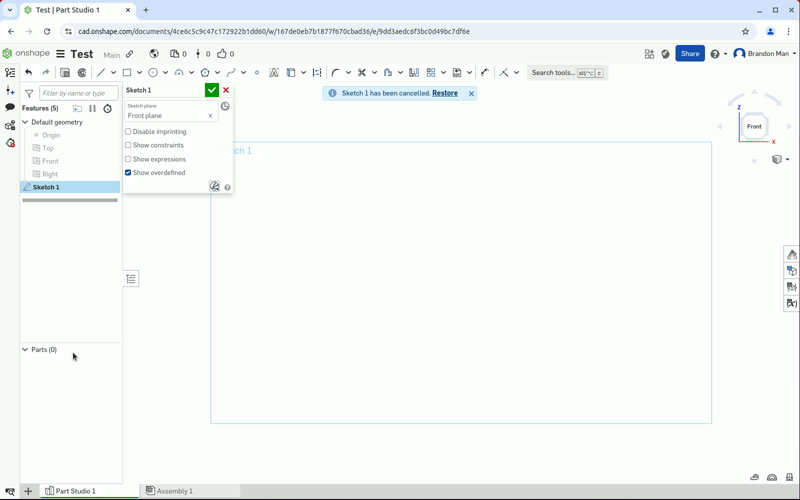
key(y)
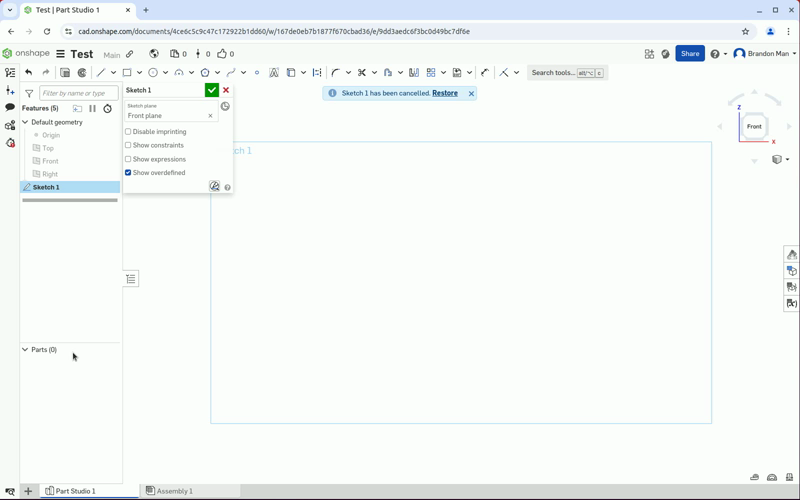
key(c)
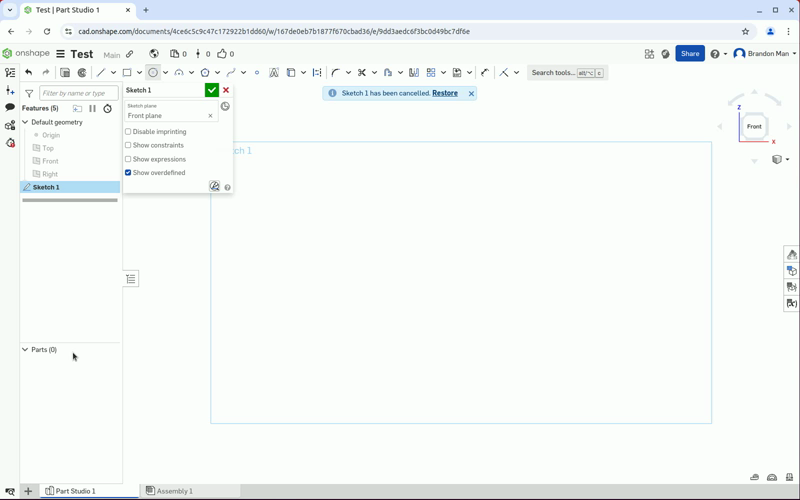
key_down(shift)
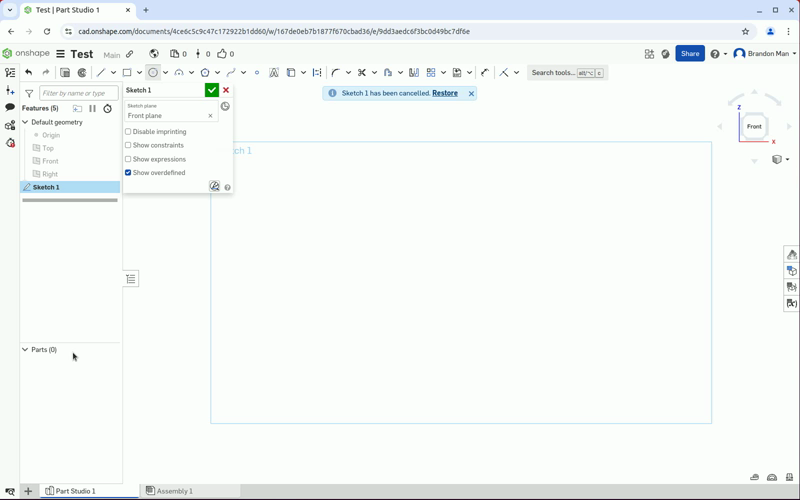
mouse_move(460, 204)
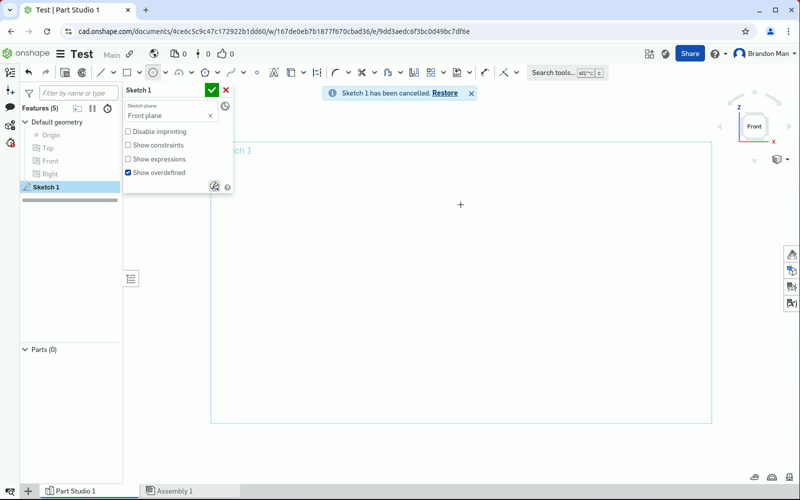
click(460, 204)
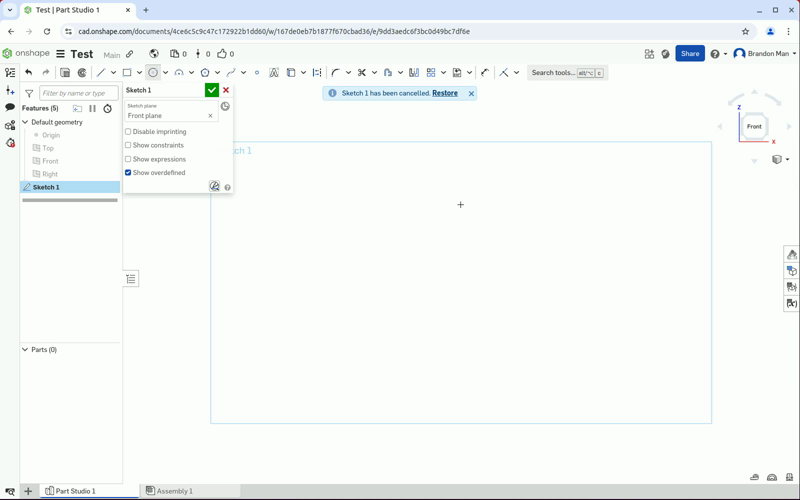
key_up(shift)
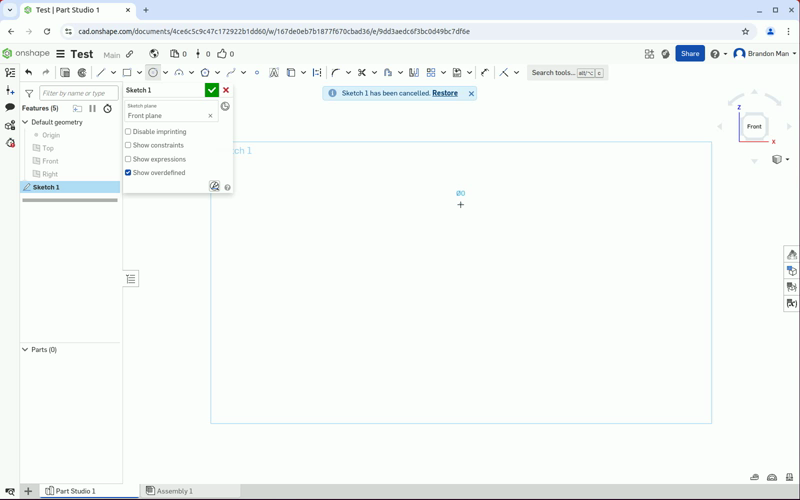
mouse_move(475, 204)
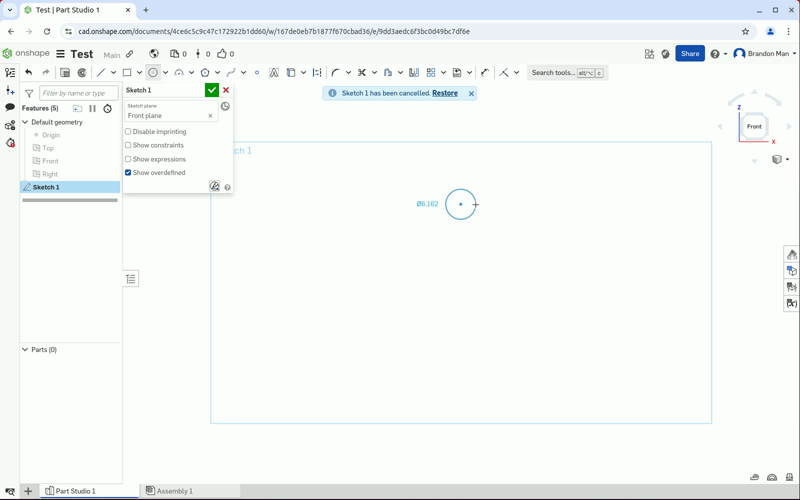
click(475, 204)
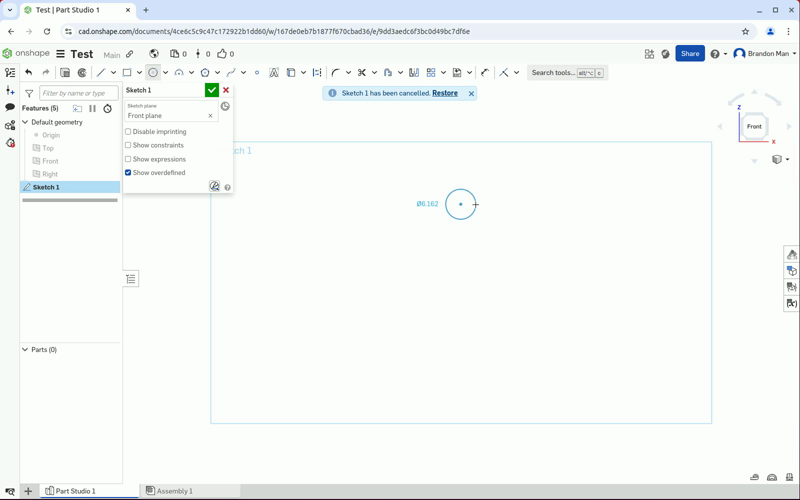
key(esc)
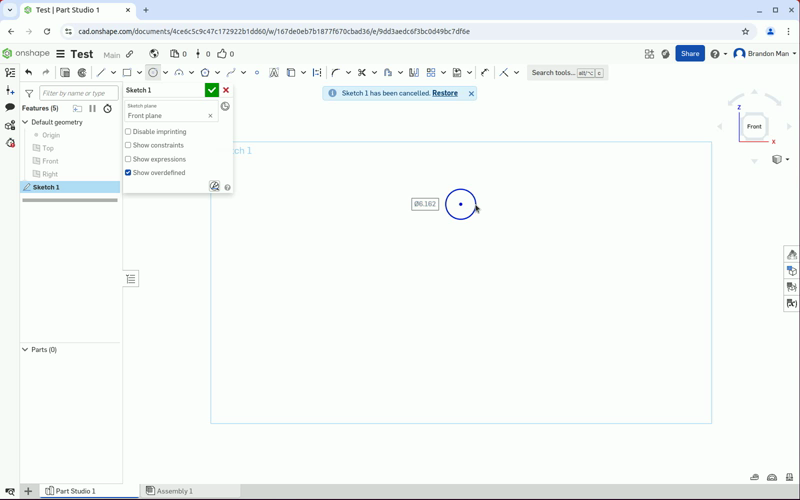
key(c)
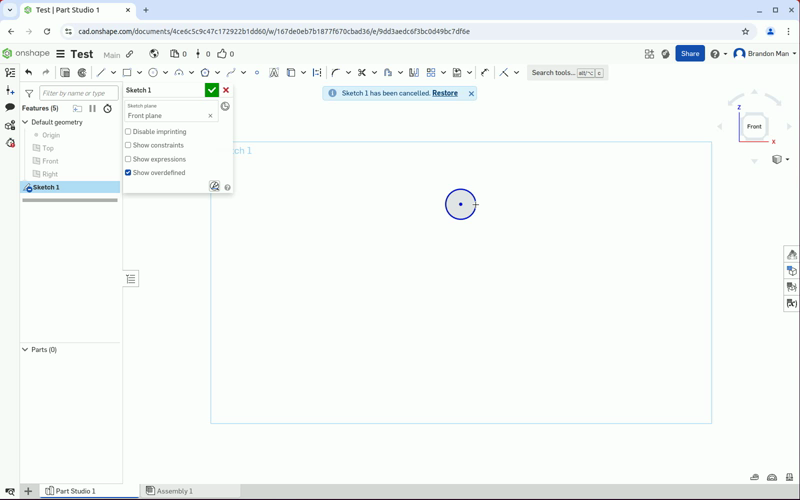
key_down(shift)
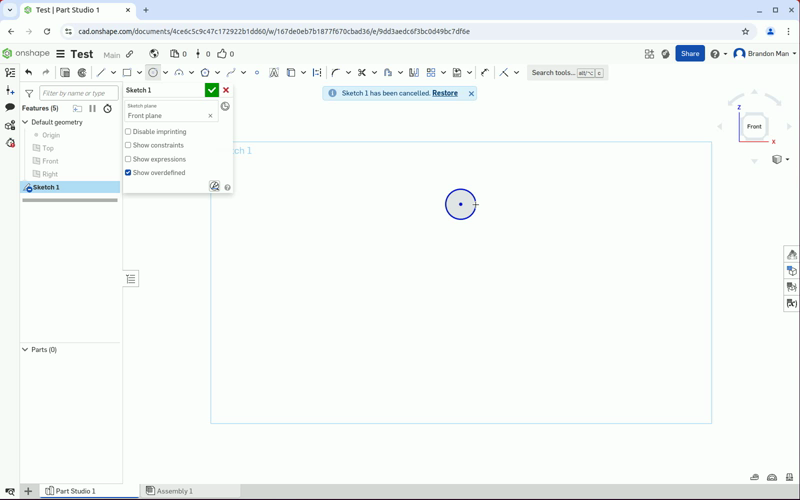
mouse_move(460, 204)
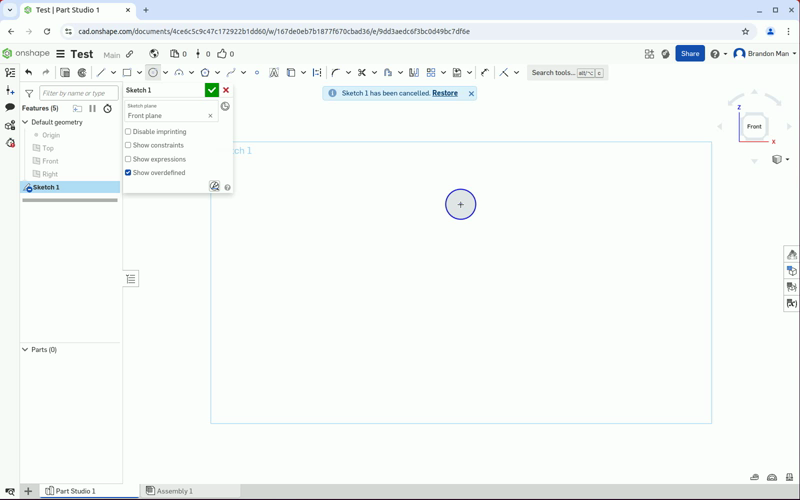
click(460, 204)
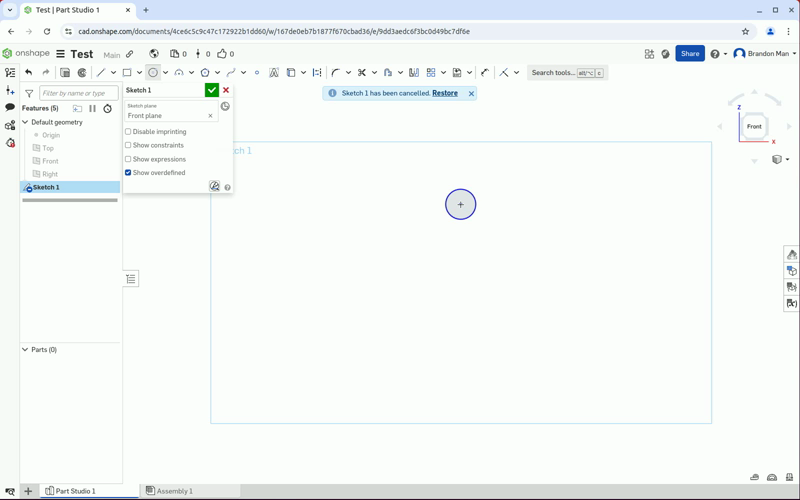
key_up(shift)
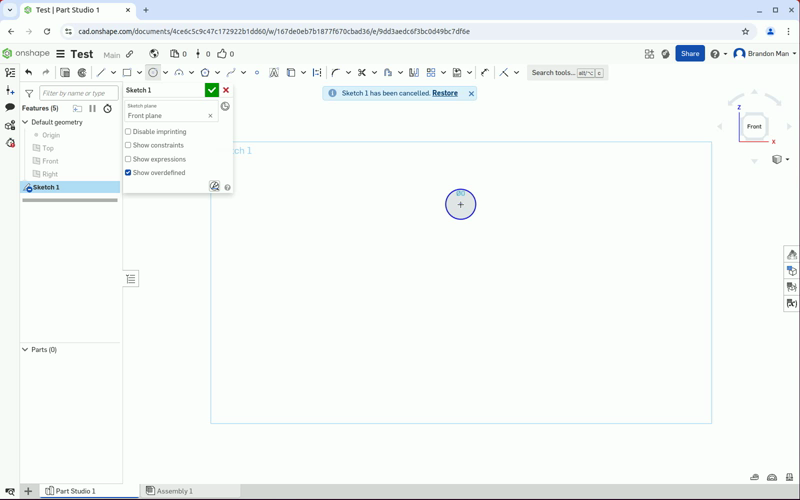
mouse_move(465, 204)
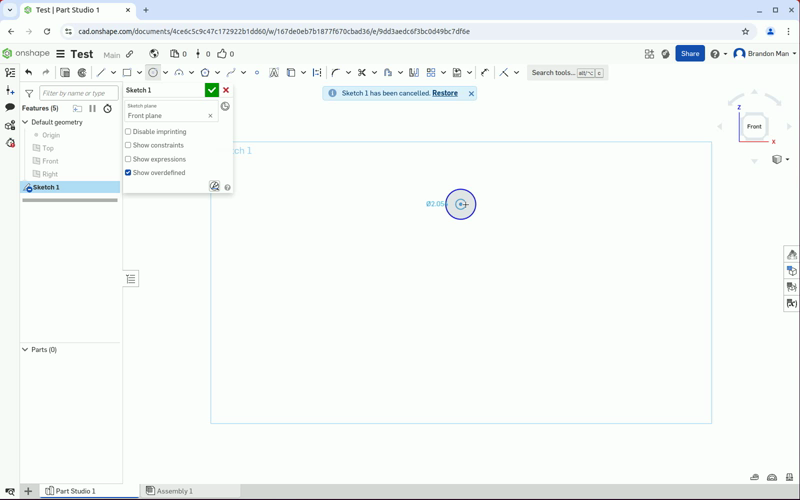
click(465, 204)
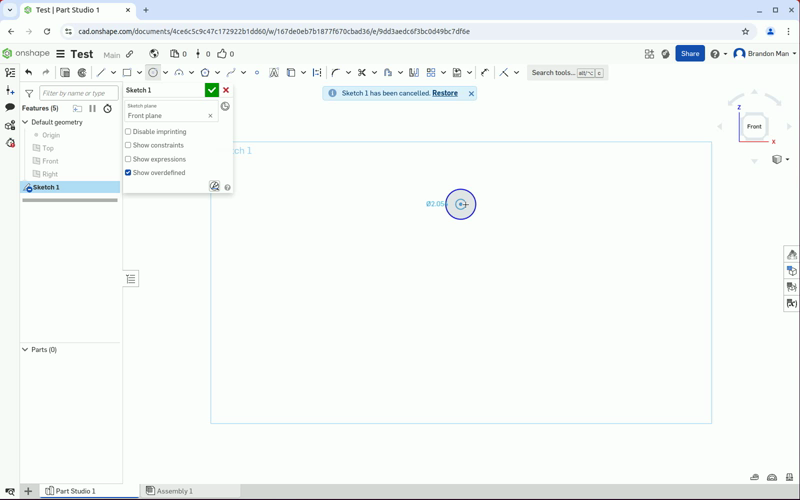
key(esc)
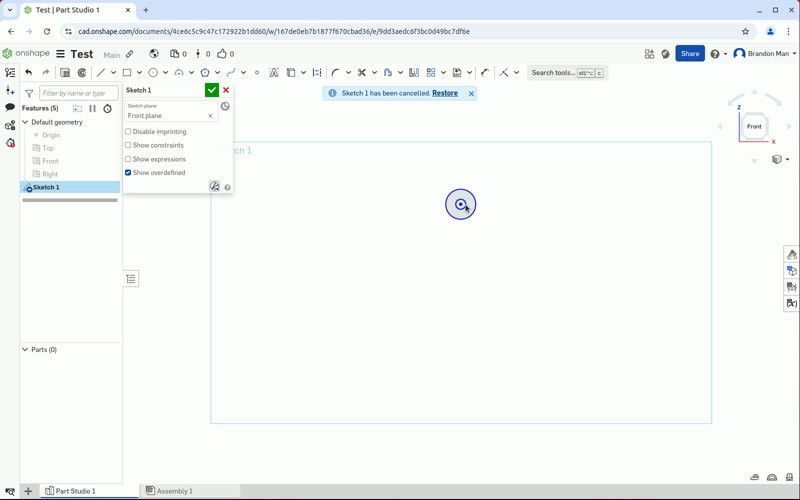
mouse_move(461, 194)
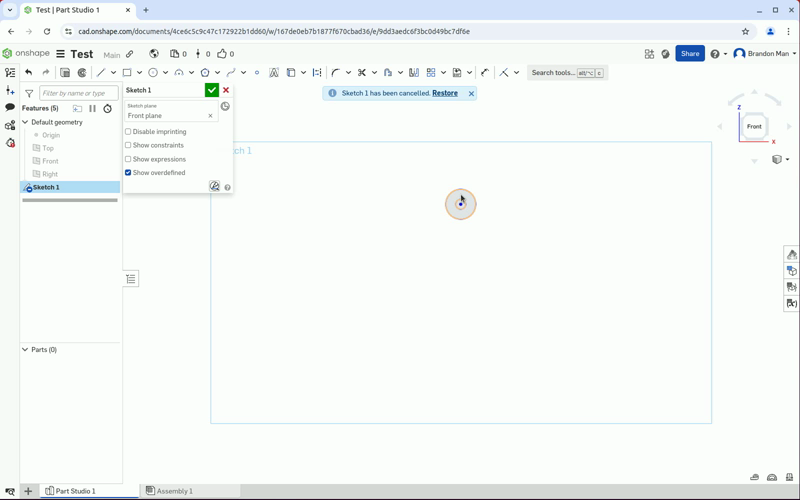
scroll(6)
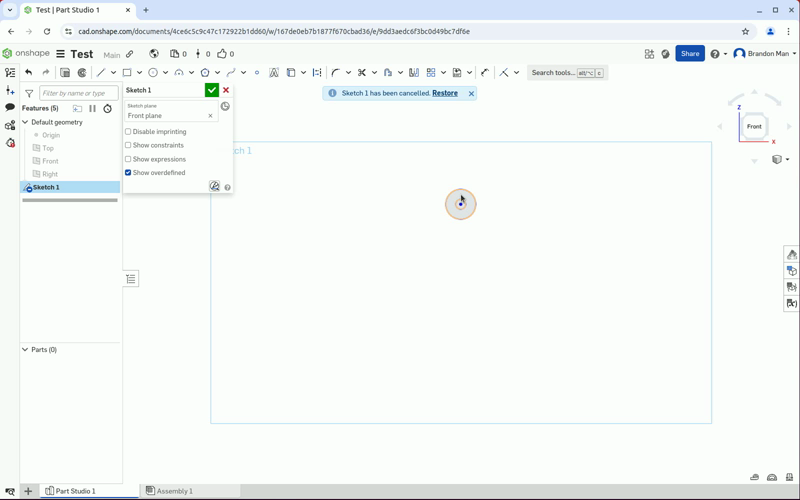
scroll(6)
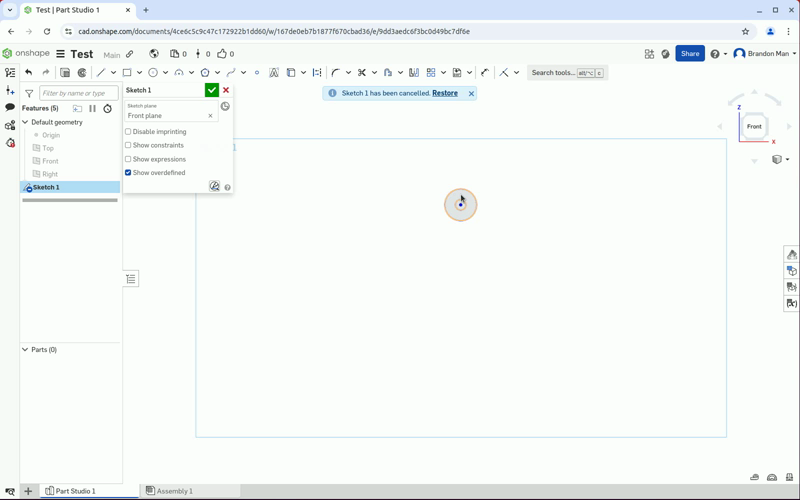
scroll(6)
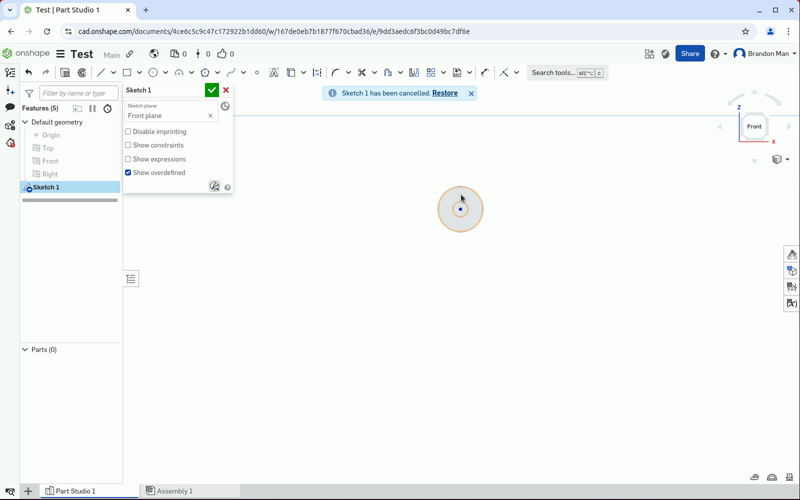
scroll(6)
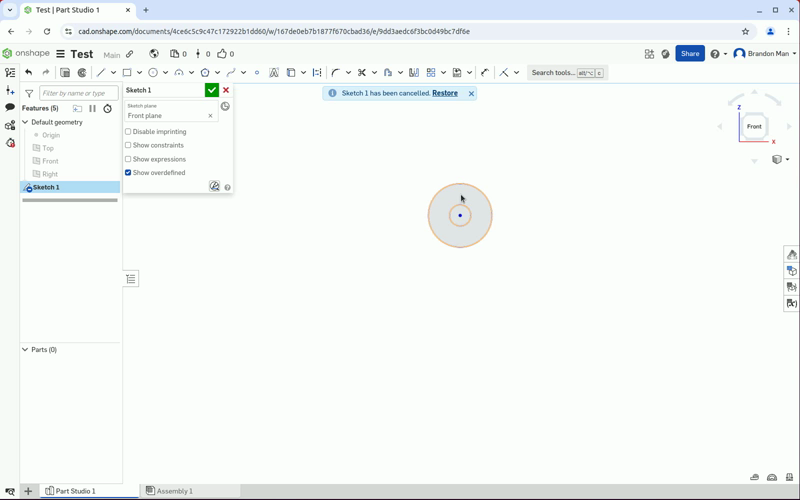
scroll(6)
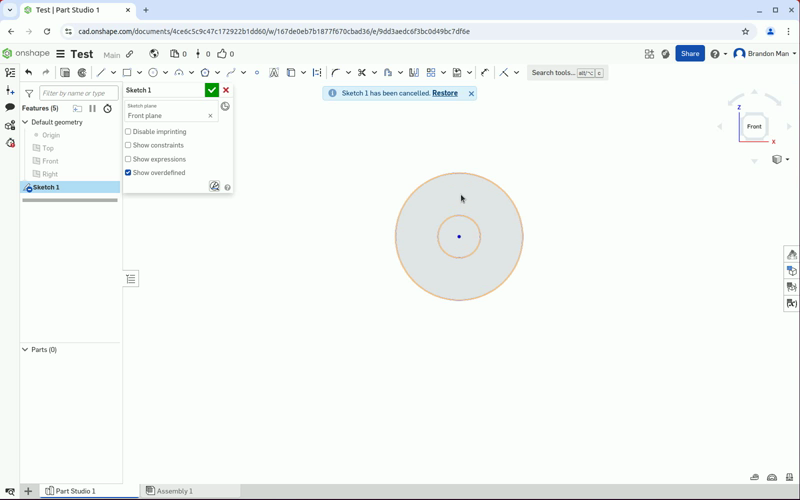
scroll(6)
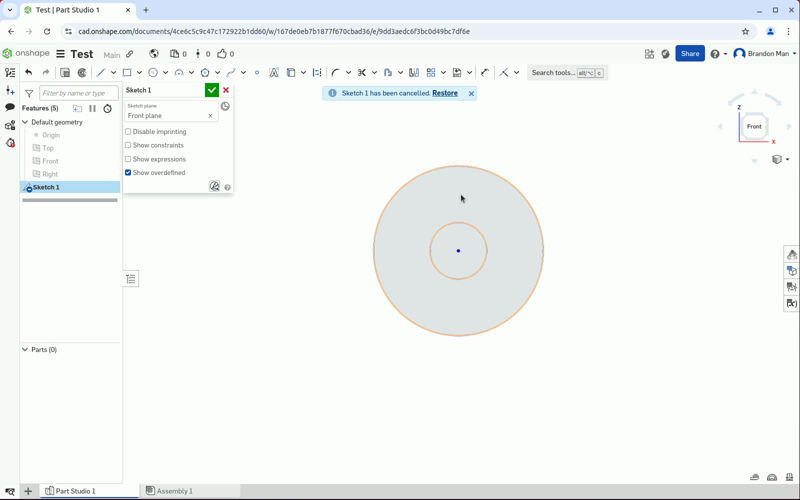
scroll(6)
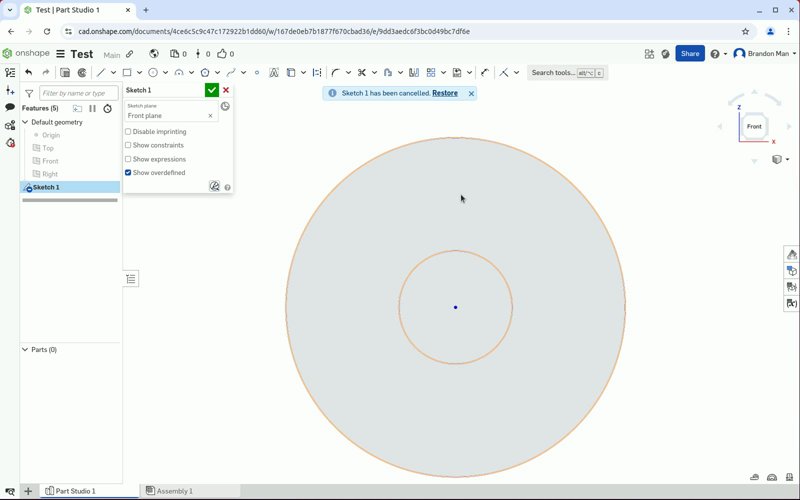
click(461, 194)
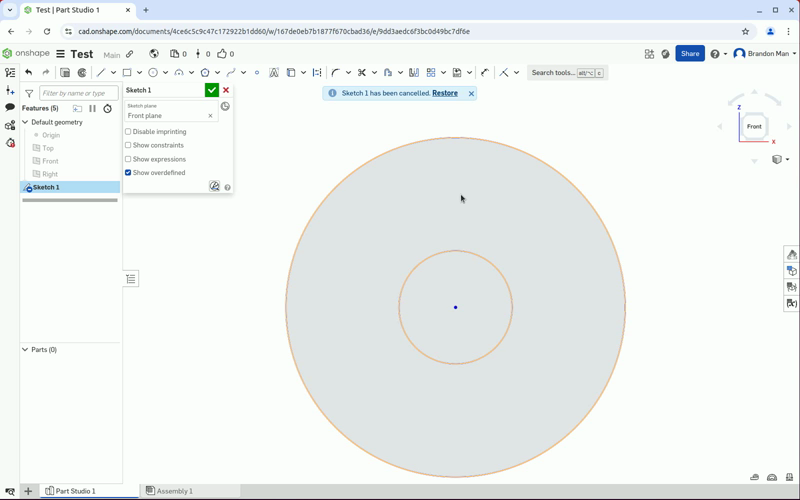
scroll(-6)
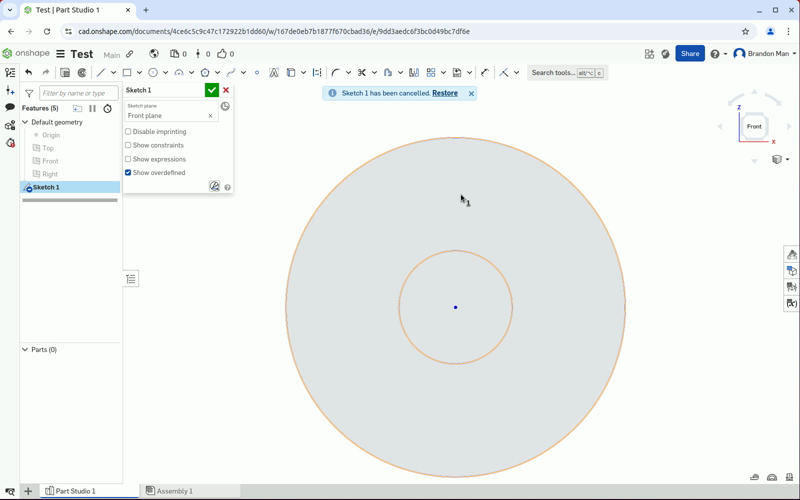
scroll(-6)
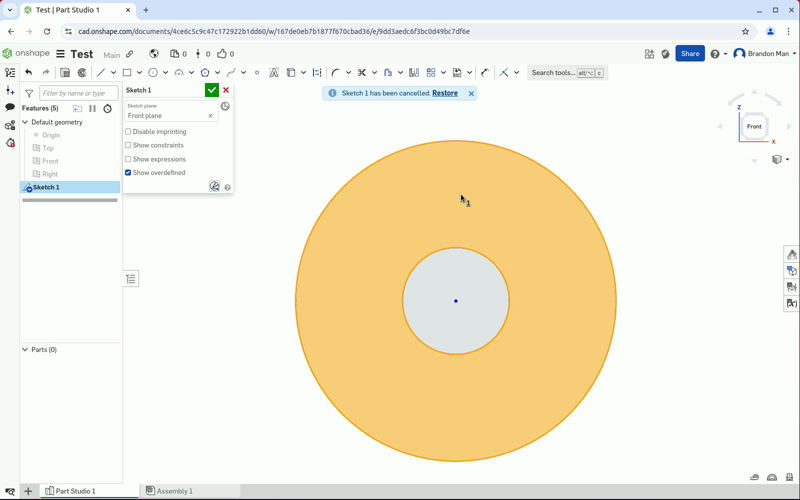
scroll(-6)
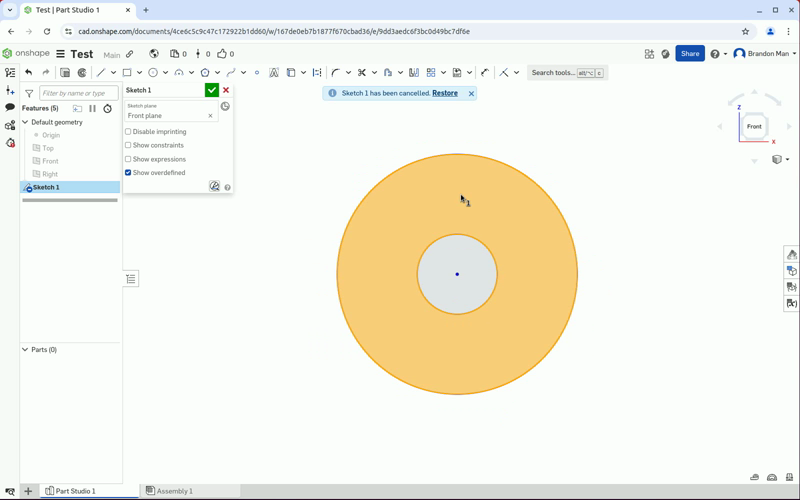
scroll(-6)
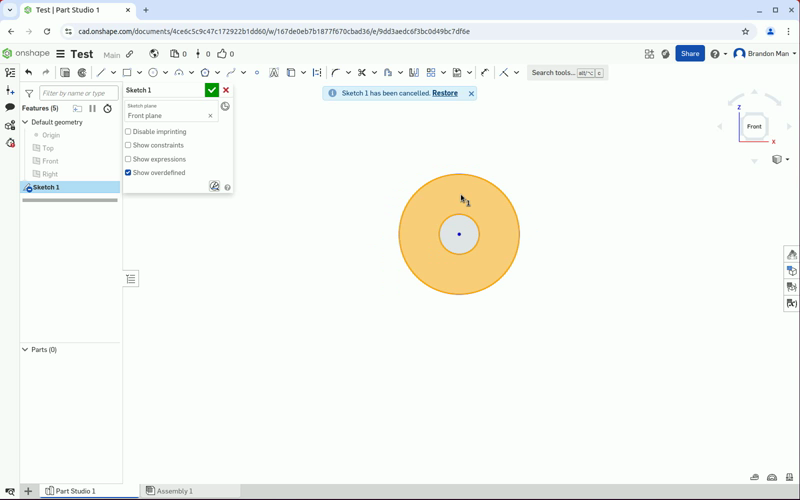
scroll(-6)
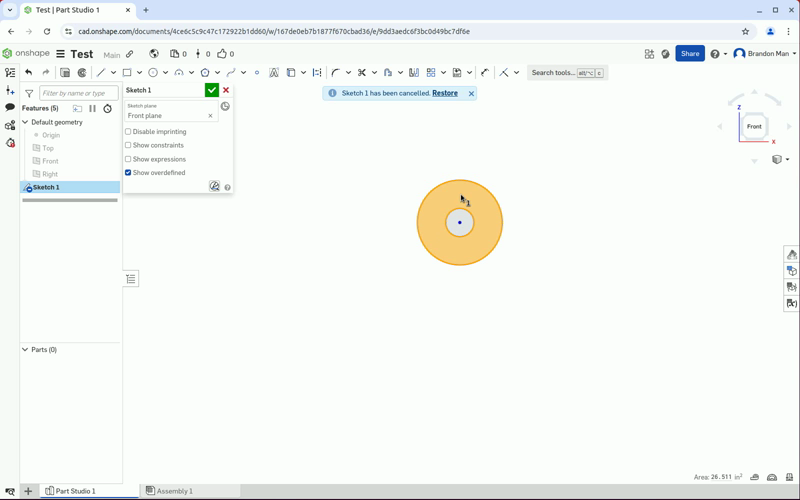
scroll(-6)
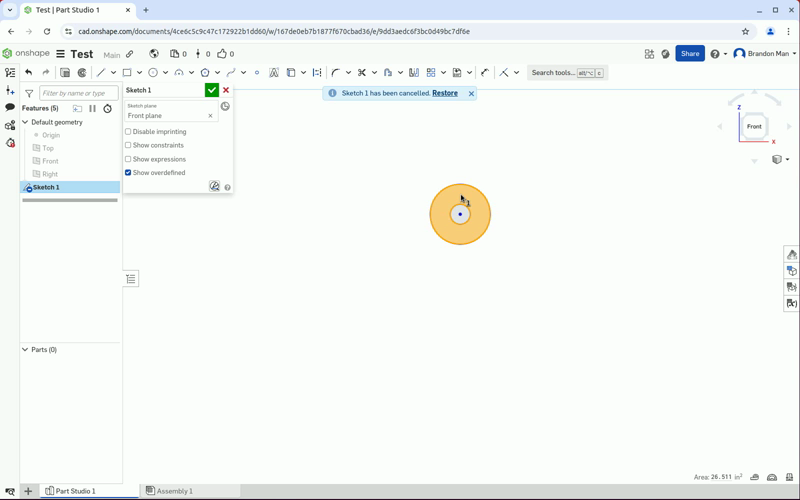
scroll(-6)
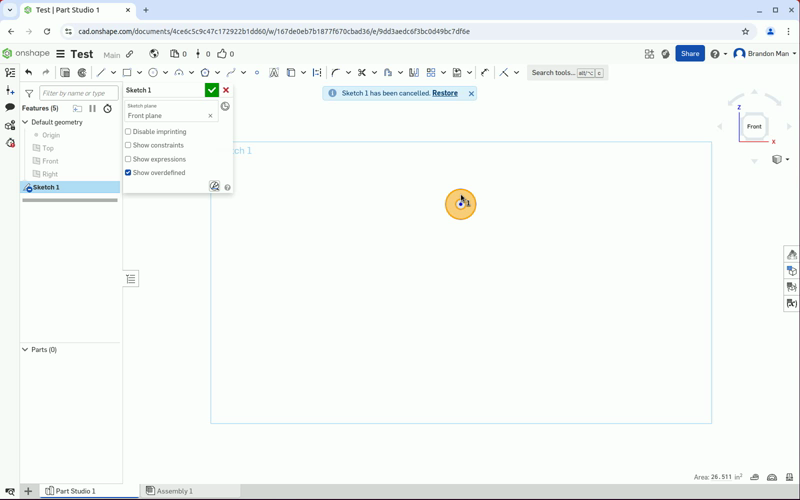
mouse_move(73, 352)
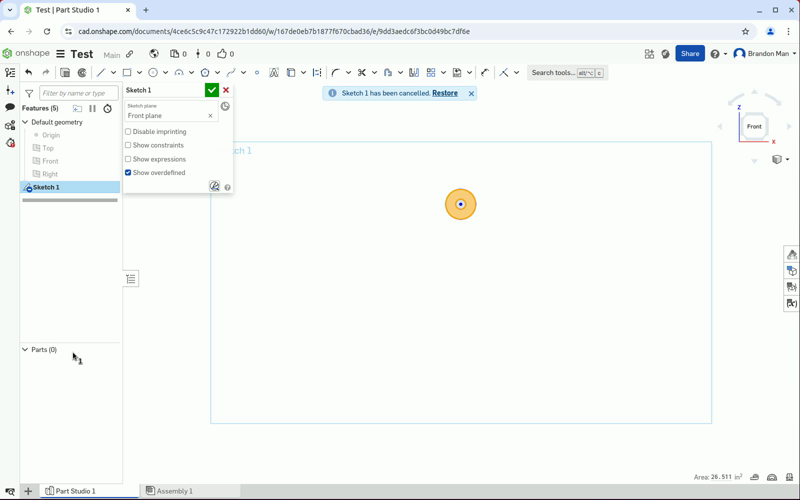
key(shift+y)
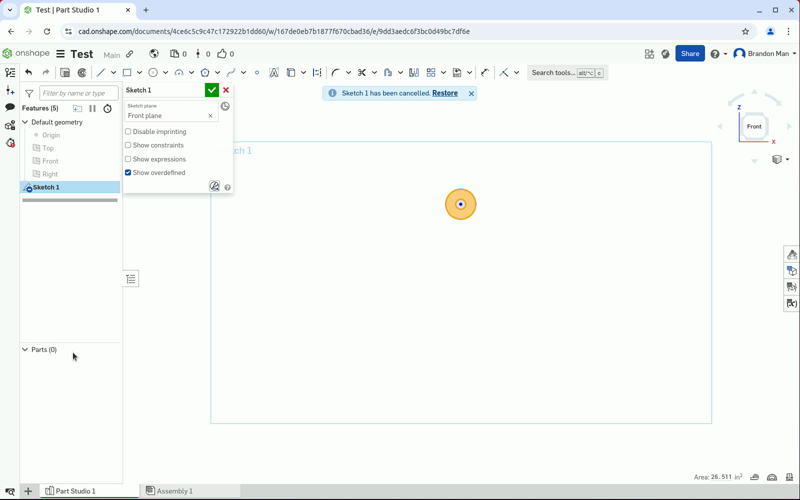
key(shift+e)
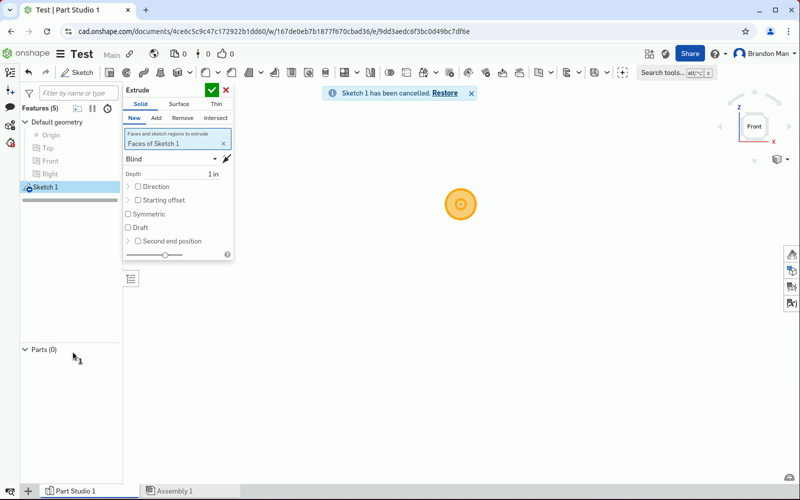
mouse_move(143, 106)
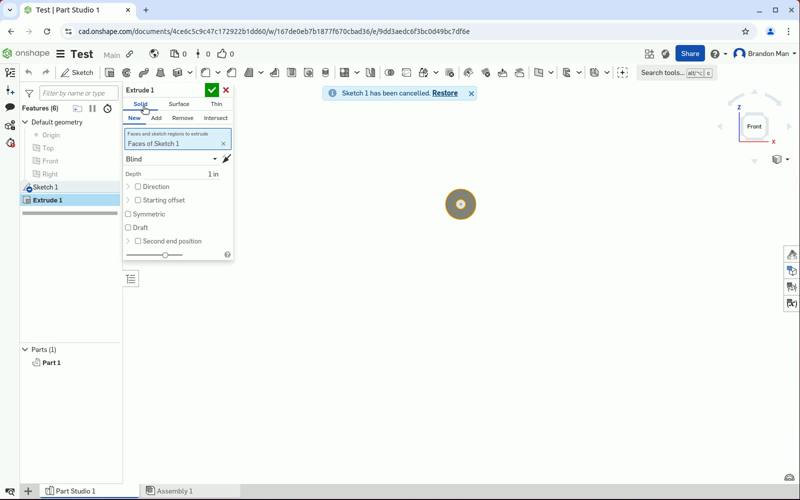
click(143, 106)
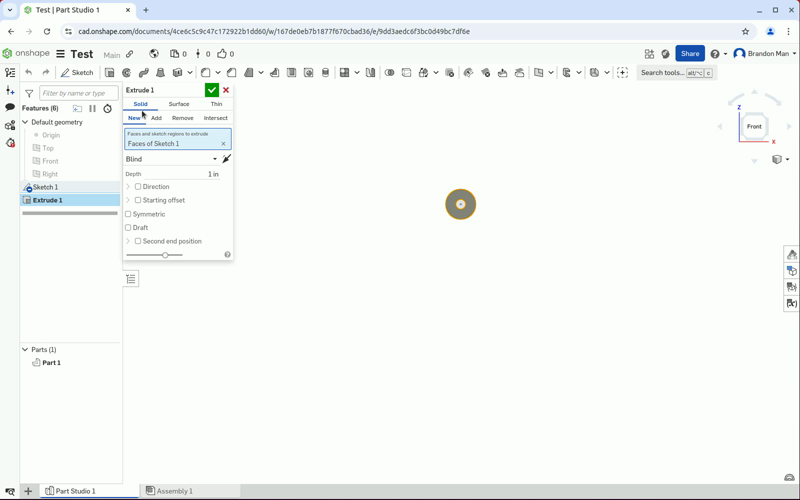
mouse_move(137, 120)
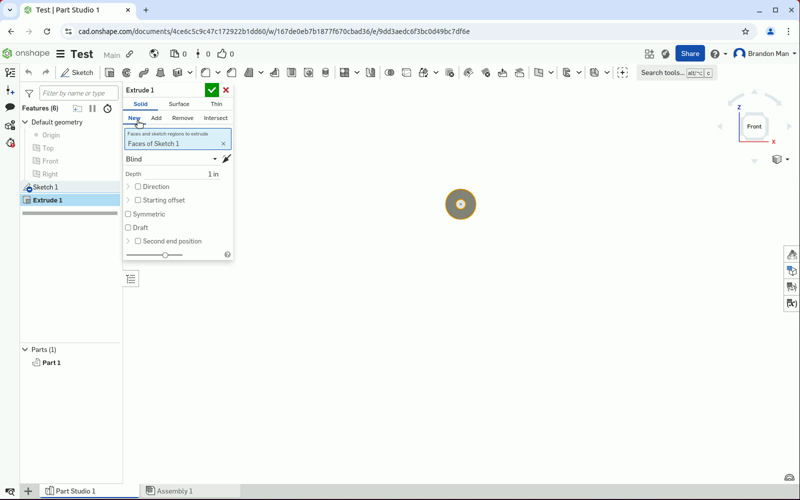
click(137, 120)
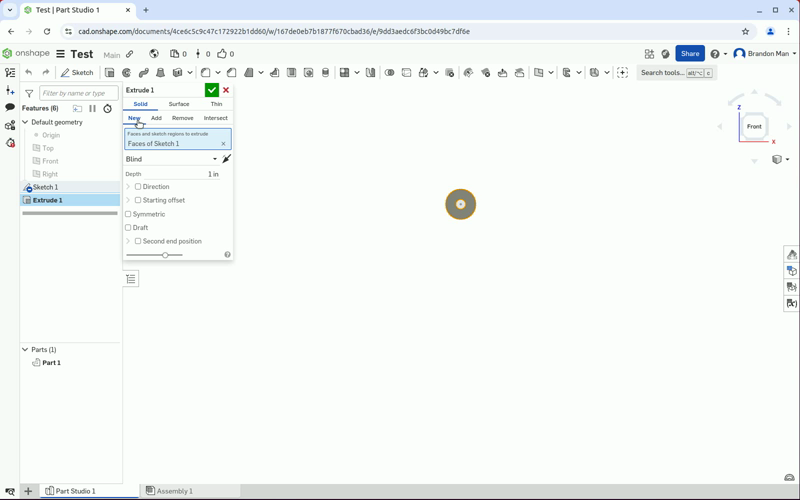
key(tab, 4)
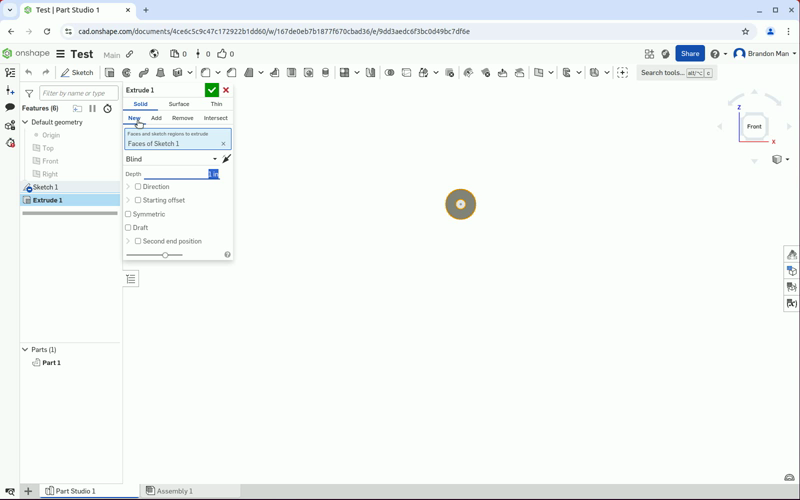
text(0.963)
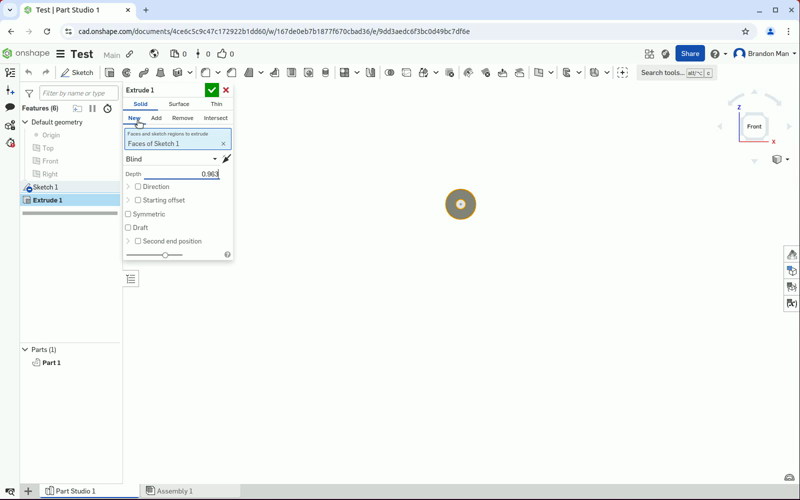
key(enter)
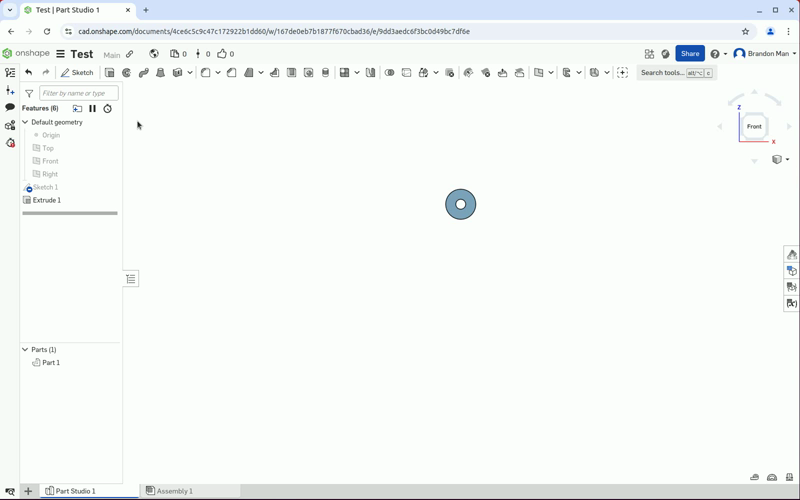
key(shift+h)
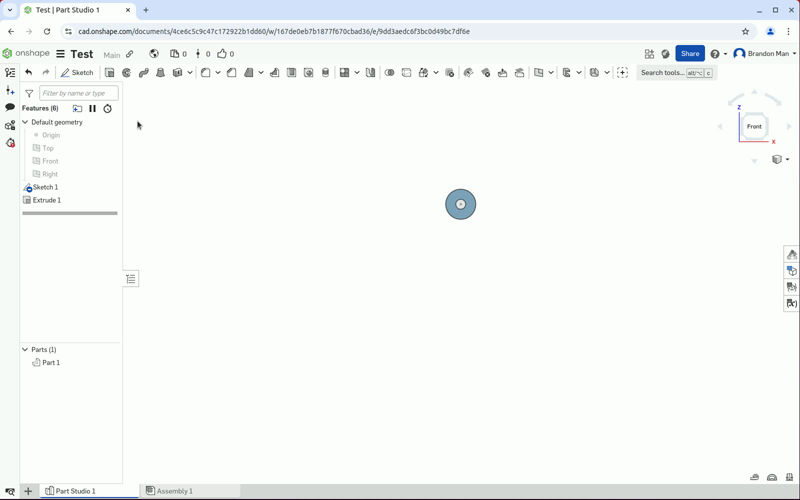
key(shift+h)
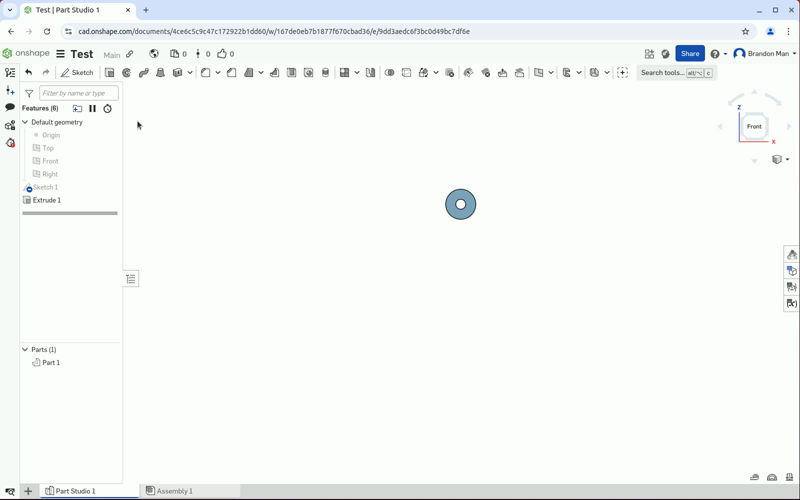
mouse_move(73, 189)
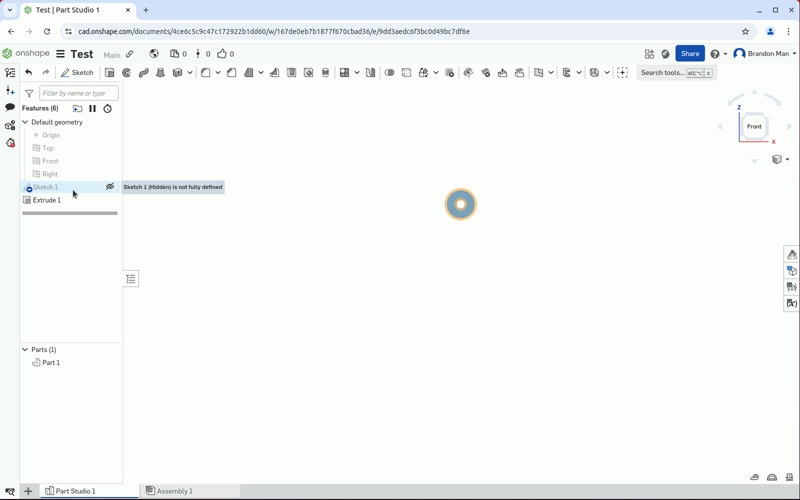
click(73, 189)
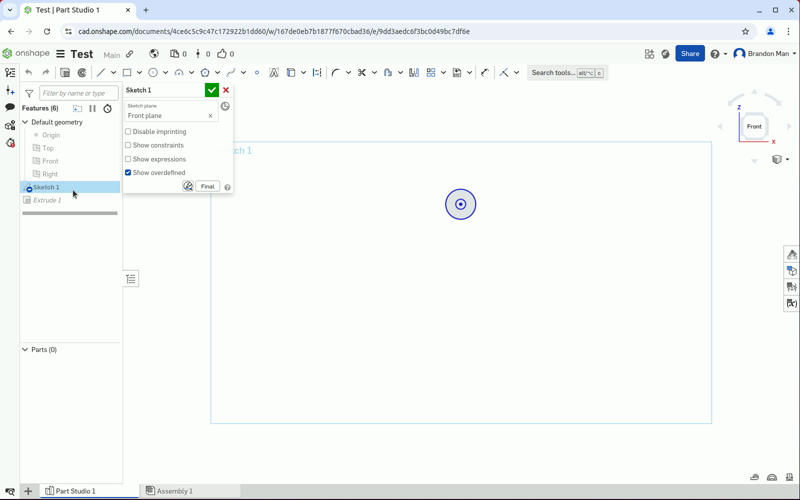
mouse_move(229, 92)
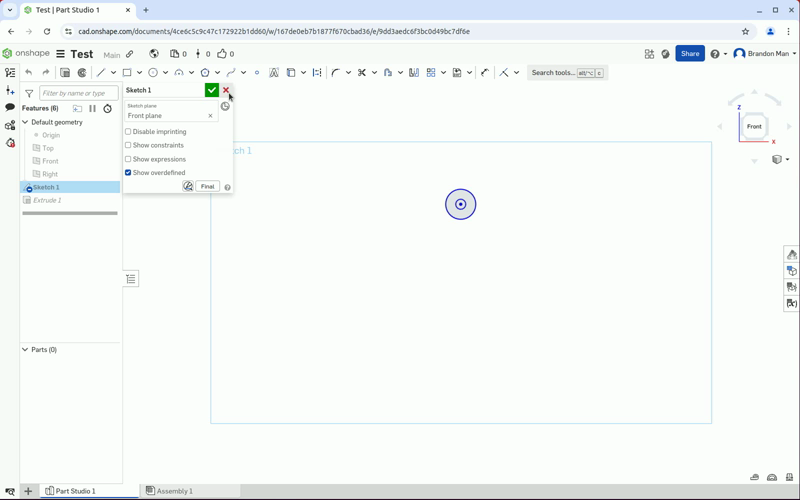
click(229, 92)
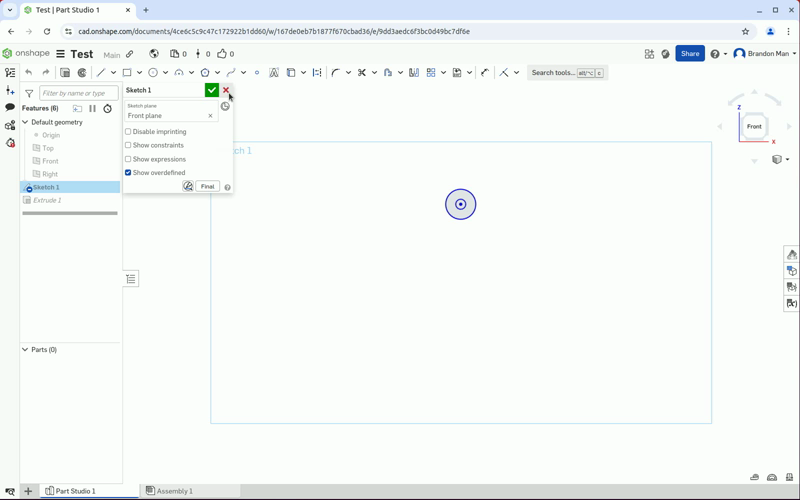
key(shift+s)
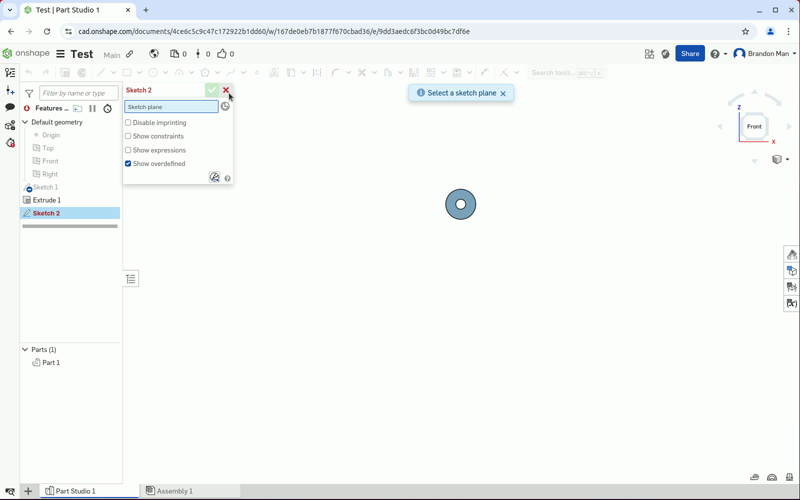
mouse_move(73, 163)
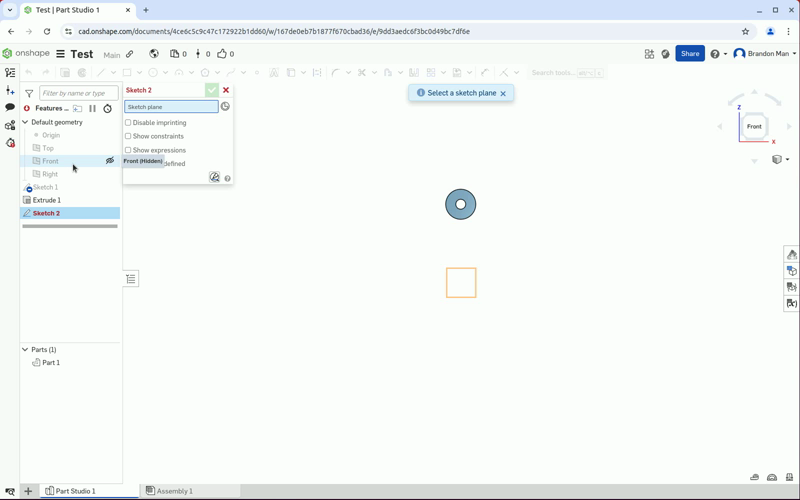
click(73, 163)
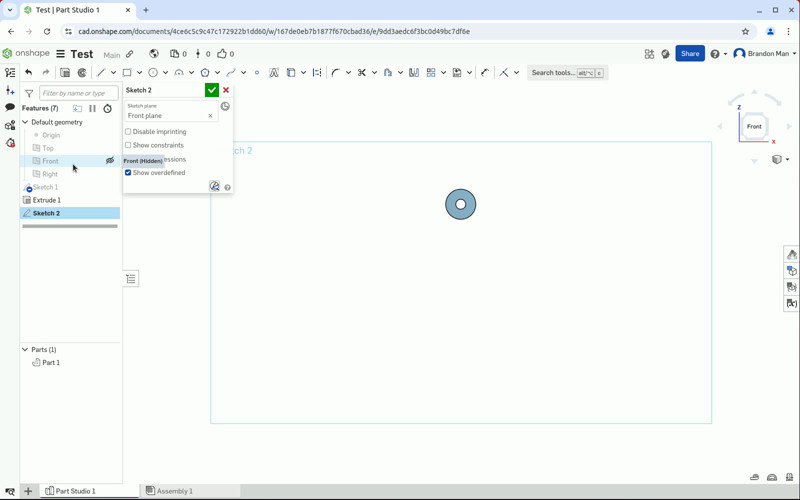
mouse_move(73, 352)
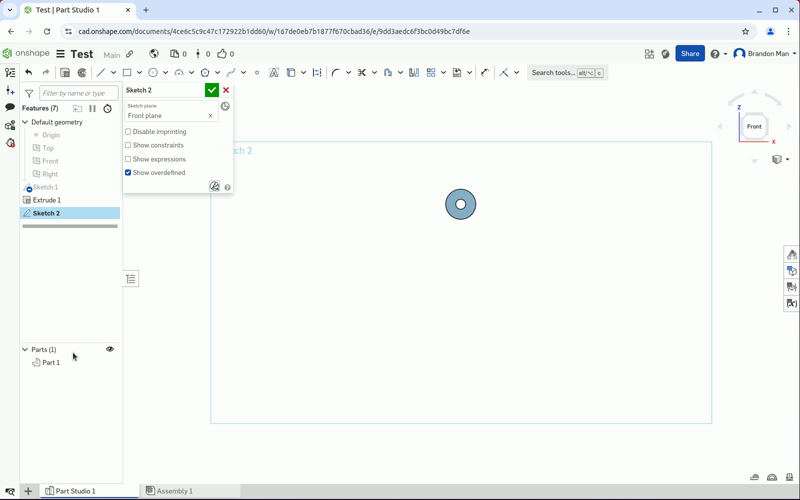
key(y)
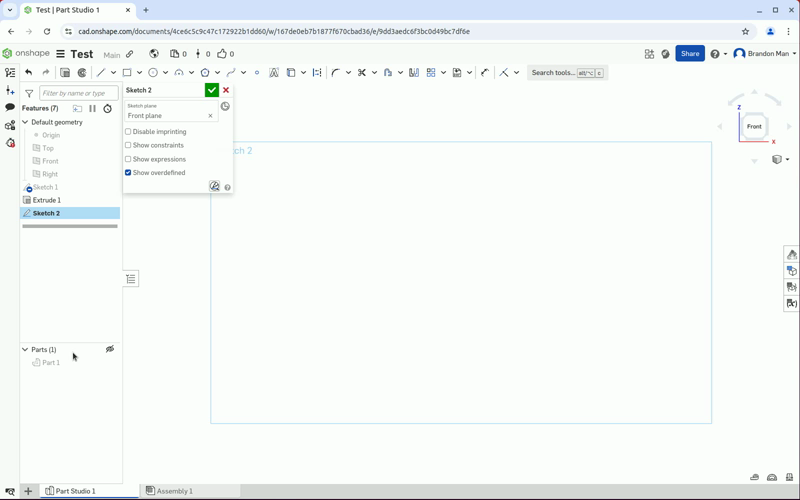
key(c)
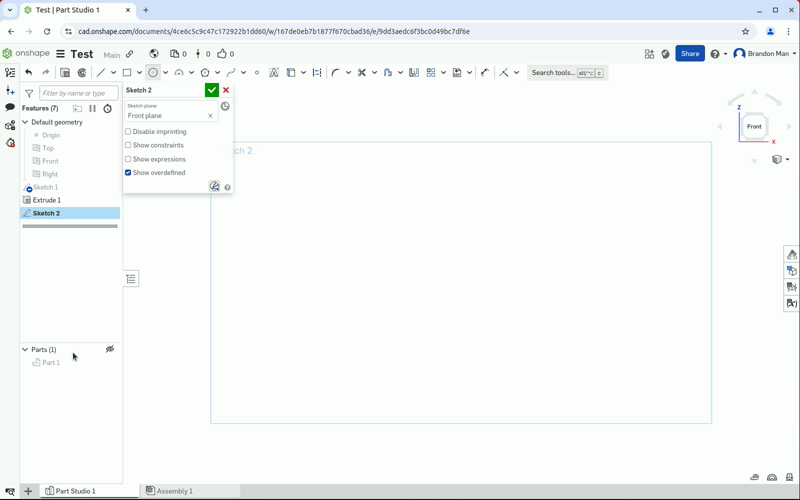
key_down(shift)
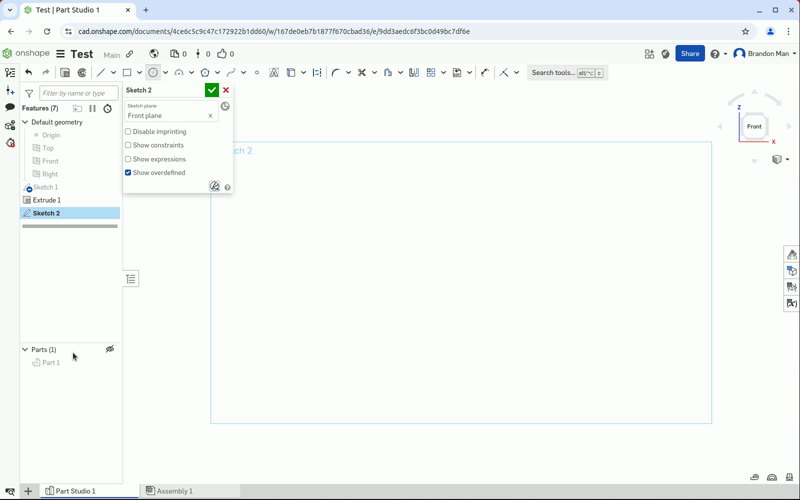
mouse_move(460, 380)
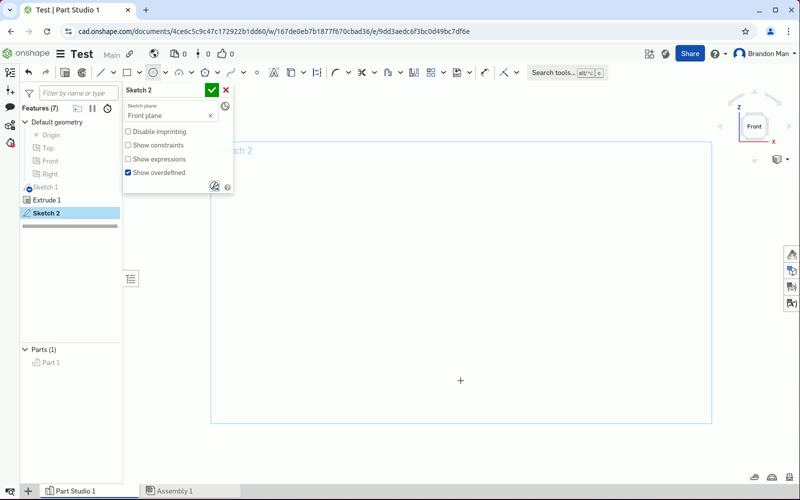
click(460, 380)
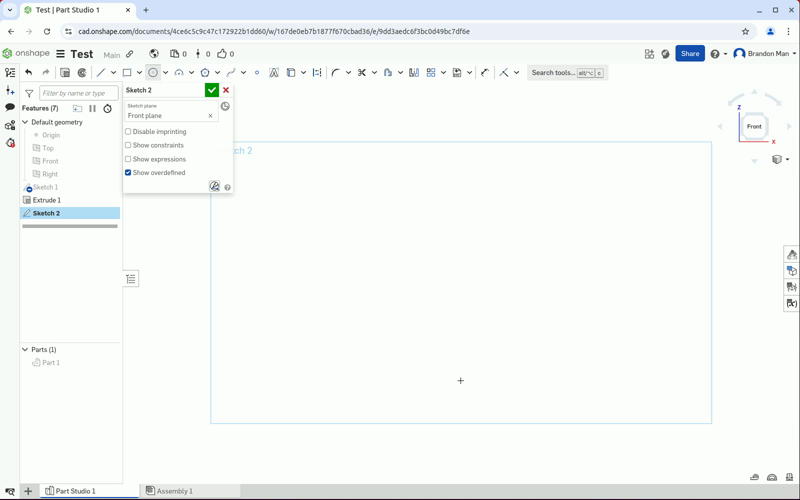
key_up(shift)
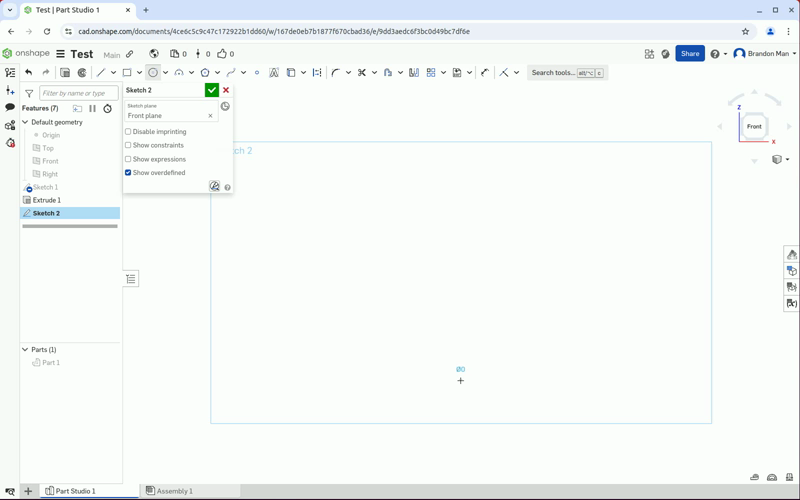
mouse_move(475, 380)
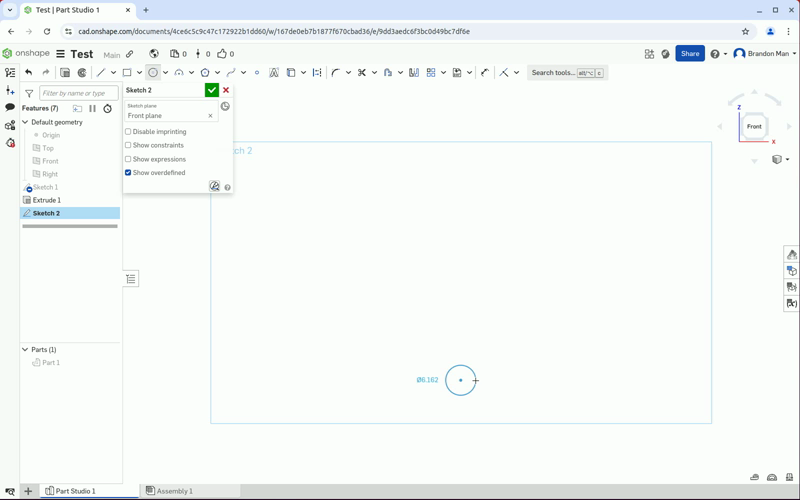
click(475, 380)
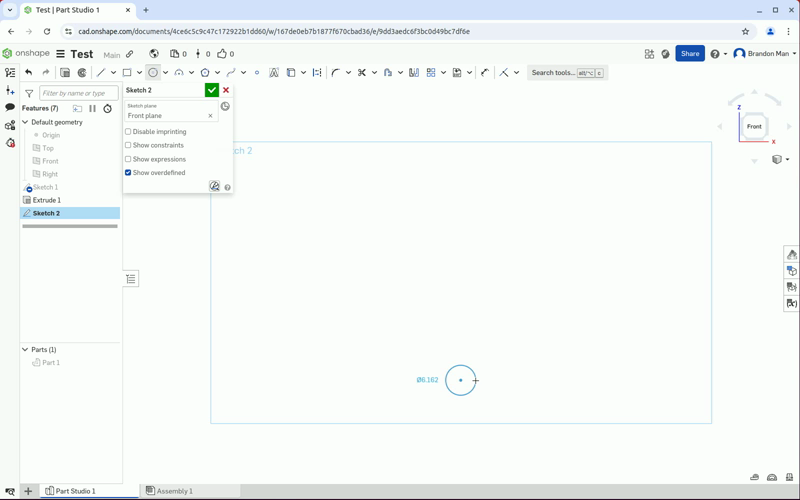
key(esc)
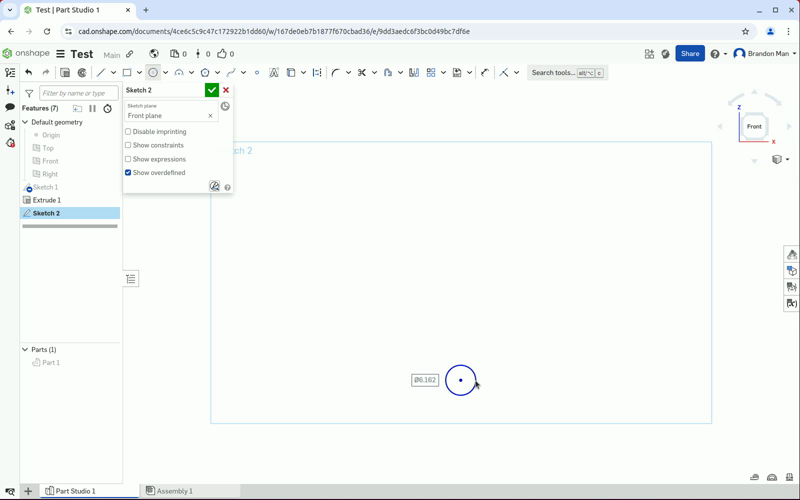
key(c)
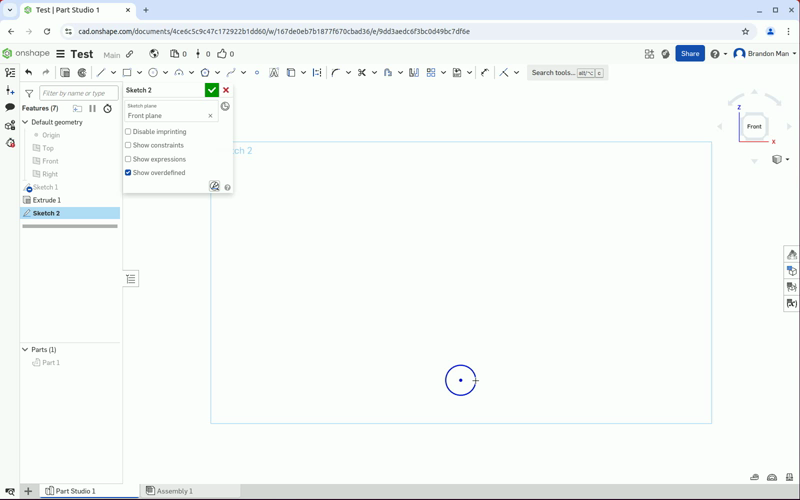
key_down(shift)
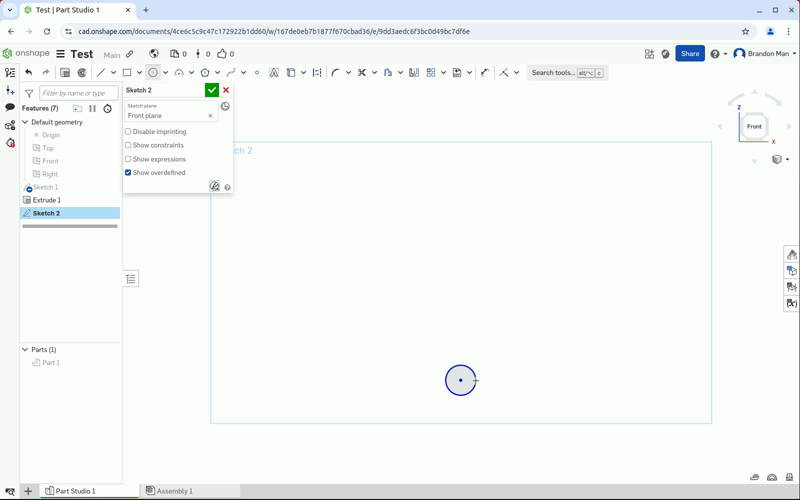
mouse_move(460, 380)
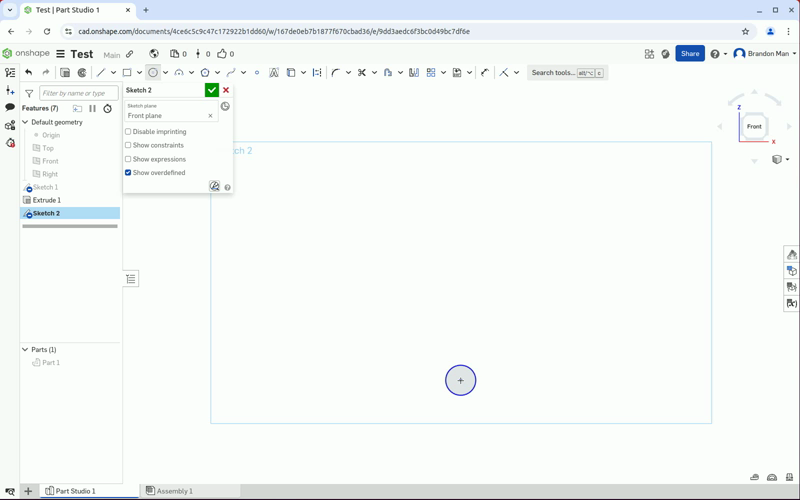
click(460, 380)
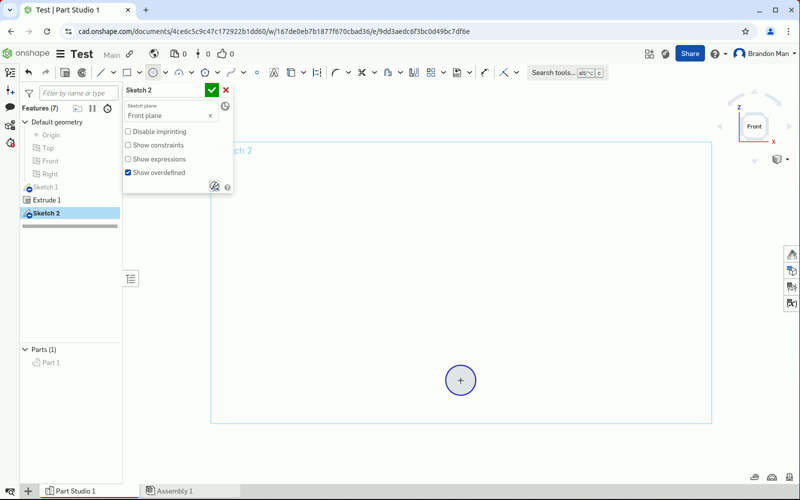
key_up(shift)
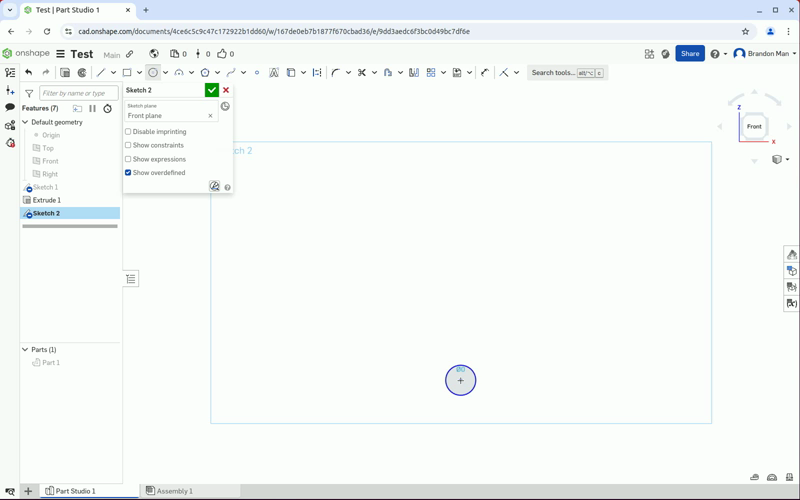
mouse_move(465, 380)
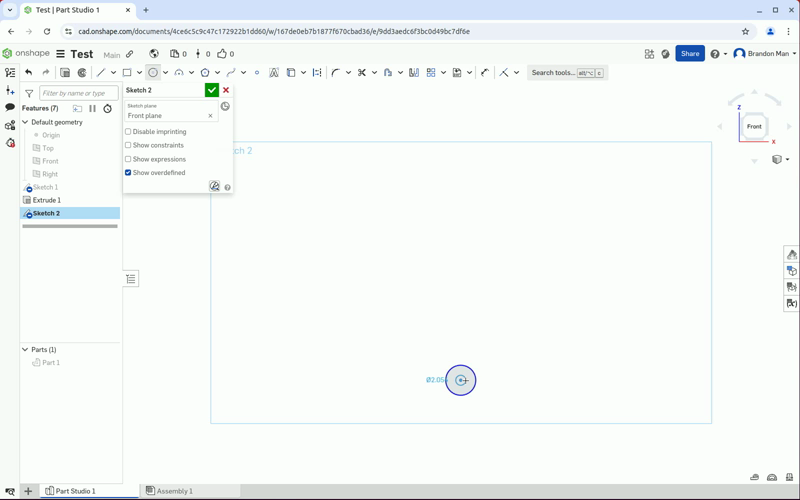
click(465, 380)
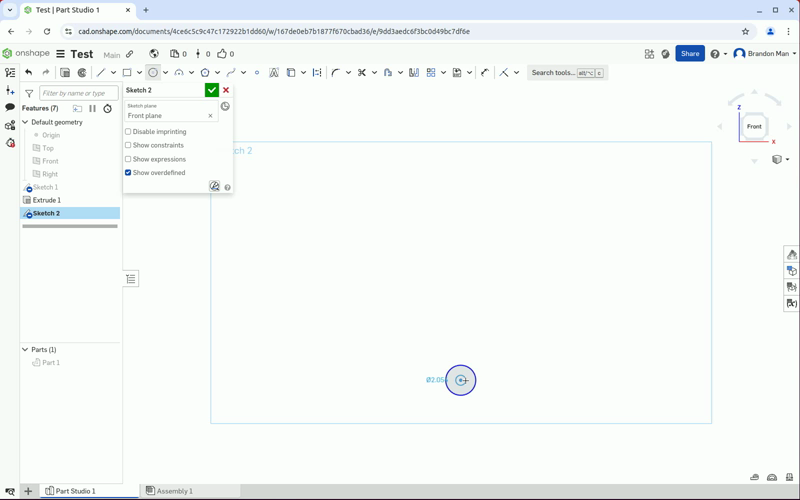
key(esc)
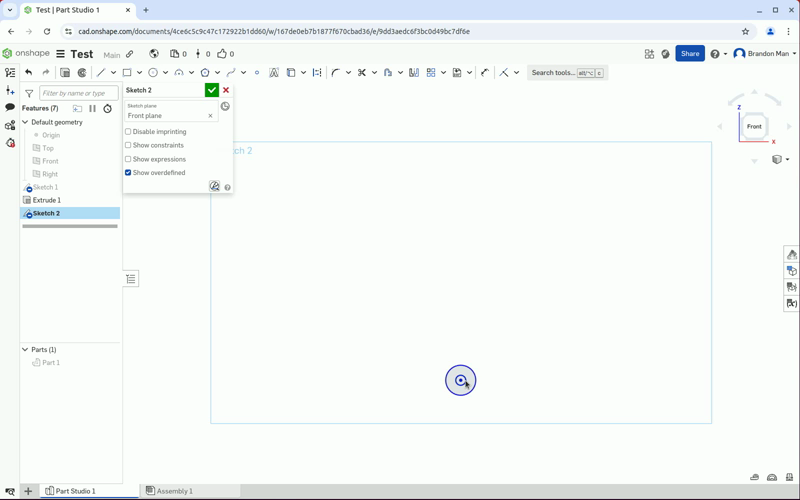
mouse_move(459, 388)
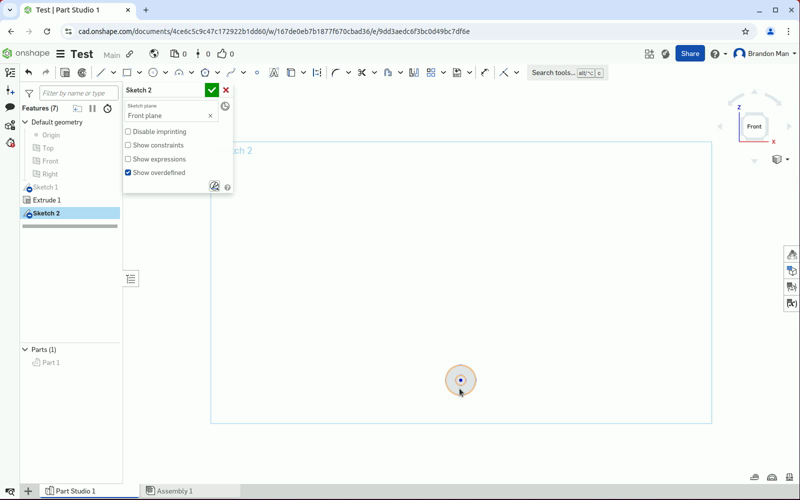
scroll(6)
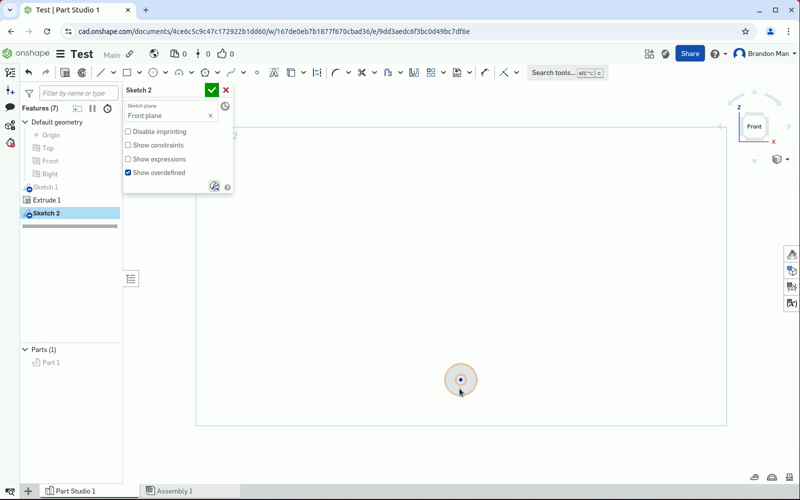
scroll(6)
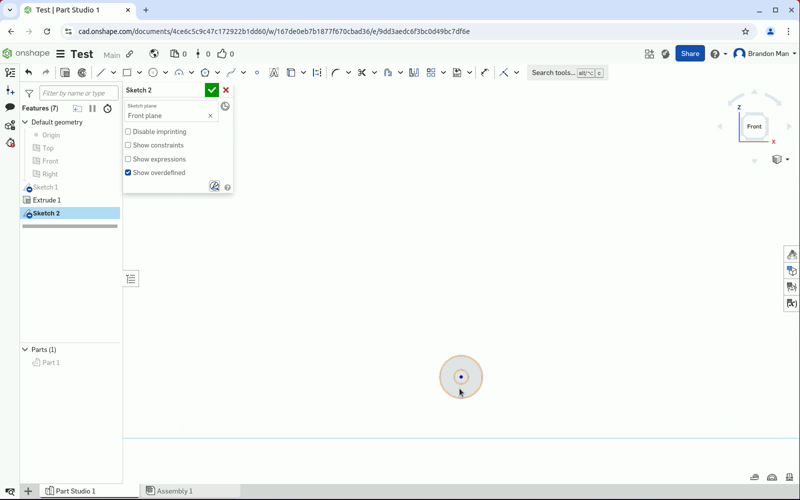
scroll(6)
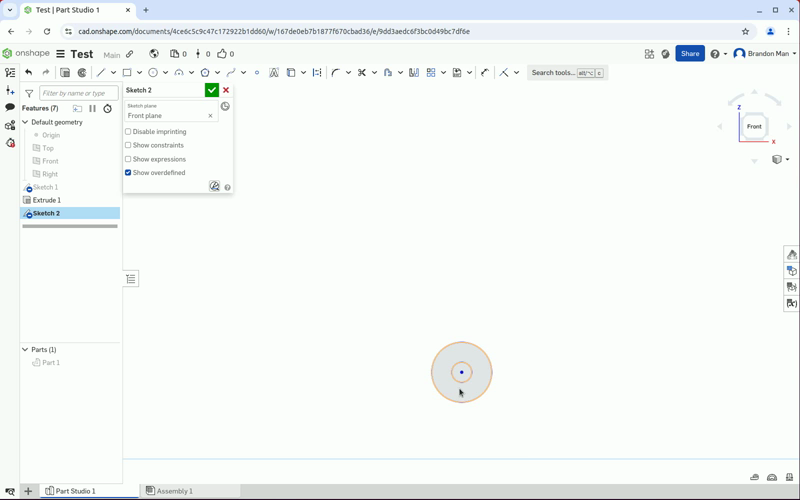
scroll(6)
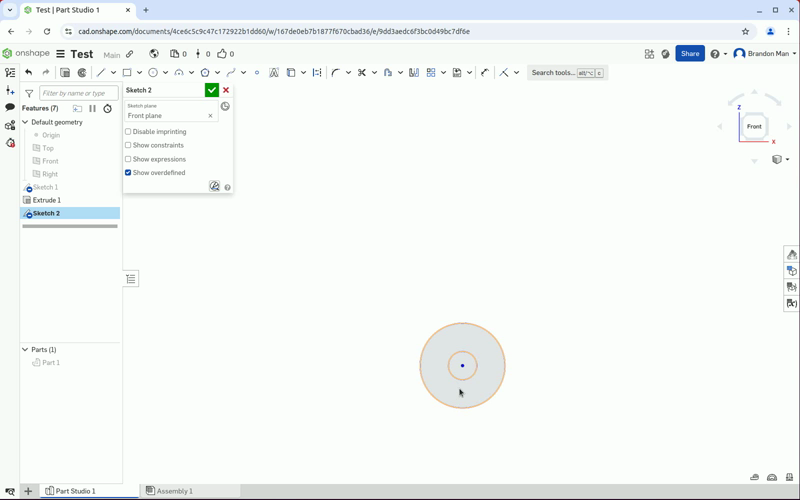
scroll(6)
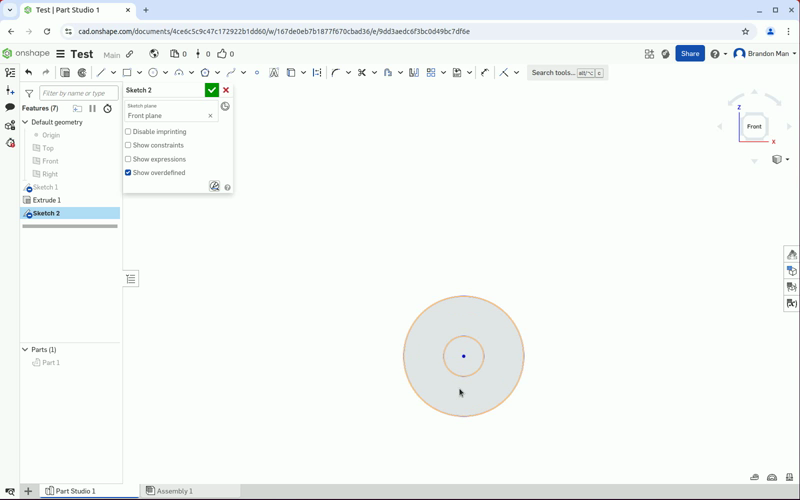
scroll(6)
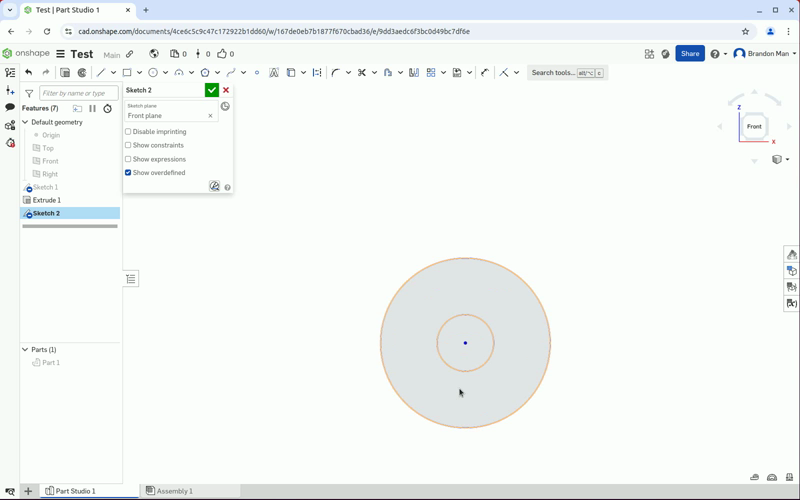
scroll(6)
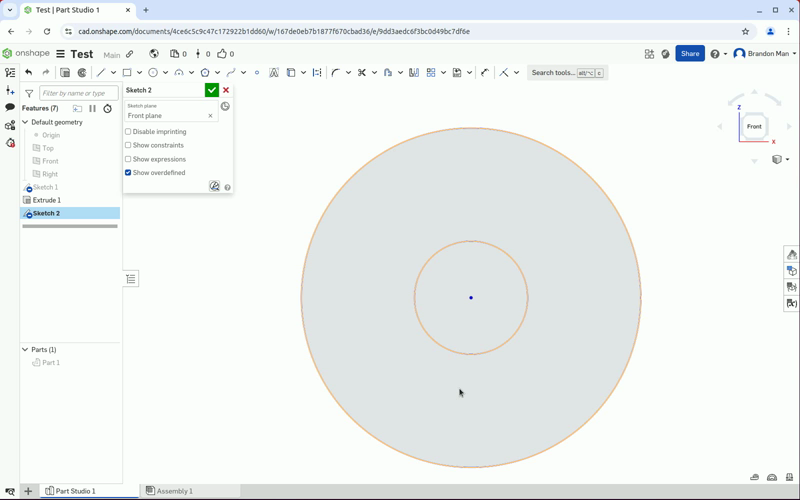
click(459, 388)
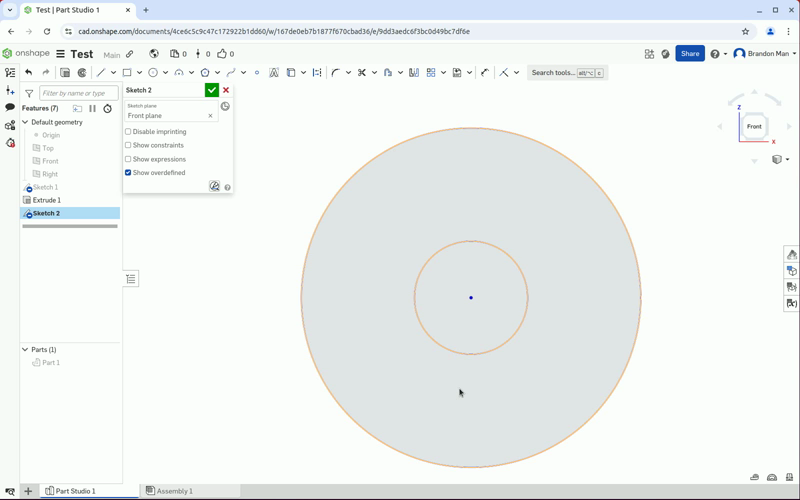
scroll(-6)
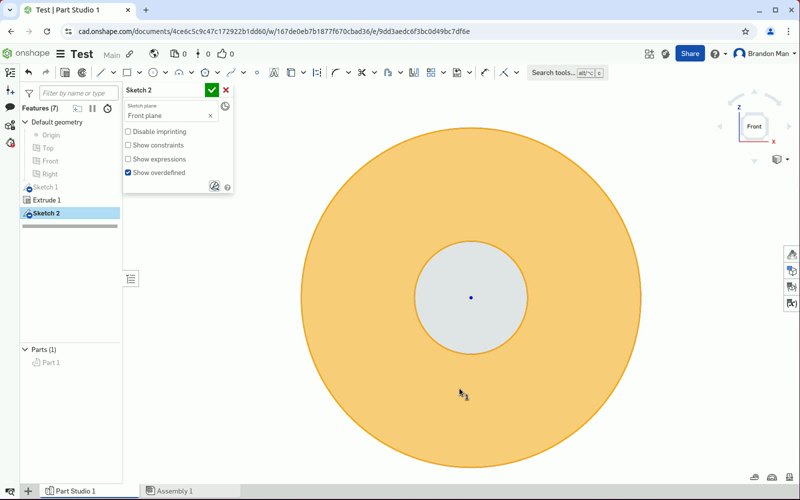
scroll(-6)
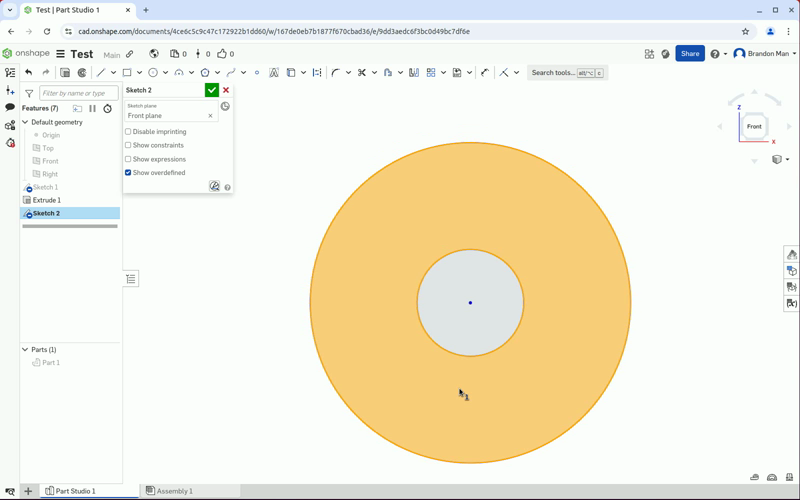
scroll(-6)
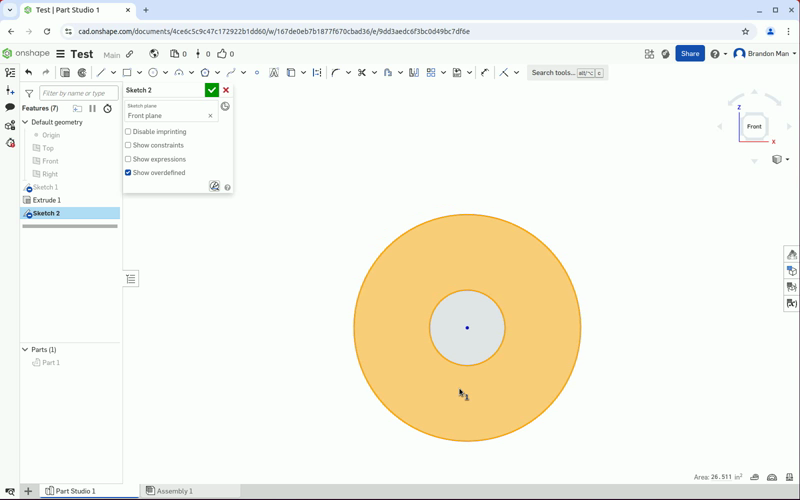
scroll(-6)
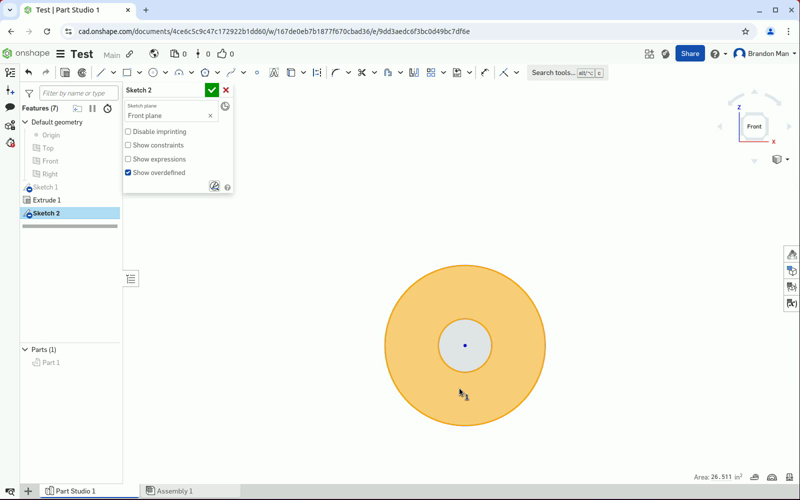
scroll(-6)
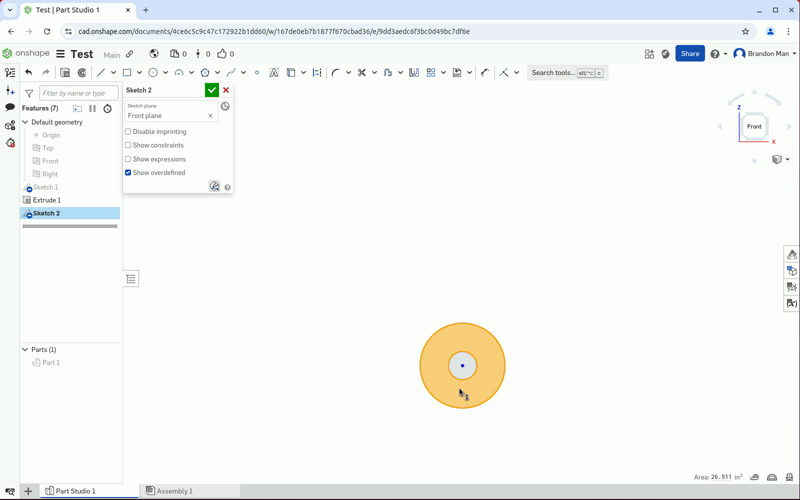
scroll(-6)
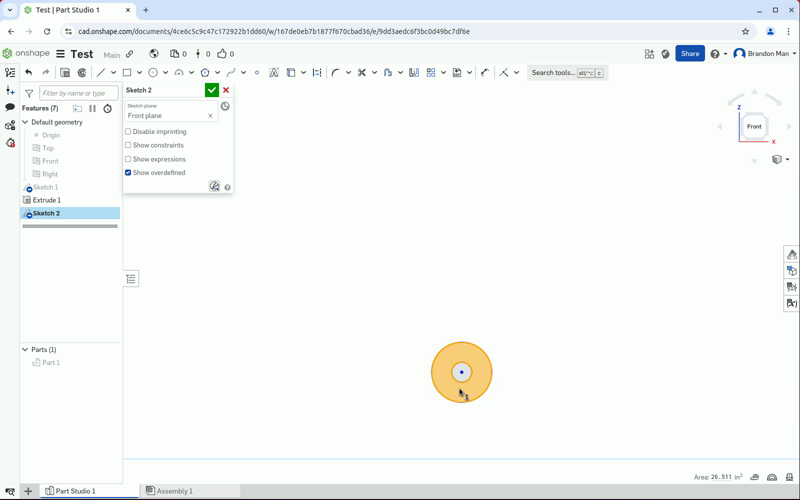
scroll(-6)
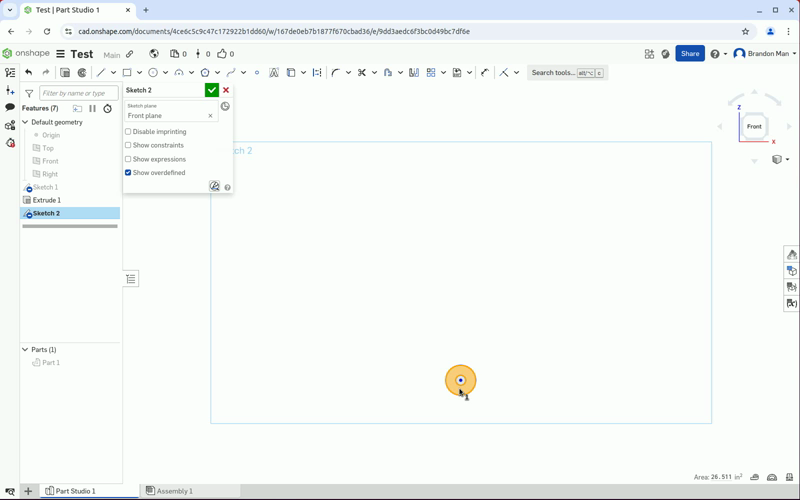
mouse_move(73, 352)
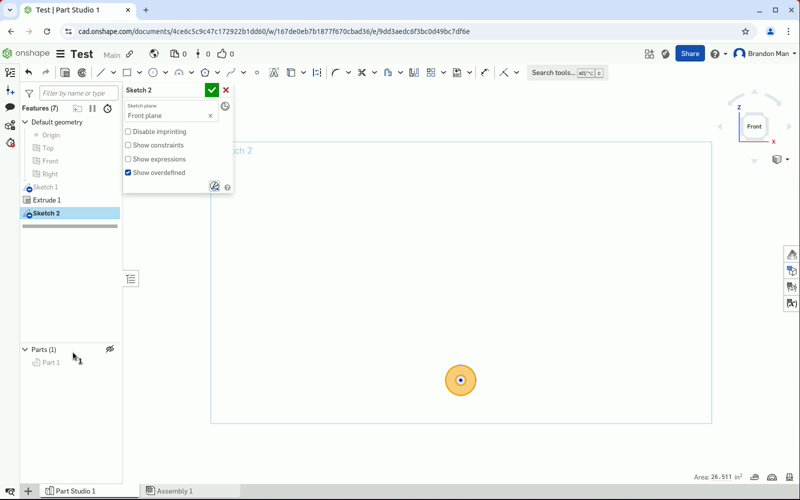
key(shift+y)
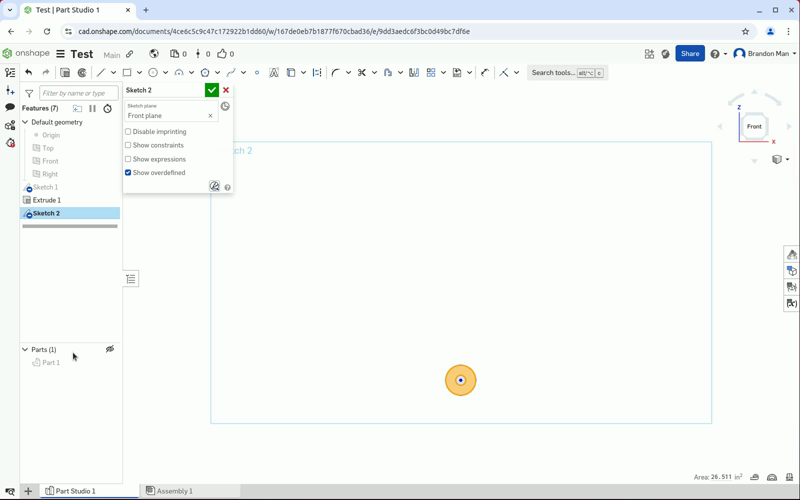
key(shift+e)
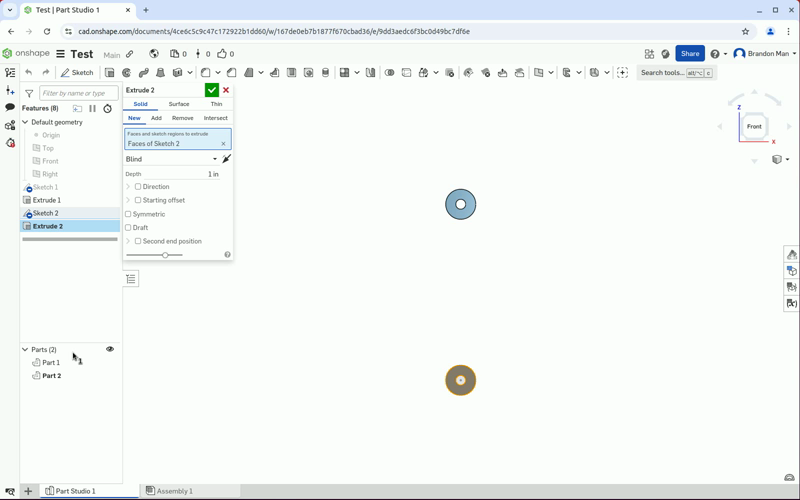
mouse_move(143, 106)
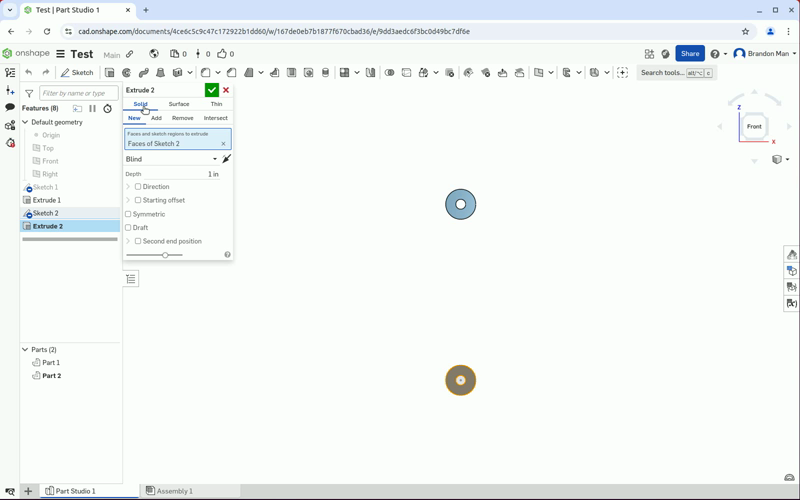
click(143, 106)
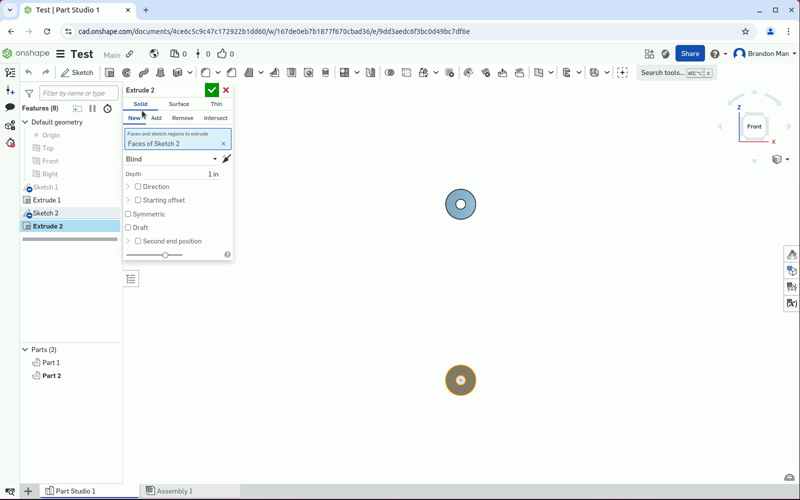
mouse_move(137, 120)
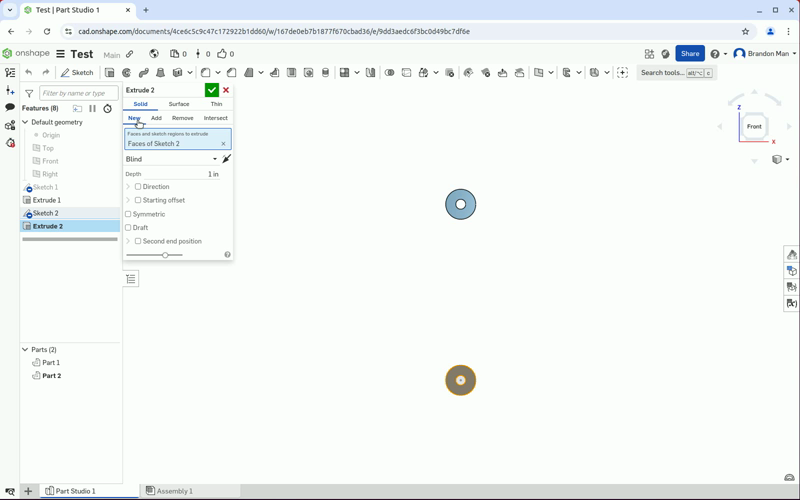
click(137, 120)
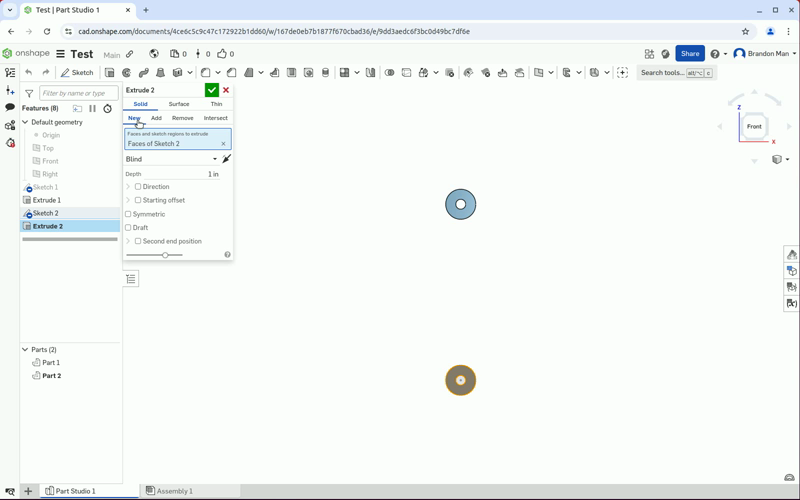
key(tab, 4)
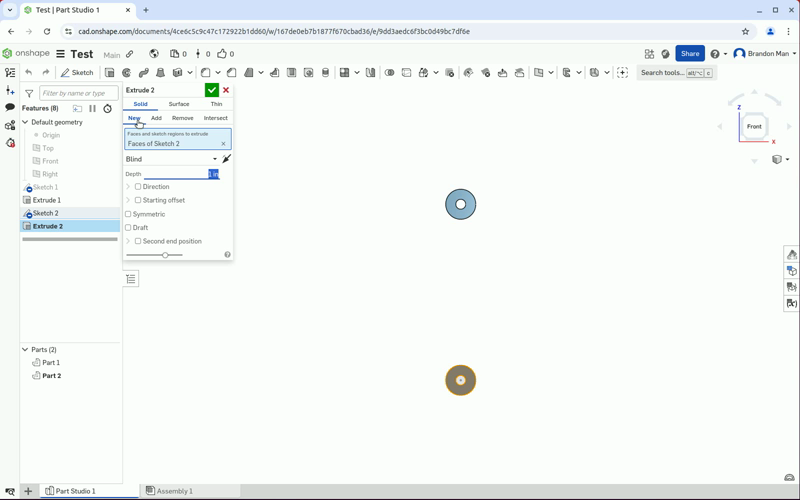
text(0.963)
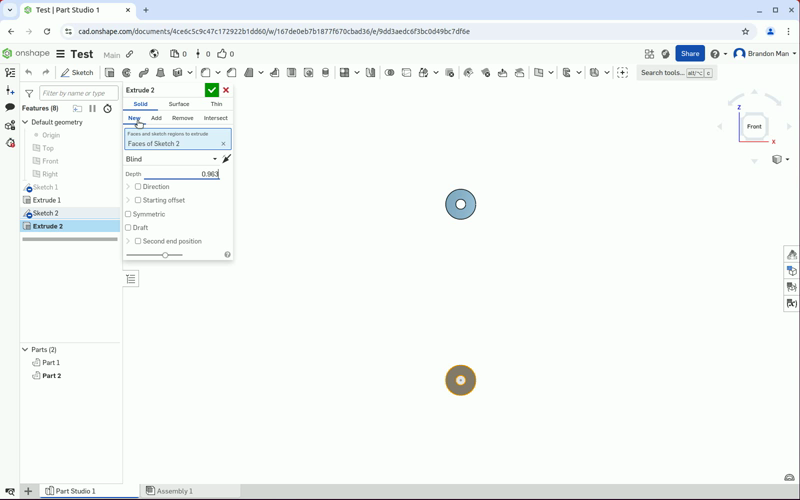
key(enter)
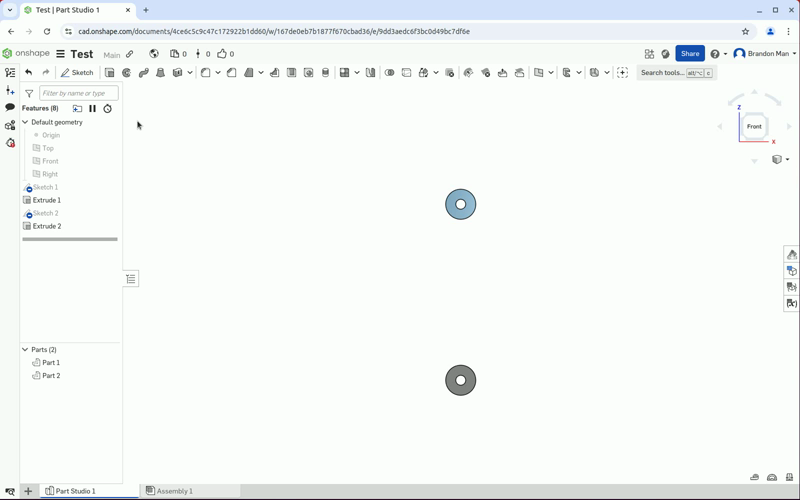
key(shift+h)
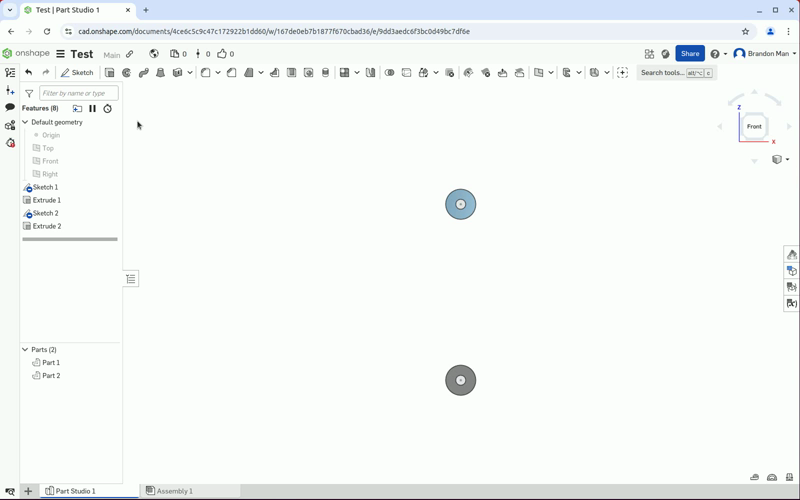
key(shift+h)
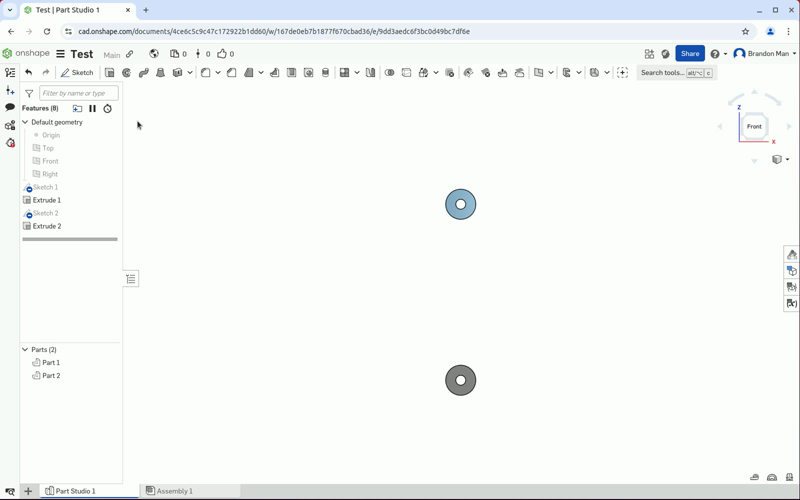
mouse_move(73, 189)
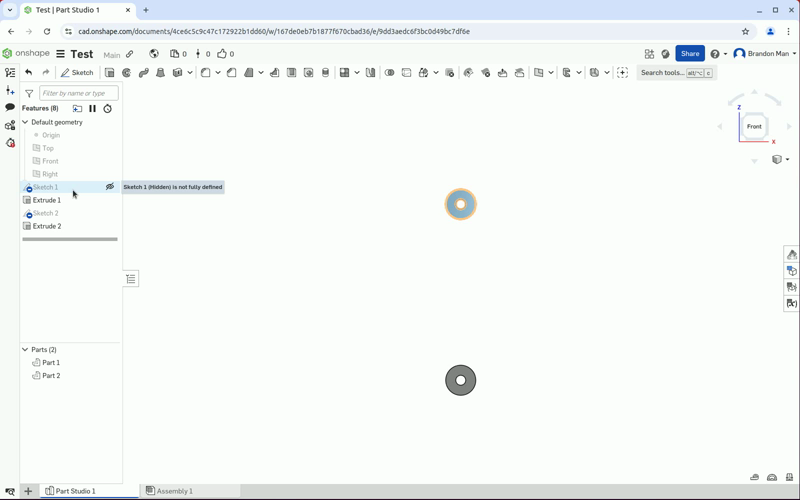
click(73, 189)
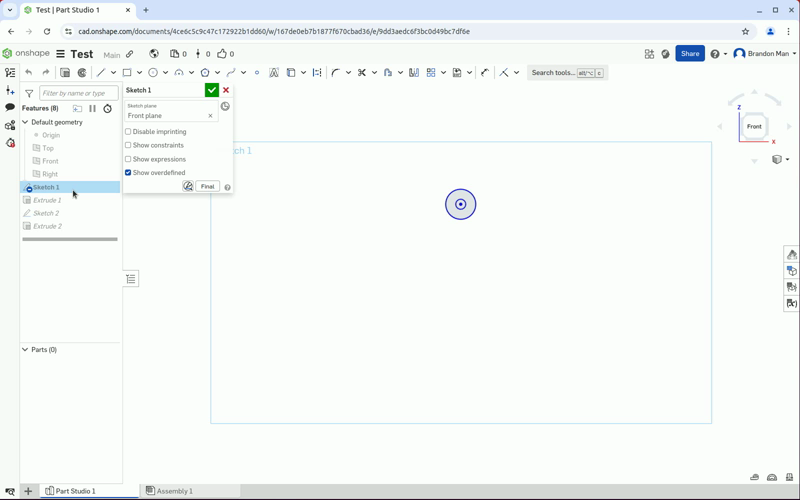
mouse_move(229, 92)
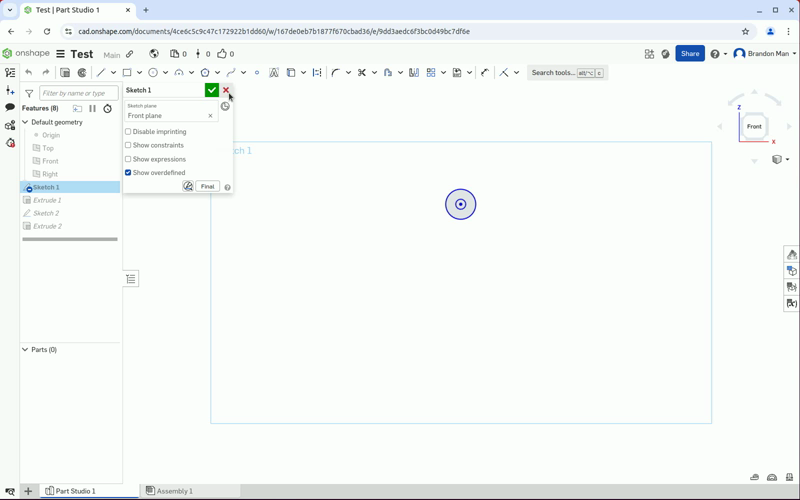
click(229, 92)
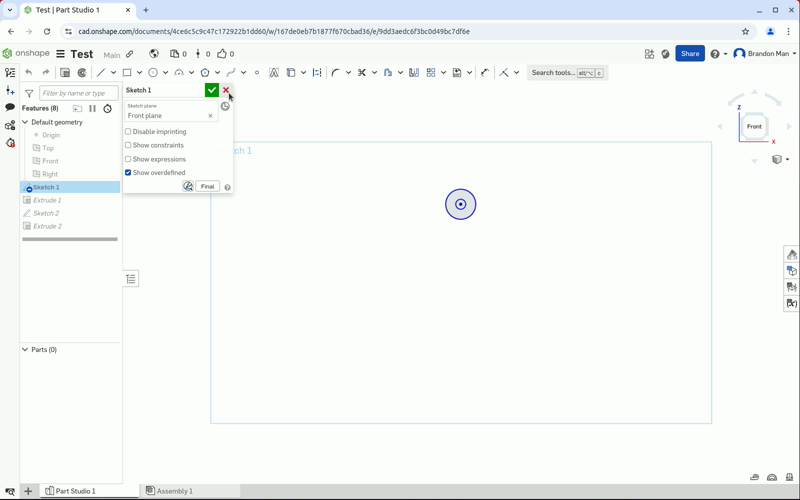
key(shift+s)
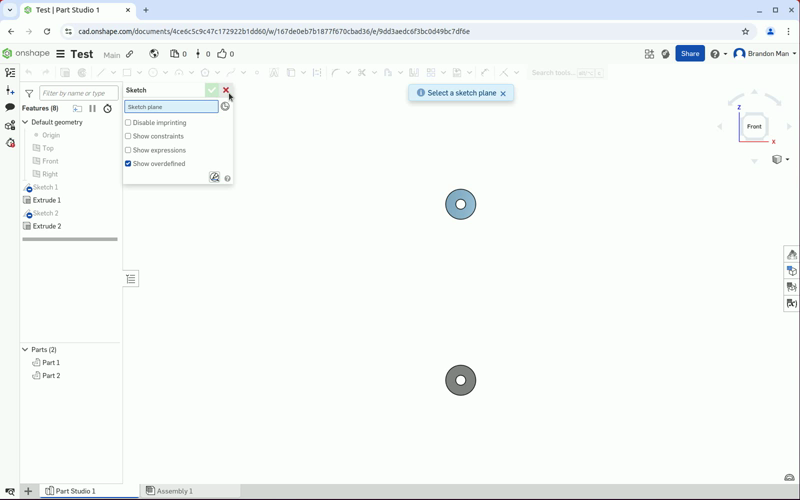
mouse_move(73, 163)
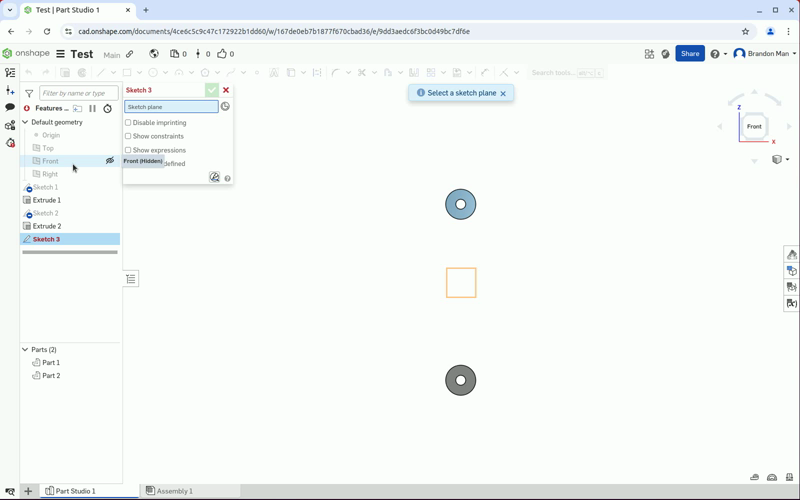
click(73, 163)
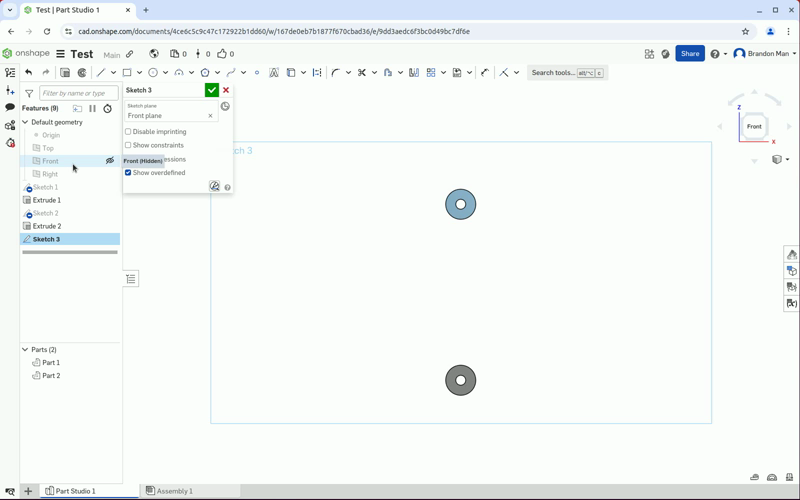
mouse_move(73, 352)
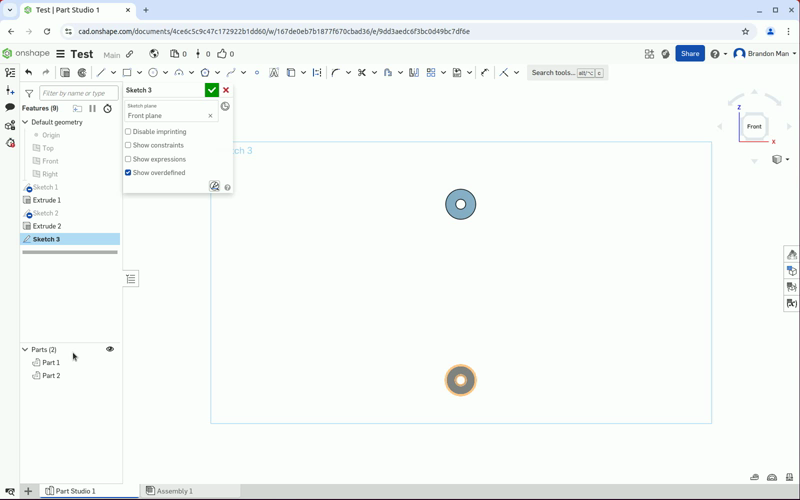
key(y)
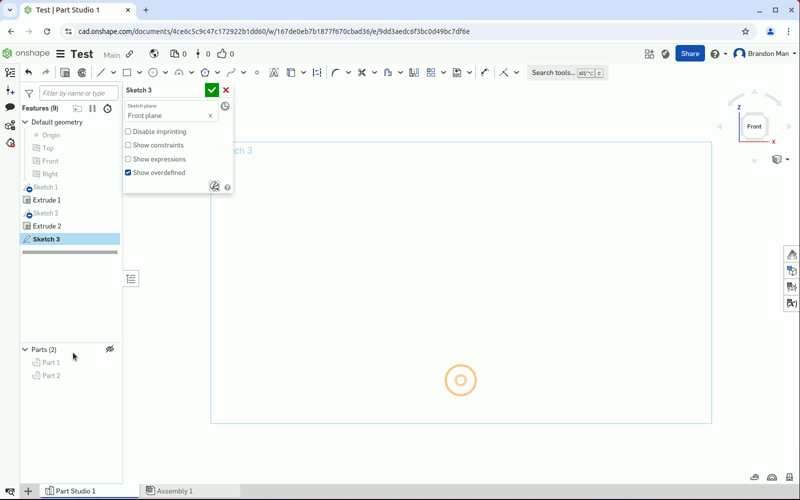
key(c)
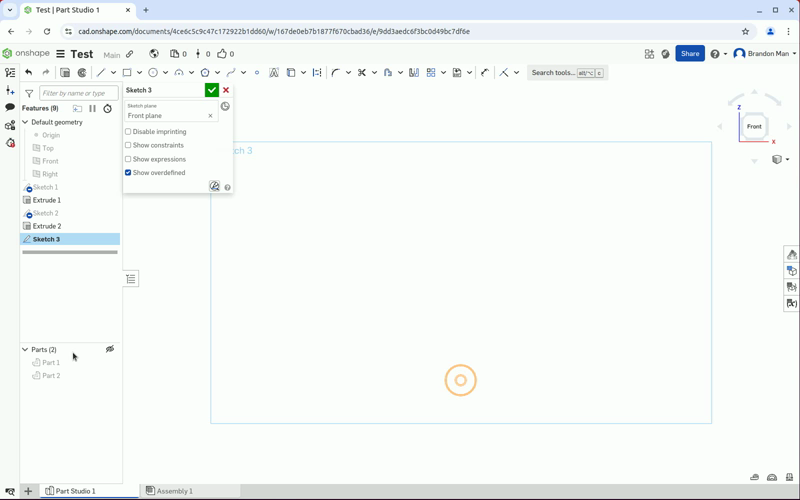
key_down(shift)
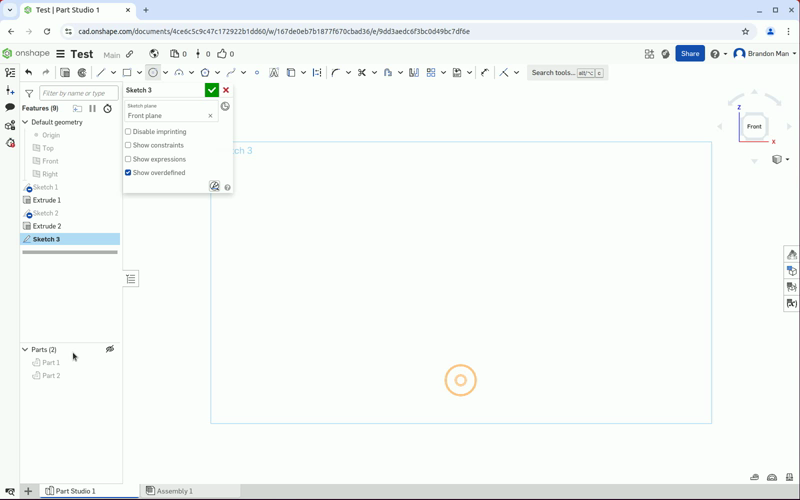
mouse_move(529, 380)
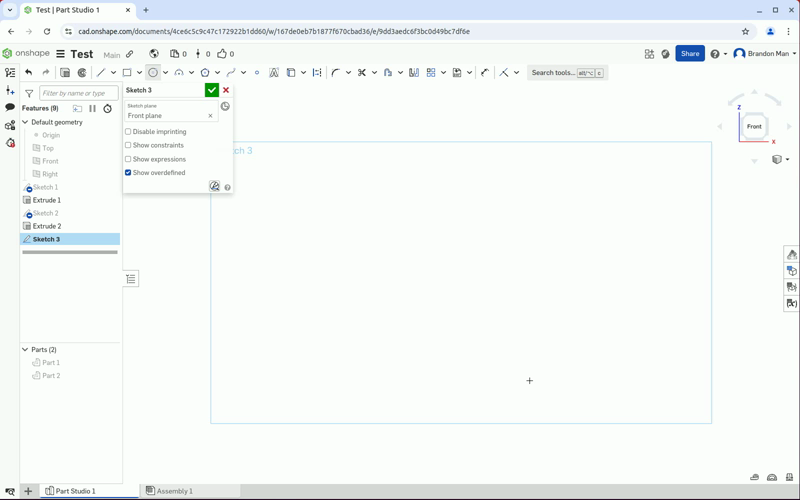
click(529, 380)
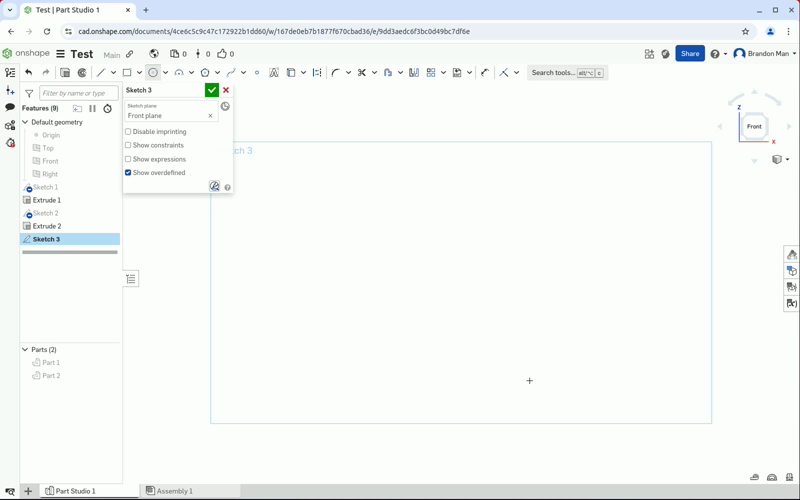
key_up(shift)
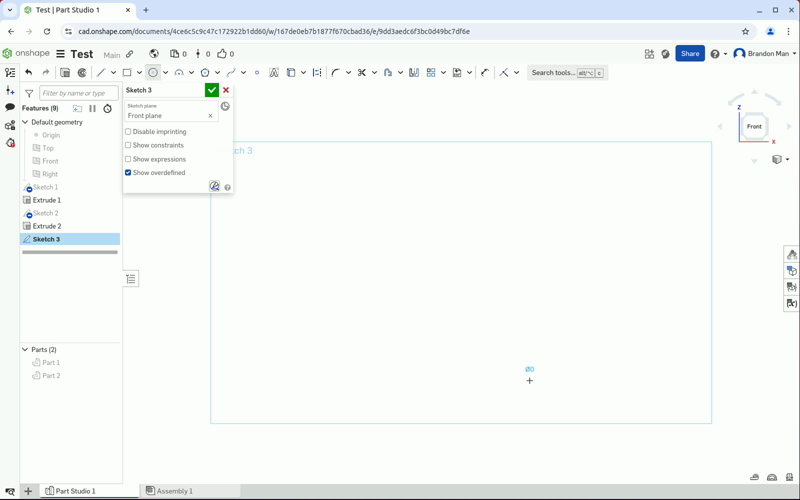
mouse_move(542, 380)
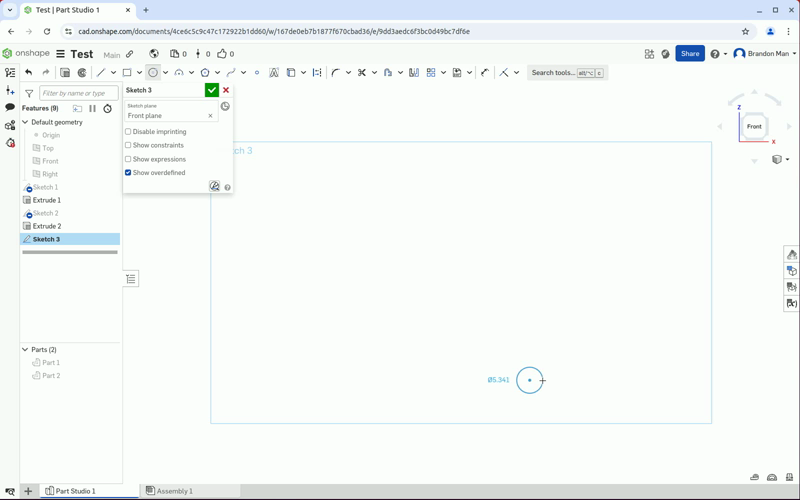
click(542, 380)
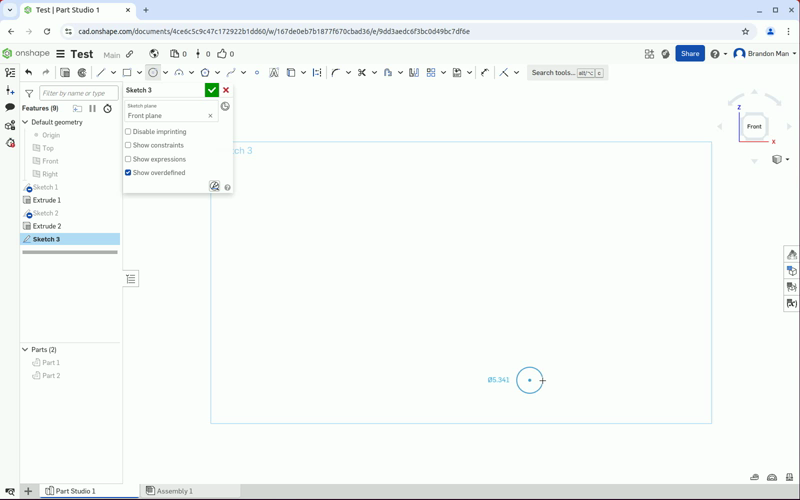
key(esc)
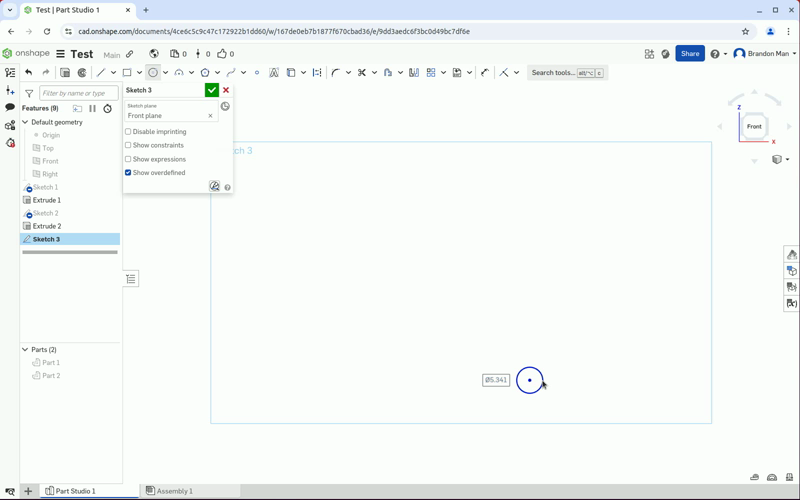
key(c)
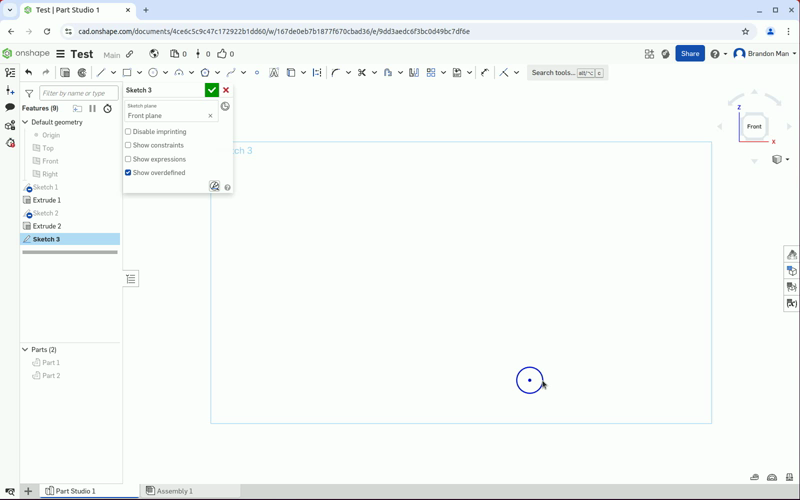
key_down(shift)
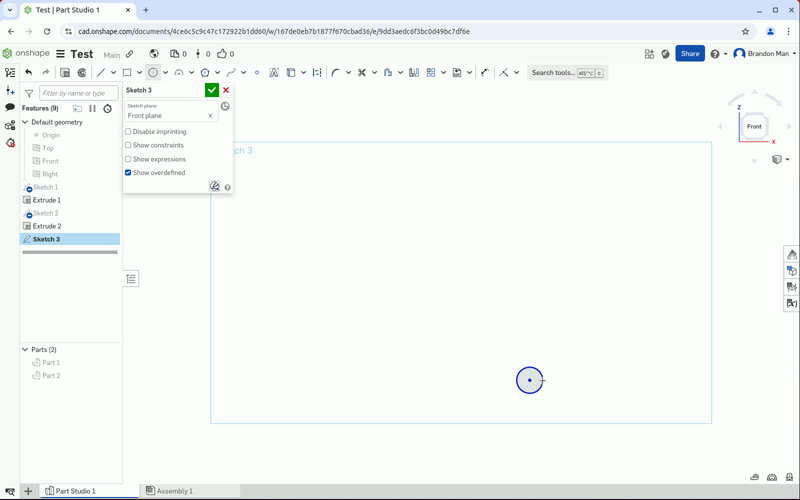
mouse_move(529, 380)
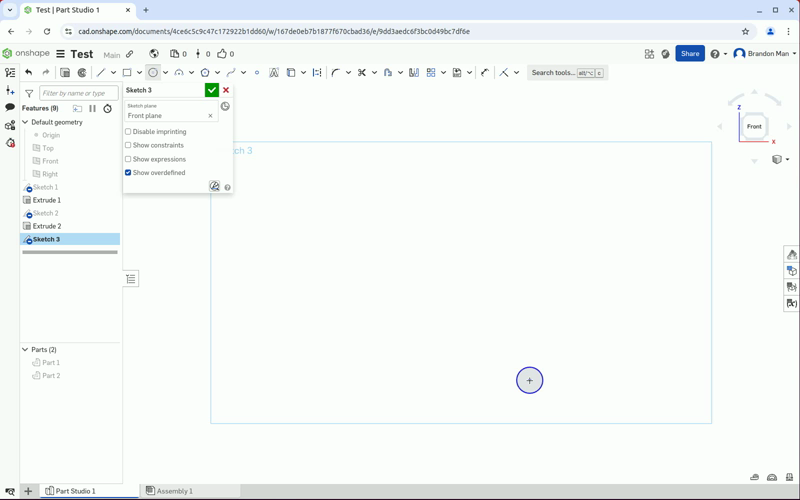
click(529, 380)
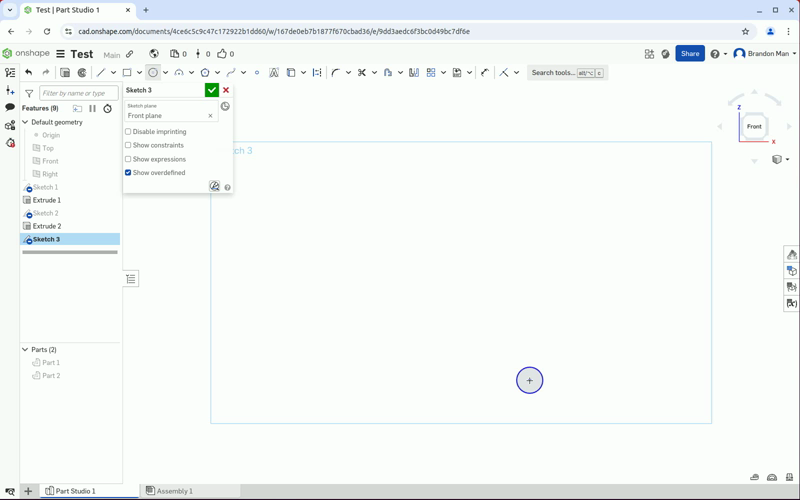
key_up(shift)
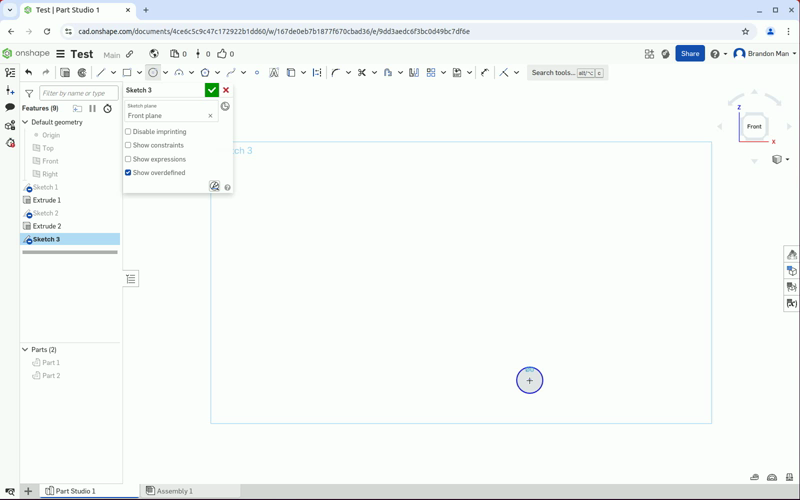
mouse_move(534, 380)
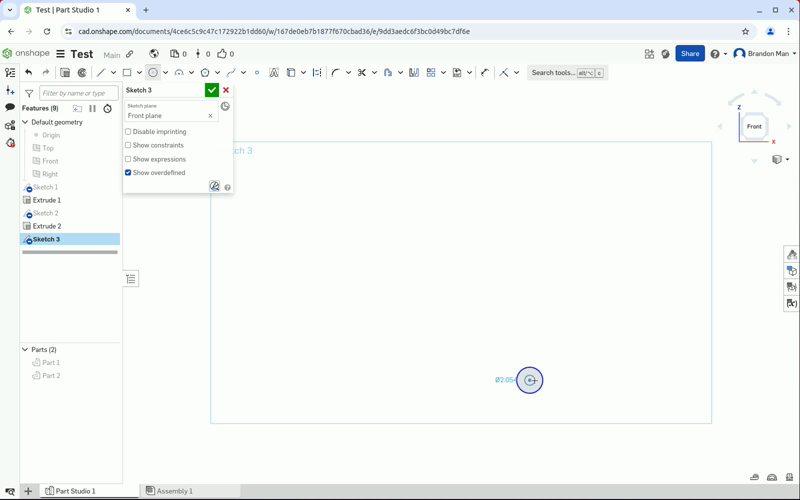
click(534, 380)
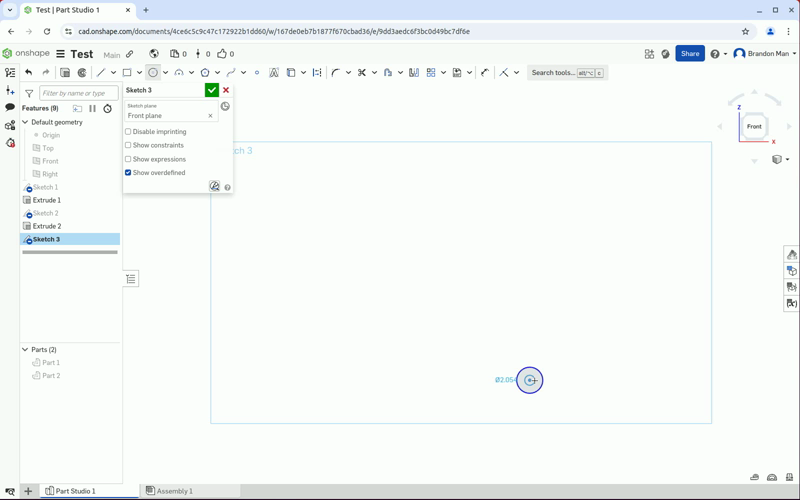
key(esc)
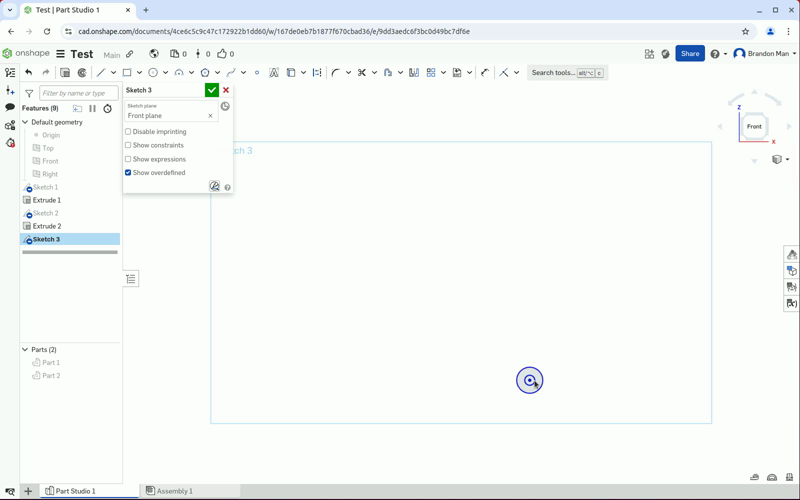
mouse_move(534, 370)
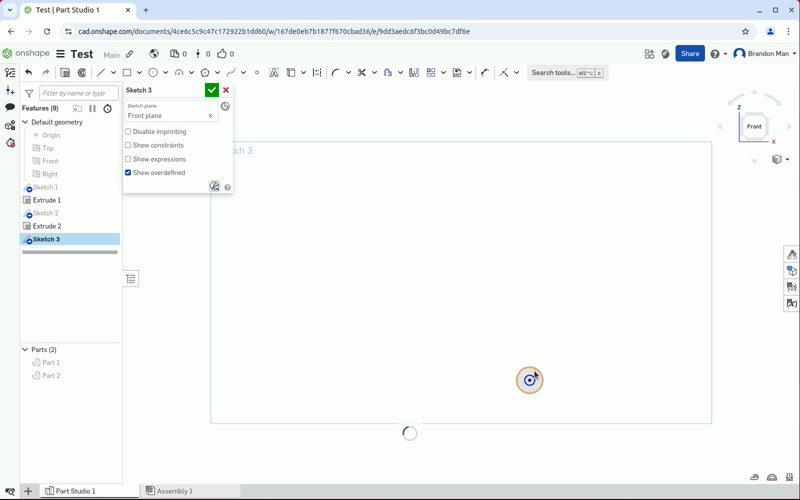
scroll(6)
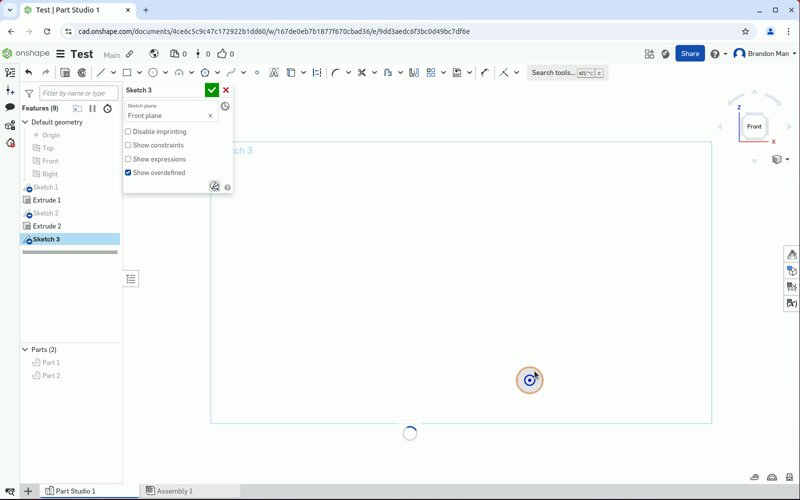
scroll(6)
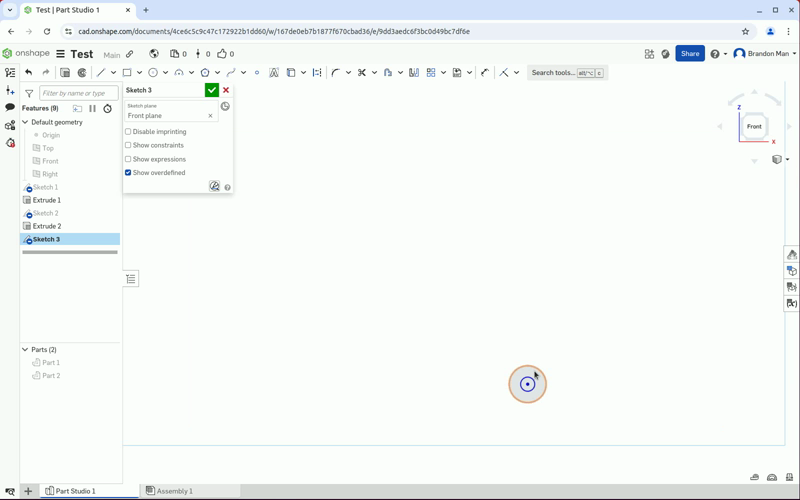
scroll(6)
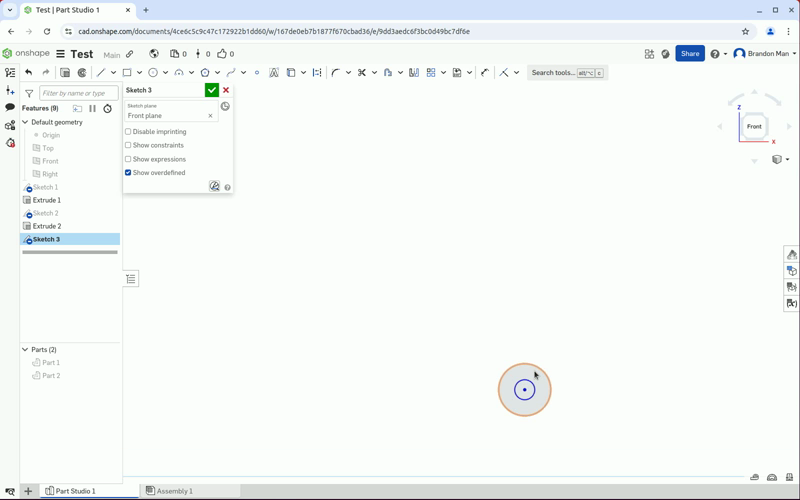
scroll(6)
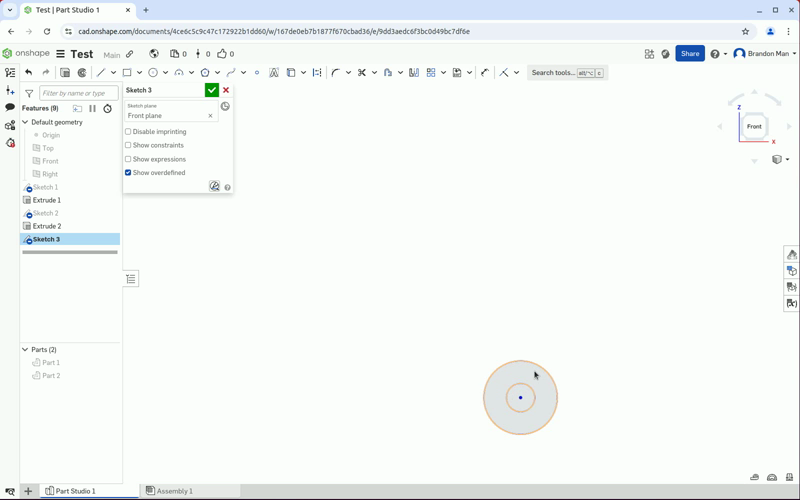
scroll(6)
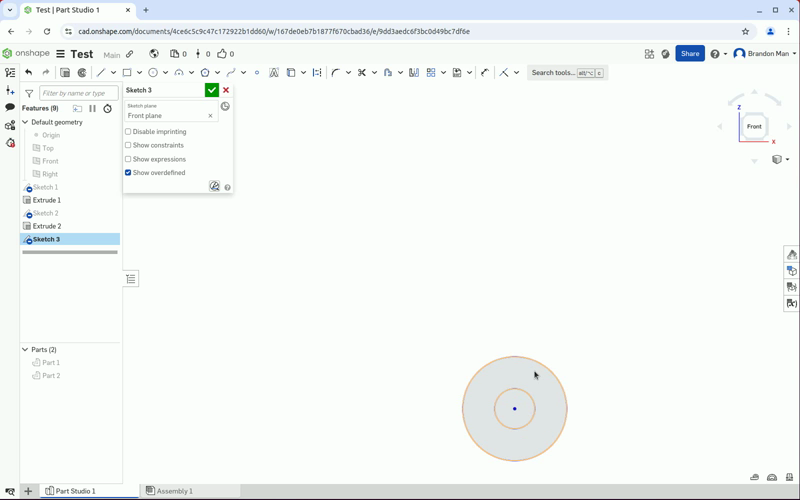
scroll(6)
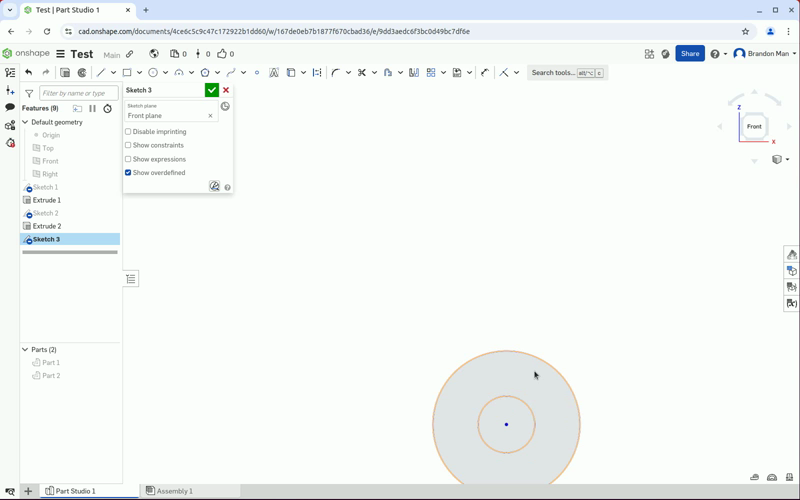
scroll(6)
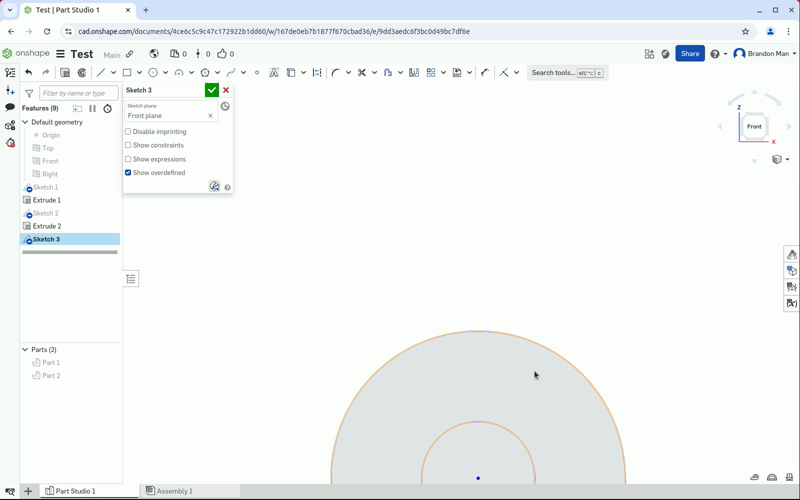
click(534, 370)
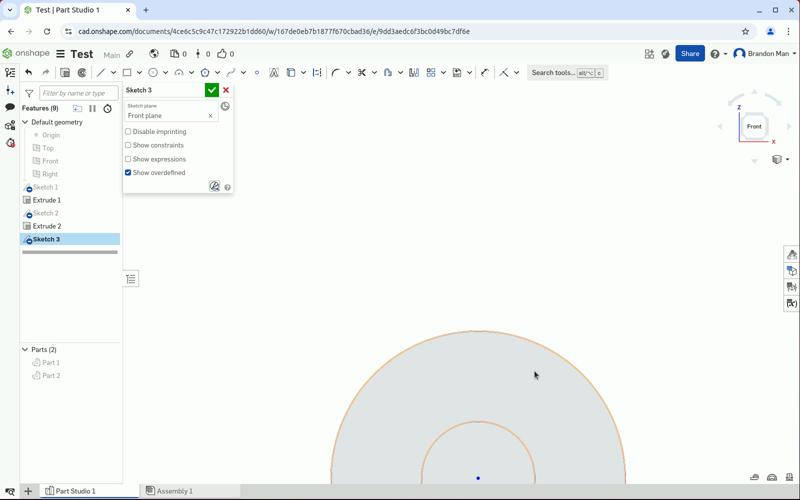
scroll(-6)
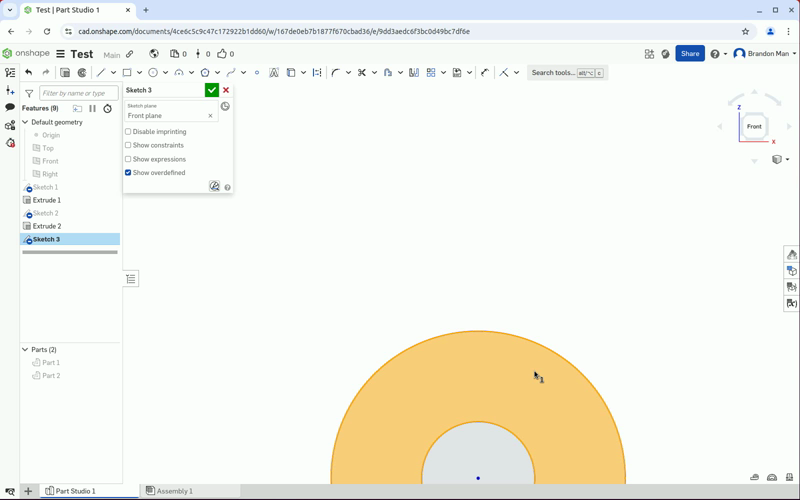
scroll(-6)
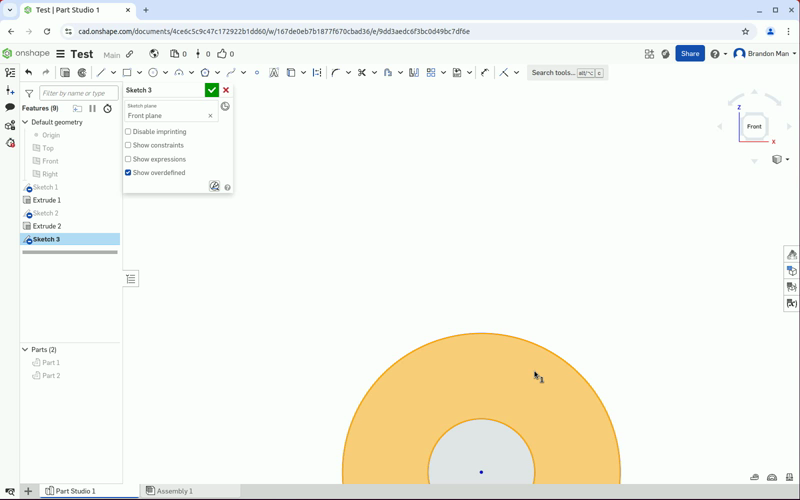
scroll(-6)
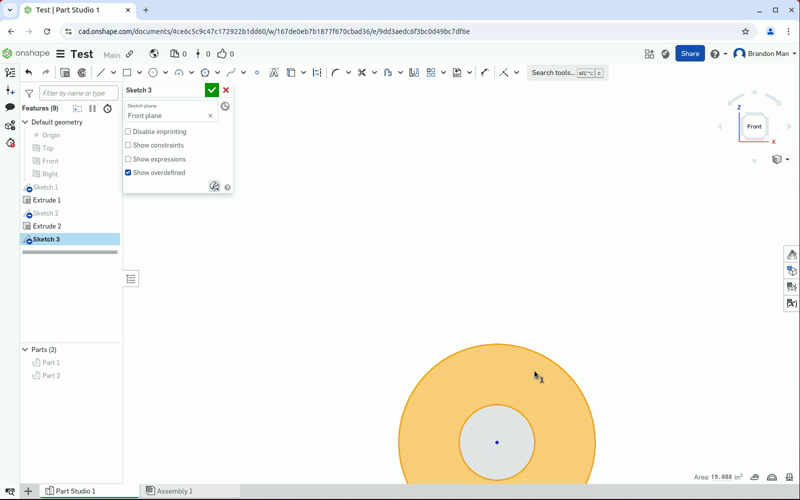
scroll(-6)
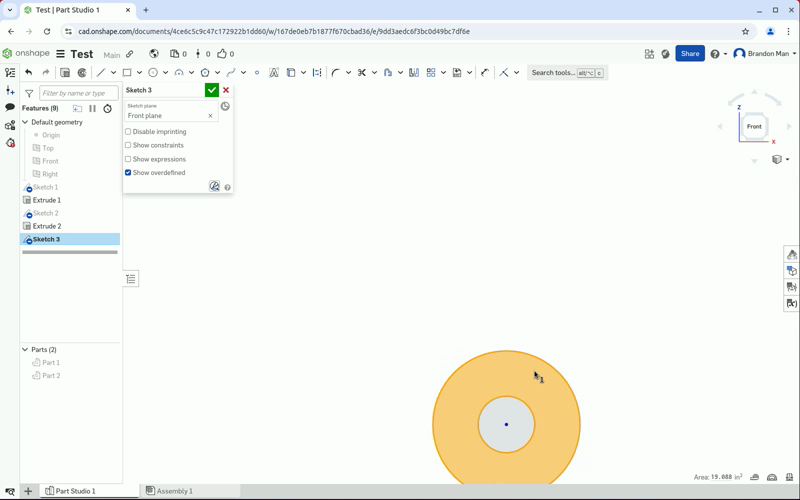
scroll(-6)
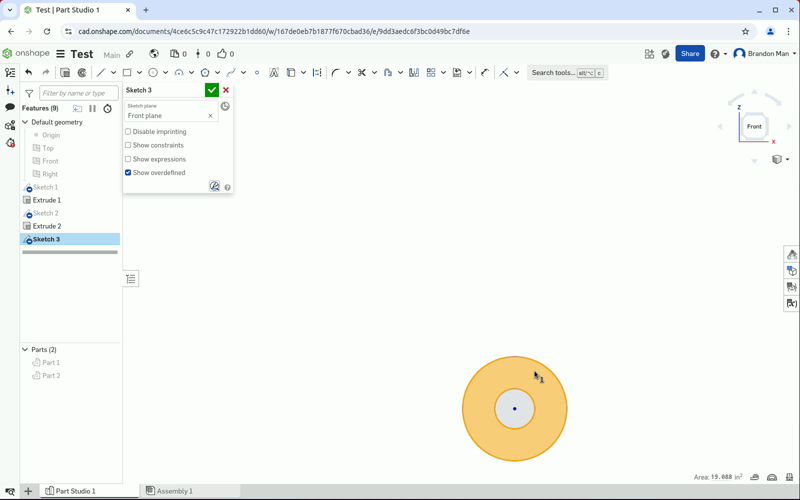
scroll(-6)
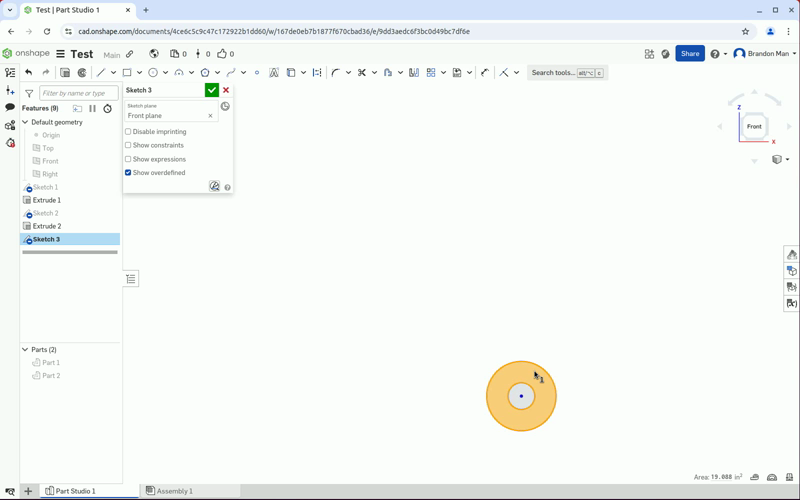
scroll(-6)
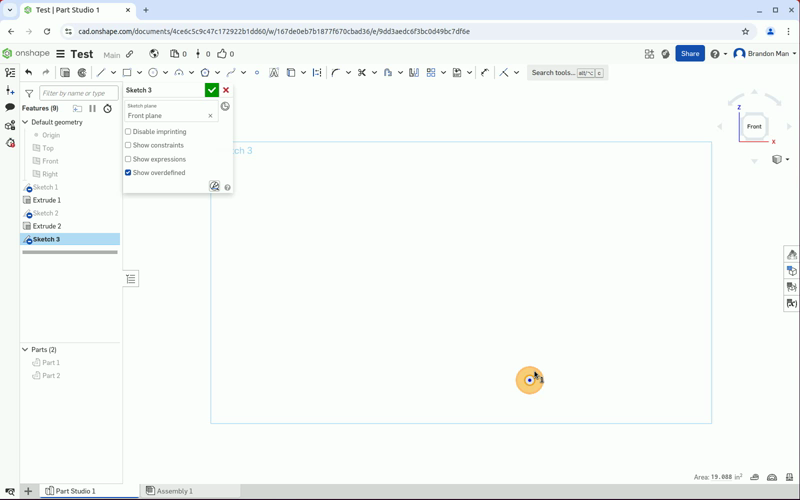
mouse_move(73, 352)
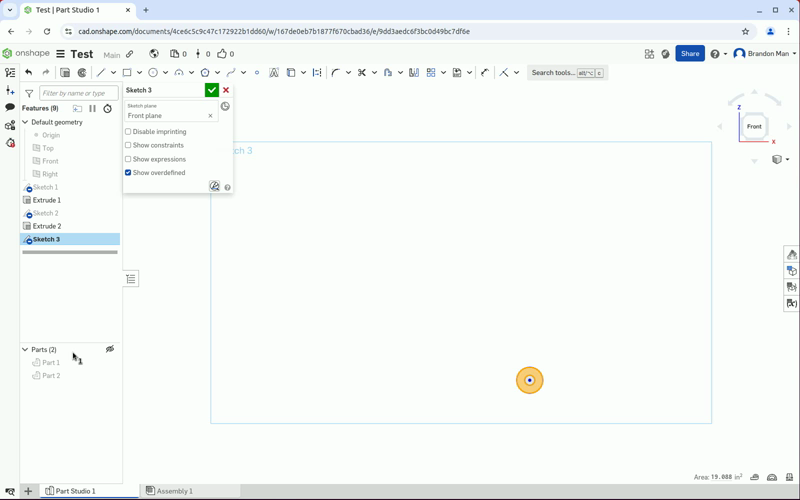
key(shift+y)
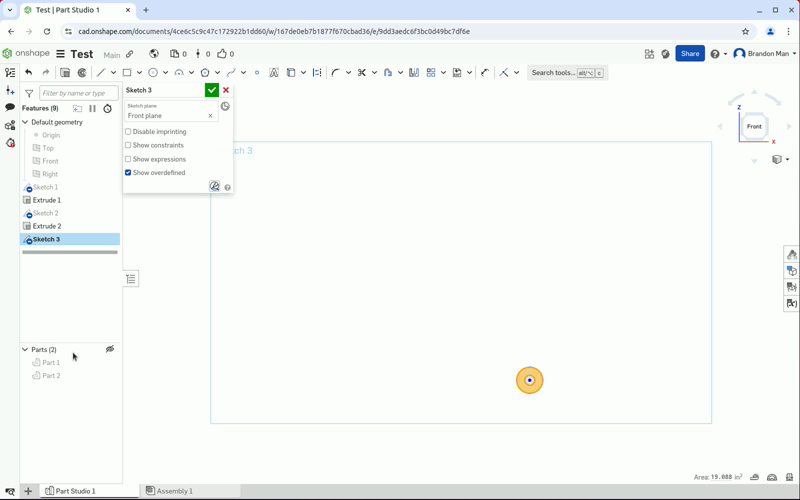
key(shift+e)
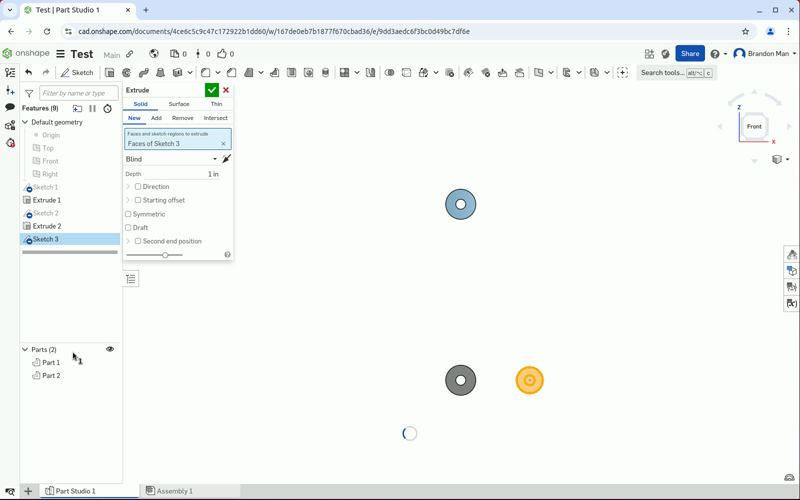
mouse_move(143, 106)
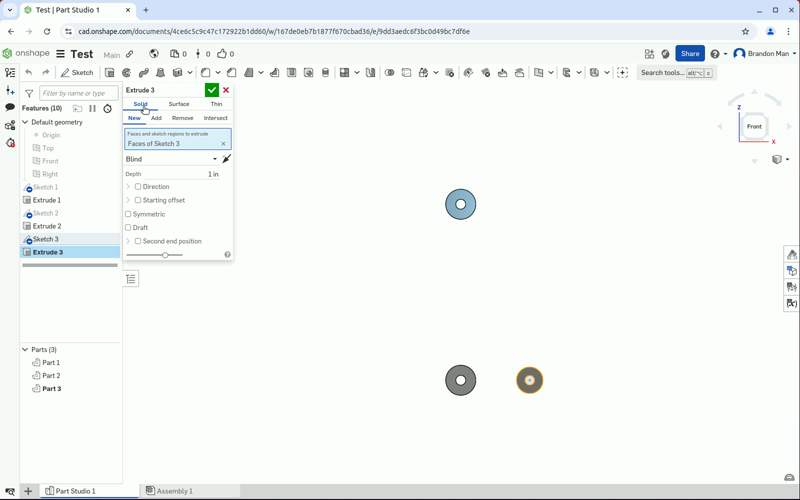
click(143, 106)
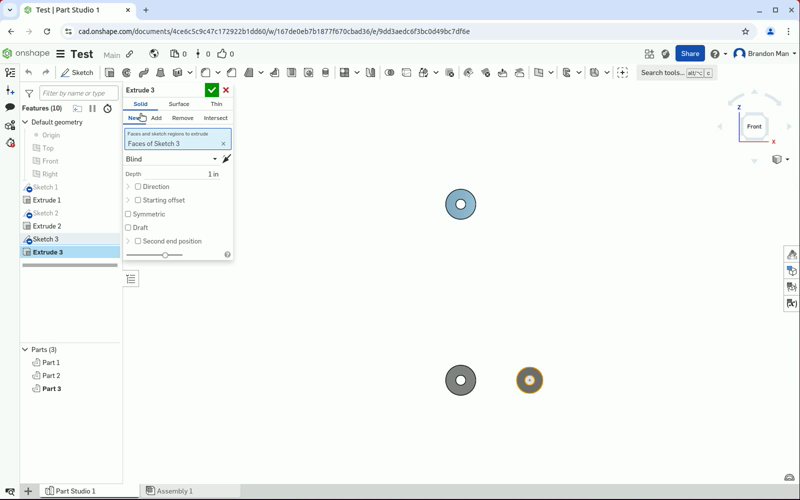
mouse_move(137, 120)
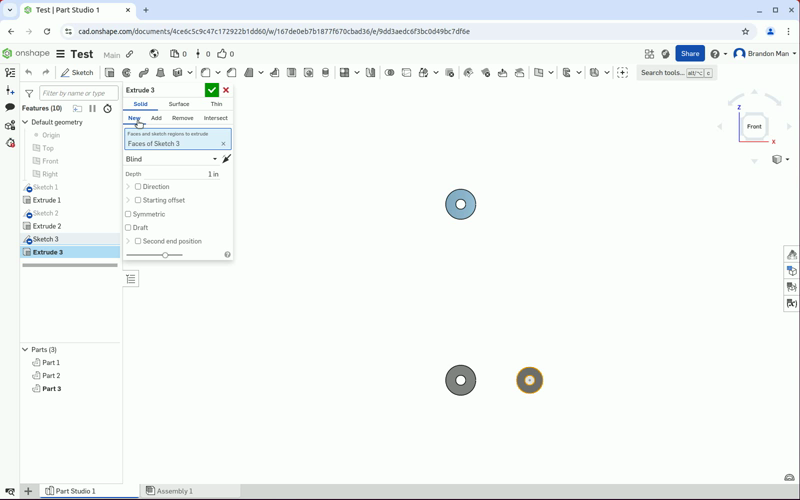
click(137, 120)
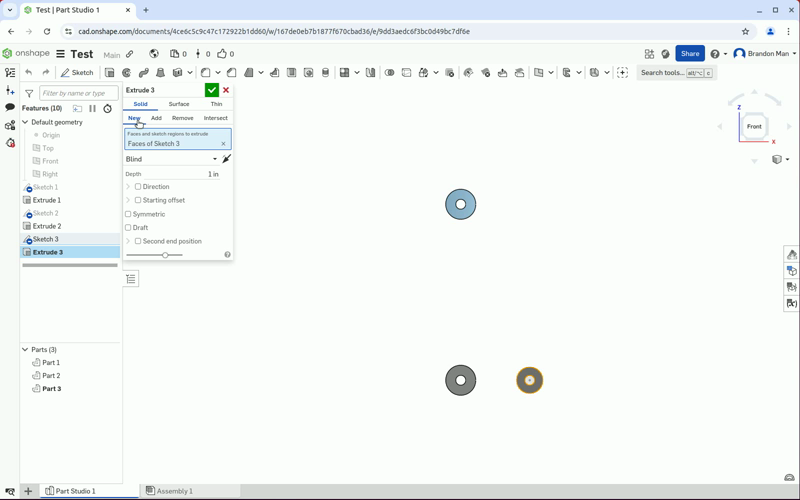
key(tab, 4)
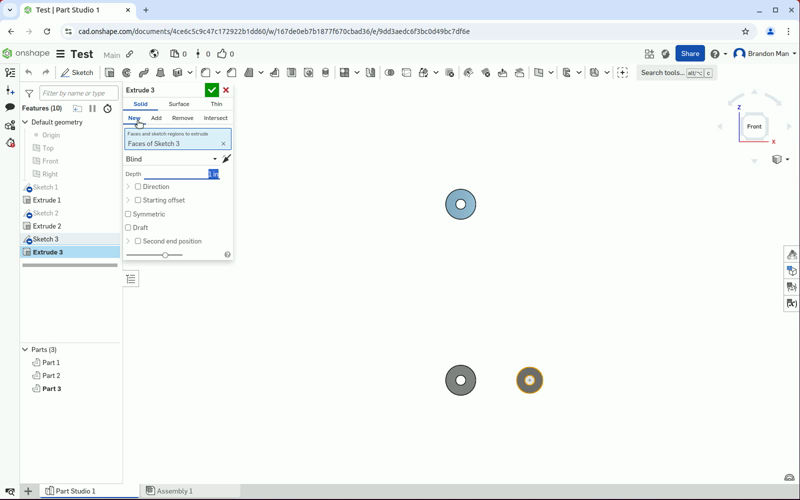
text(0.963)
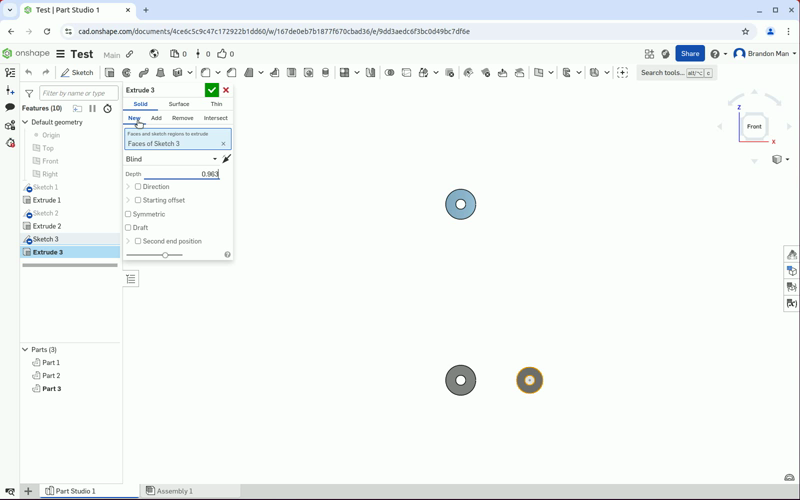
key(enter)
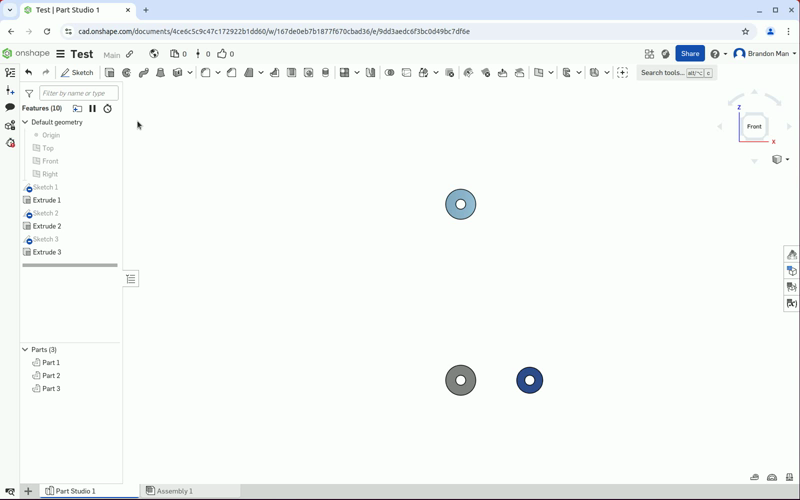
key(shift+h)
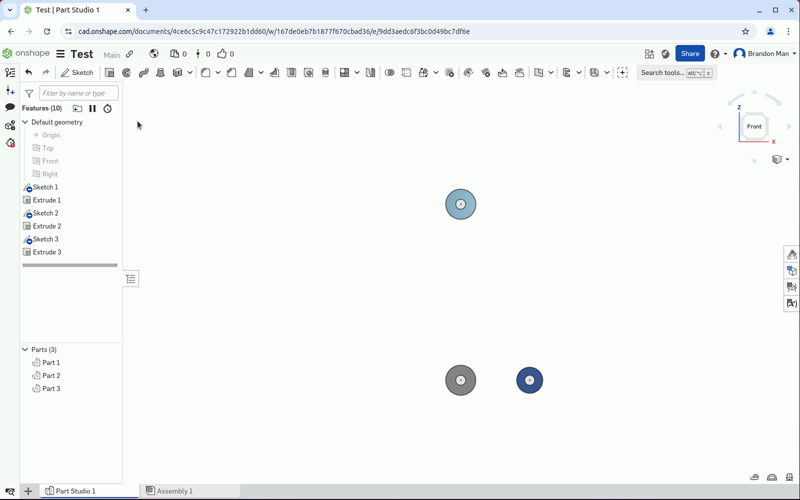
key(shift+h)
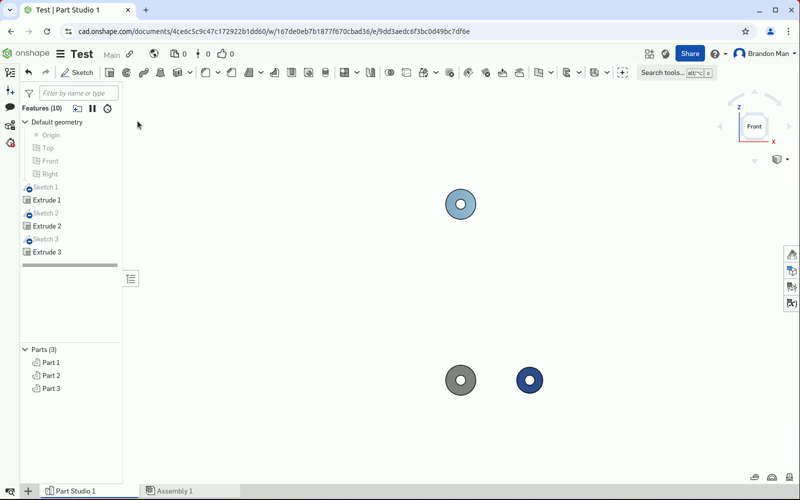
mouse_move(73, 189)
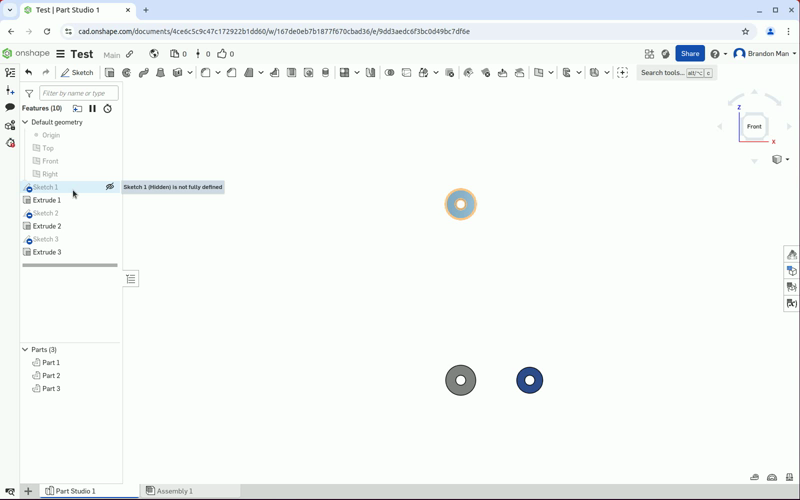
click(73, 189)
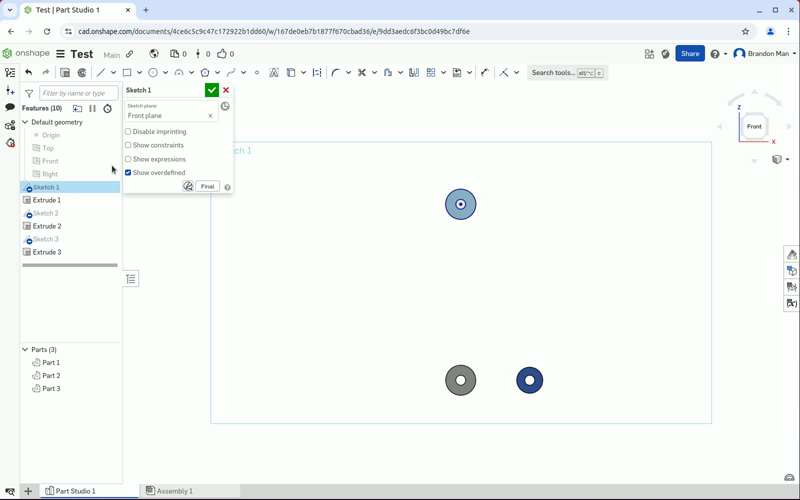
mouse_move(229, 92)
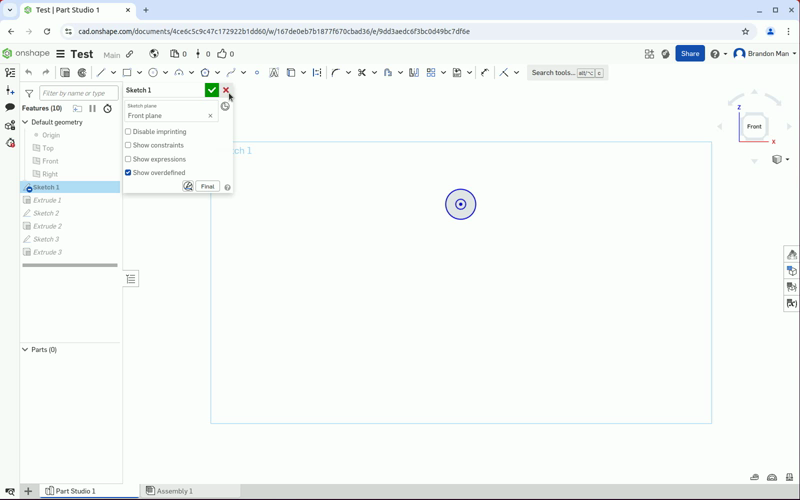
click(229, 92)
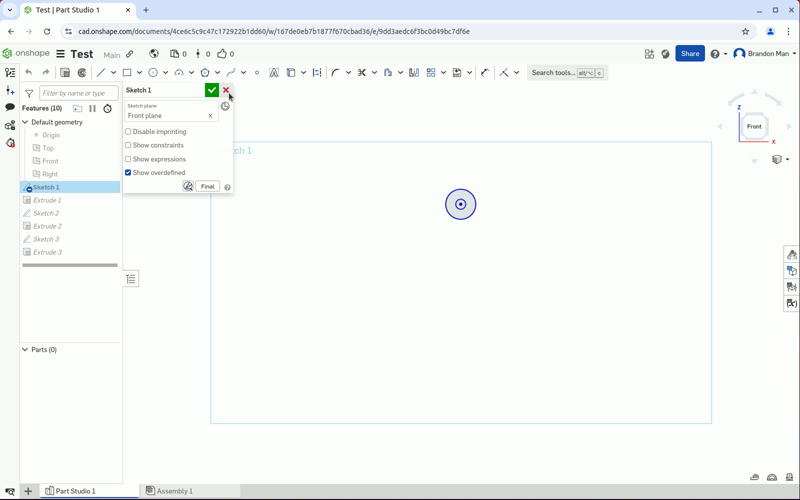
key(shift+s)
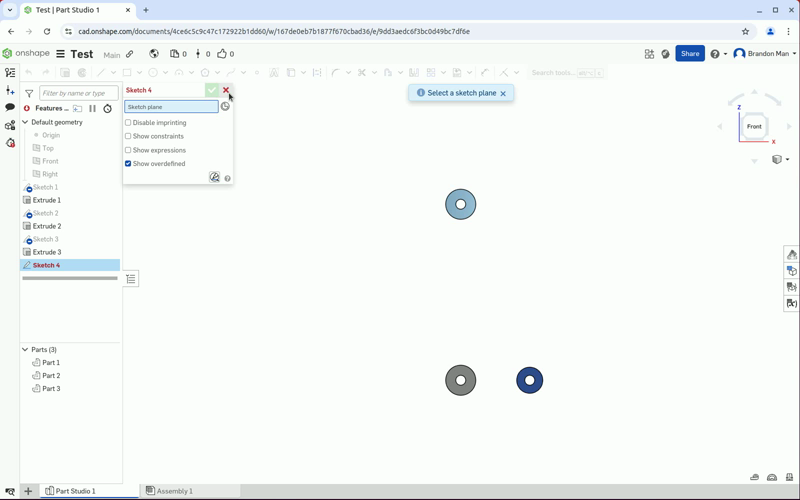
mouse_move(73, 163)
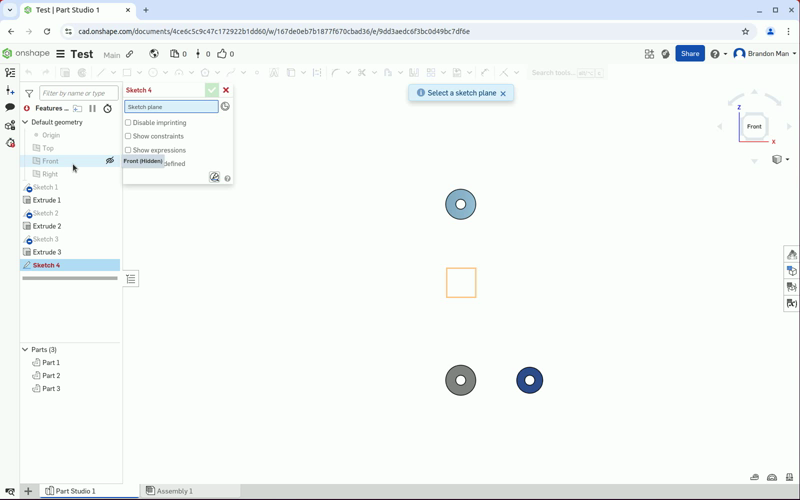
click(73, 163)
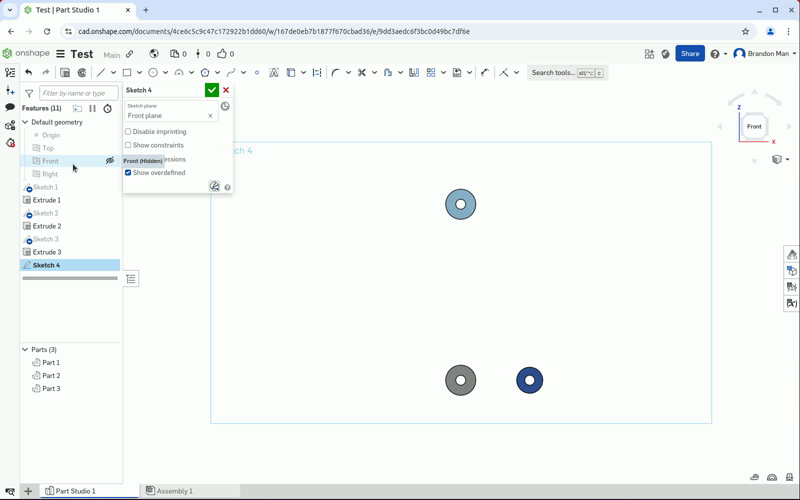
mouse_move(73, 352)
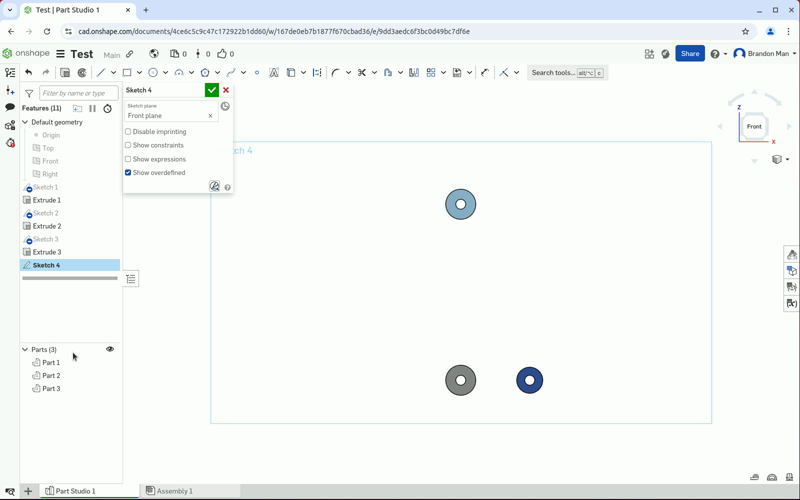
key(y)
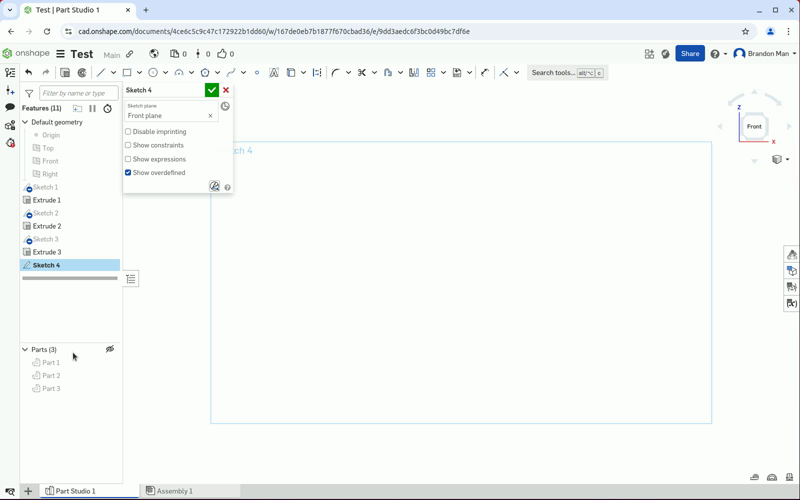
key(c)
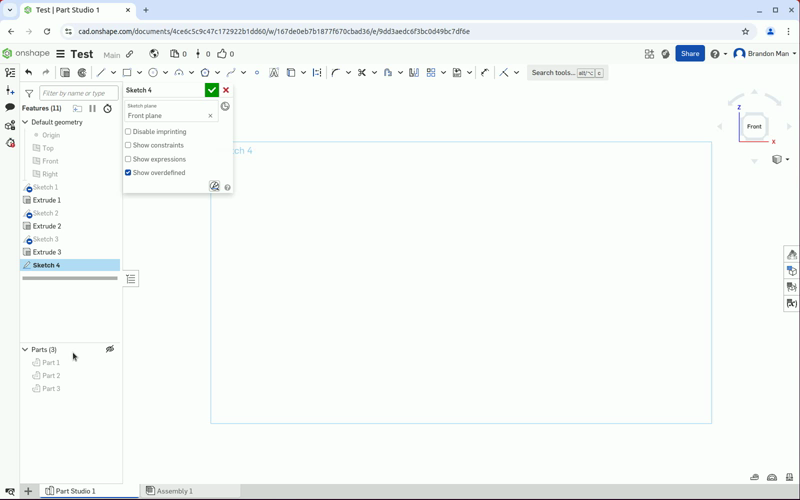
key_down(shift)
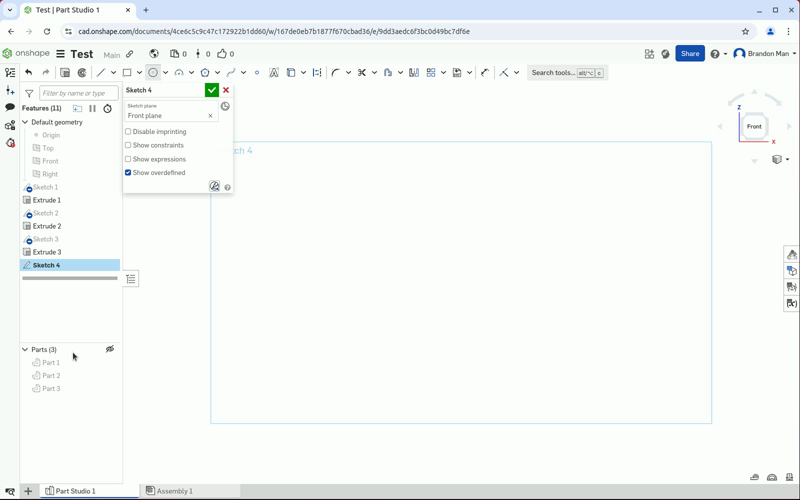
mouse_move(461, 282)
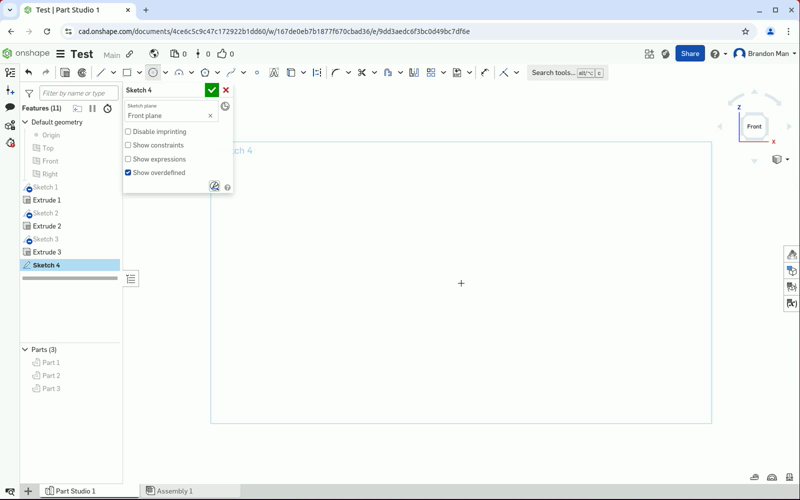
click(461, 282)
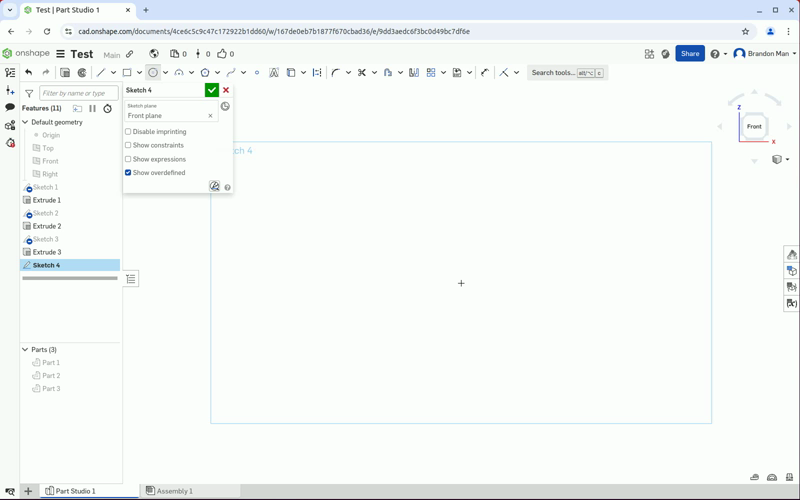
key_up(shift)
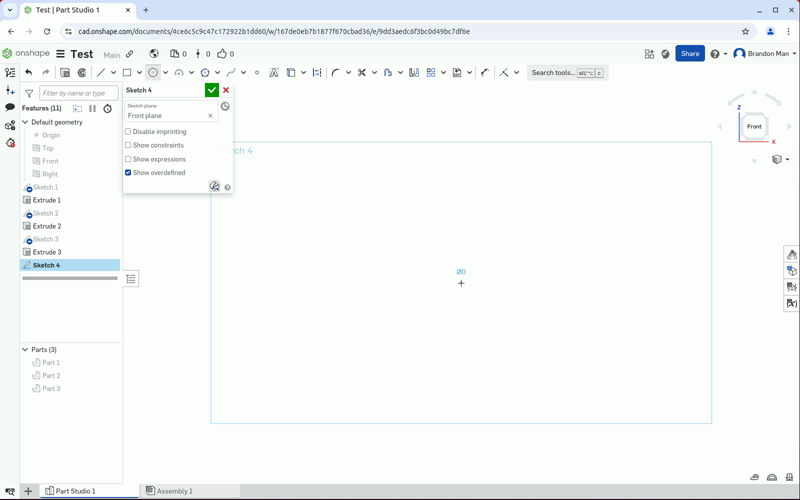
mouse_move(486, 282)
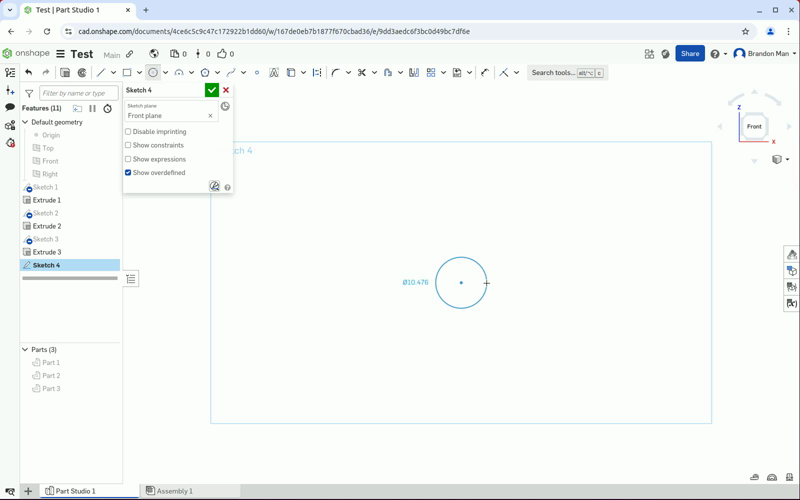
click(486, 282)
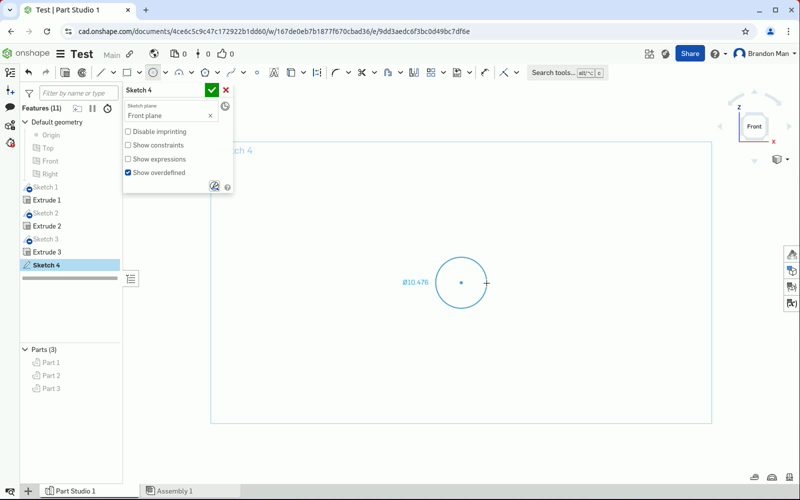
key(esc)
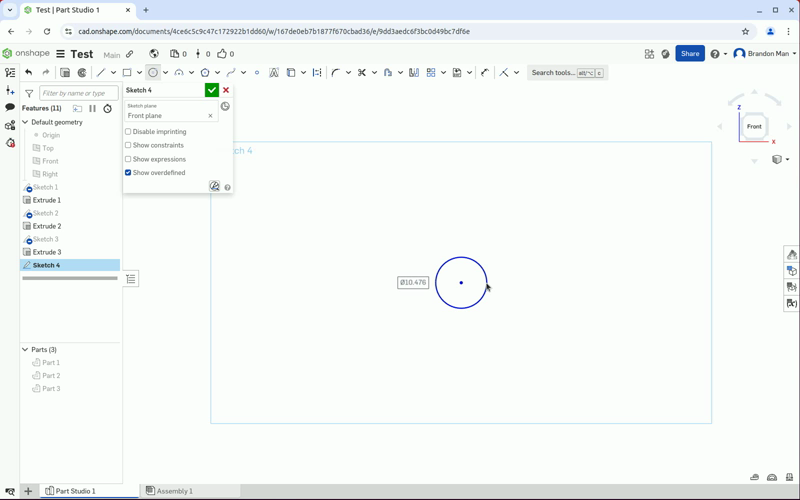
key(c)
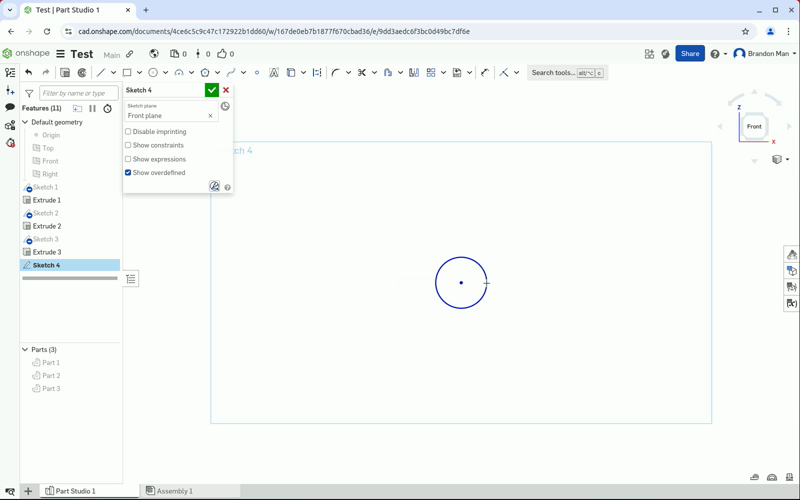
key_down(shift)
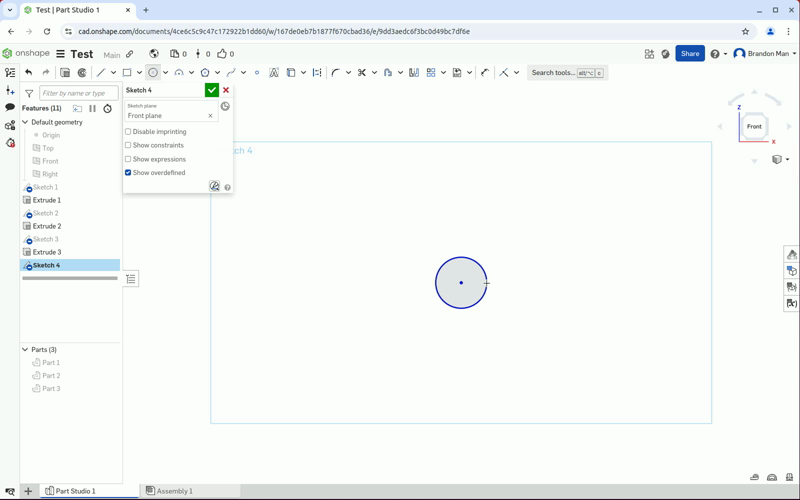
mouse_move(461, 282)
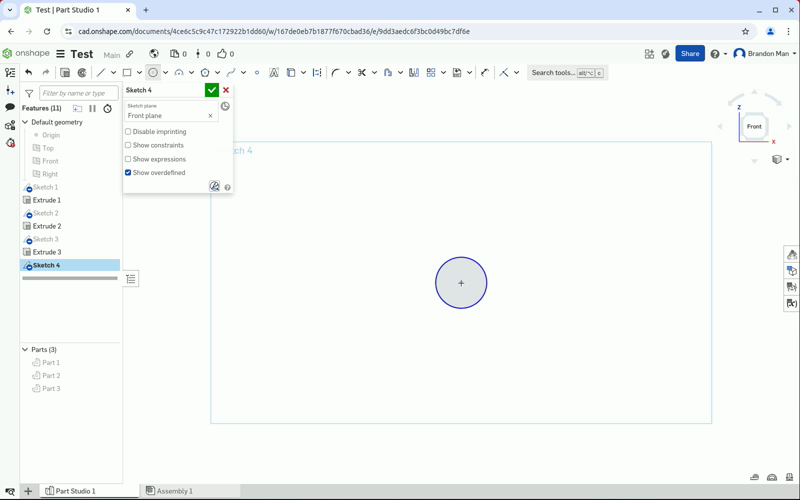
click(461, 282)
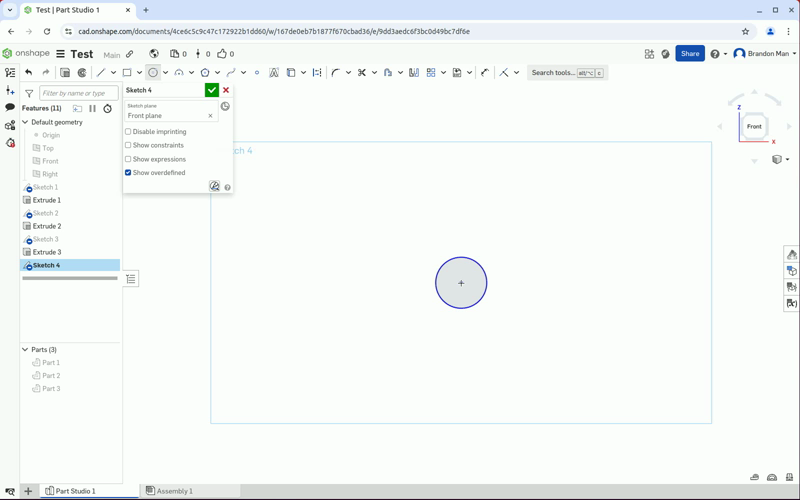
key_up(shift)
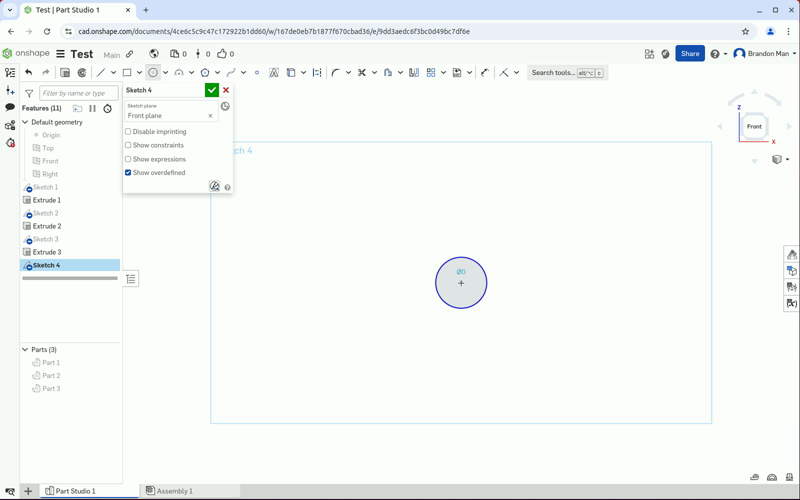
mouse_move(466, 282)
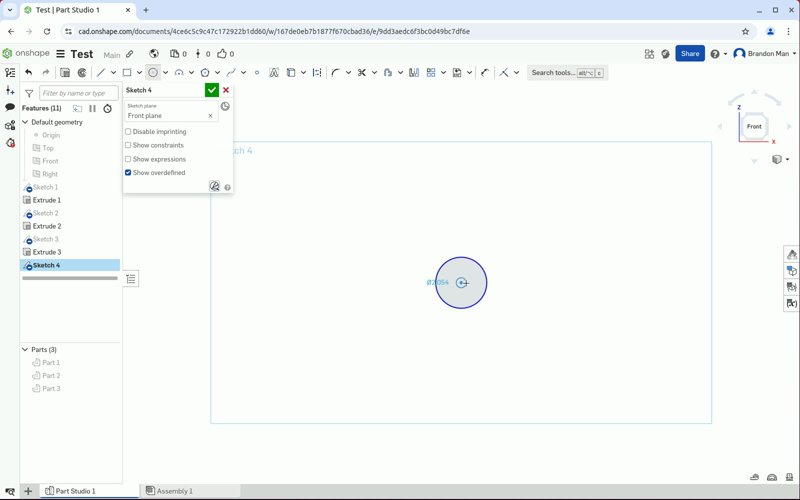
click(466, 282)
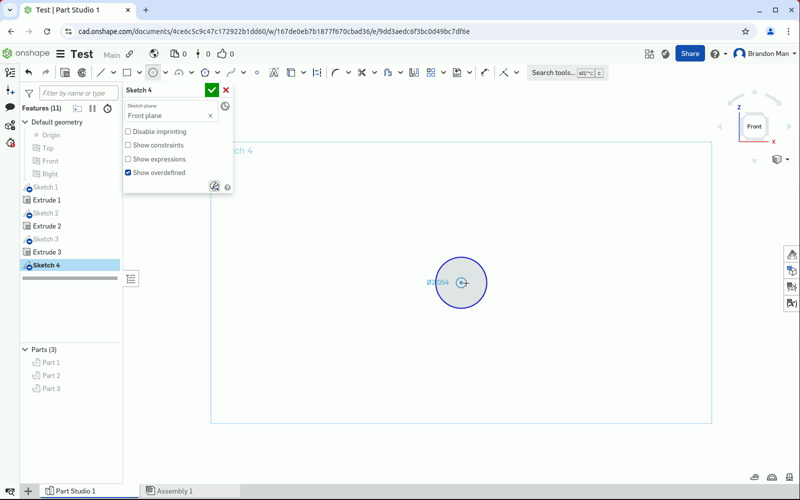
key(esc)
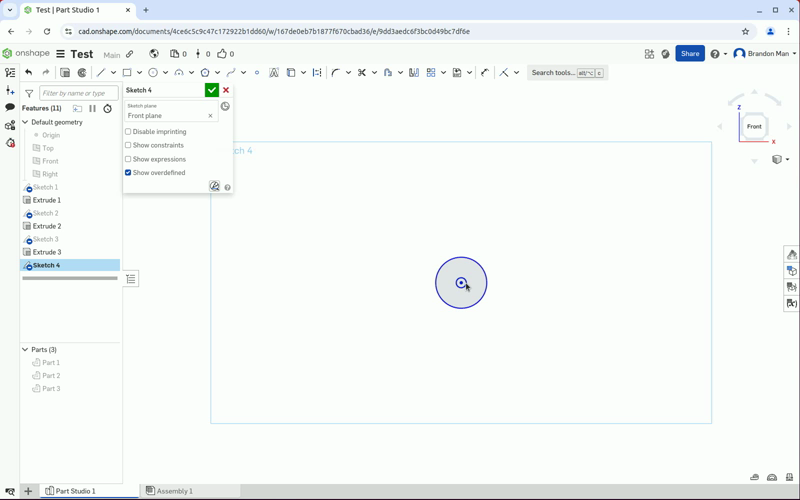
mouse_move(440, 288)
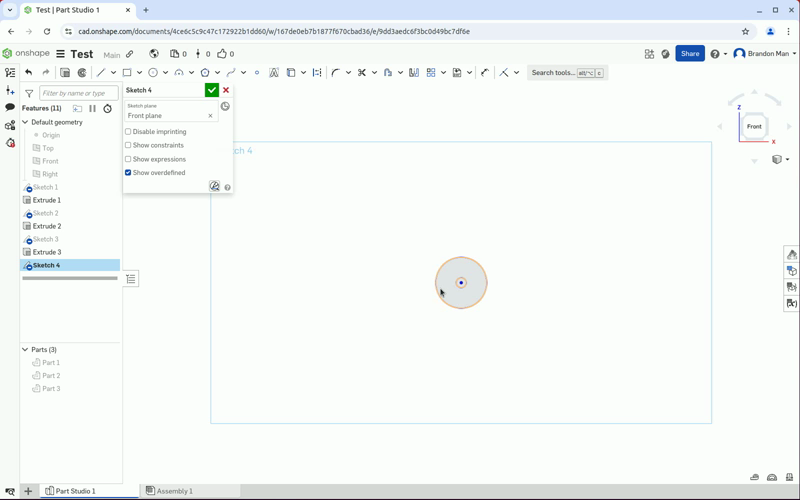
click(440, 288)
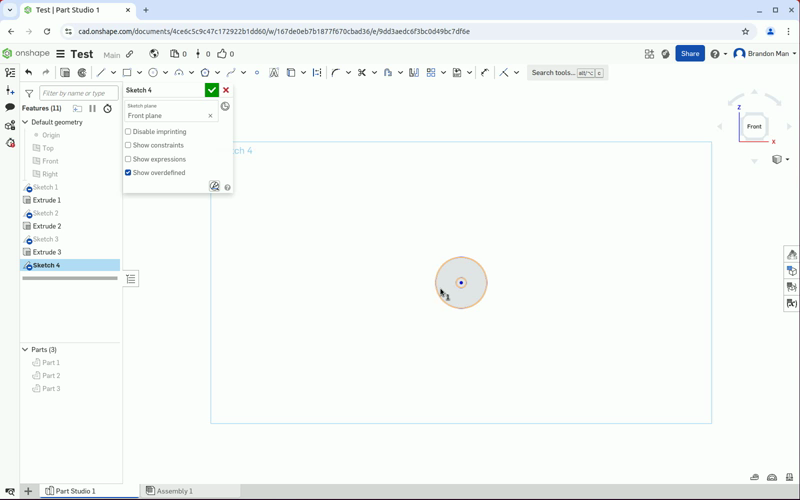
mouse_move(73, 352)
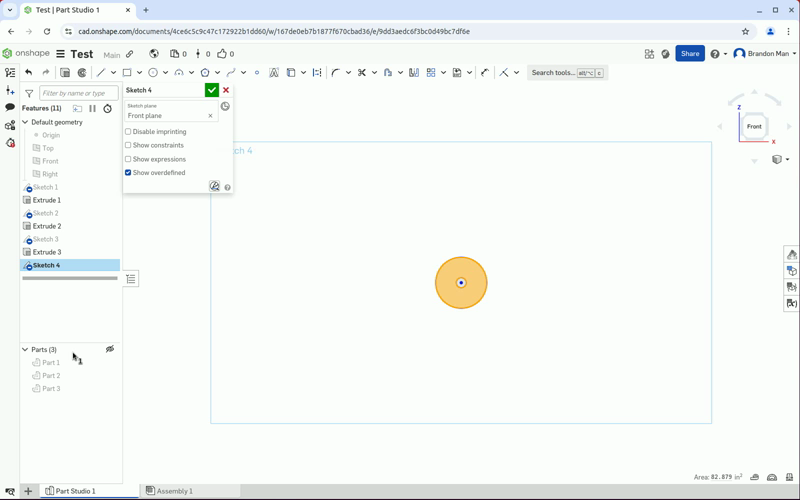
key(shift+y)
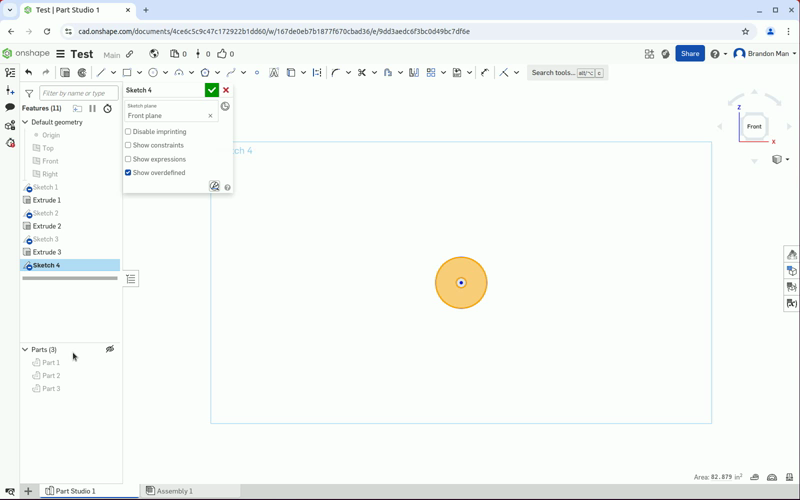
key(shift+e)
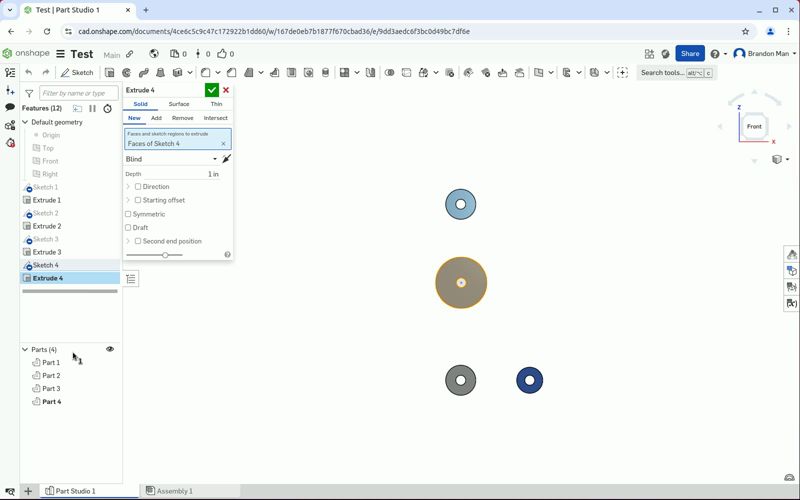
mouse_move(143, 106)
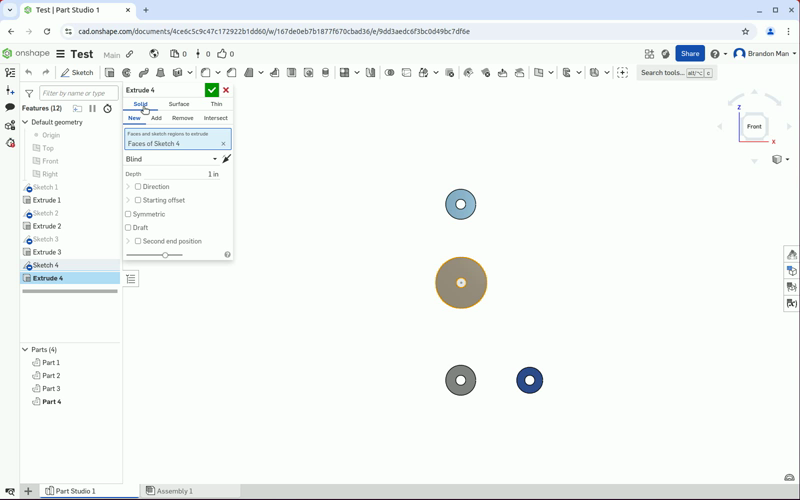
click(143, 106)
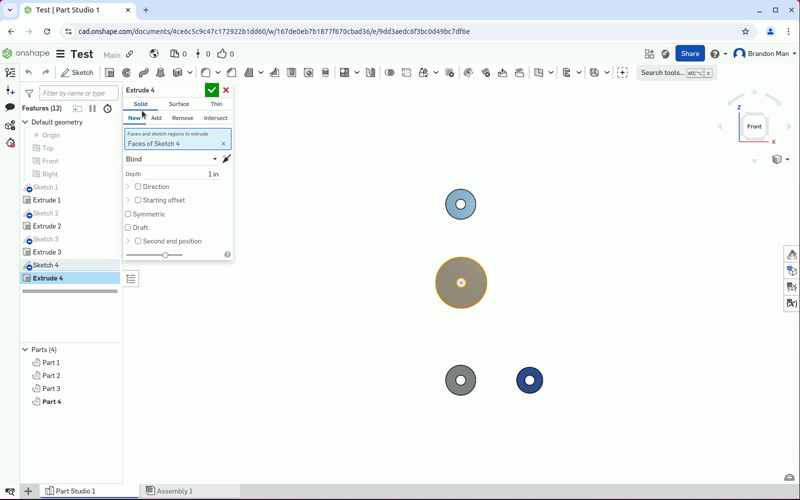
mouse_move(137, 120)
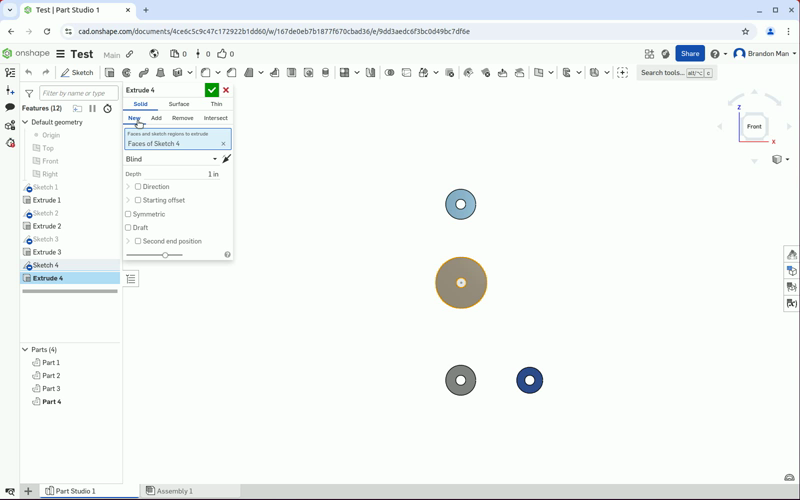
click(137, 120)
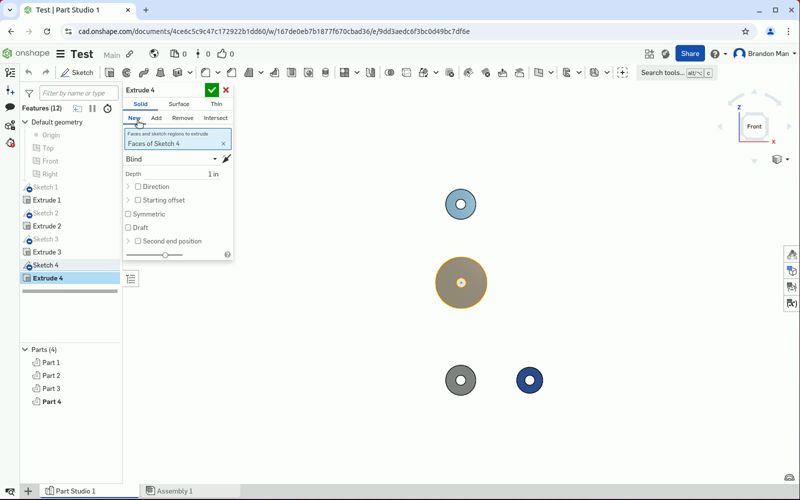
key(tab, 4)
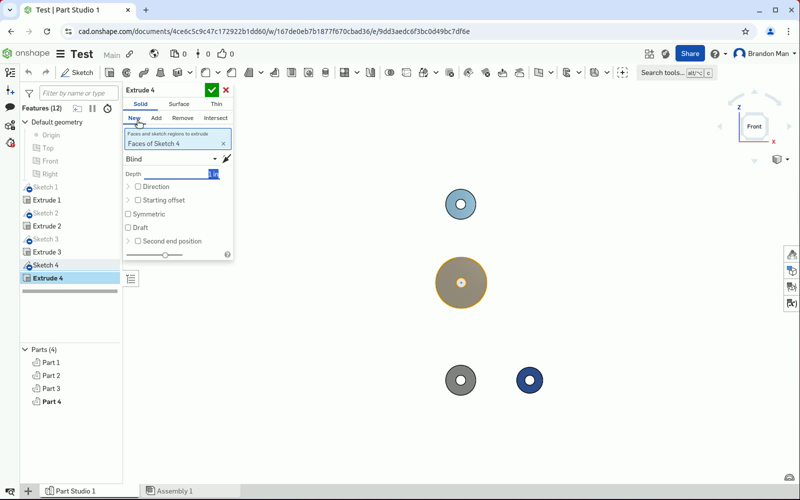
text(0.963)
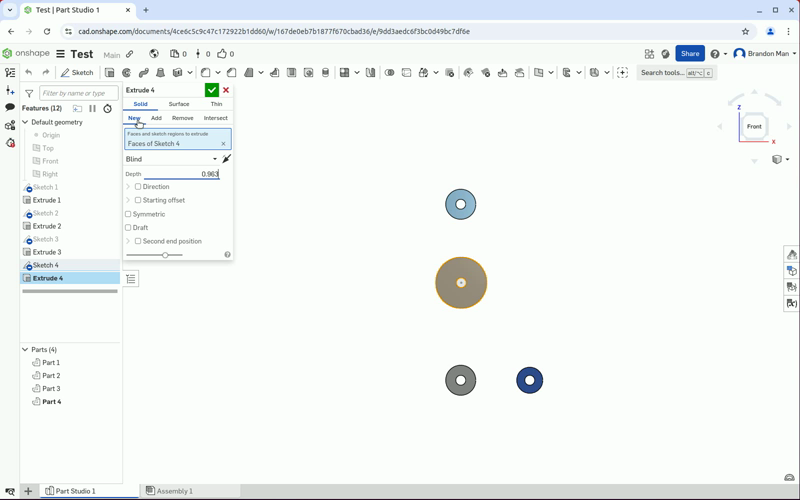
key(enter)
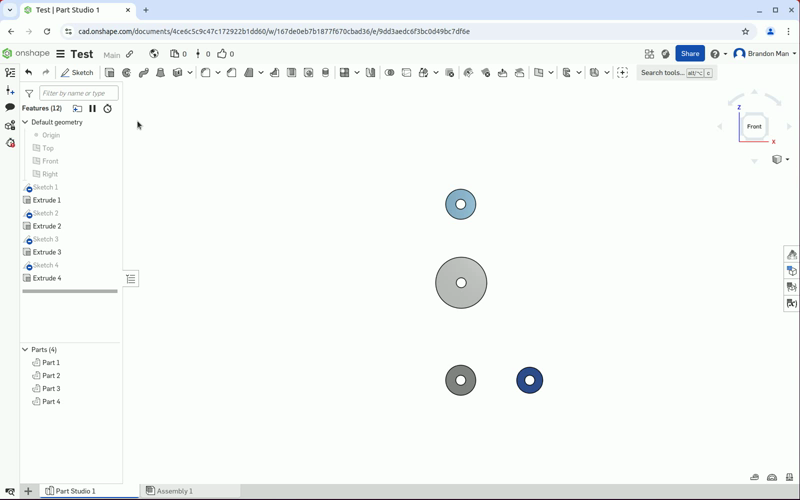
key(shift+h)
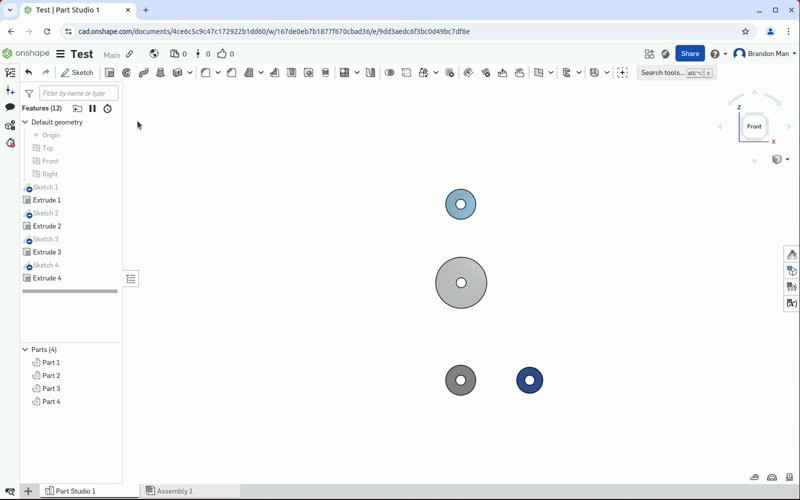
key(shift+h)
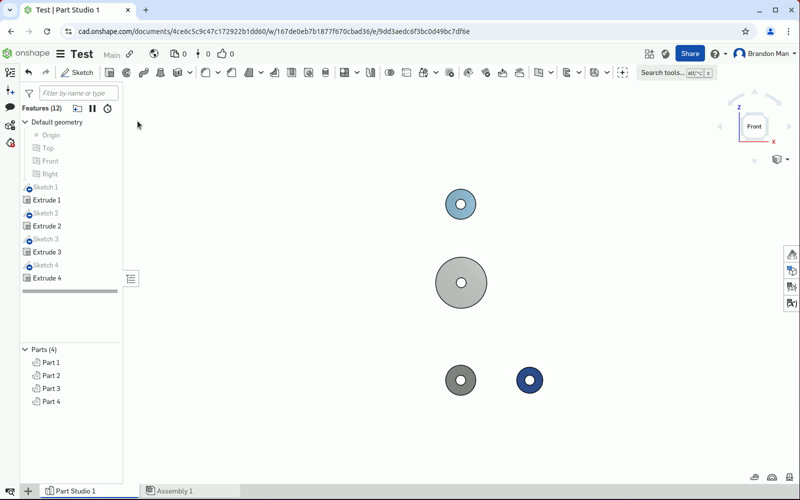
mouse_move(73, 189)
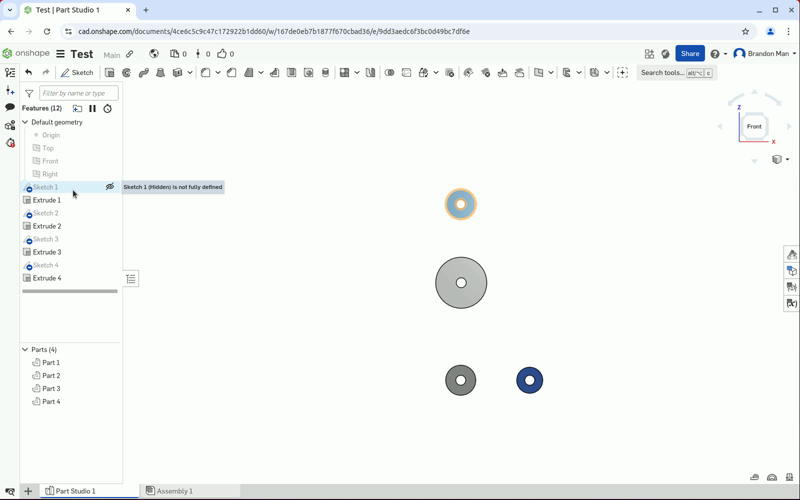
click(73, 189)
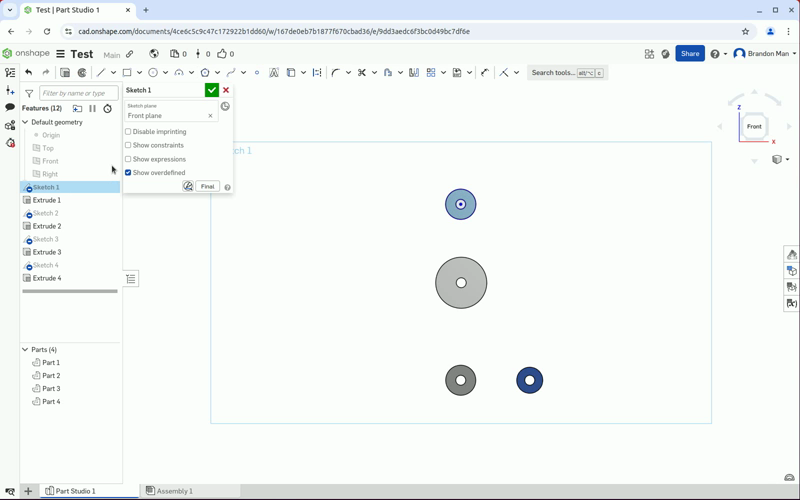
mouse_move(229, 92)
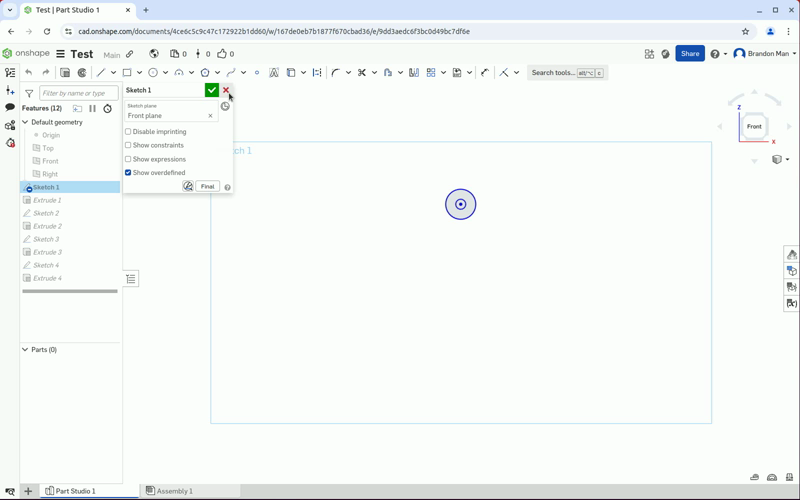
click(229, 92)
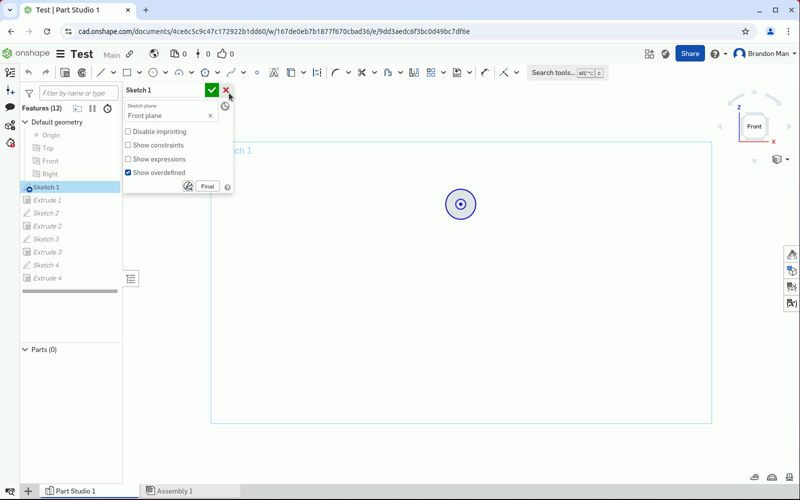
key(shift+s)
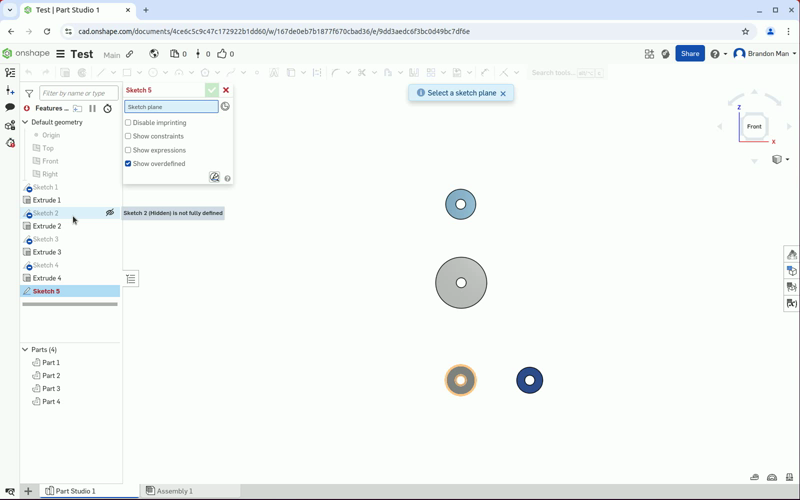
scroll(3)
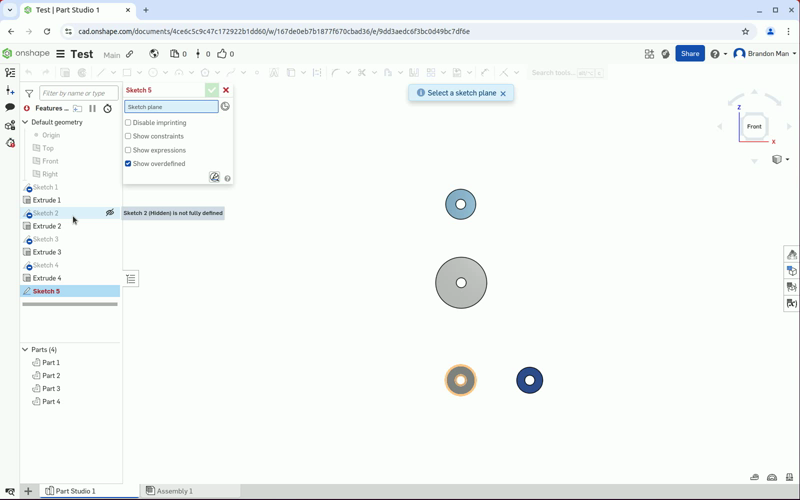
mouse_move(73, 163)
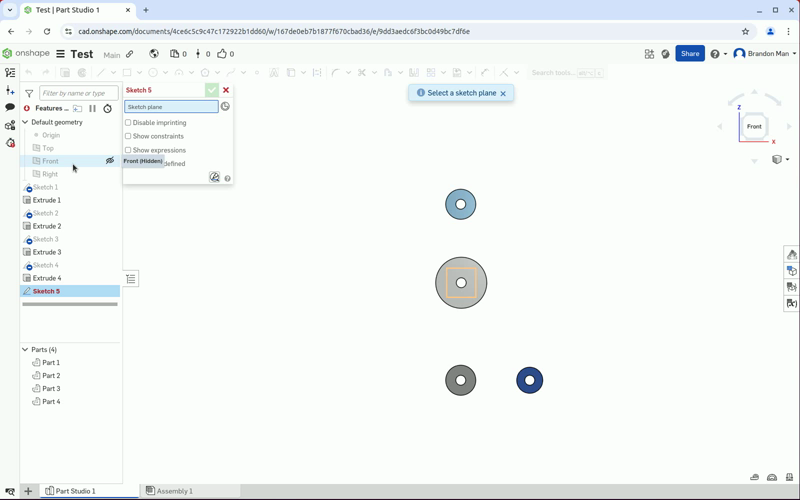
click(73, 163)
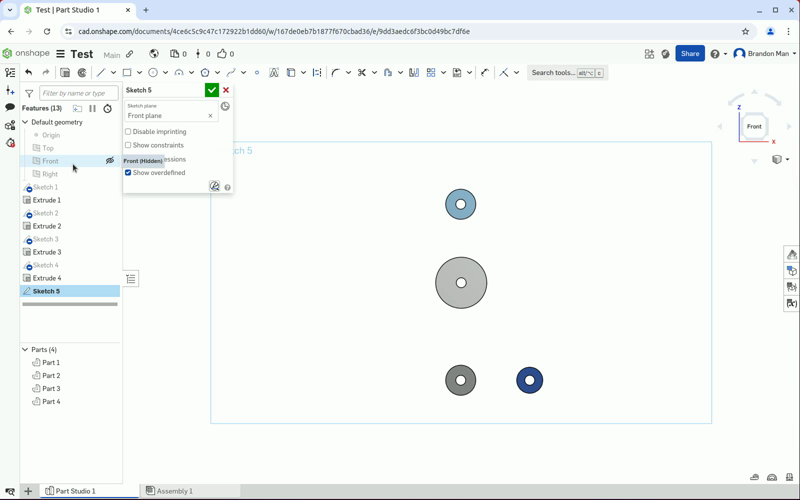
mouse_move(73, 352)
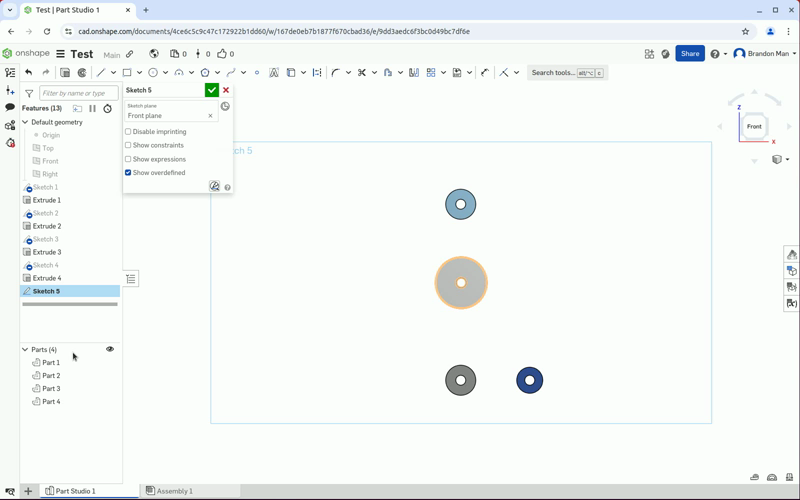
key(y)
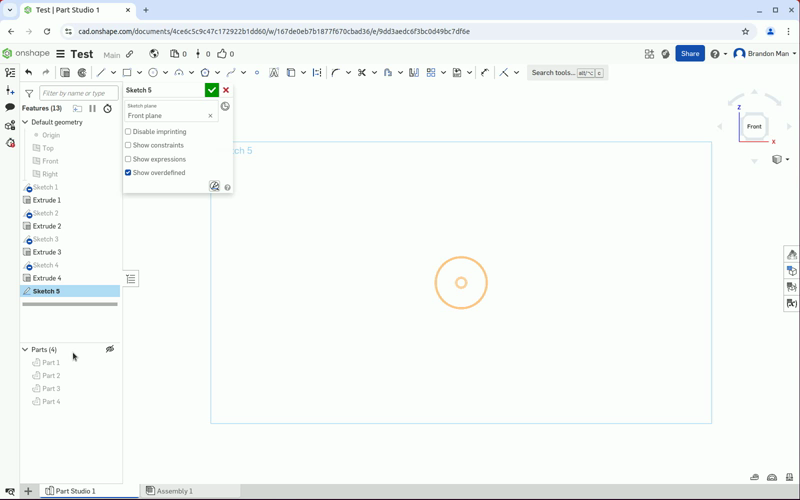
key(a)
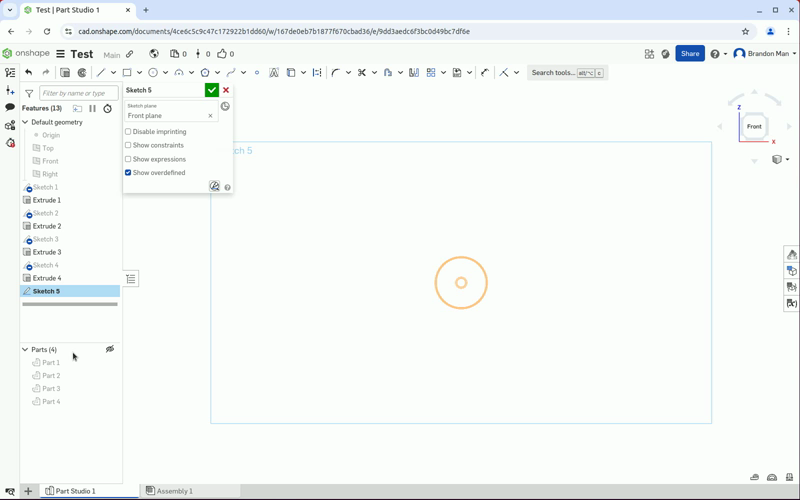
key_down(shift)
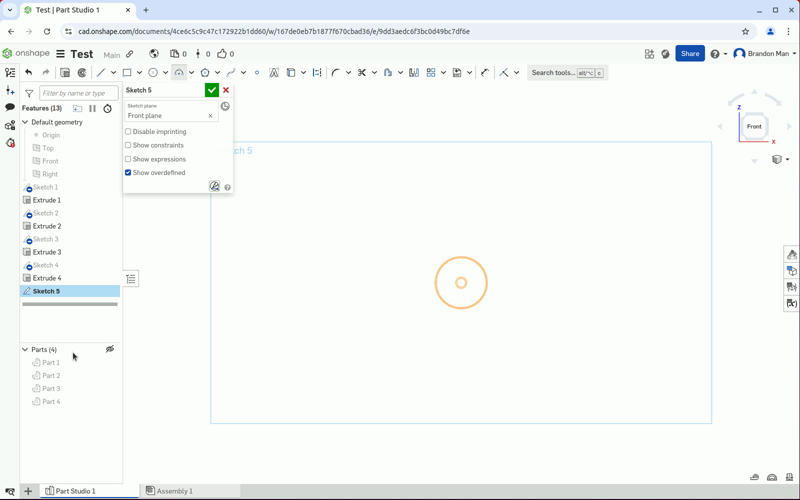
mouse_move(436, 279)
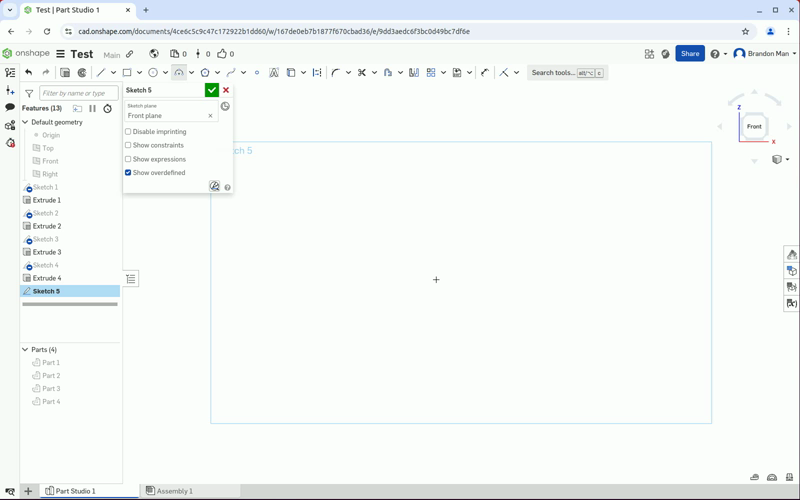
click(436, 279)
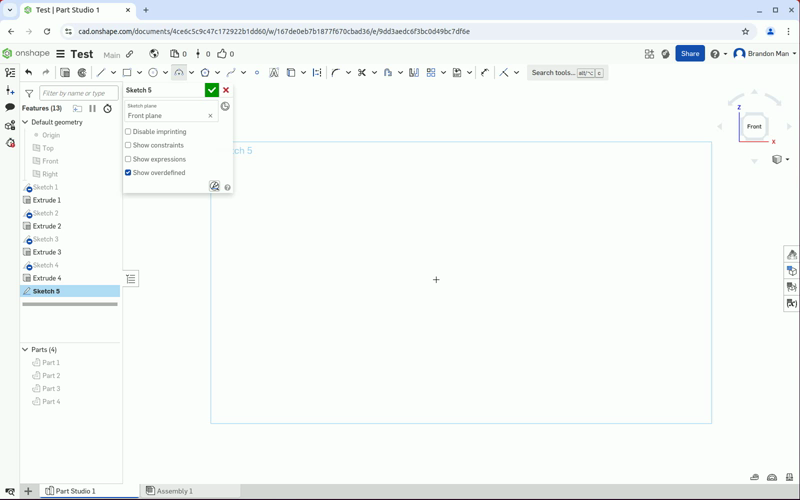
key_up(shift)
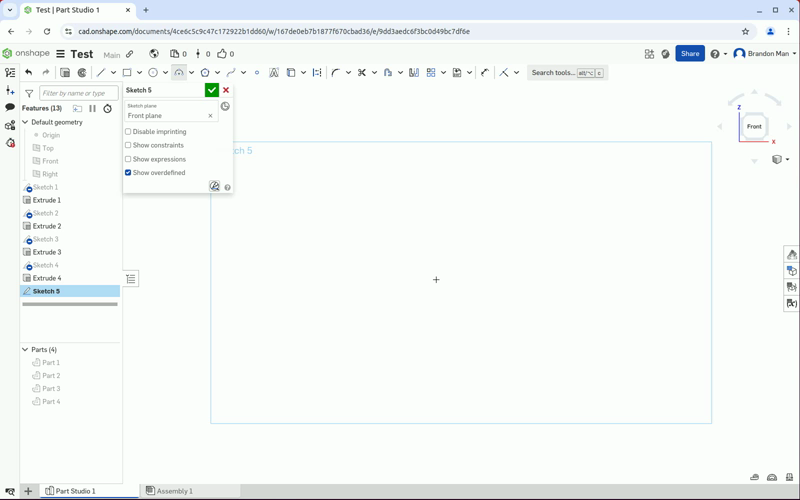
key_down(shift)
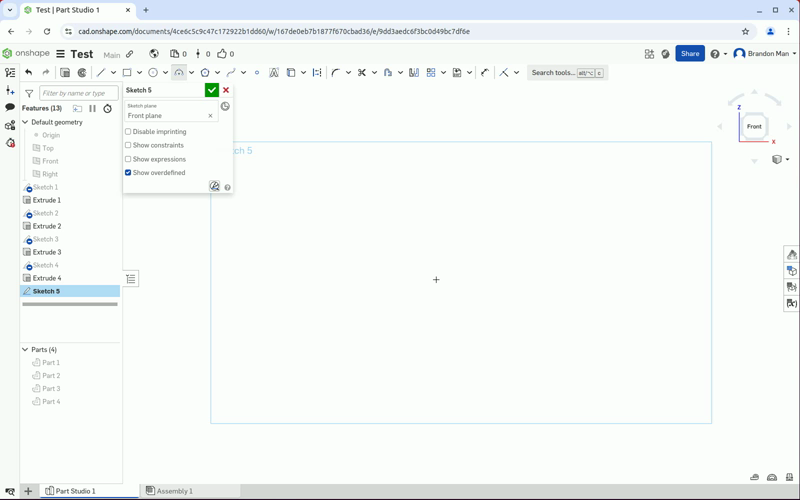
mouse_move(485, 279)
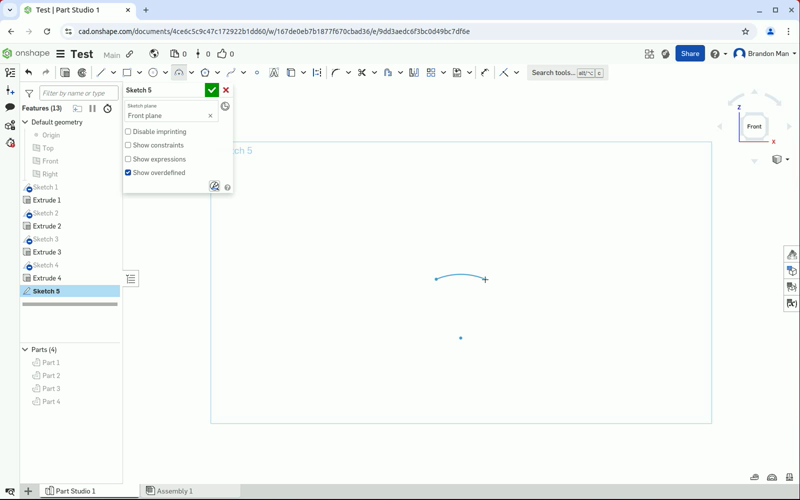
click(485, 279)
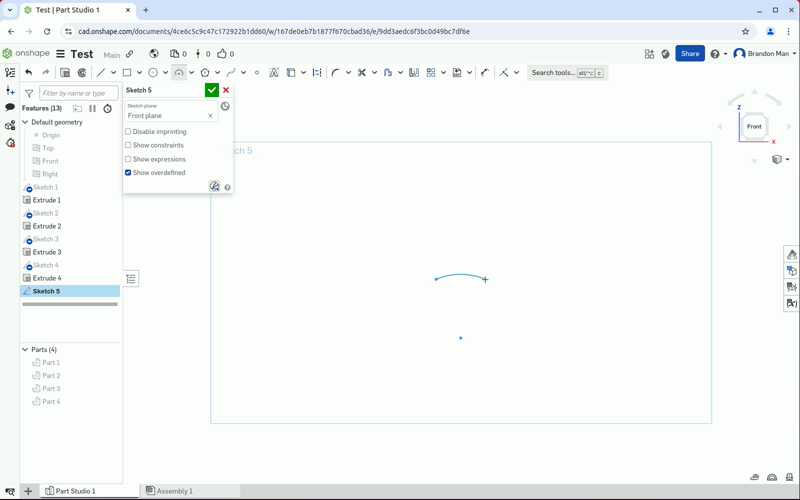
mouse_move(460, 257)
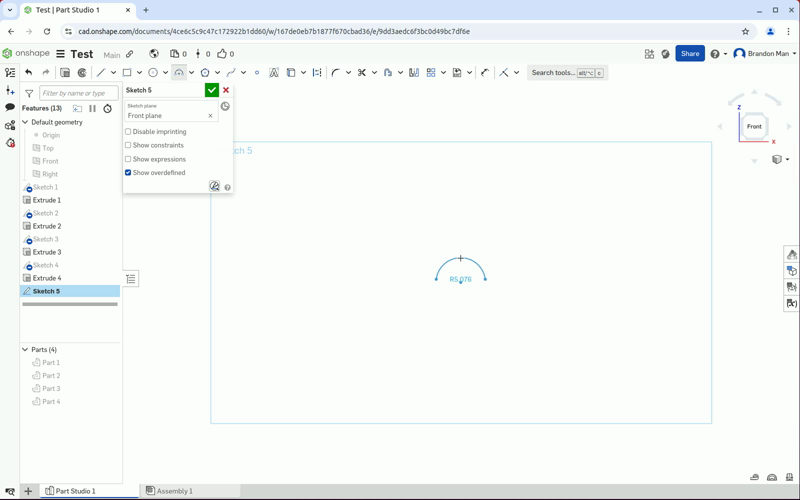
click(460, 257)
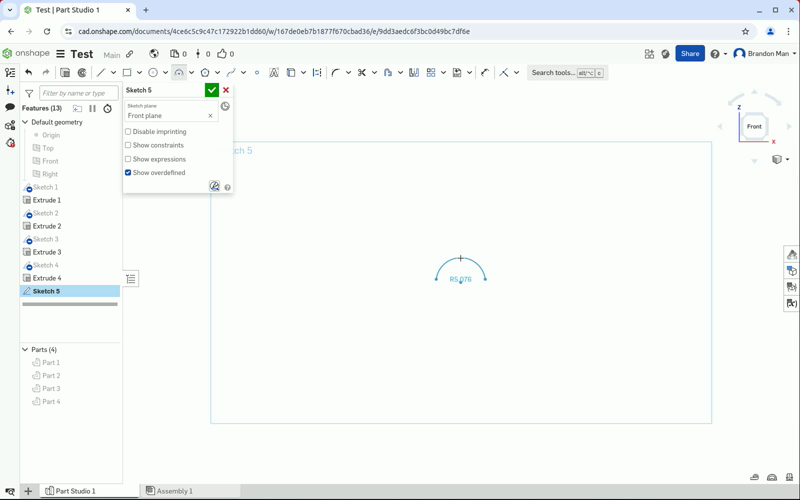
key_up(shift)
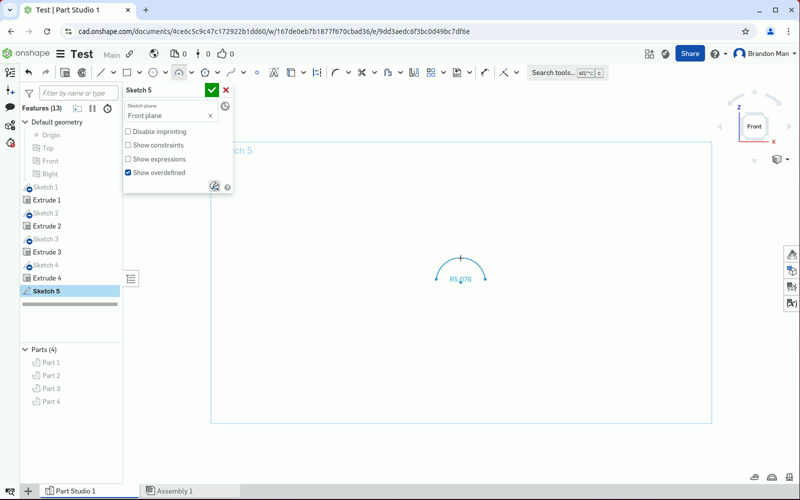
key(esc)
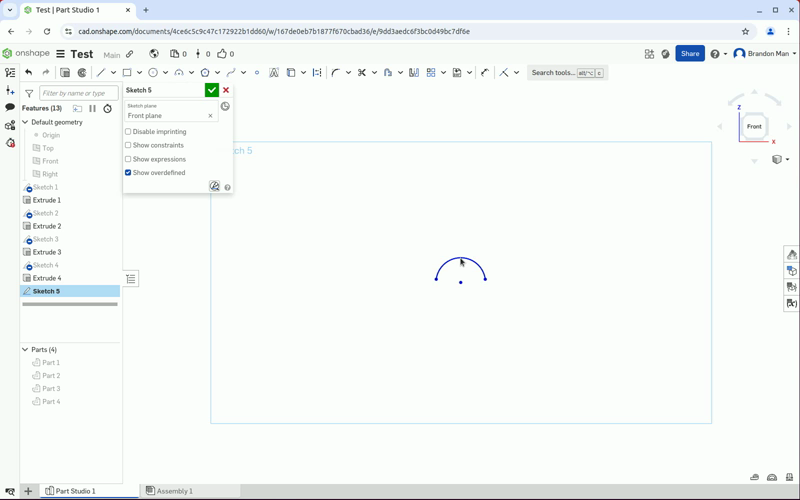
key(l)
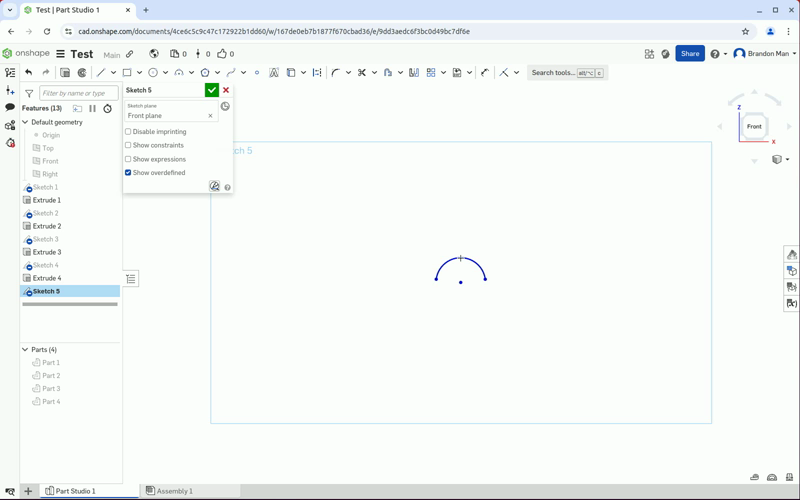
mouse_move(485, 279)
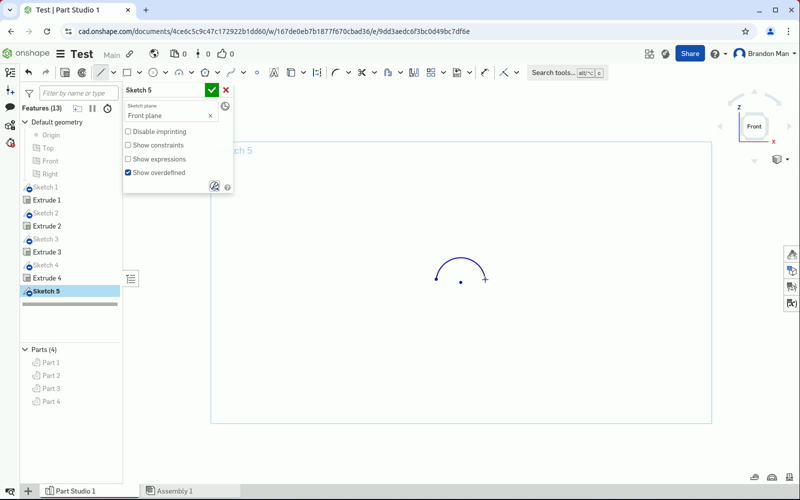
click(485, 279)
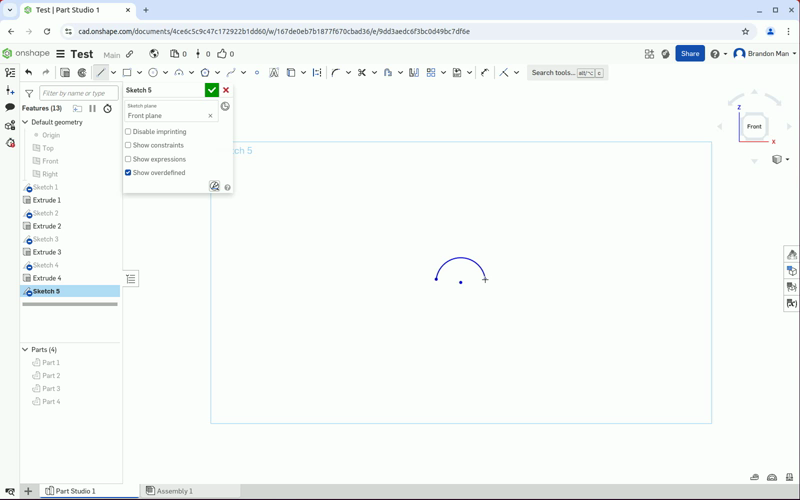
key_down(shift)
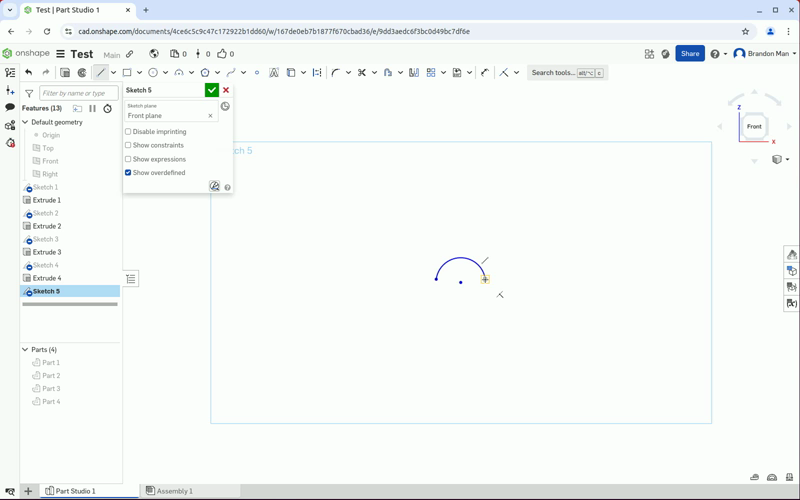
mouse_move(475, 201)
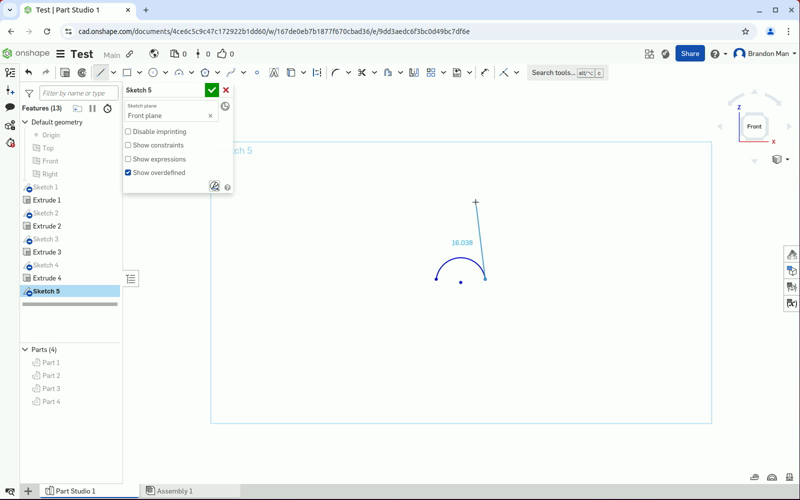
click(475, 201)
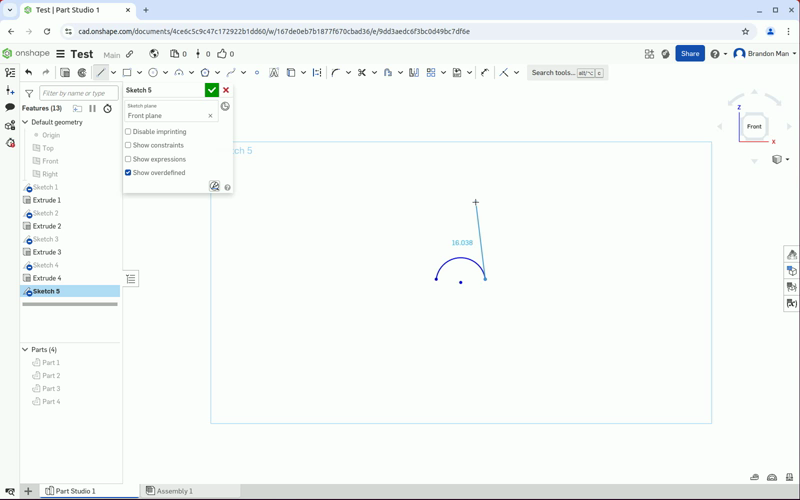
key_up(shift)
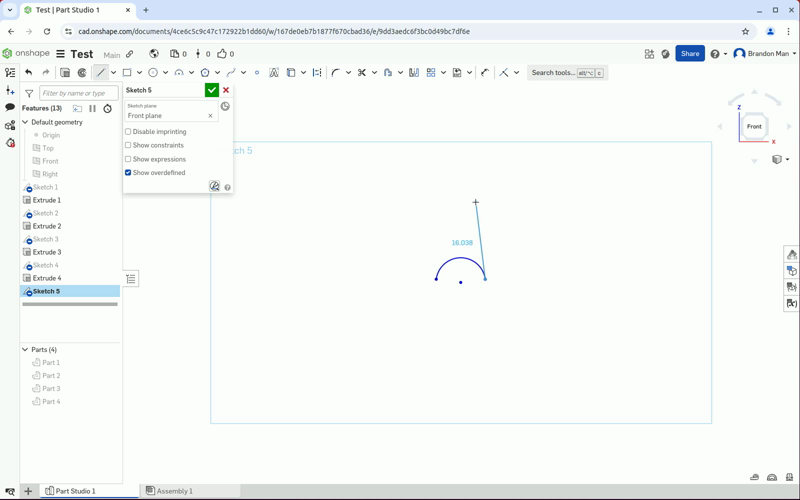
key(esc)
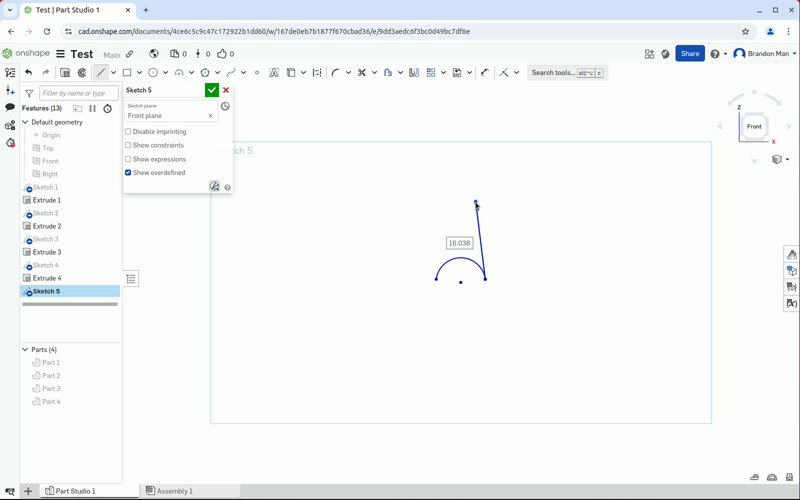
key(a)
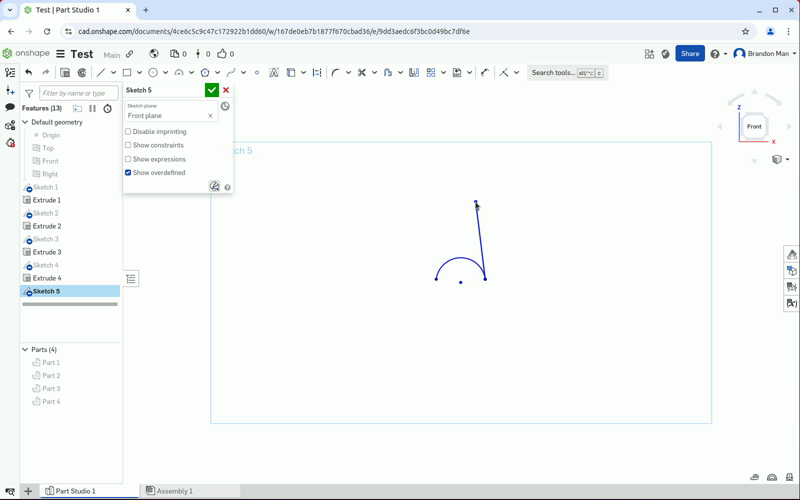
mouse_move(475, 201)
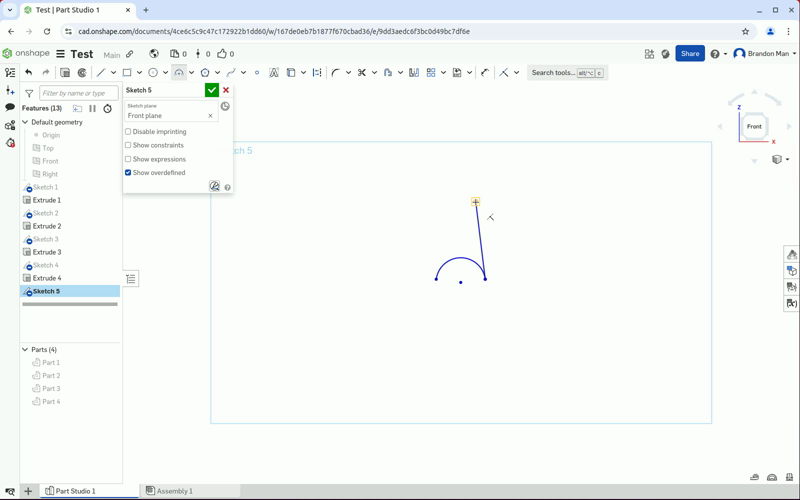
click(475, 201)
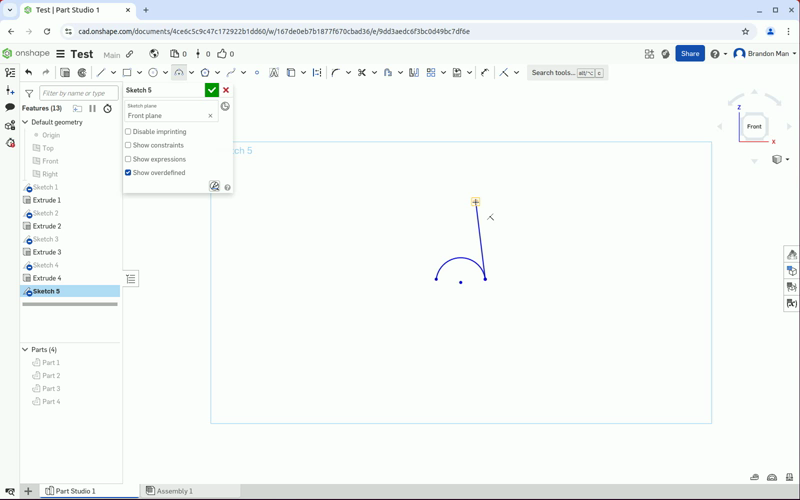
key_down(shift)
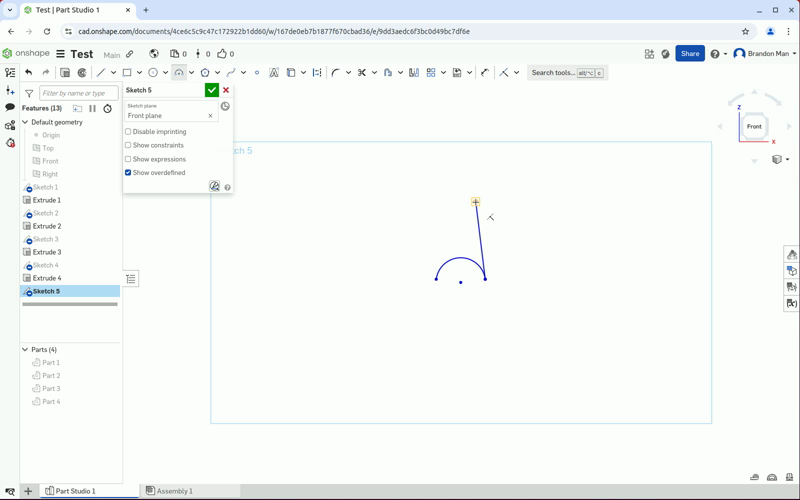
mouse_move(446, 201)
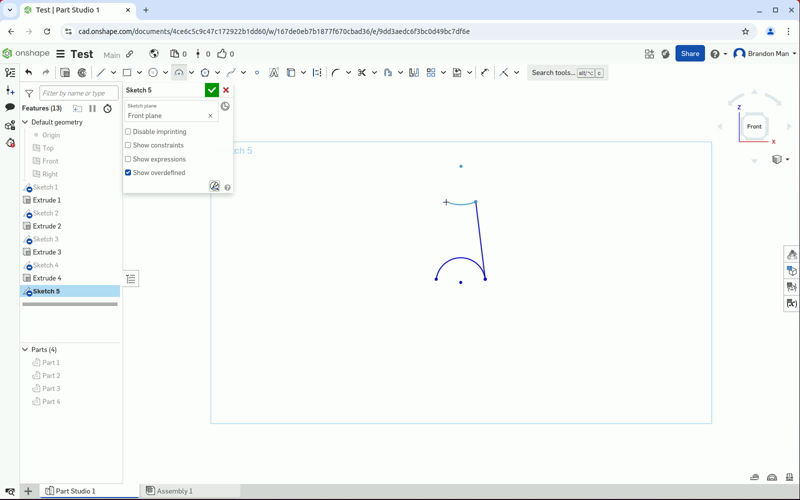
click(446, 201)
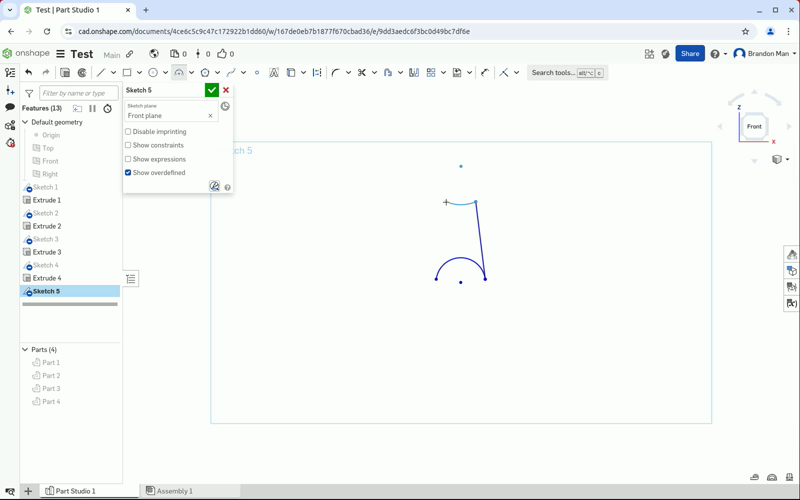
mouse_move(460, 218)
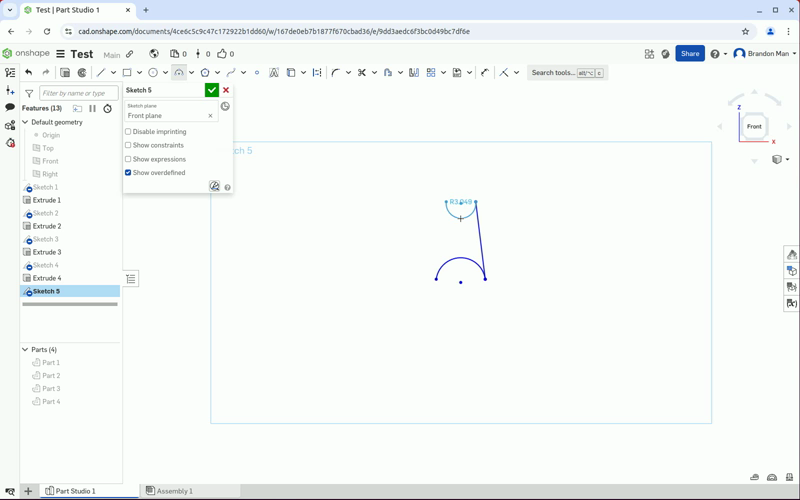
click(460, 218)
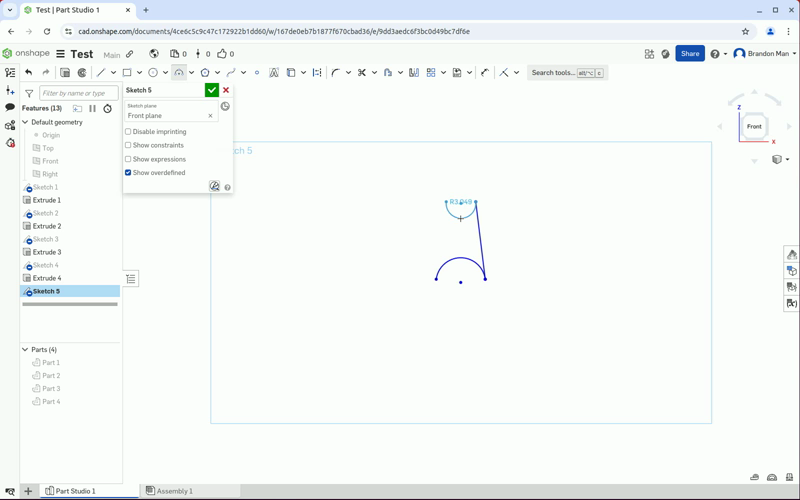
key_up(shift)
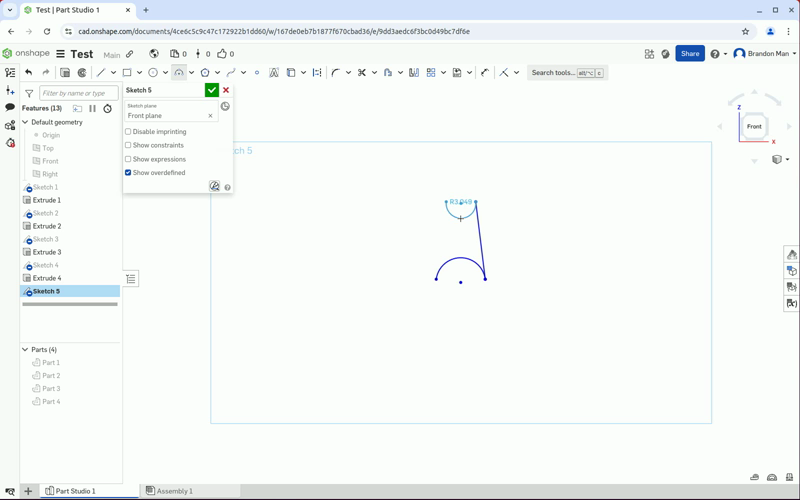
key(esc)
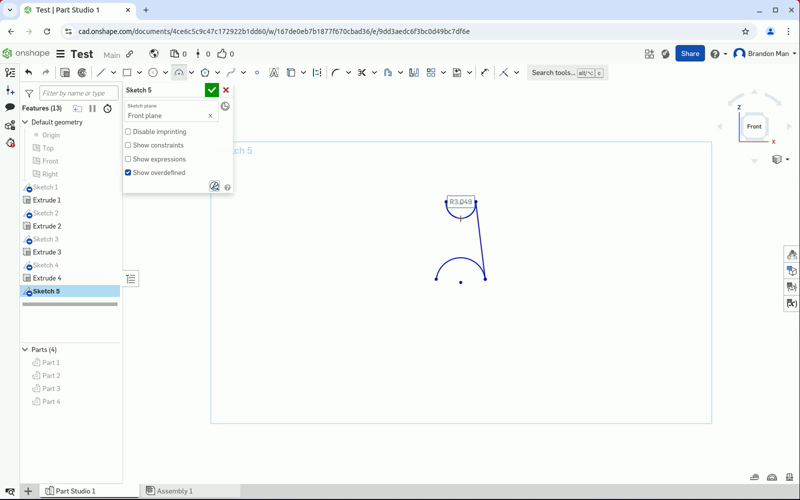
key(l)
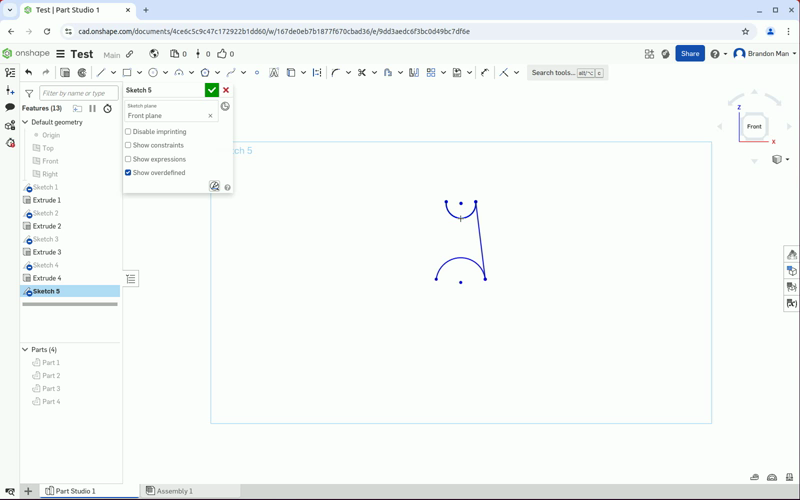
mouse_move(446, 201)
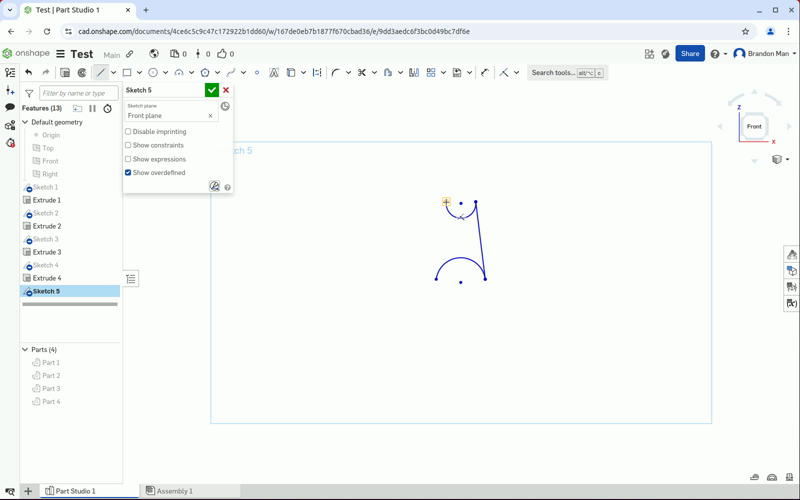
click(446, 201)
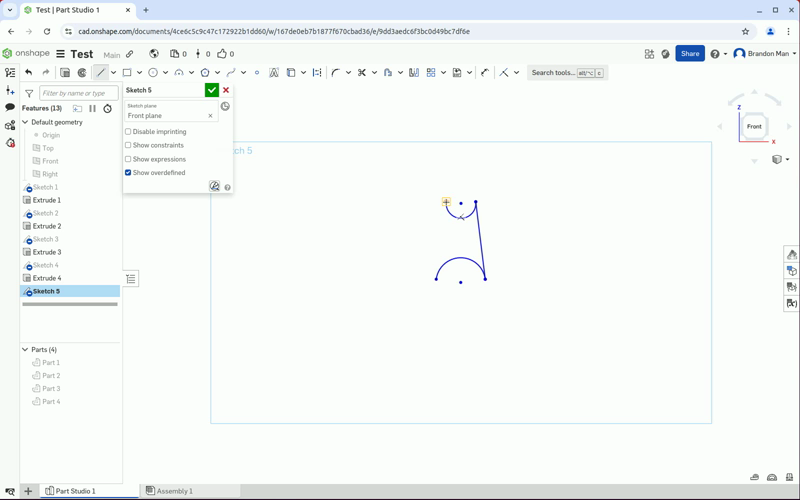
key_down(shift)
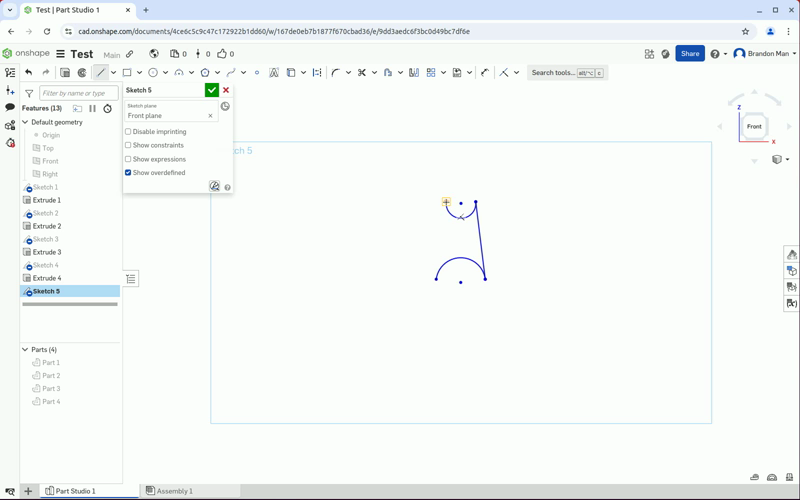
mouse_move(436, 279)
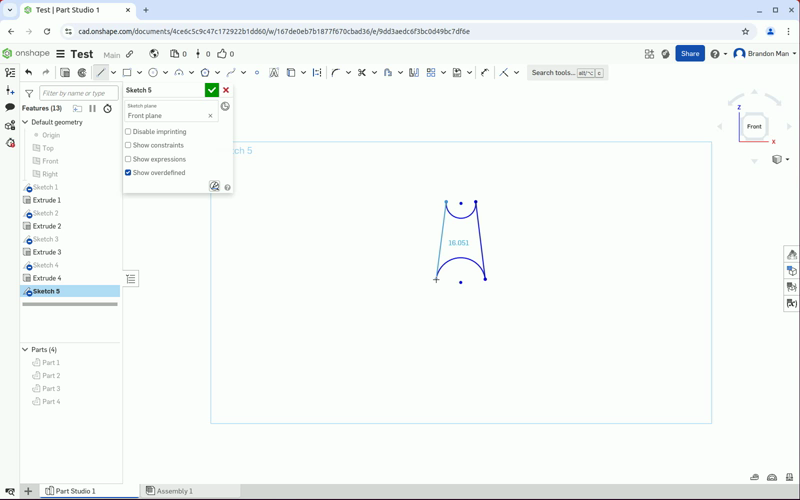
key_up(shift)
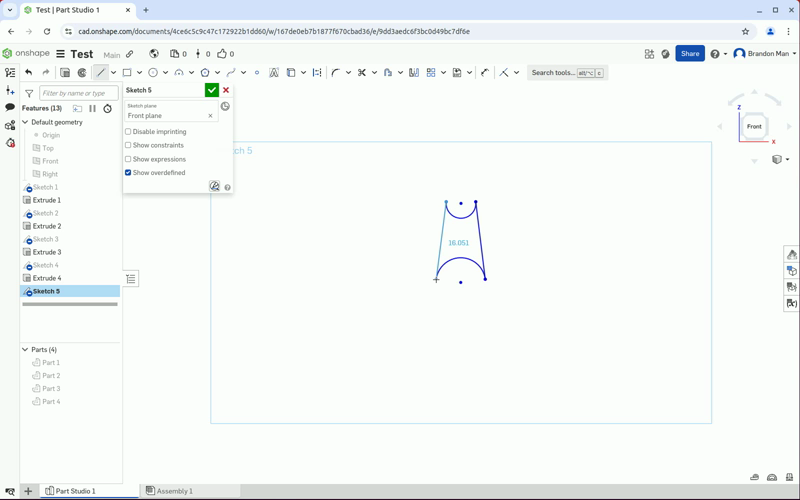
click(436, 279)
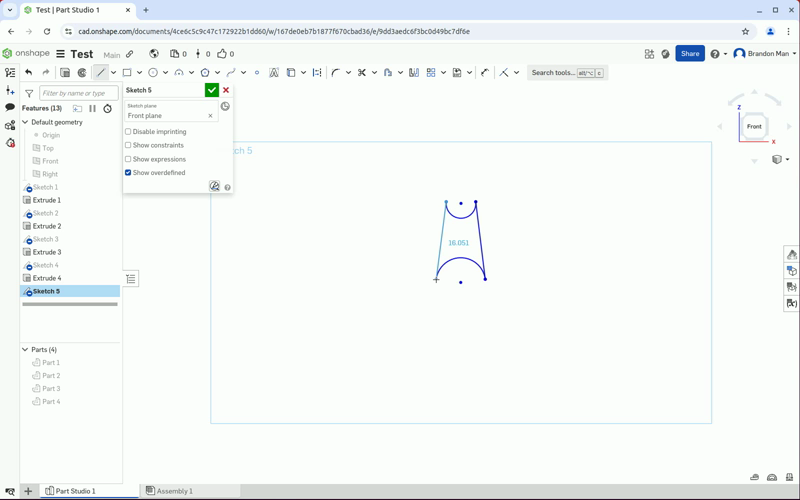
key(esc)
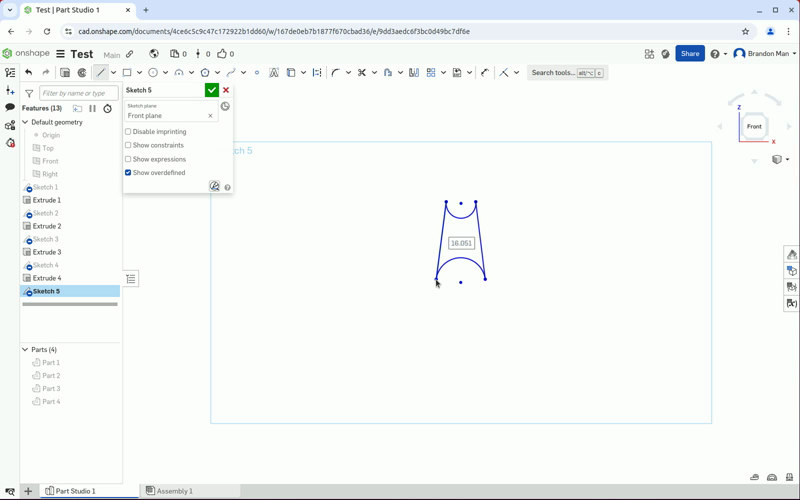
key(c)
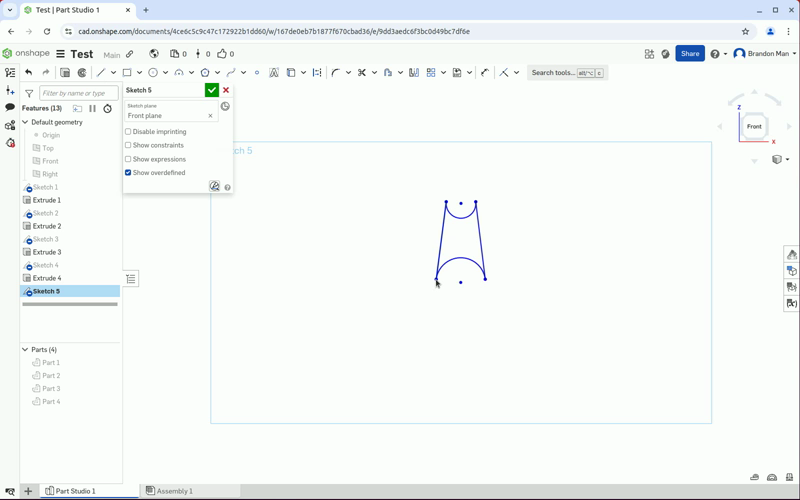
key_down(shift)
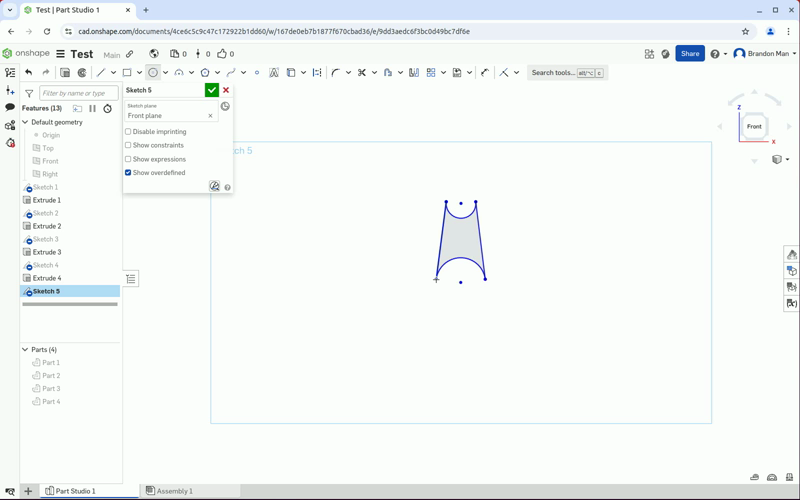
mouse_move(455, 225)
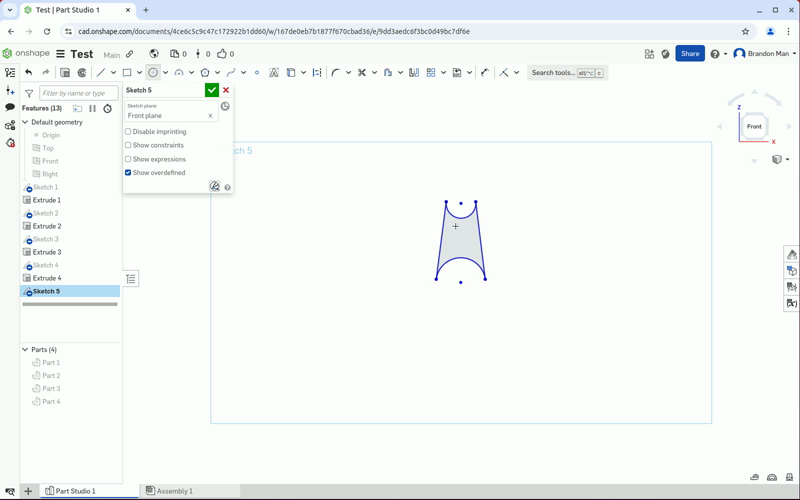
click(455, 225)
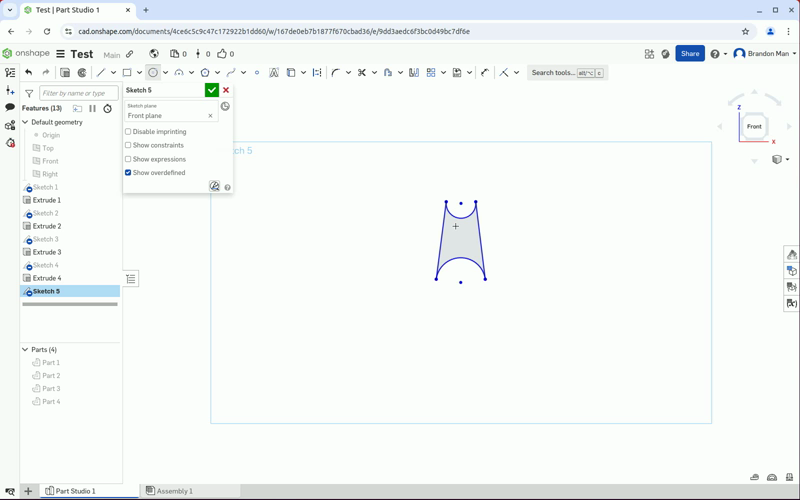
key_up(shift)
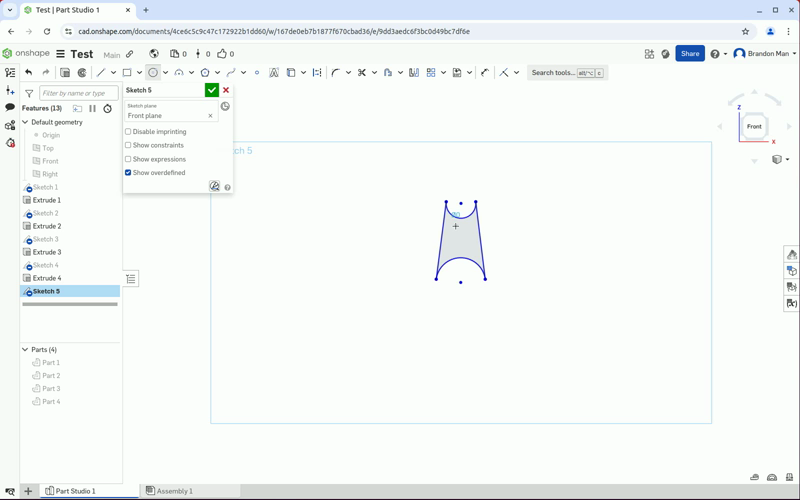
mouse_move(460, 225)
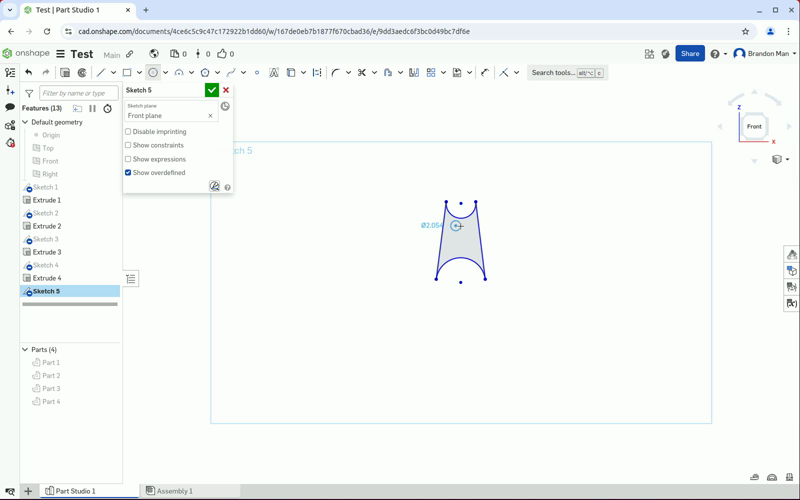
click(460, 225)
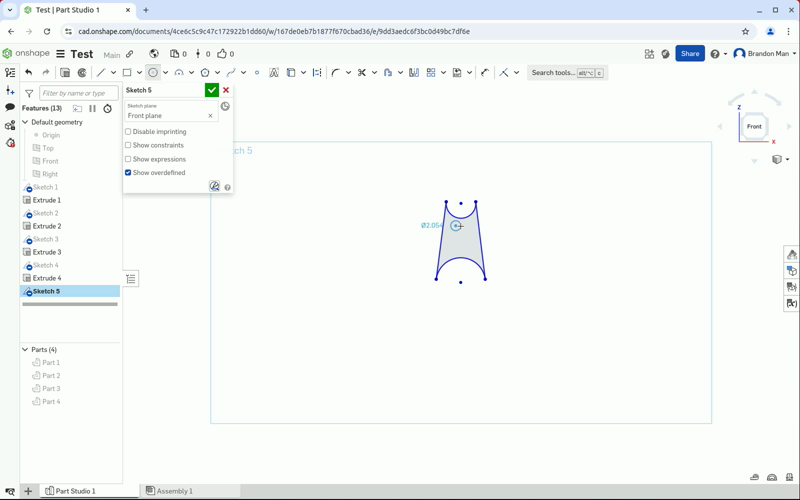
key(esc)
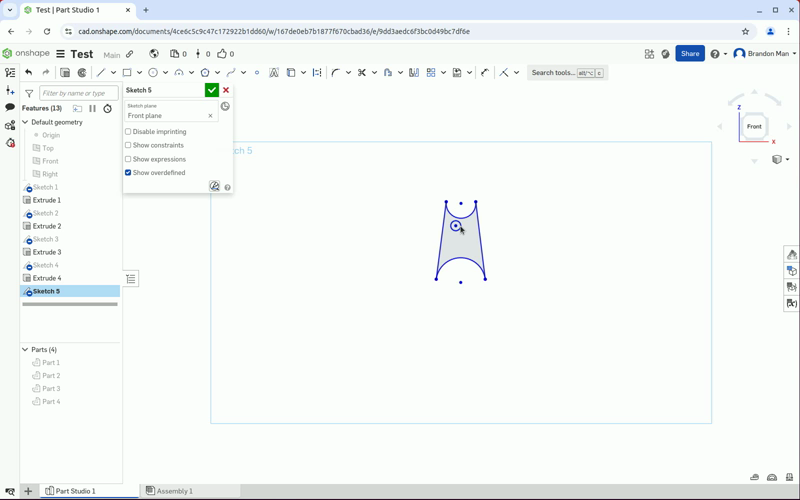
mouse_move(457, 231)
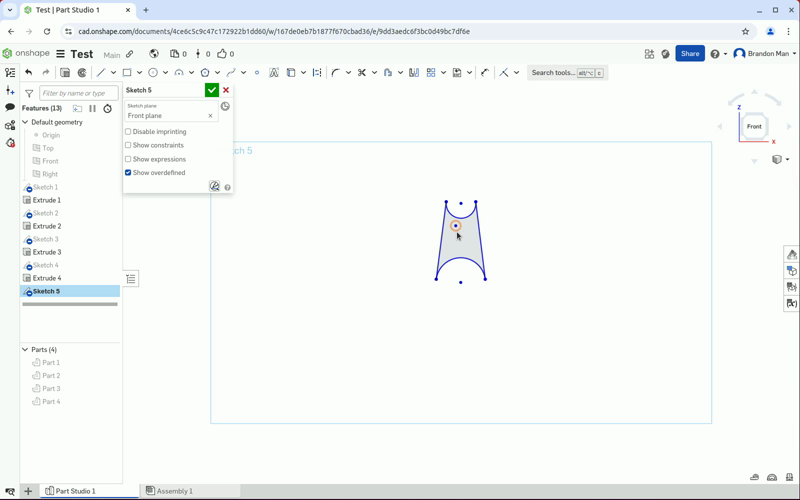
scroll(6)
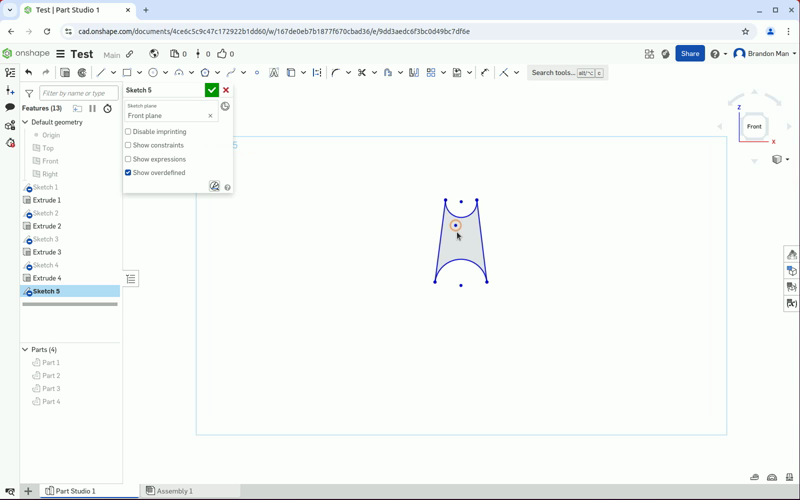
scroll(6)
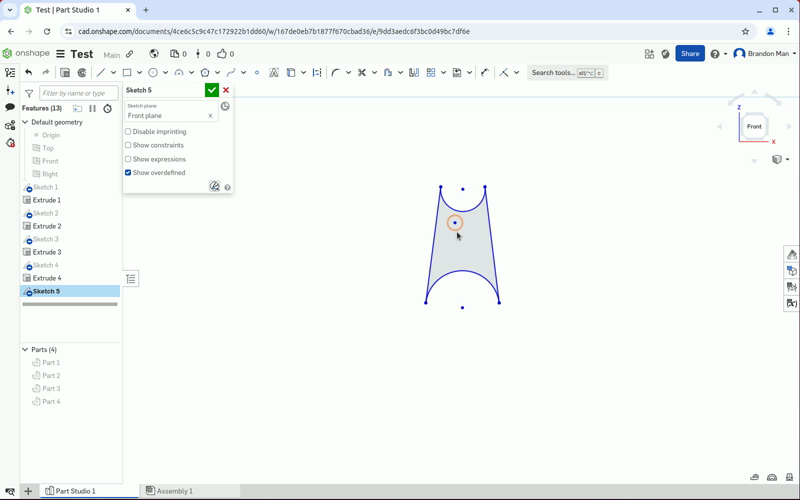
scroll(6)
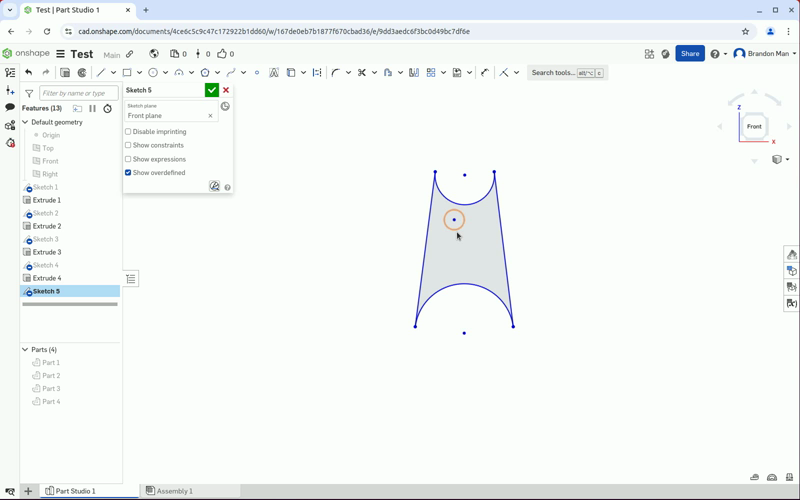
scroll(6)
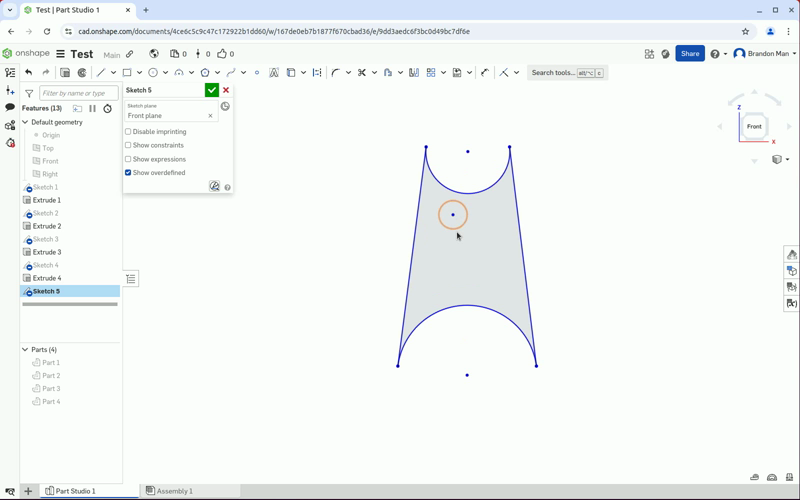
scroll(6)
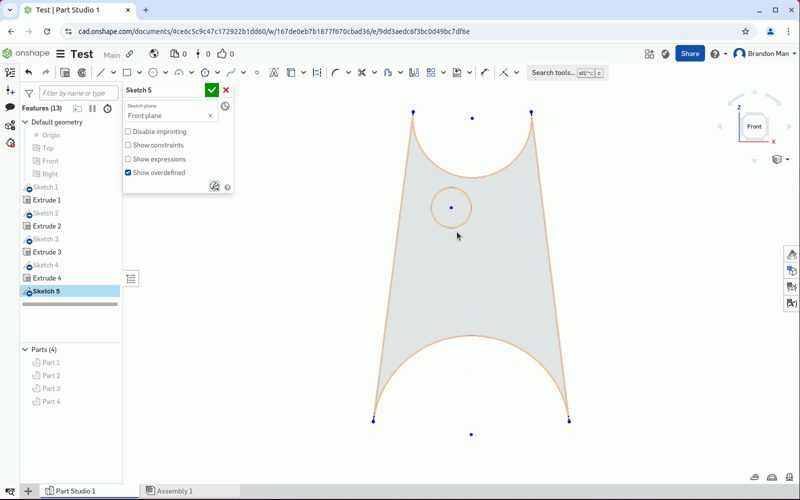
scroll(6)
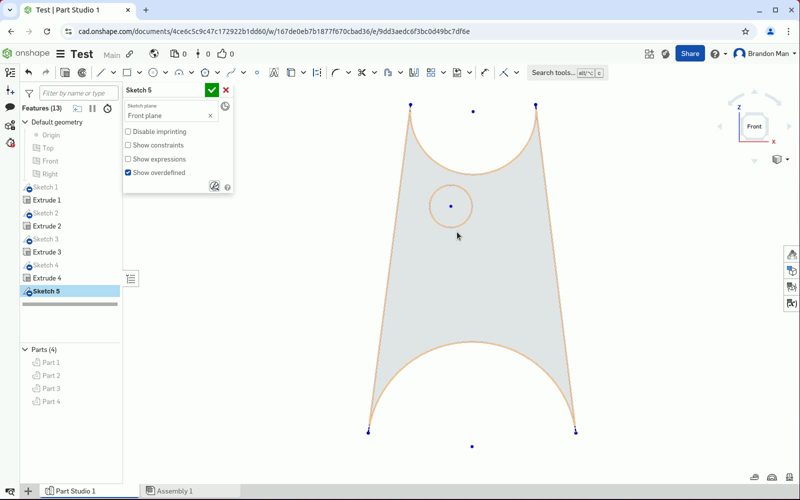
scroll(6)
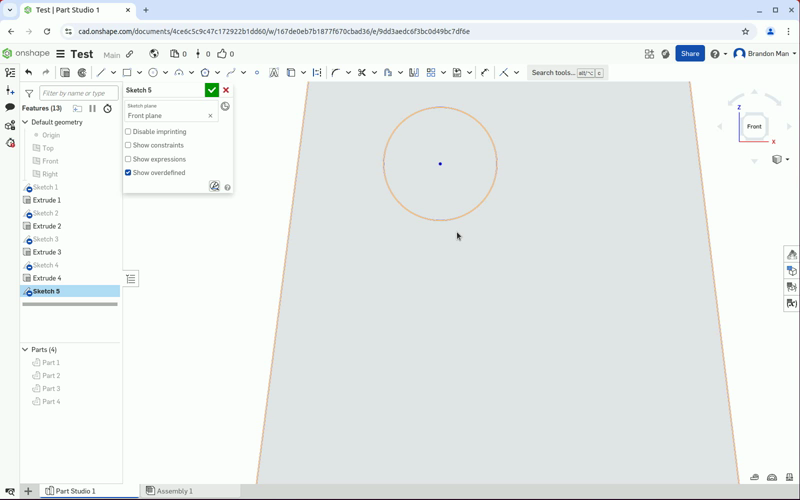
click(457, 231)
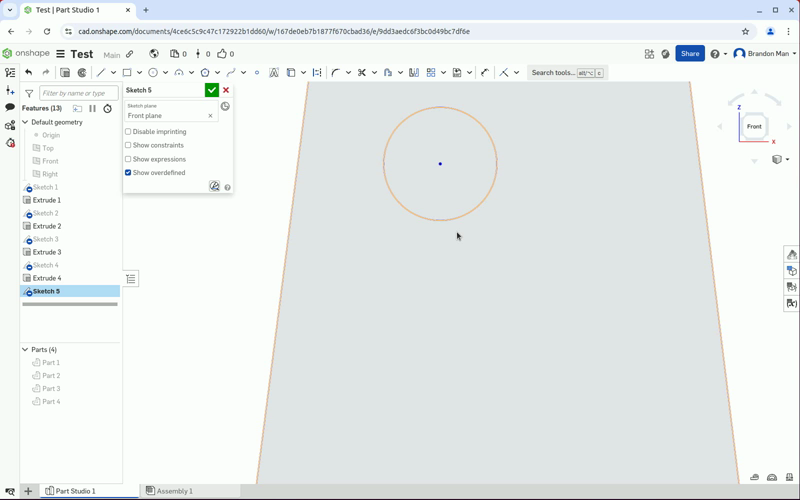
scroll(-6)
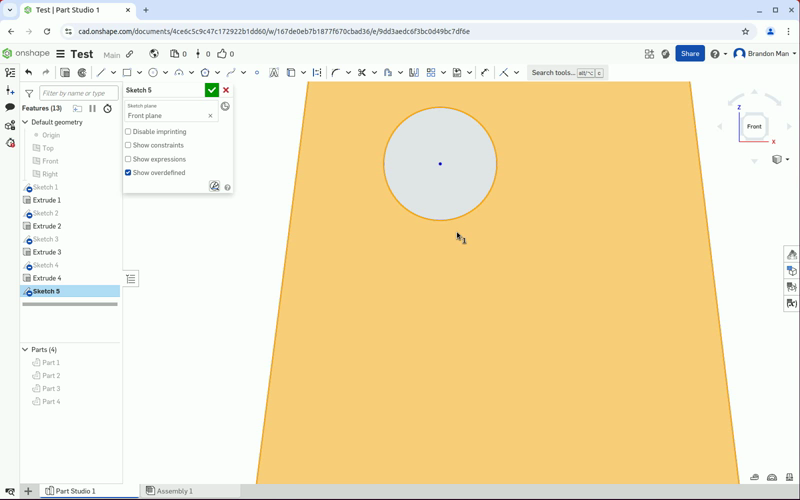
scroll(-6)
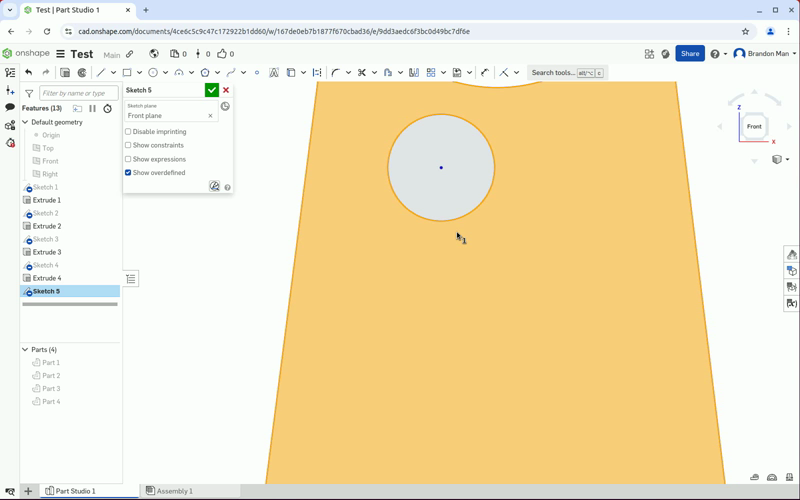
scroll(-6)
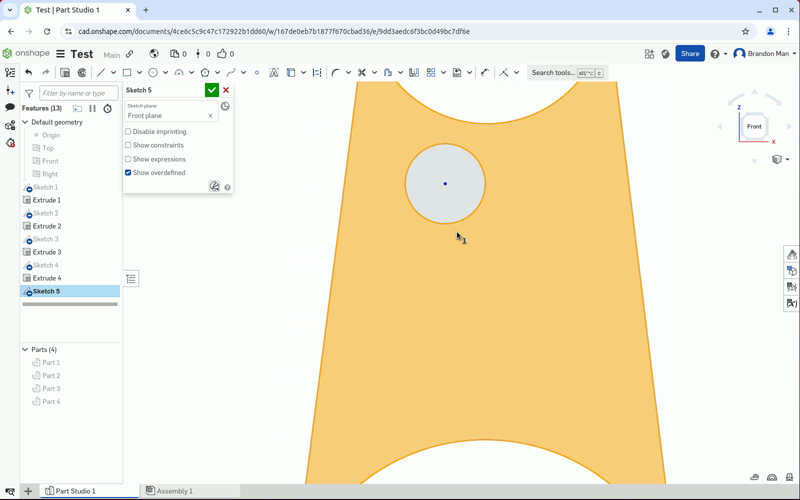
scroll(-6)
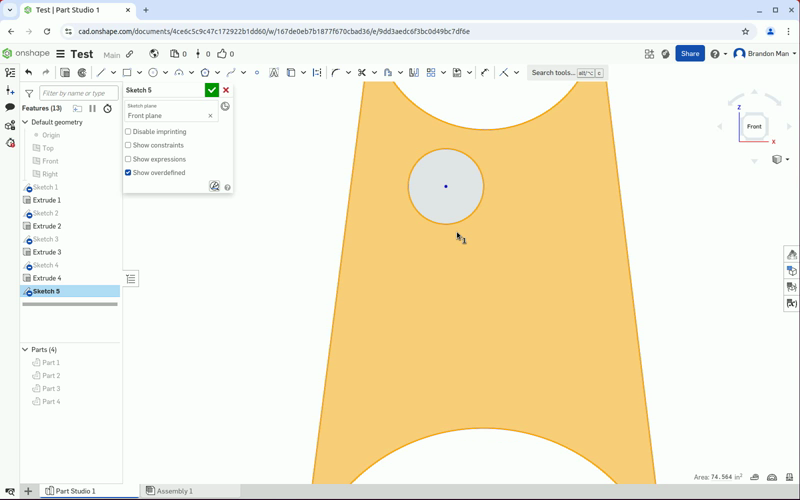
scroll(-6)
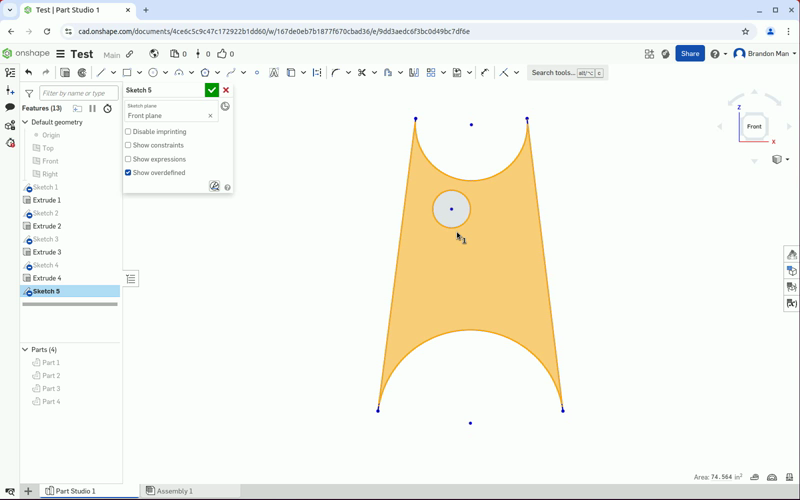
scroll(-6)
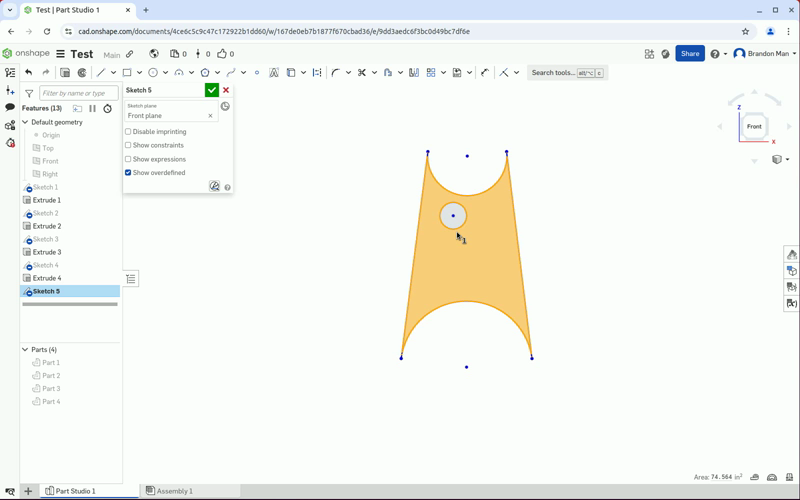
scroll(-6)
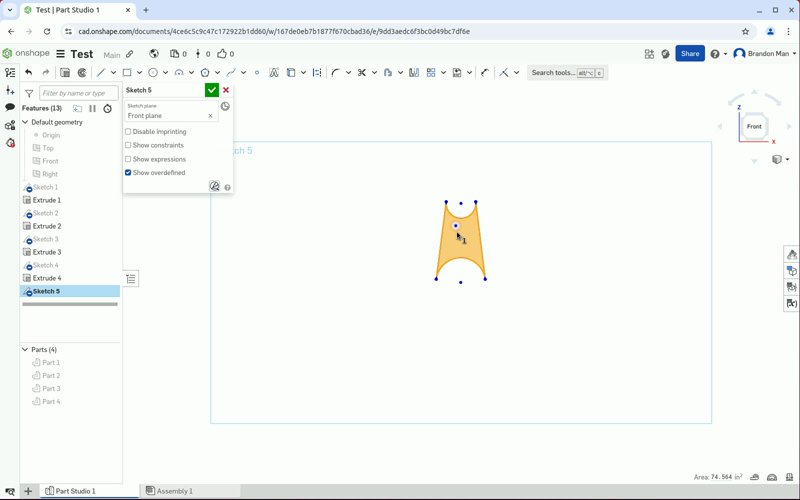
mouse_move(73, 352)
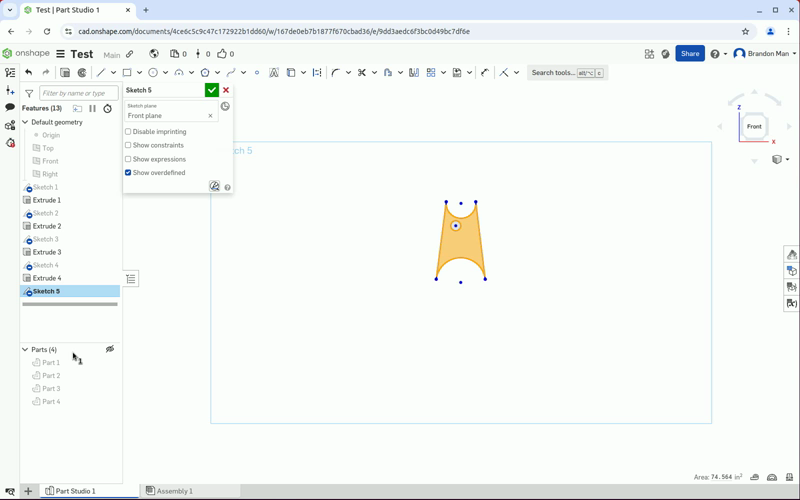
key(shift+y)
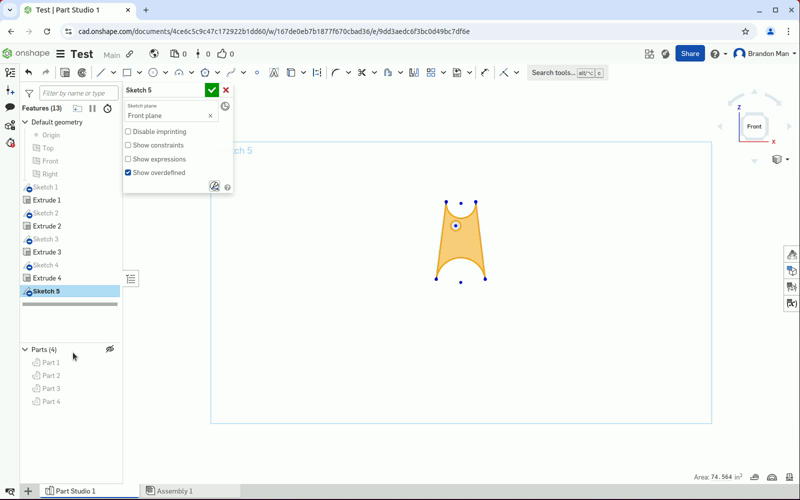
key(shift+e)
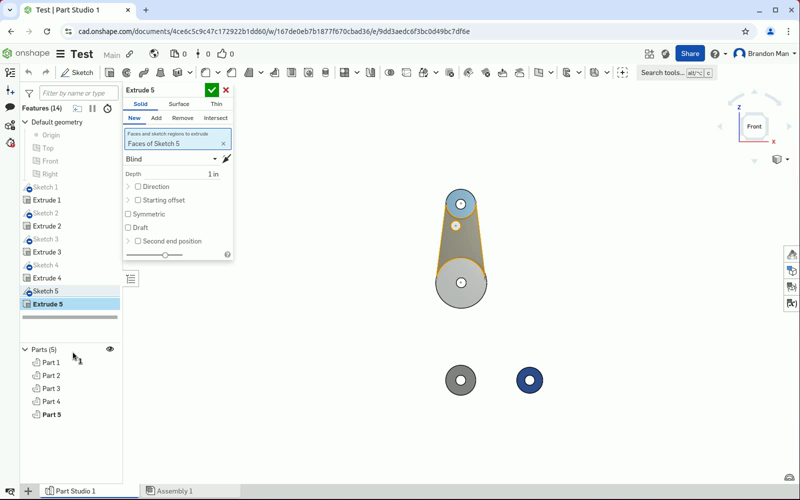
mouse_move(143, 106)
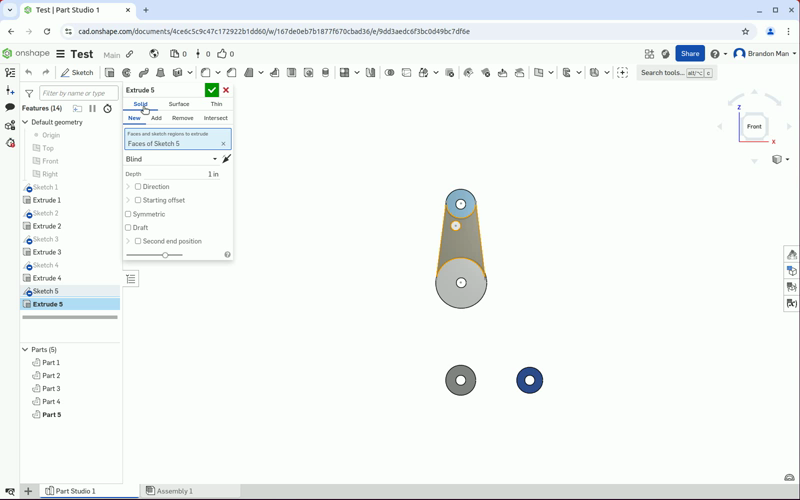
click(143, 106)
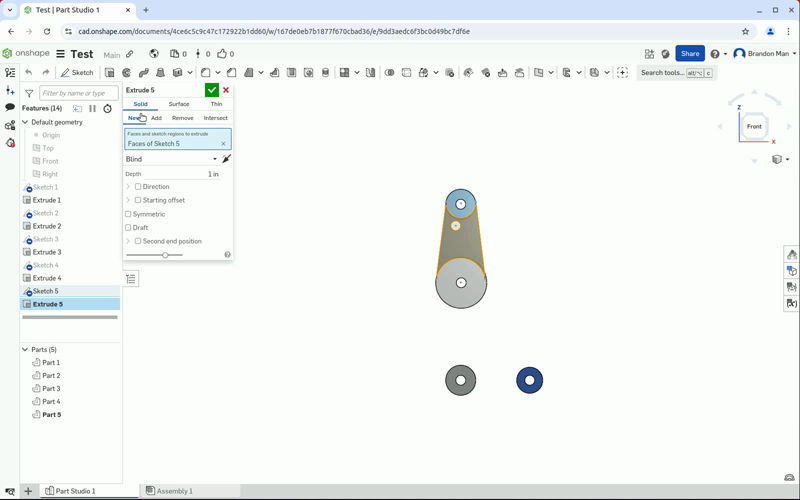
mouse_move(137, 120)
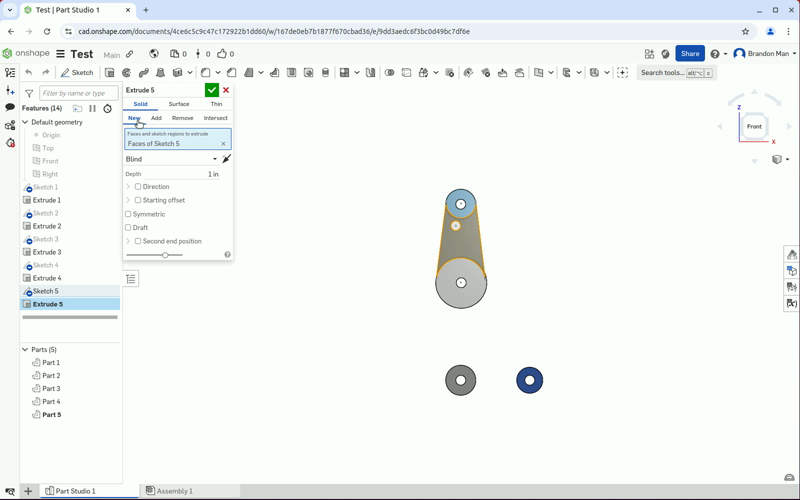
click(137, 120)
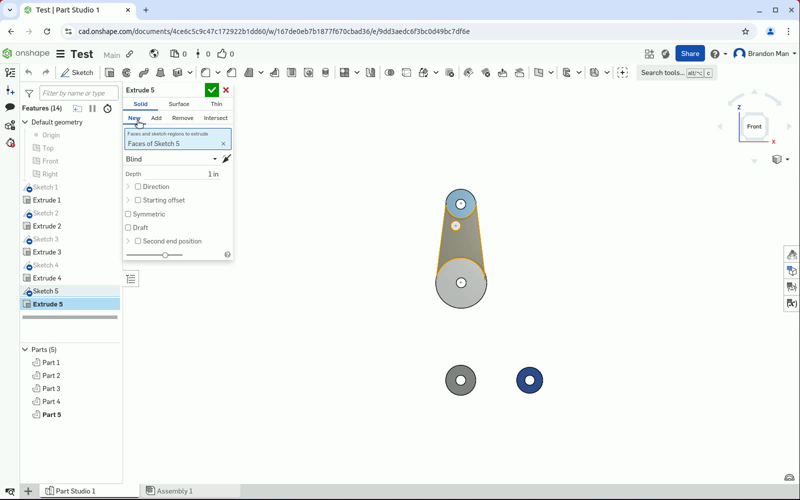
key(tab, 4)
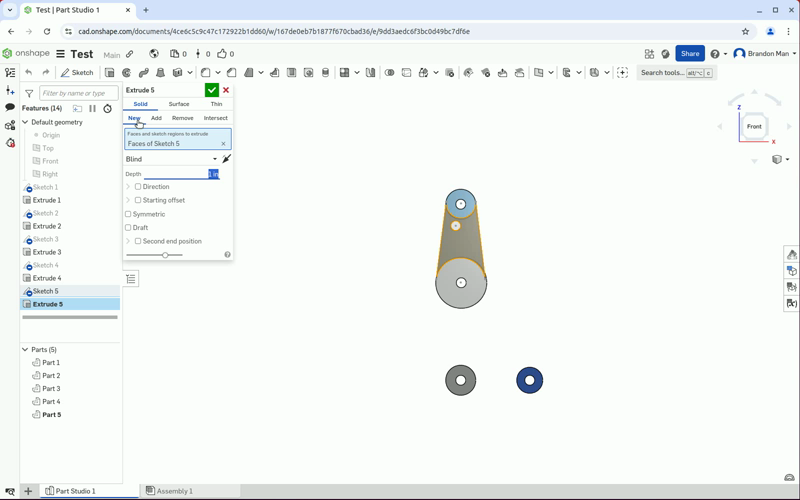
text(0.963)
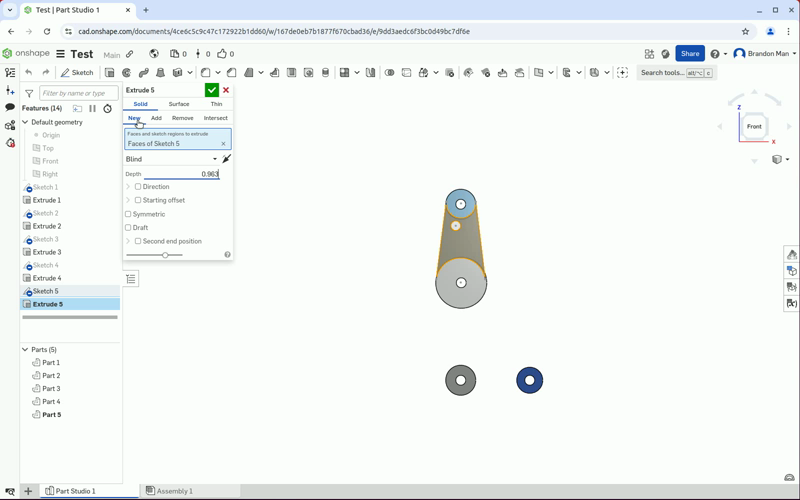
key(enter)
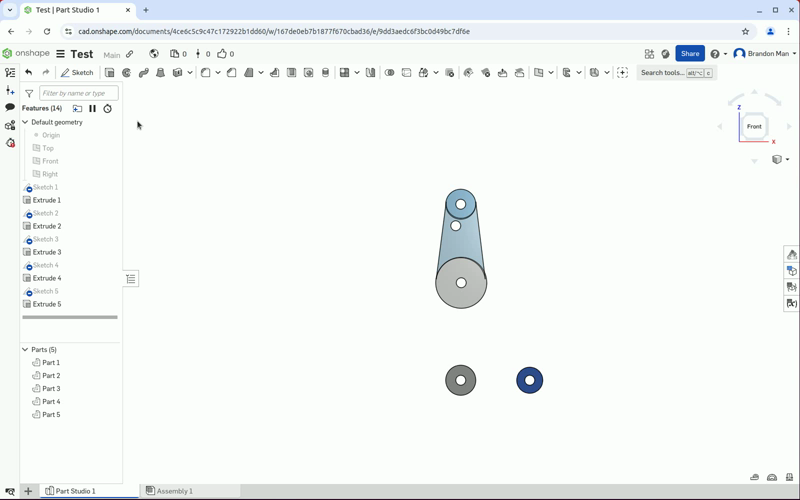
key(shift+h)
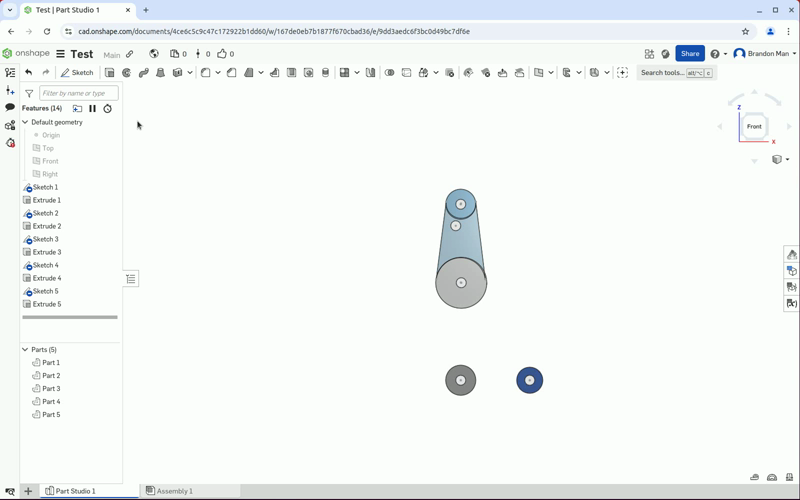
key(shift+h)
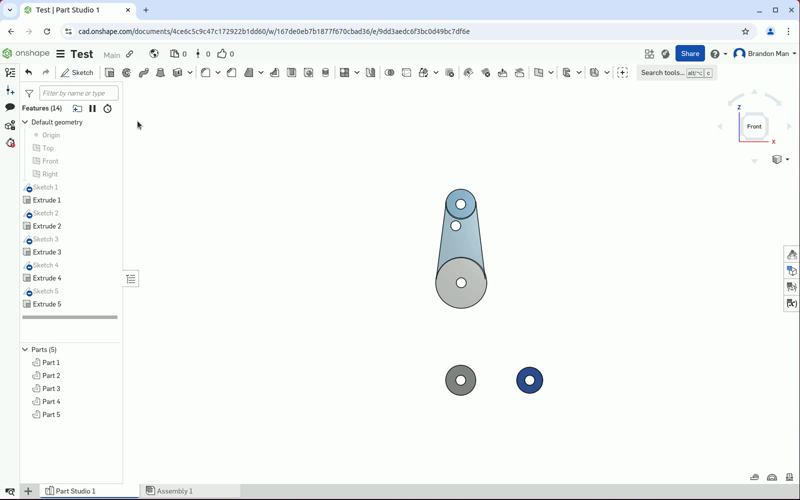
mouse_move(73, 189)
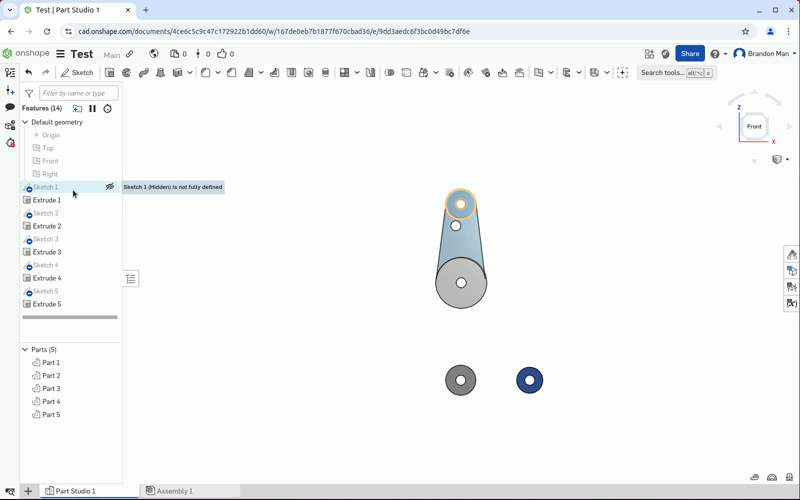
click(73, 189)
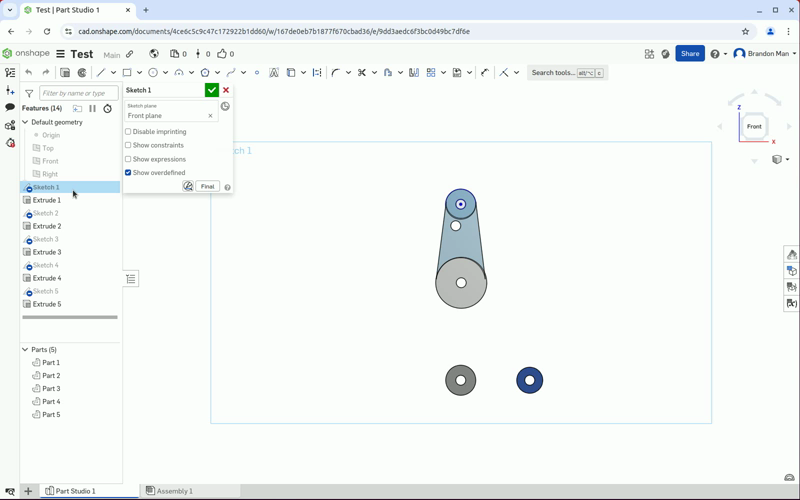
mouse_move(229, 92)
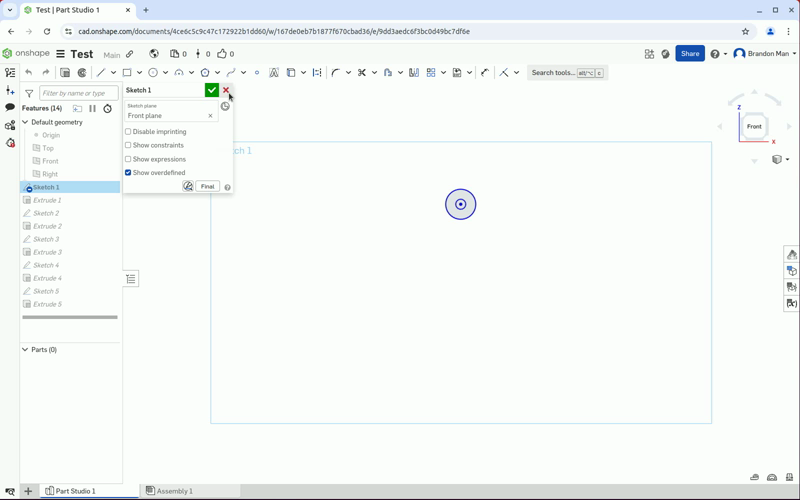
click(229, 92)
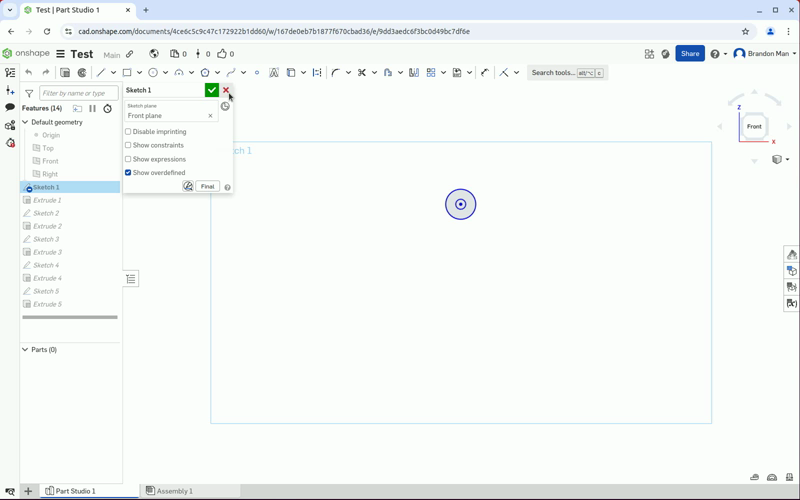
key(shift+s)
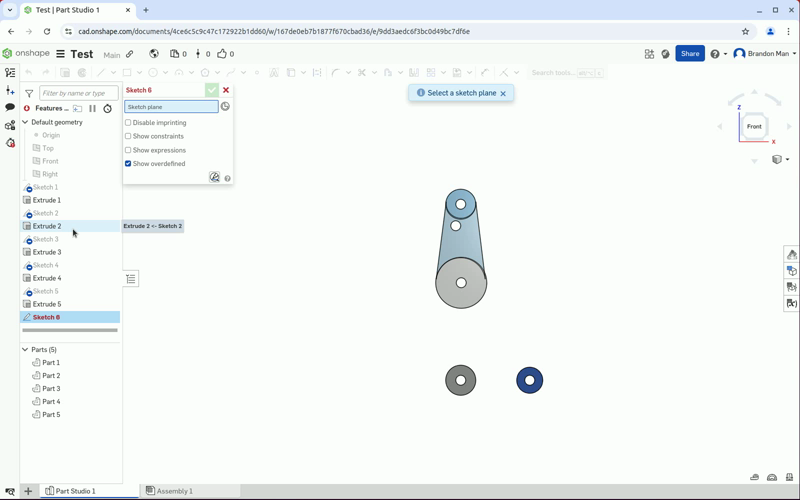
scroll(3)
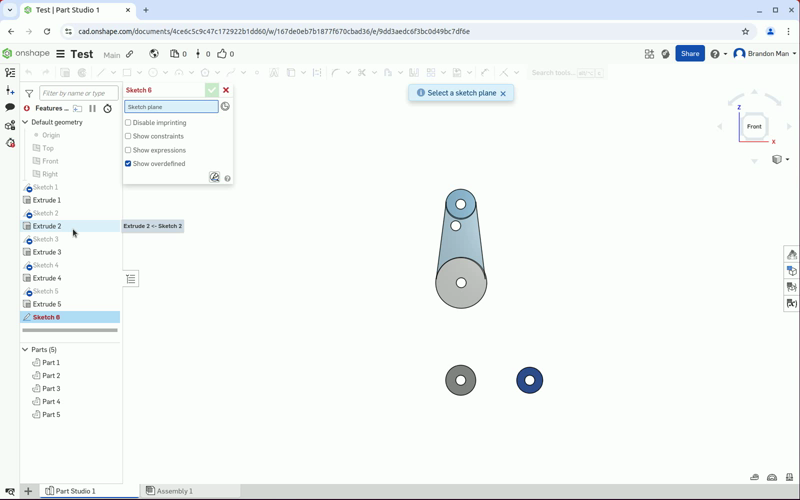
mouse_move(73, 163)
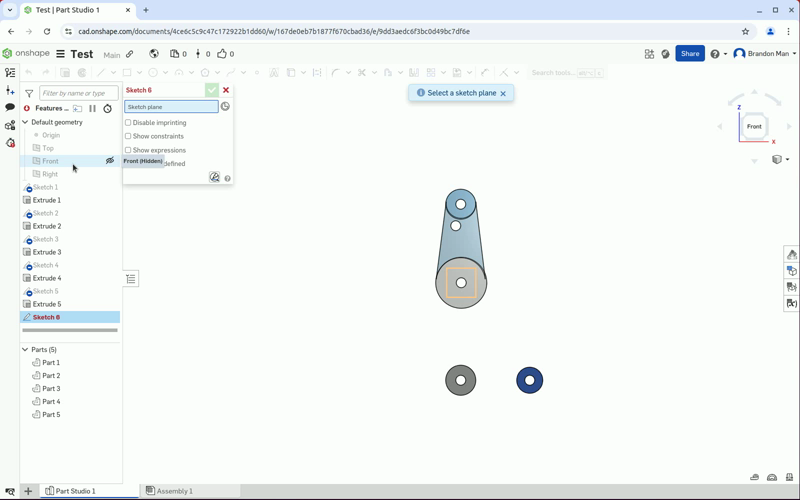
click(73, 163)
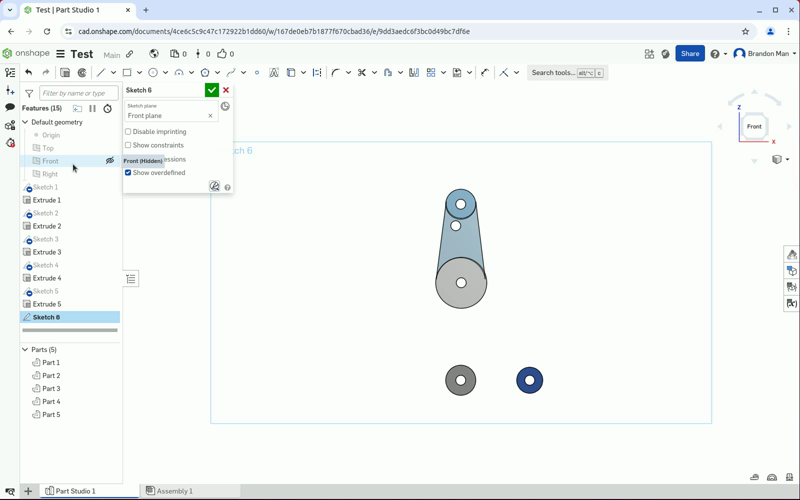
mouse_move(73, 352)
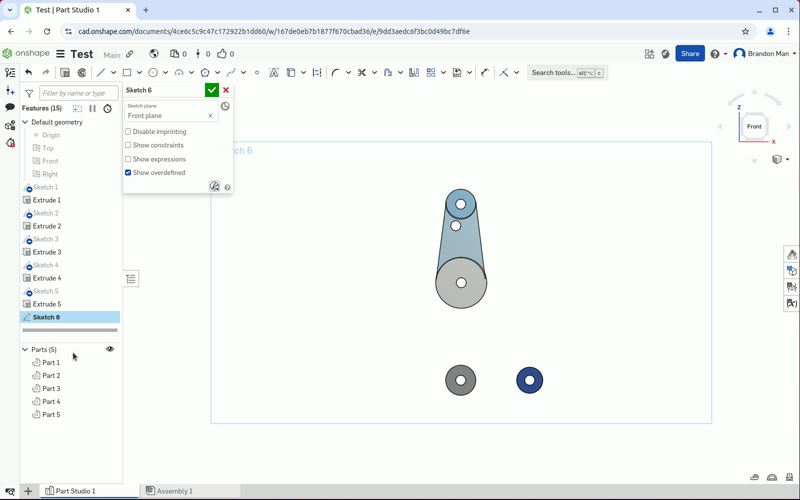
key(y)
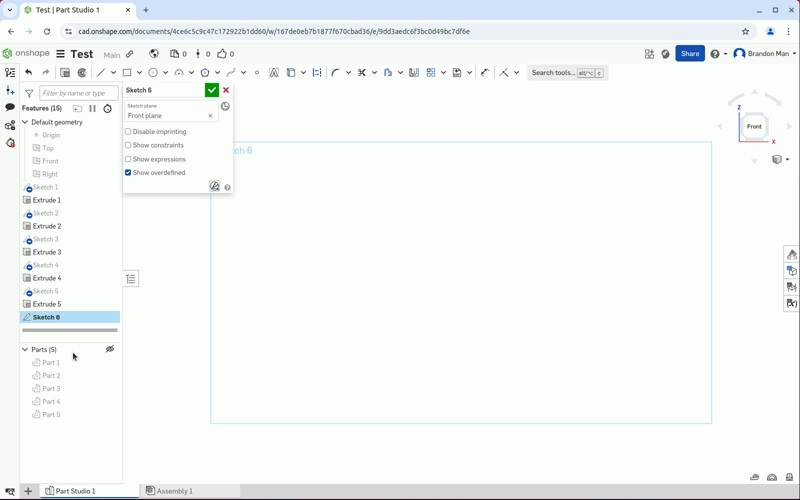
key(l)
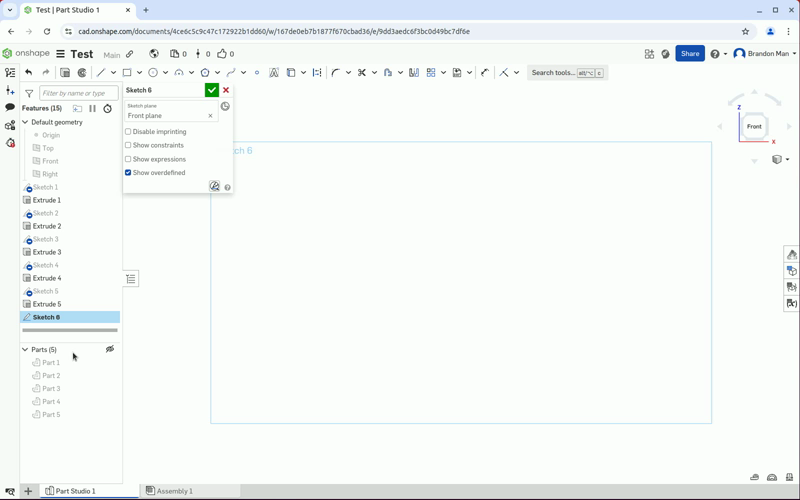
key_down(shift)
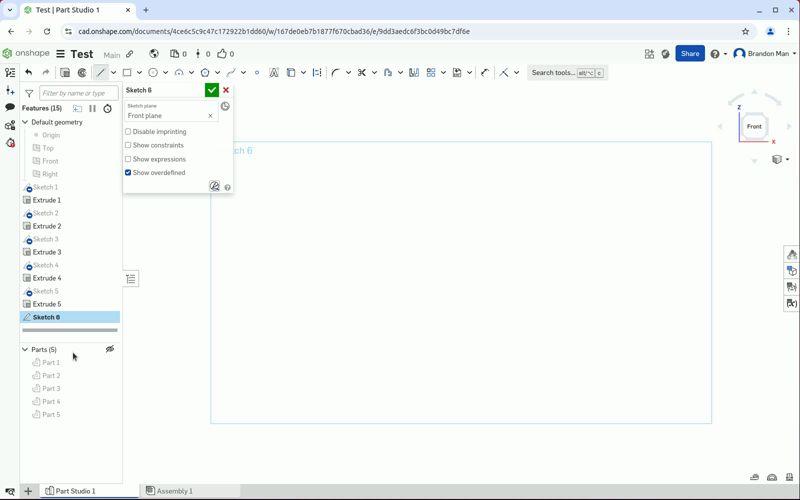
mouse_move(436, 285)
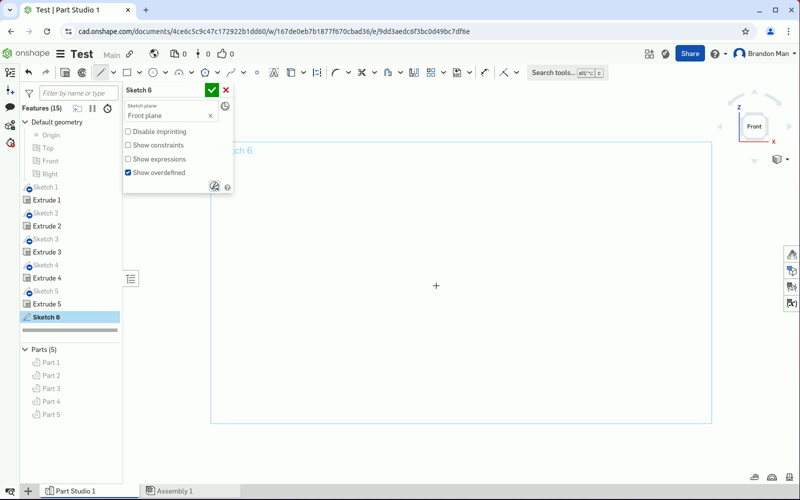
click(436, 285)
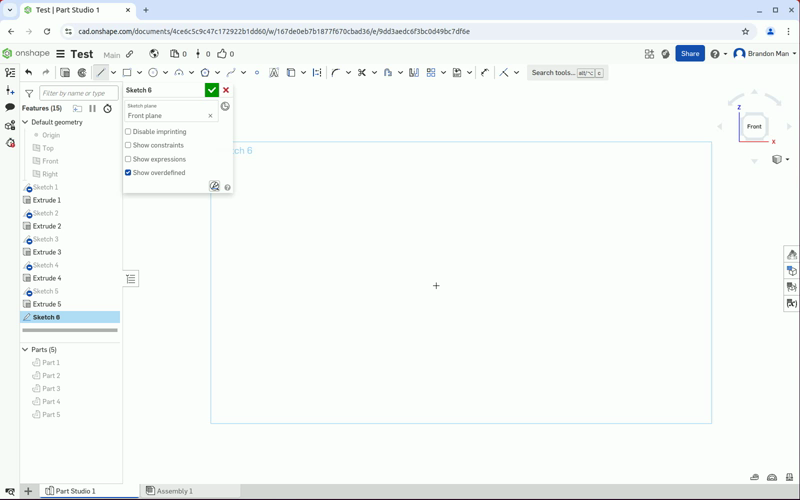
key_up(shift)
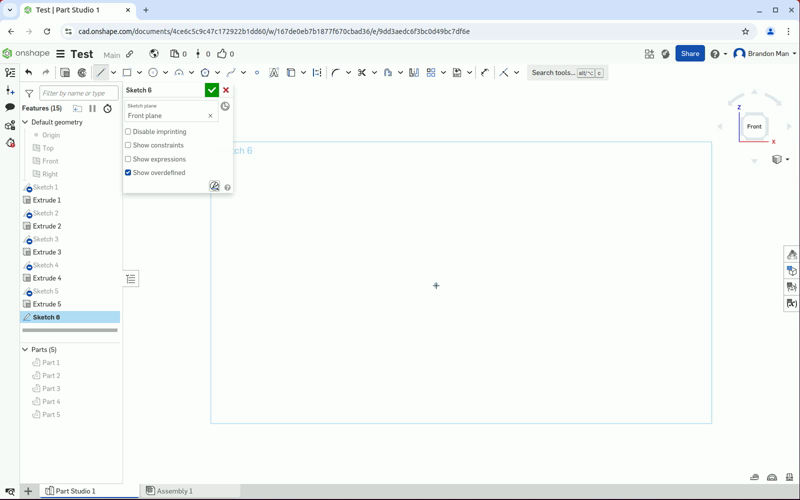
key_down(shift)
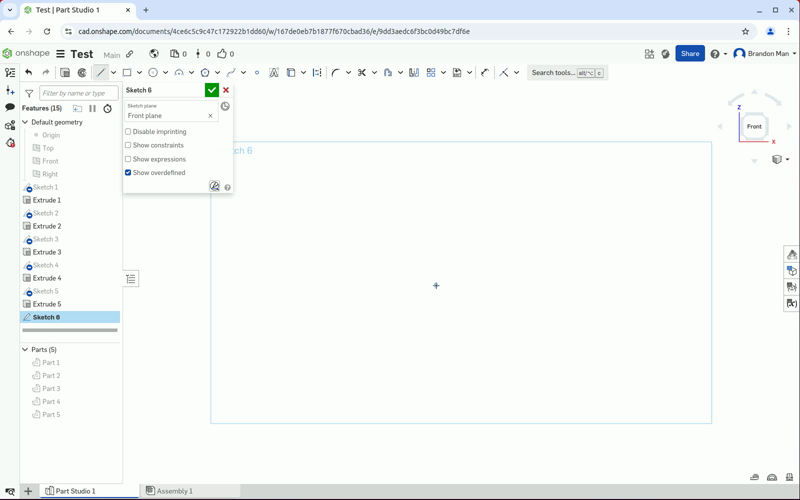
mouse_move(445, 382)
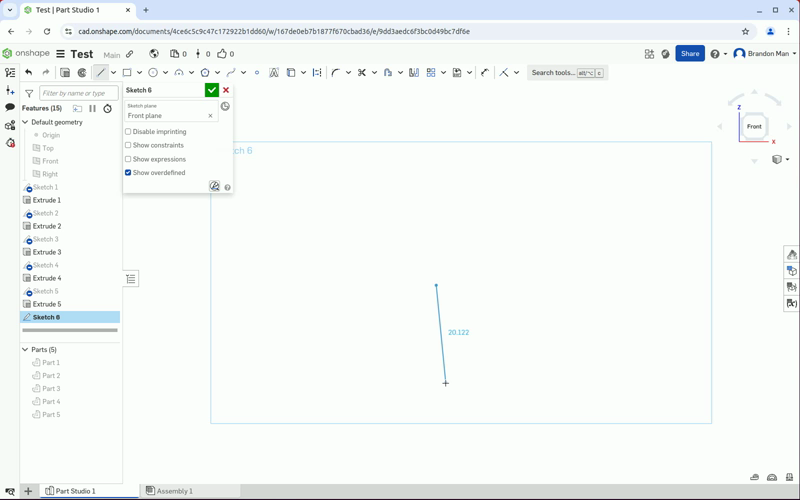
click(445, 382)
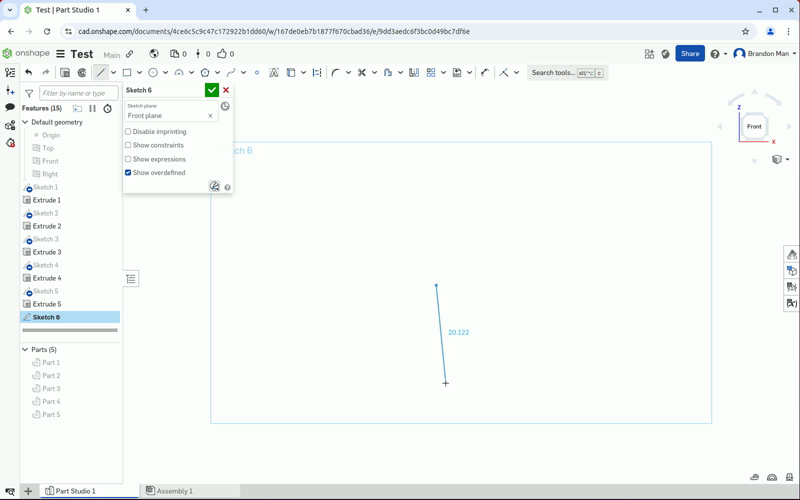
key_up(shift)
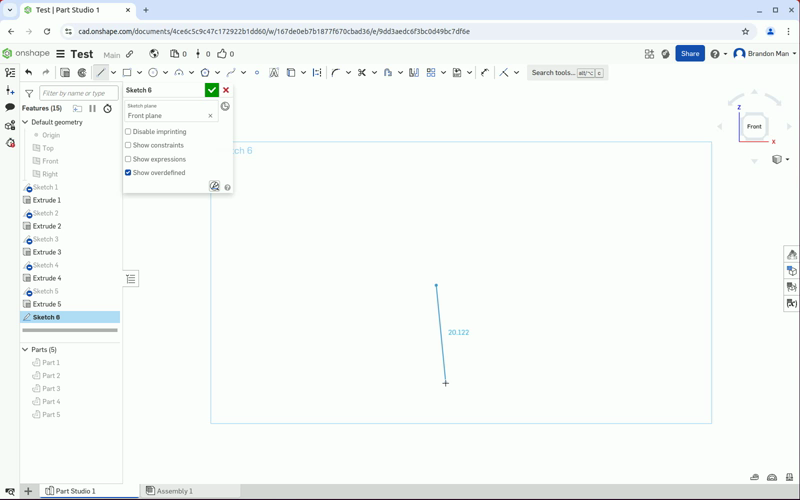
key(esc)
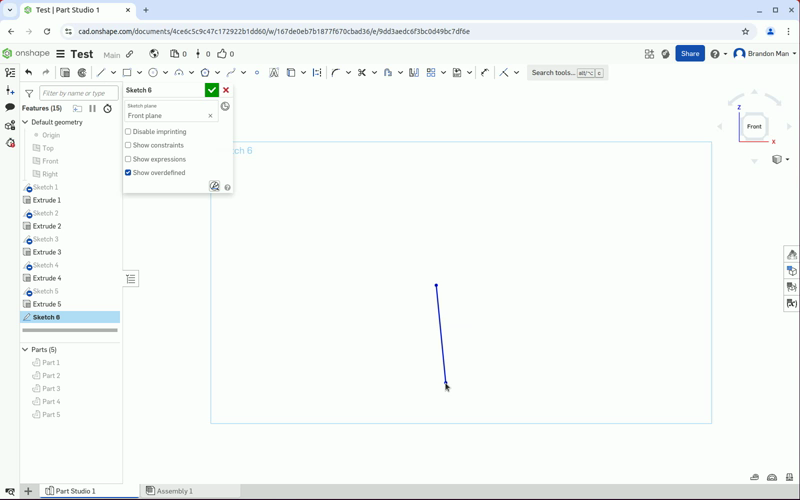
key(a)
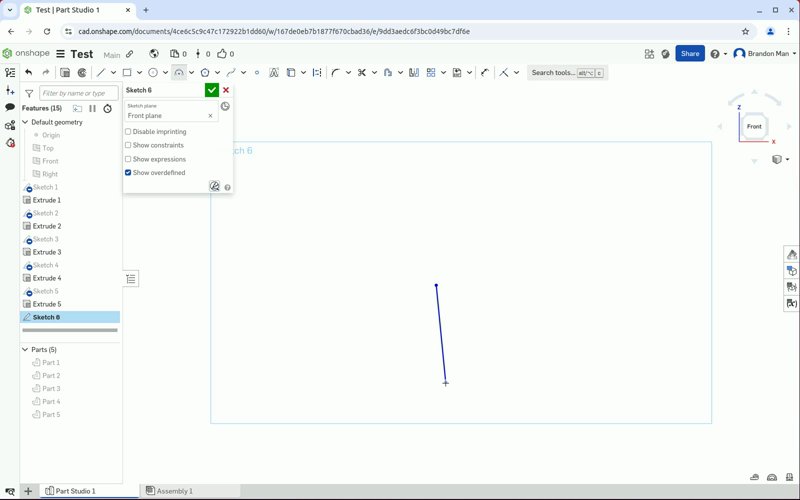
mouse_move(445, 382)
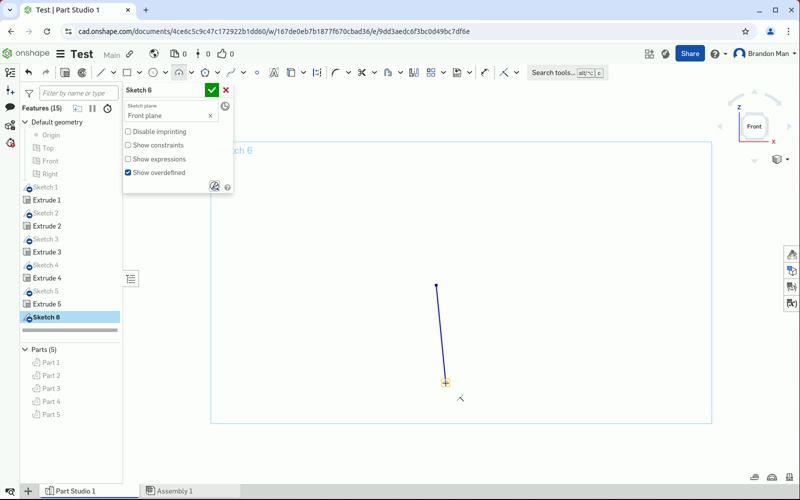
click(445, 382)
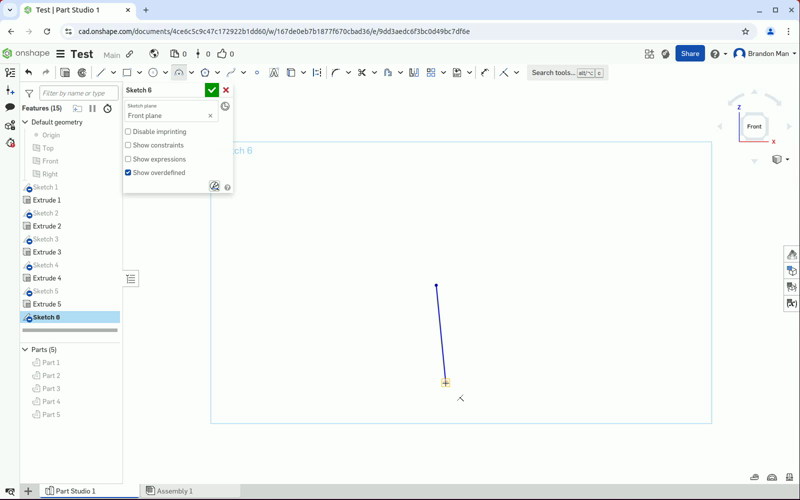
key_down(shift)
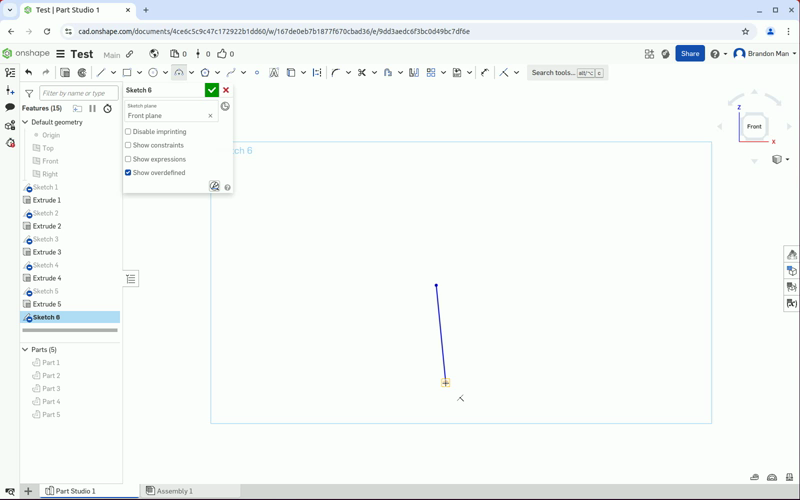
mouse_move(460, 395)
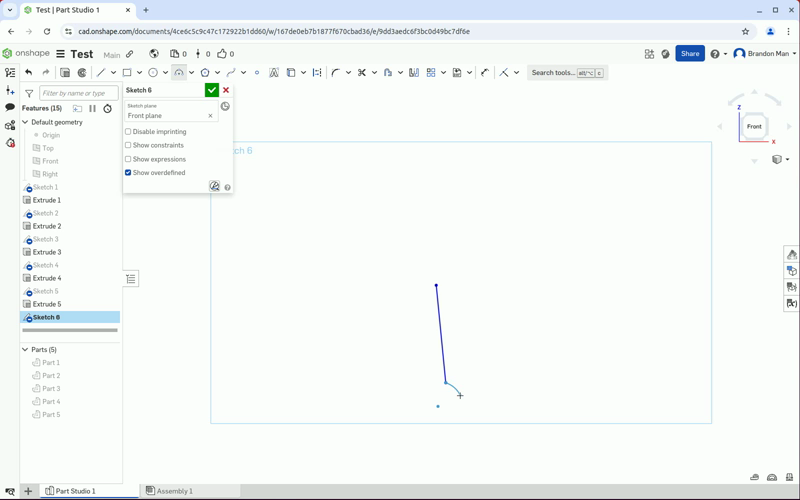
click(460, 395)
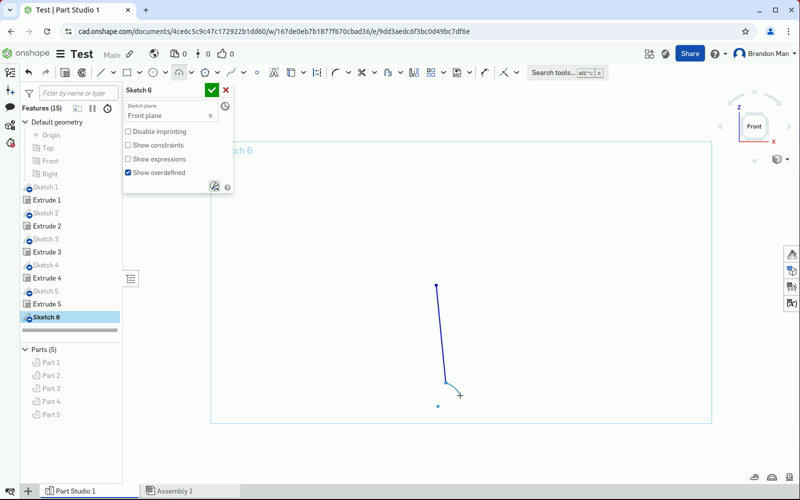
mouse_move(469, 369)
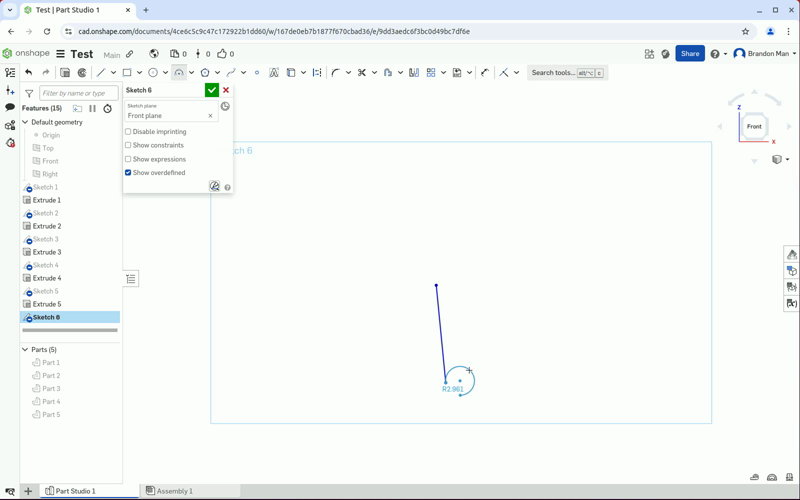
click(469, 369)
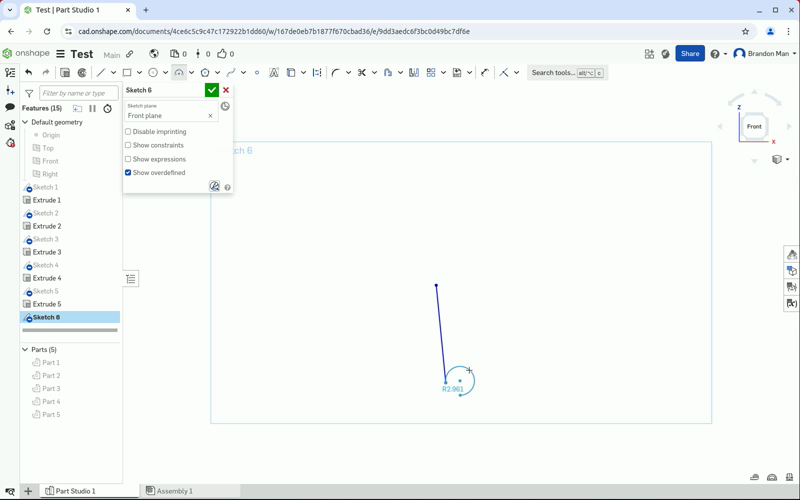
key_up(shift)
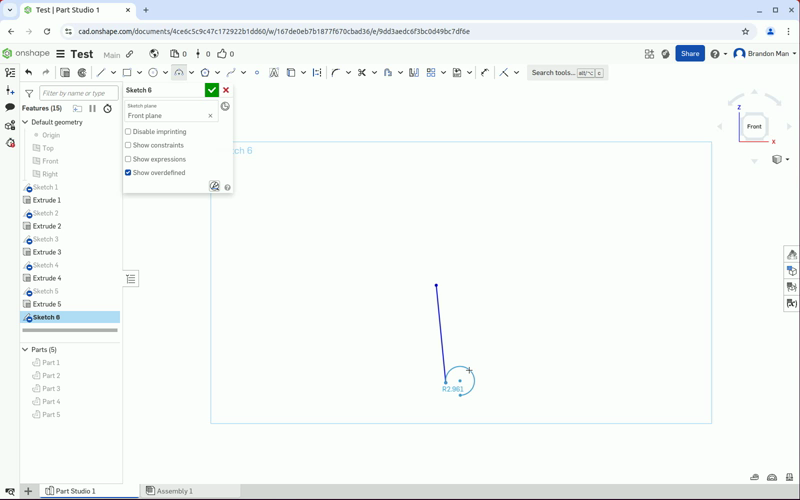
key(esc)
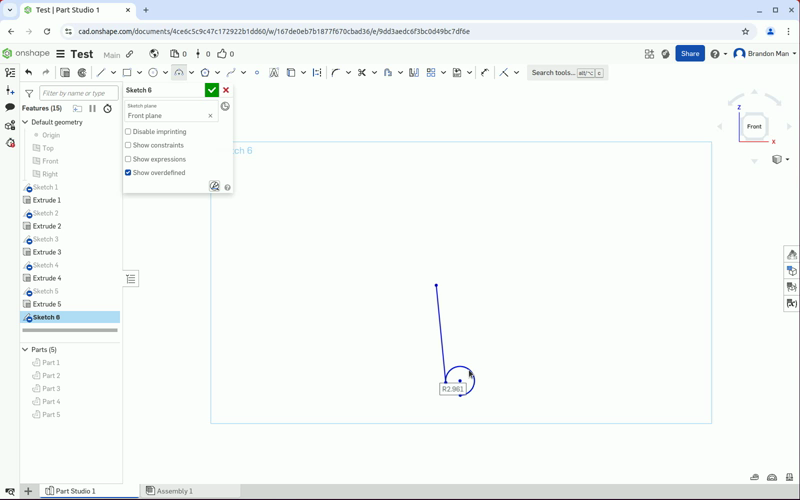
key(l)
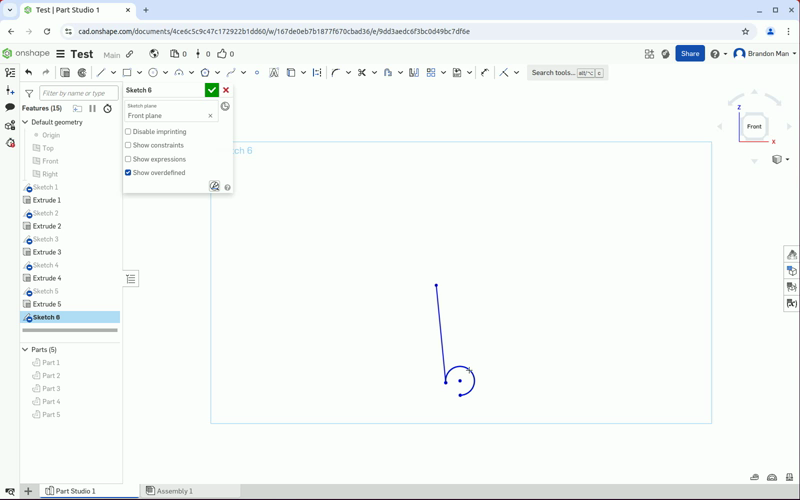
mouse_move(460, 395)
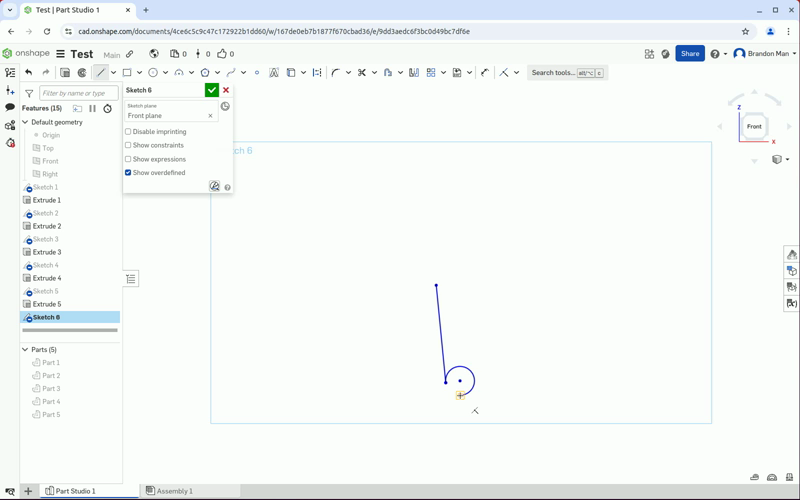
click(460, 395)
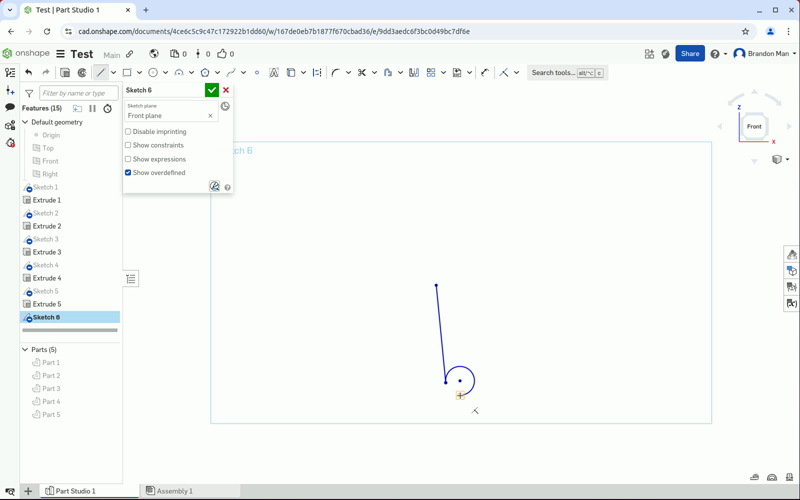
key_down(shift)
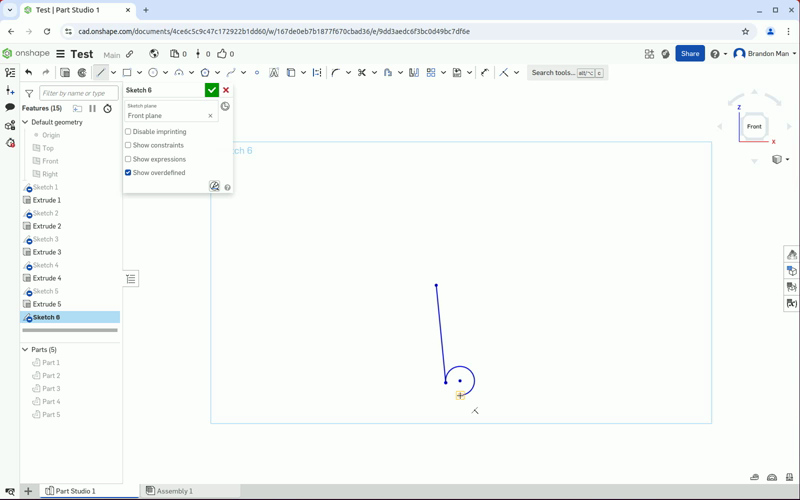
mouse_move(530, 393)
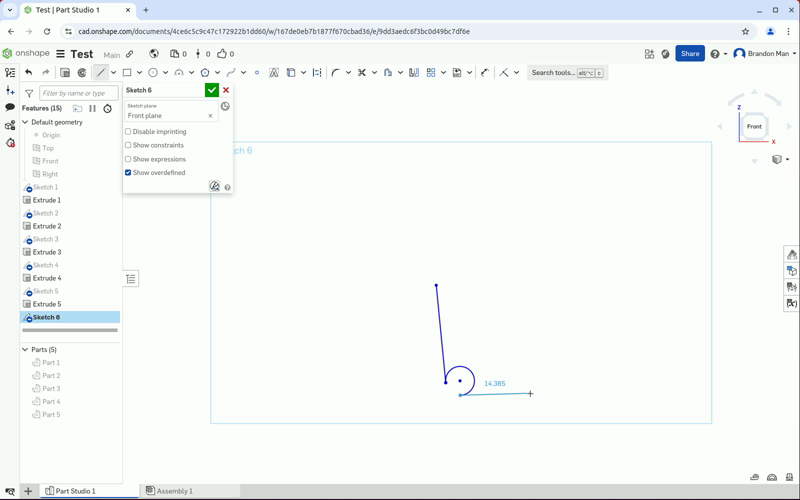
click(530, 393)
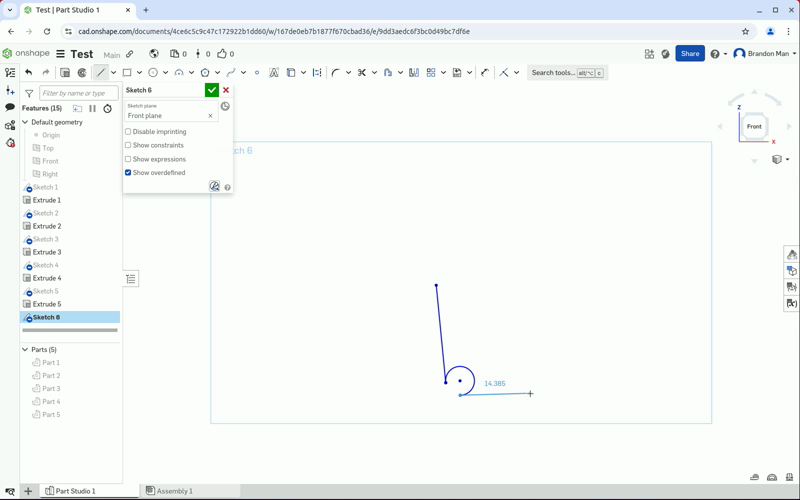
key_up(shift)
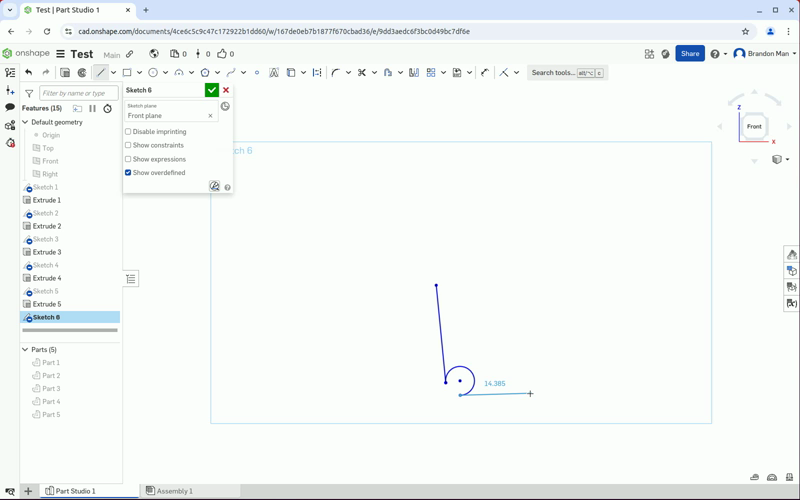
key(esc)
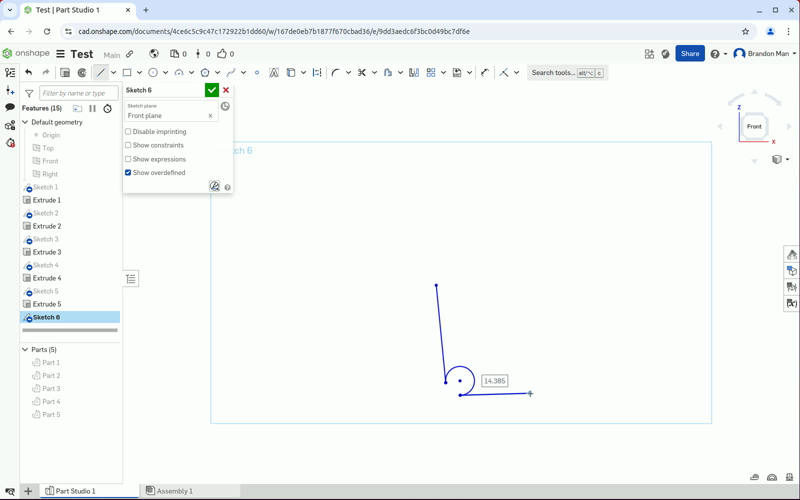
key(a)
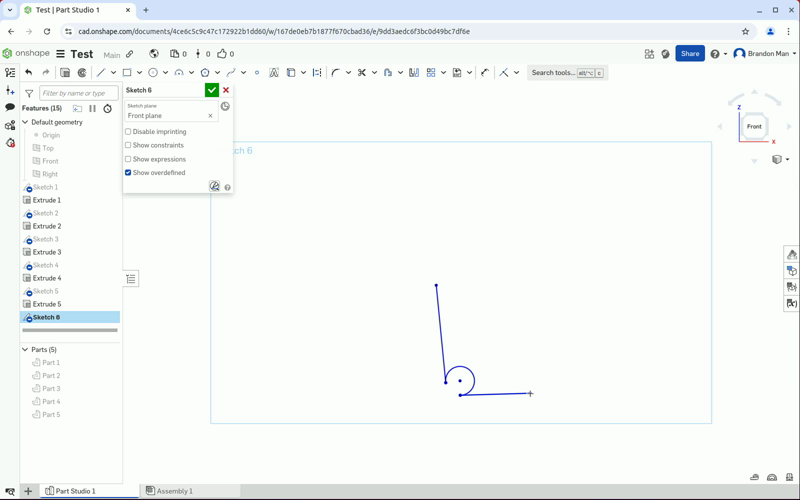
mouse_move(530, 393)
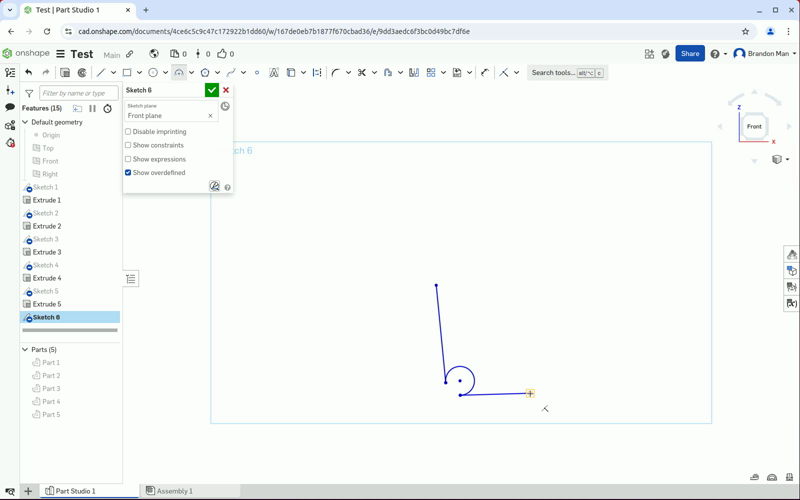
click(530, 393)
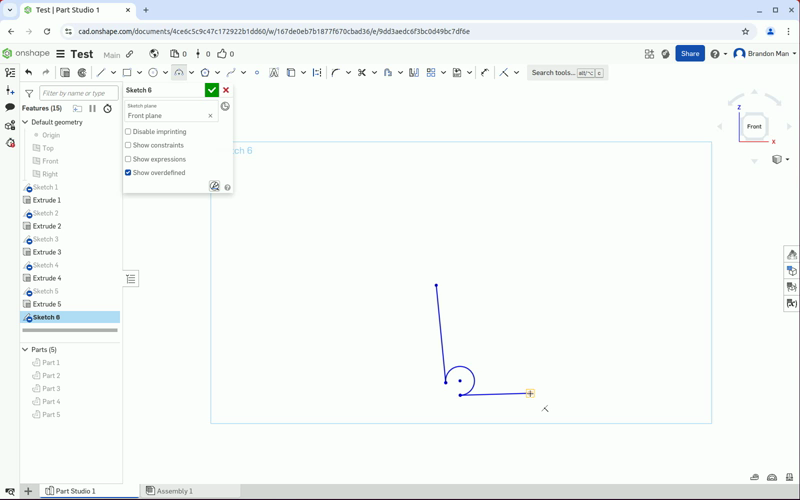
key_down(shift)
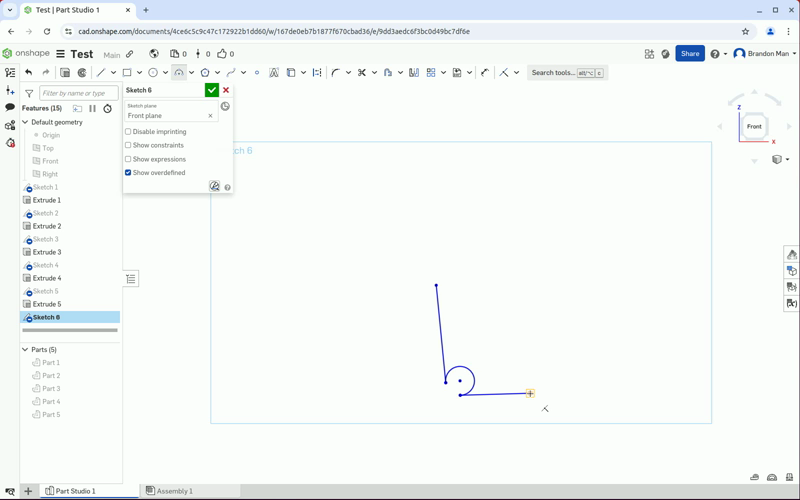
mouse_move(530, 368)
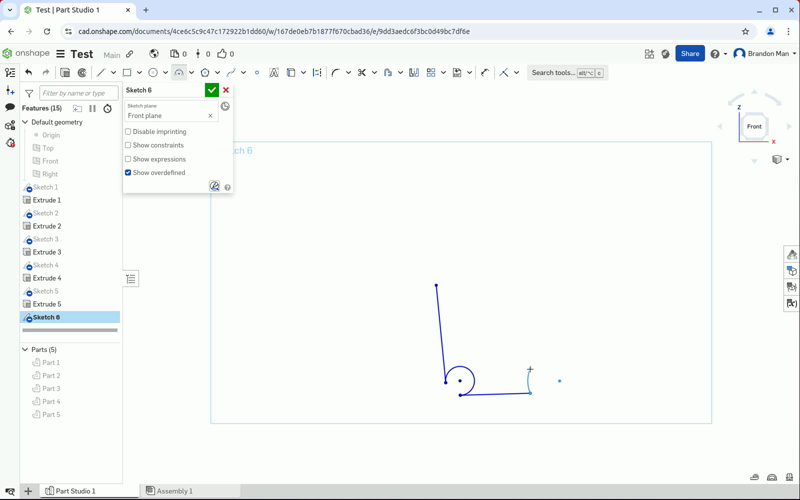
click(530, 368)
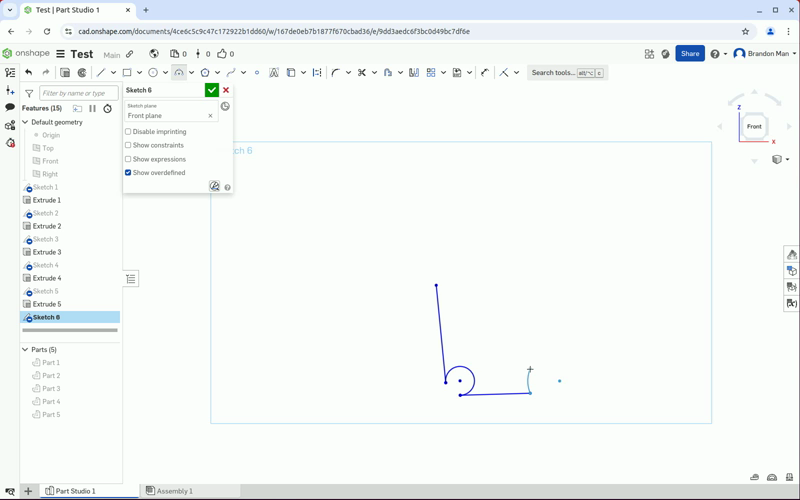
mouse_move(517, 381)
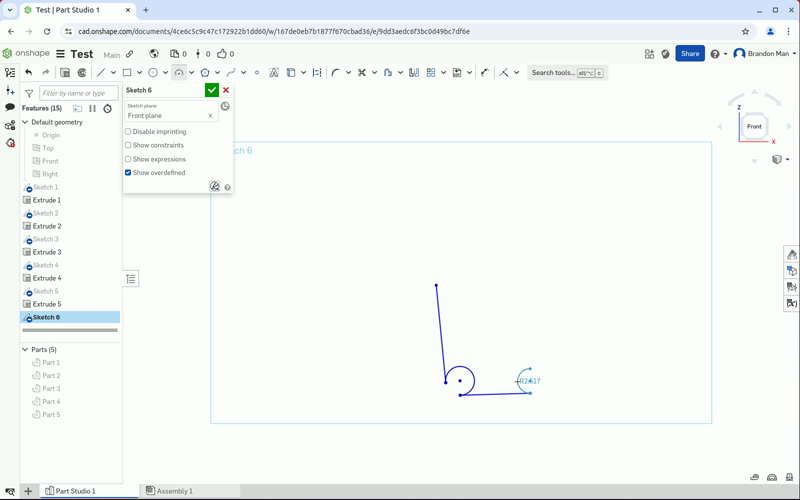
click(517, 381)
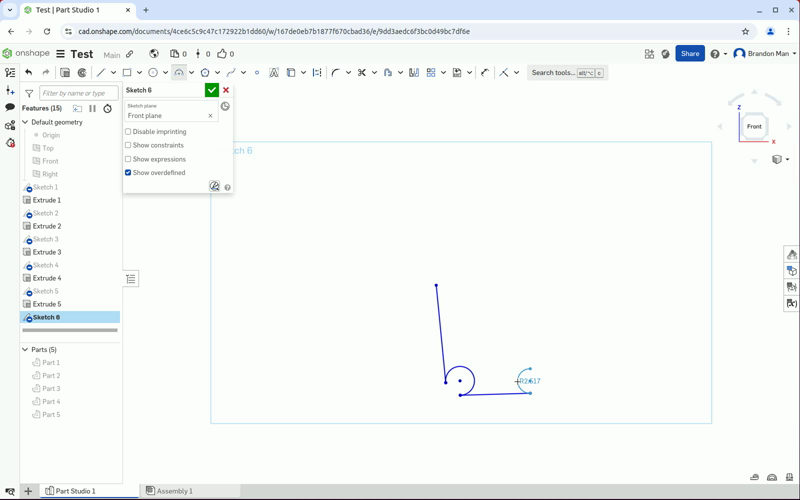
key_up(shift)
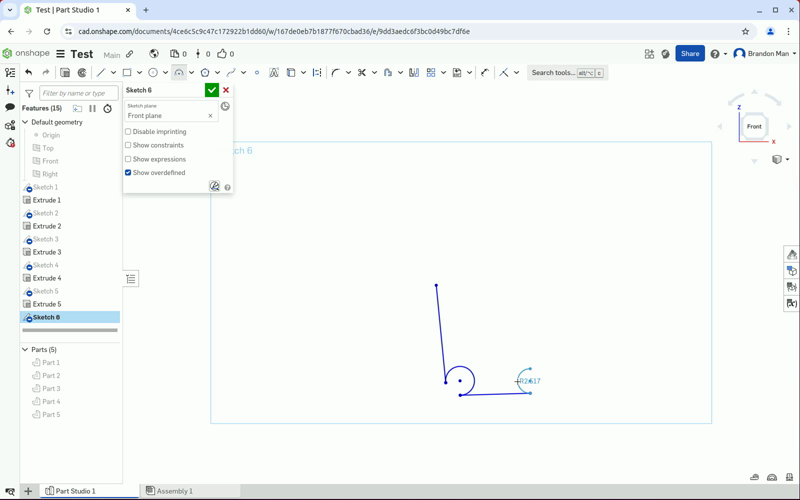
key(esc)
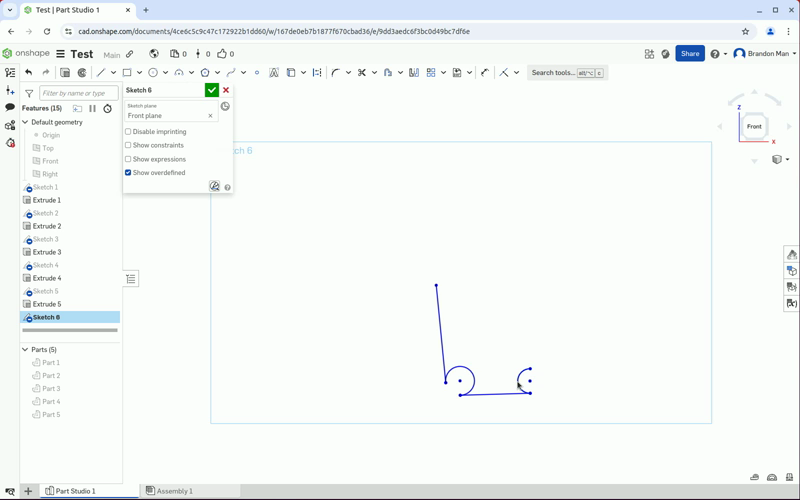
key(l)
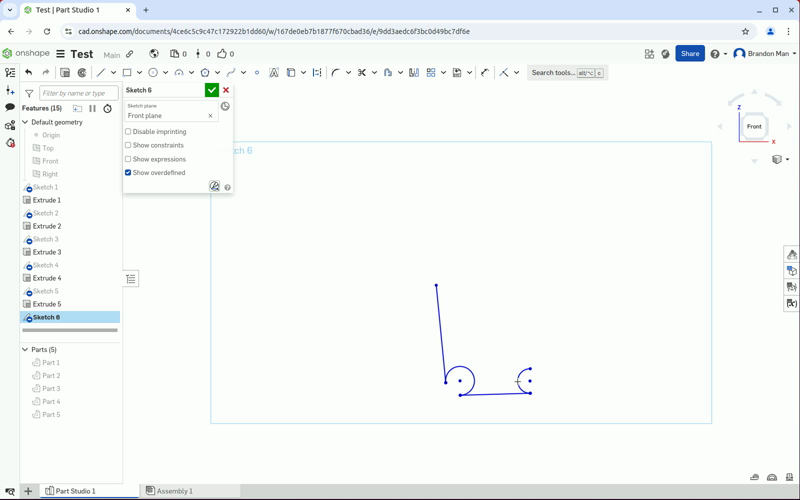
mouse_move(530, 368)
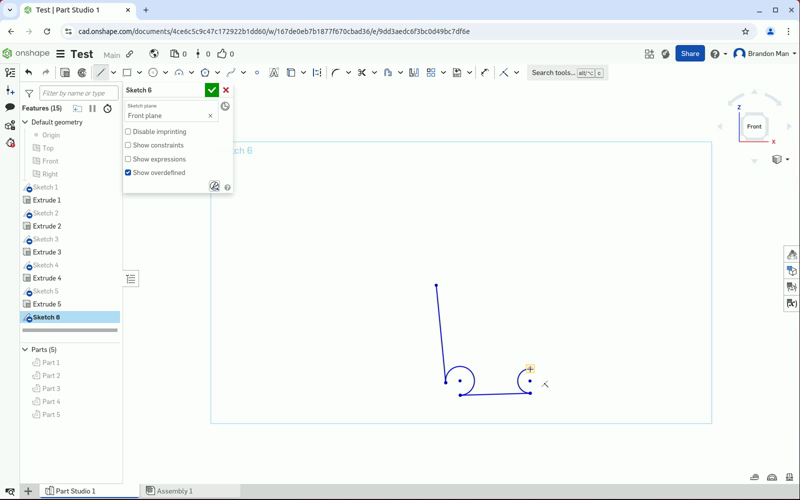
click(530, 368)
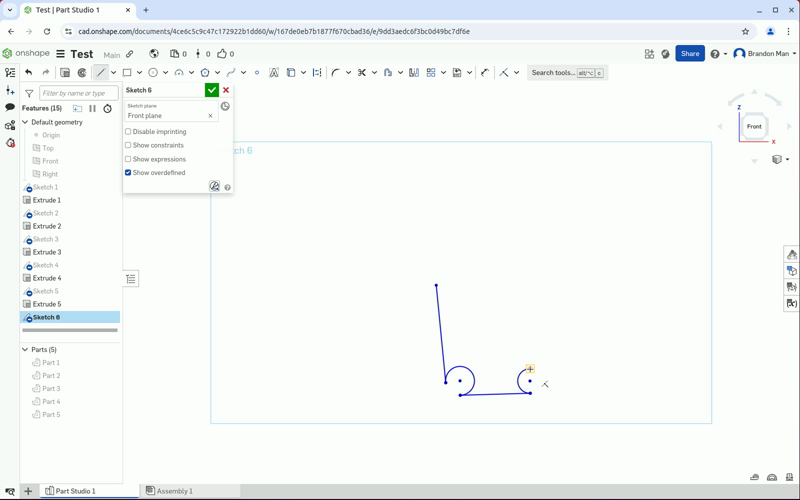
key_down(shift)
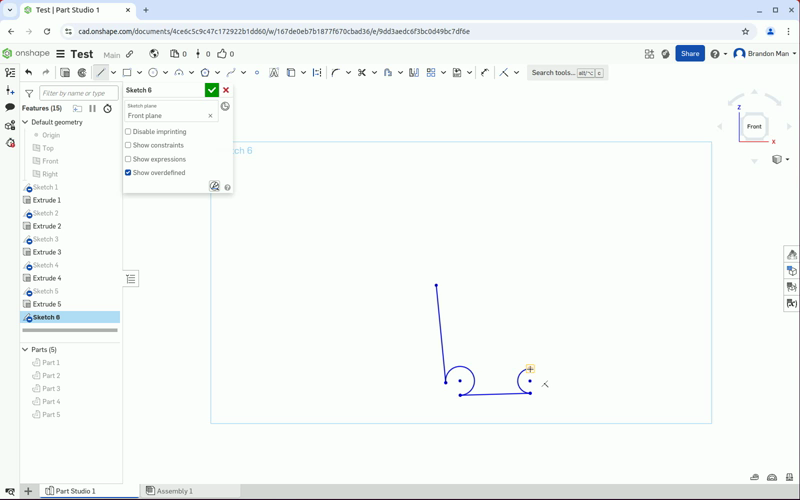
mouse_move(560, 368)
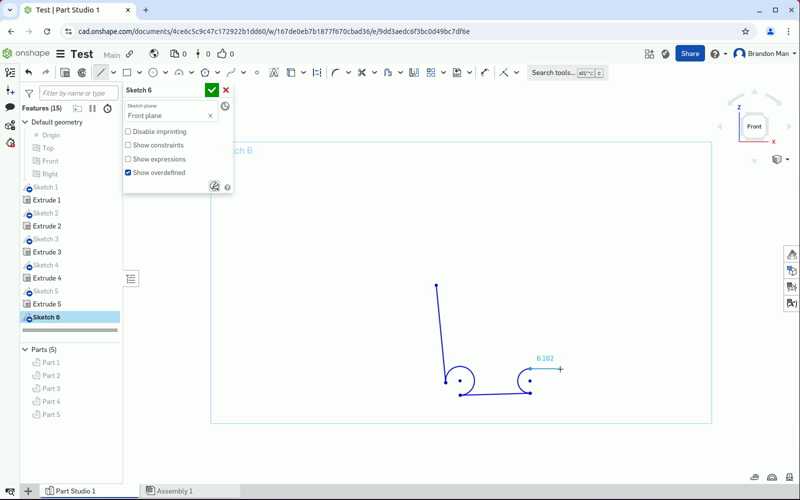
mouse_move(489, 367)
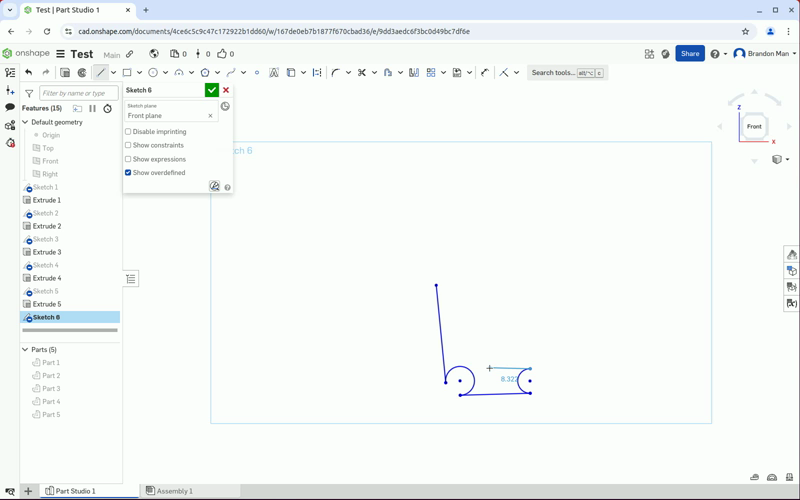
click(489, 367)
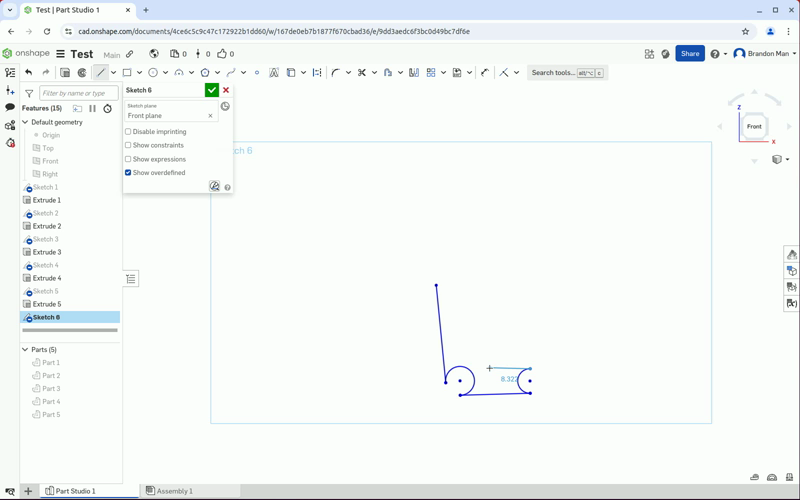
key_up(shift)
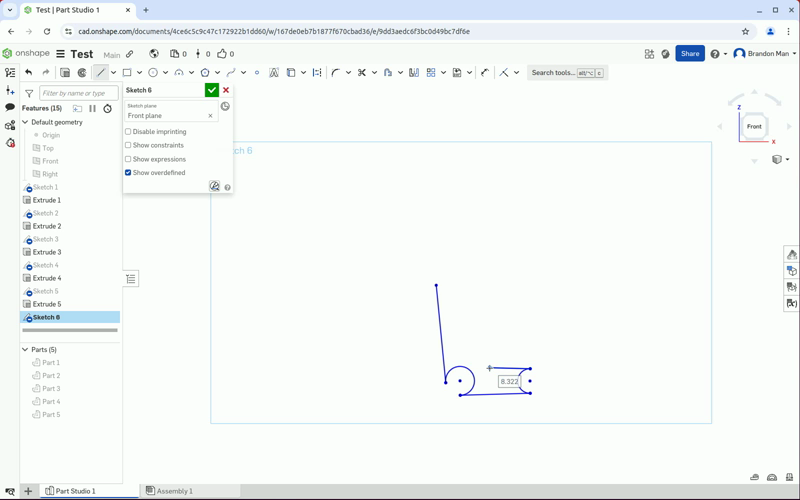
key(esc)
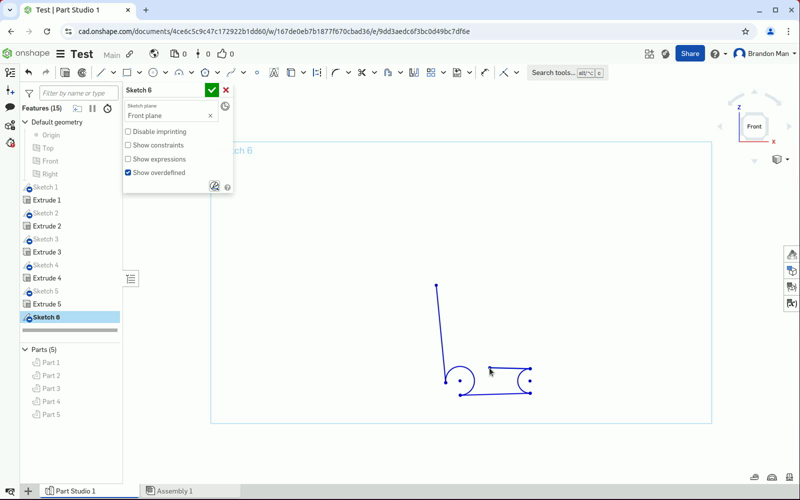
key(a)
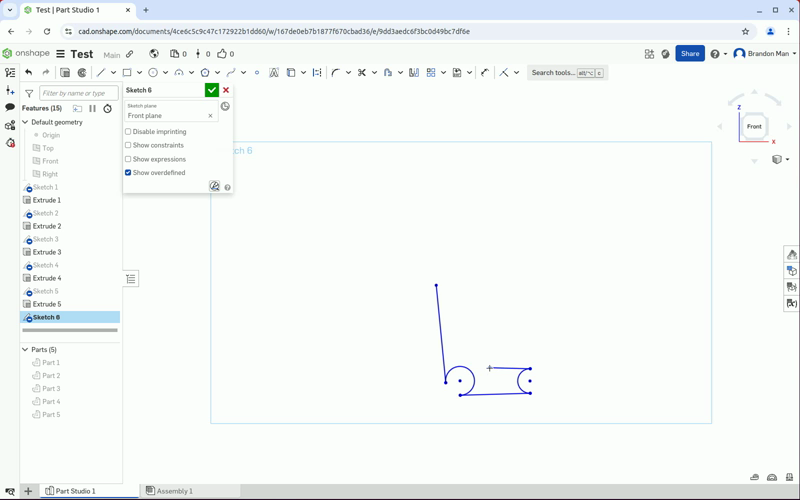
mouse_move(489, 367)
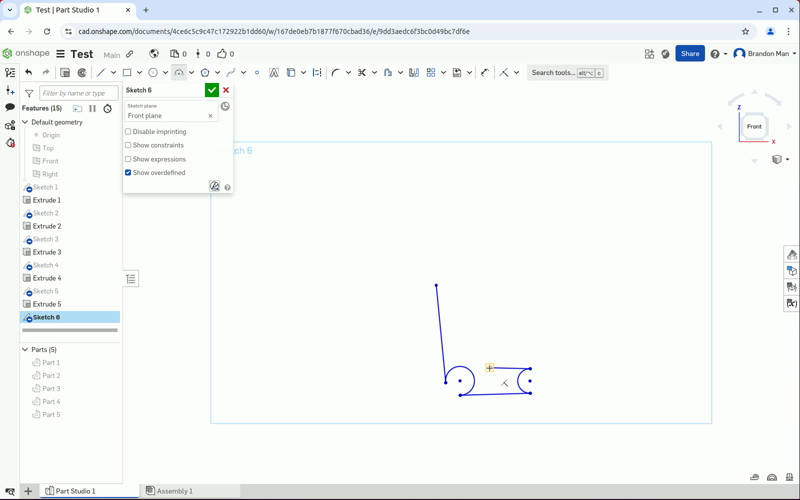
click(489, 367)
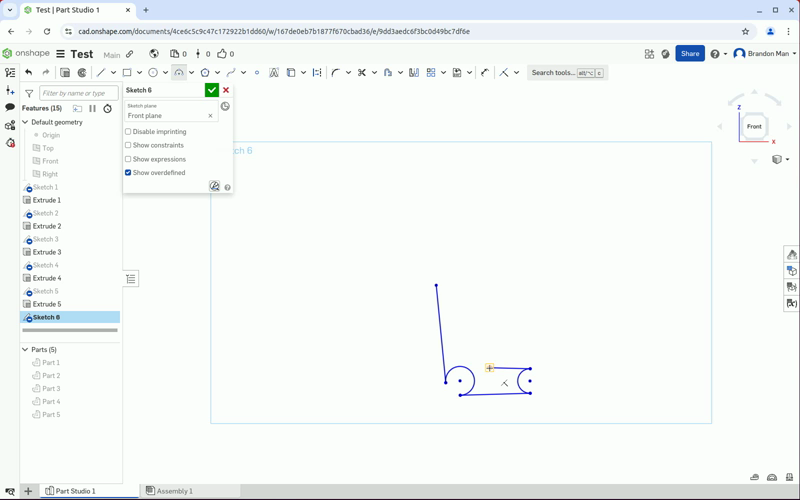
key_down(shift)
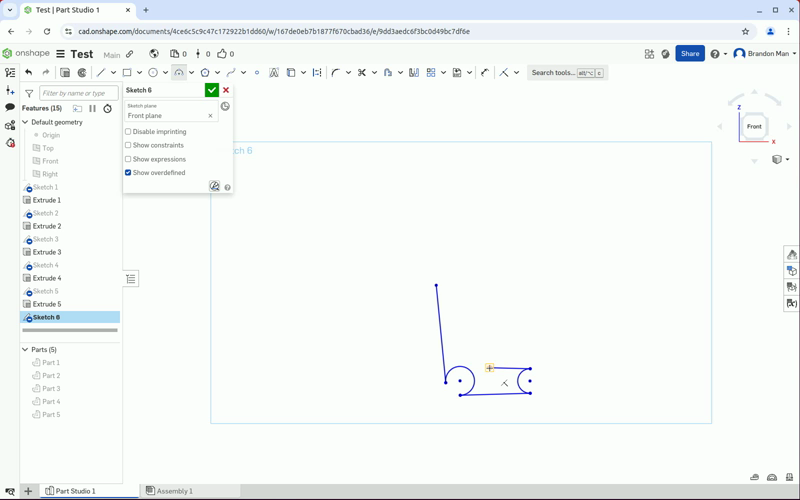
mouse_move(477, 353)
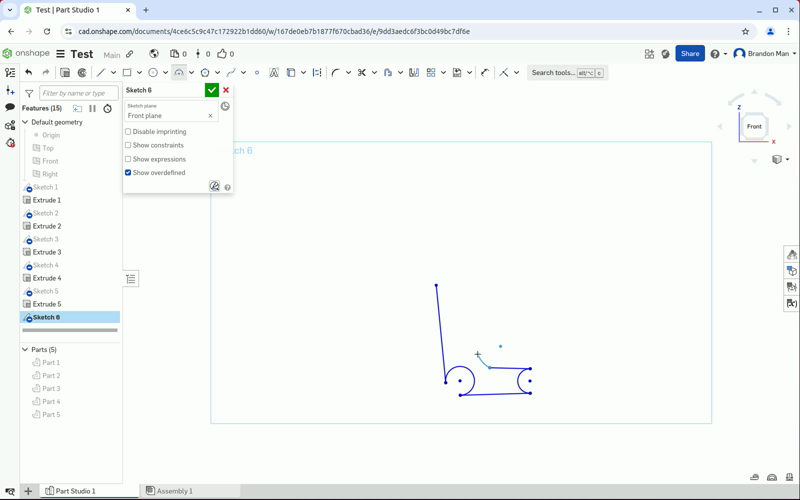
click(477, 353)
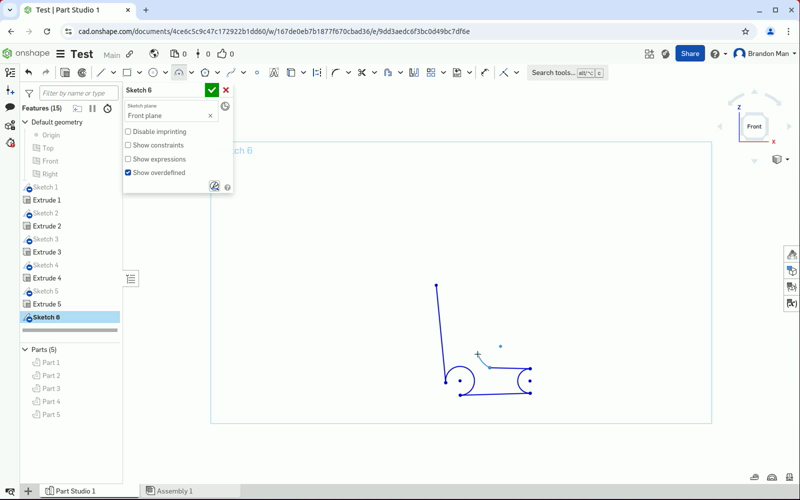
mouse_move(480, 363)
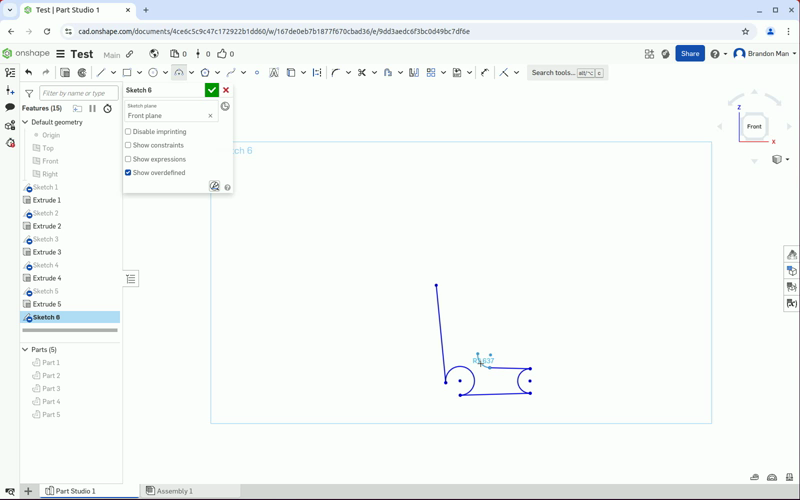
click(480, 363)
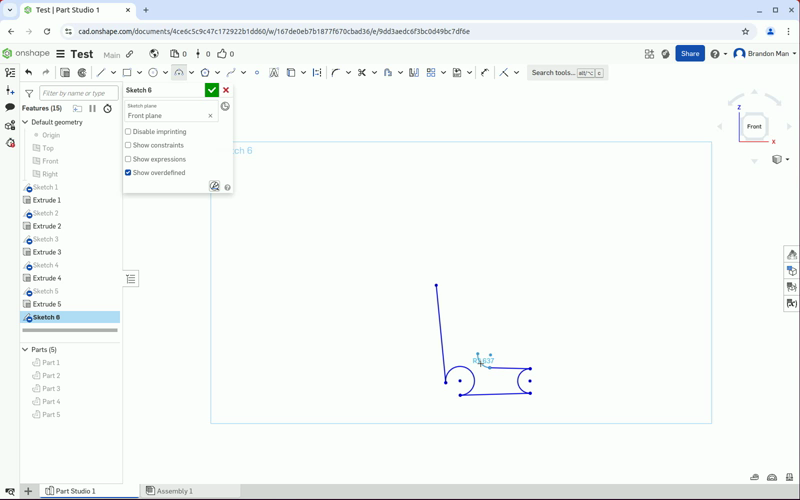
key_up(shift)
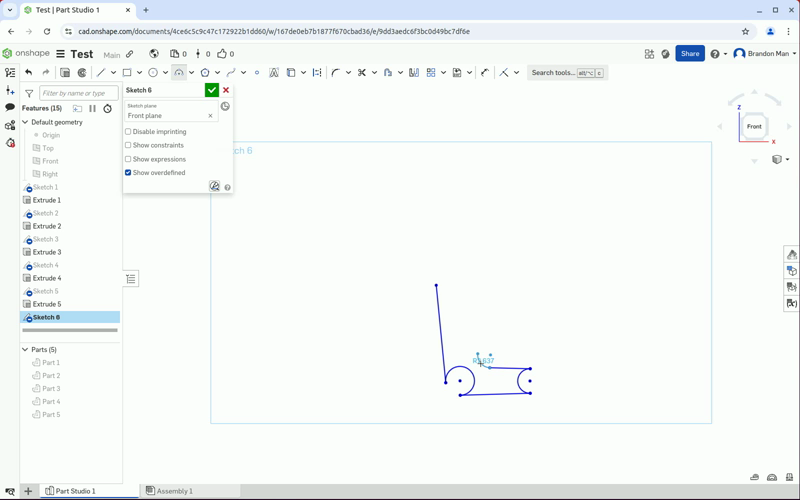
key(esc)
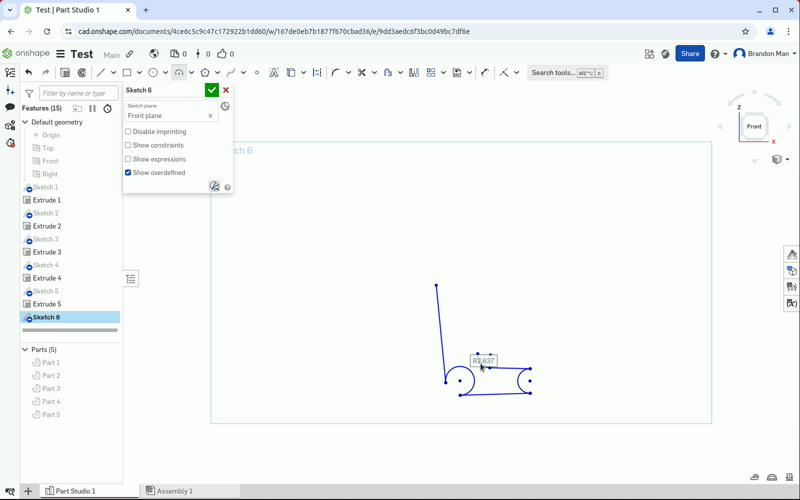
key(l)
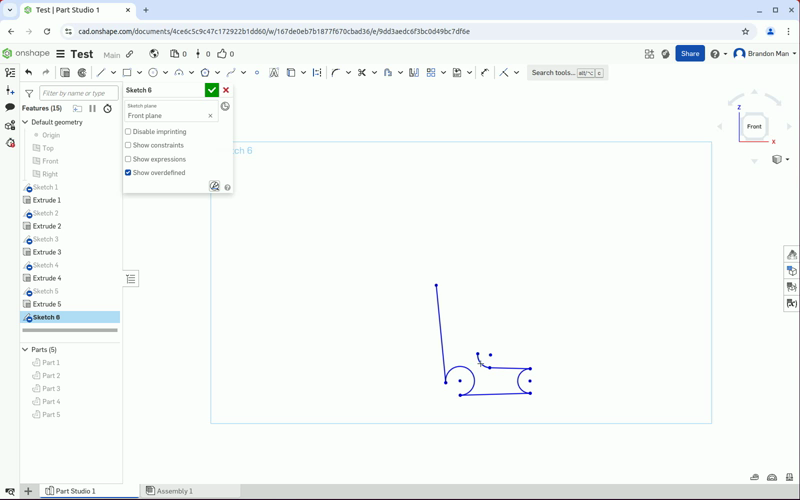
mouse_move(477, 353)
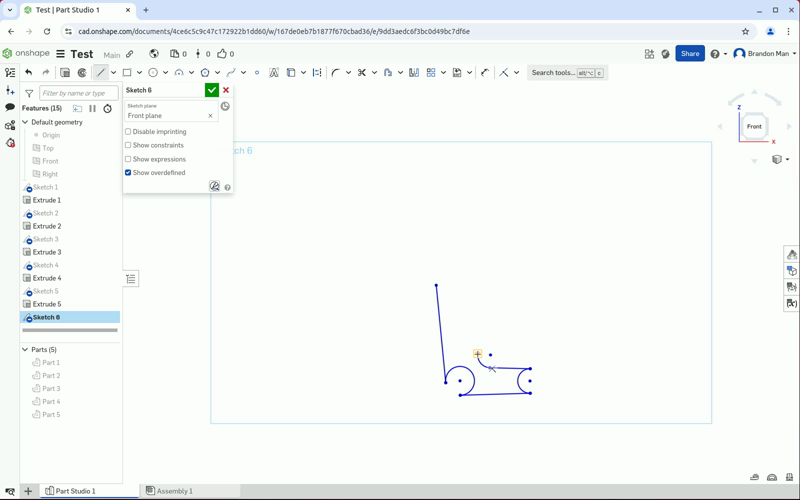
click(477, 353)
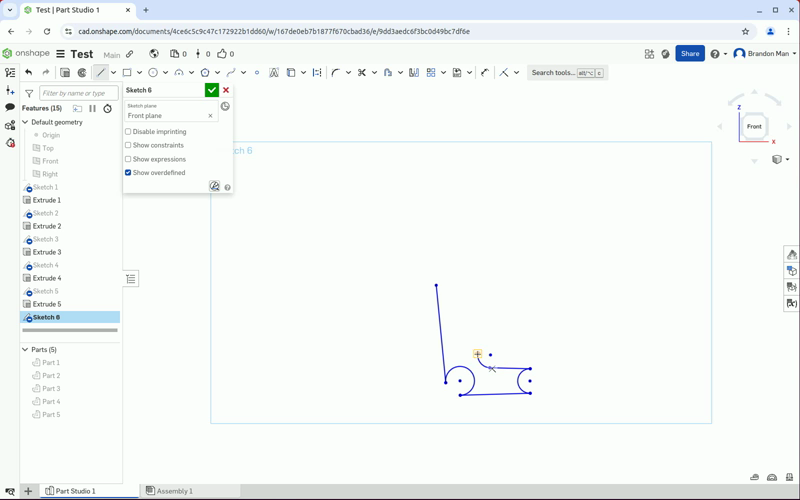
key_down(shift)
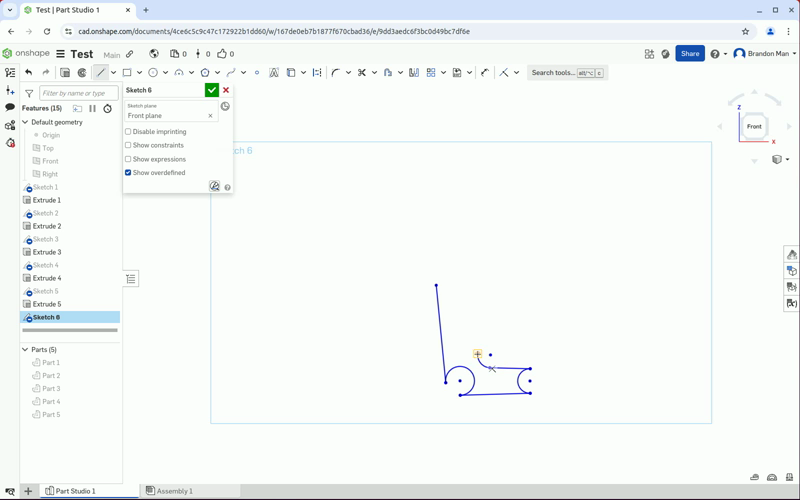
mouse_move(484, 285)
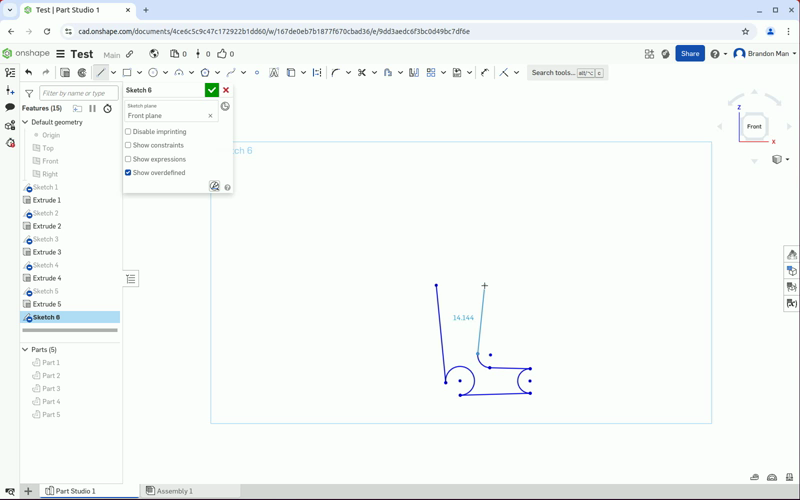
click(484, 285)
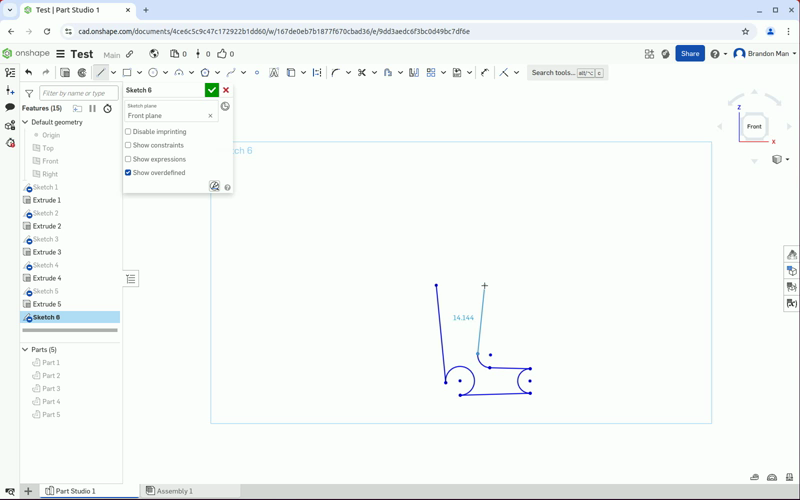
key_up(shift)
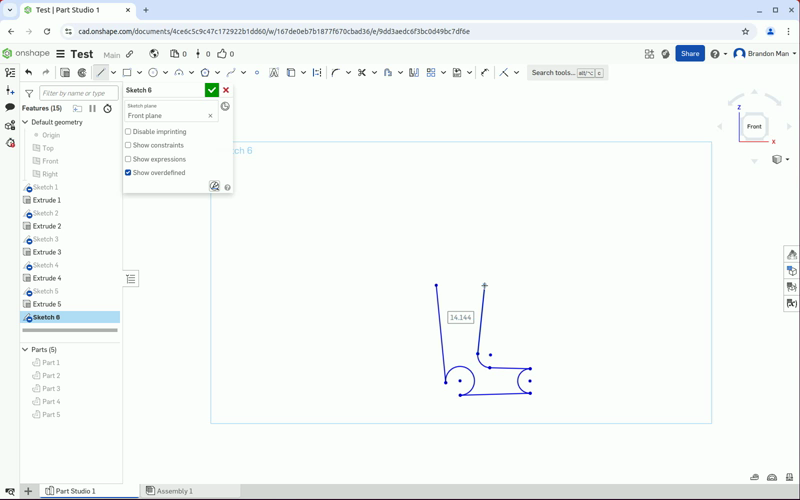
key(esc)
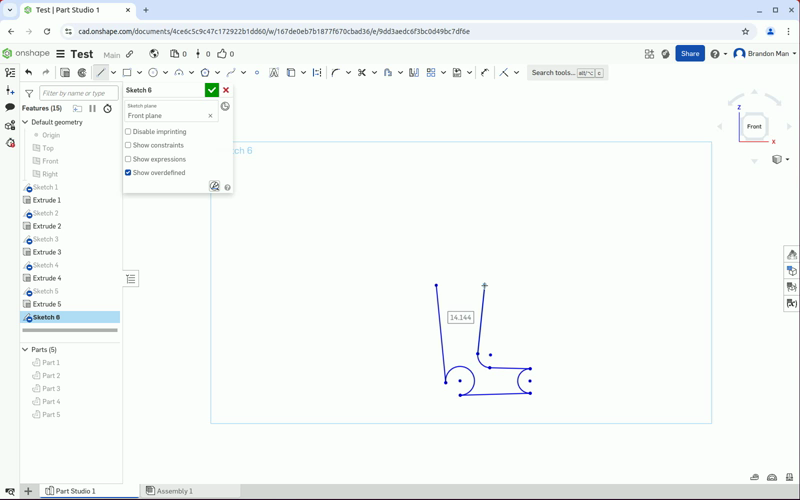
key(a)
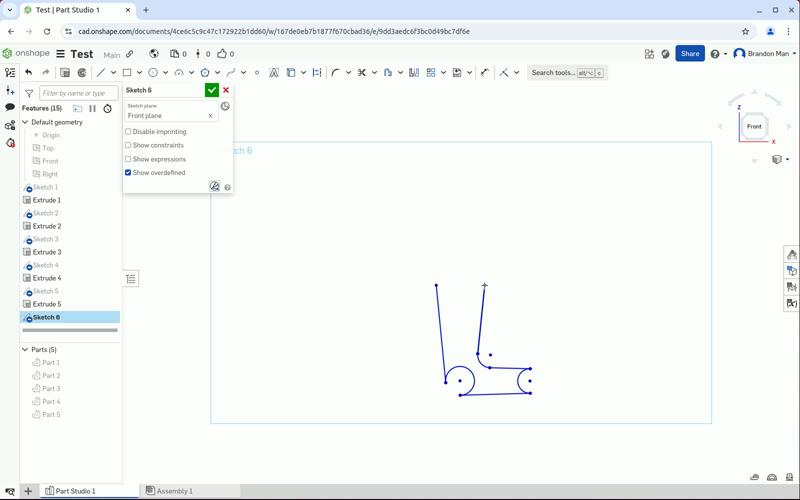
mouse_move(484, 285)
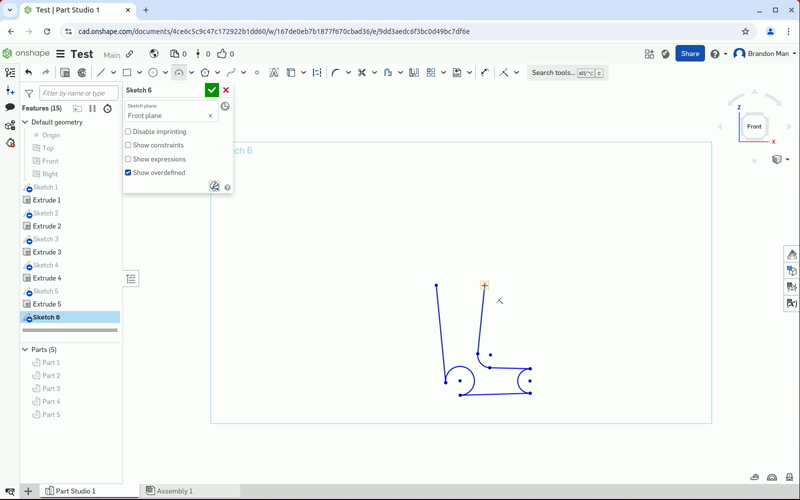
click(484, 285)
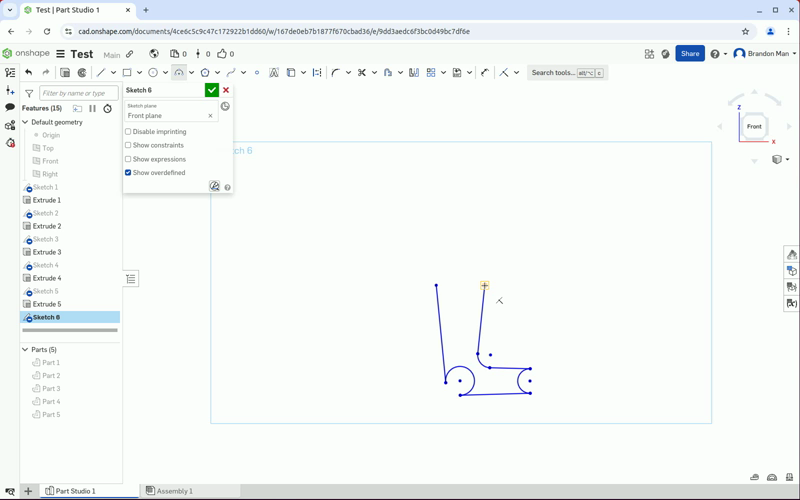
mouse_move(436, 285)
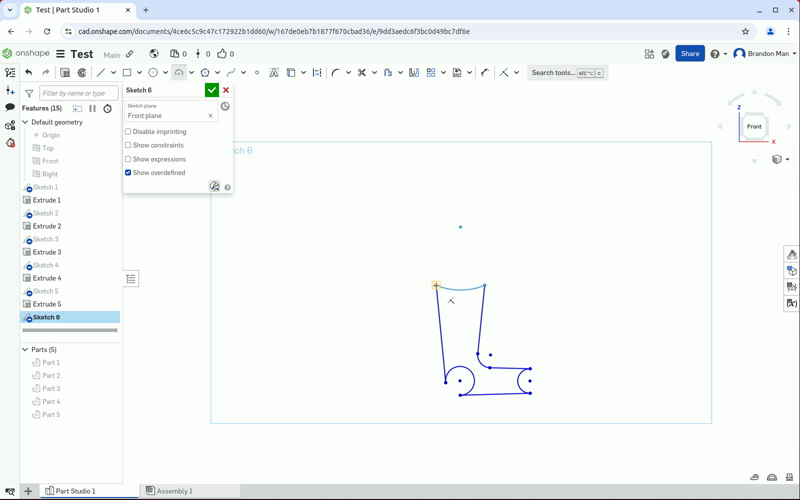
click(436, 285)
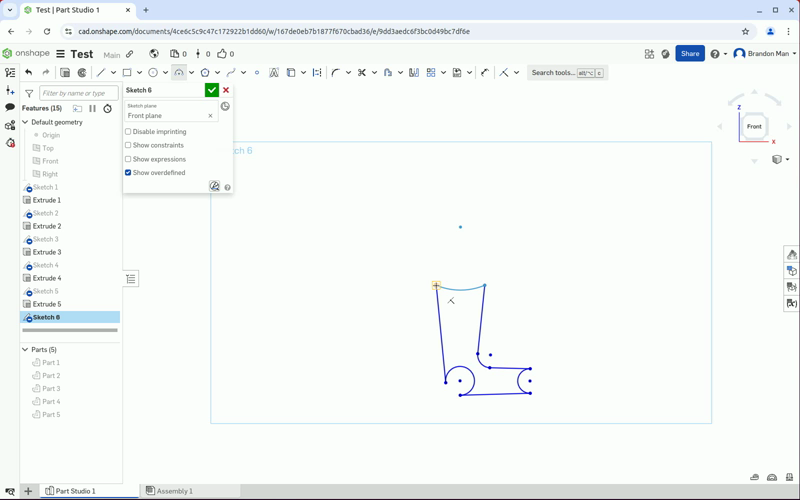
key_down(shift)
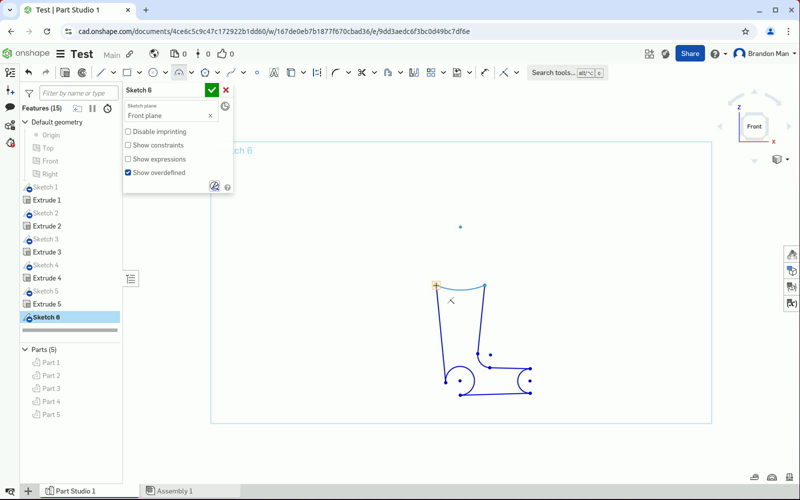
mouse_move(460, 307)
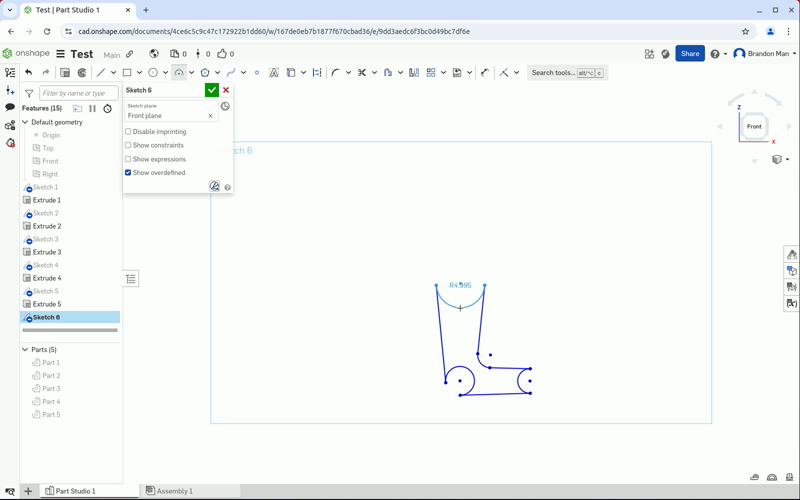
click(460, 307)
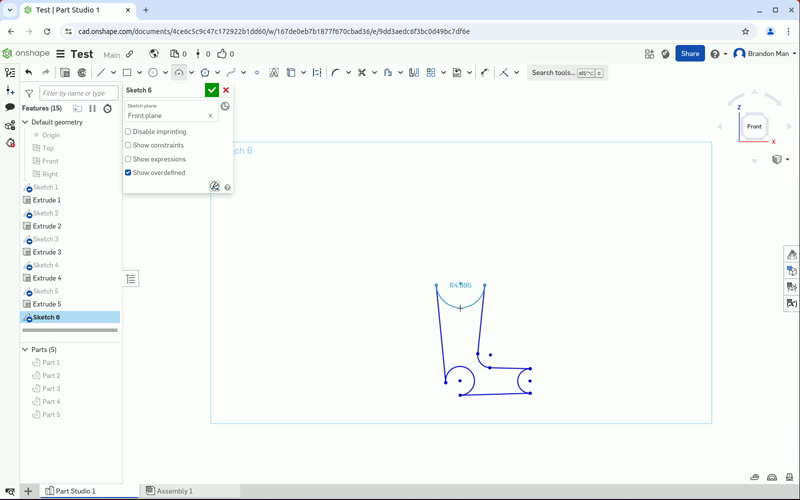
key_up(shift)
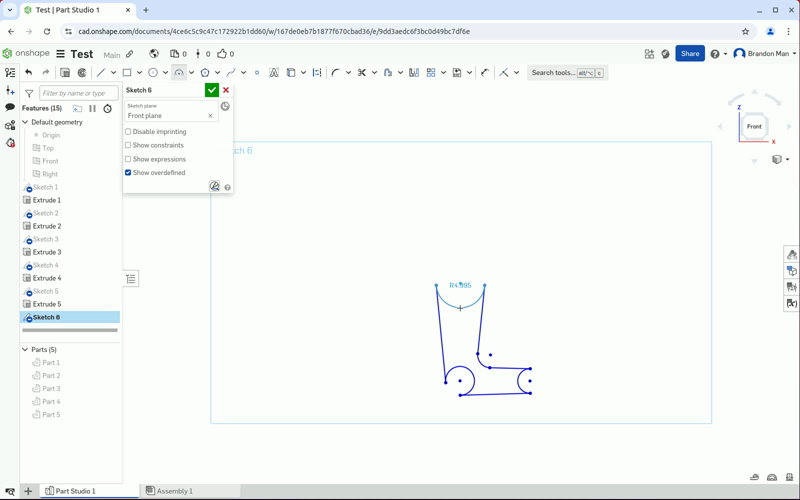
key(esc)
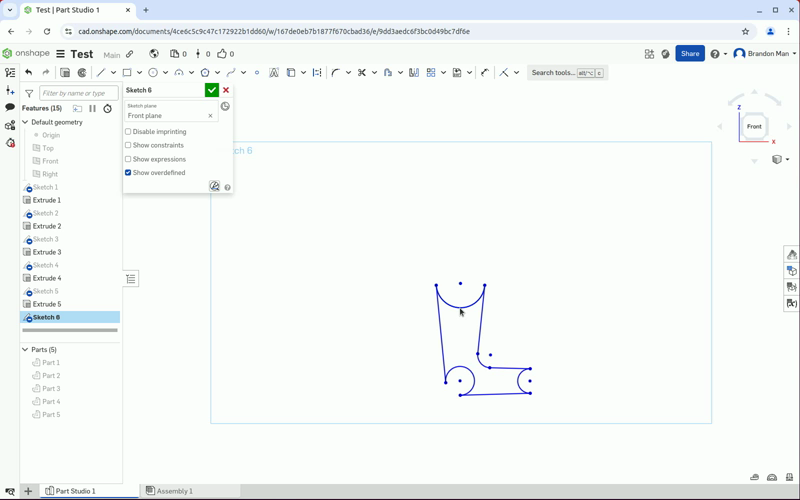
mouse_move(500, 389)
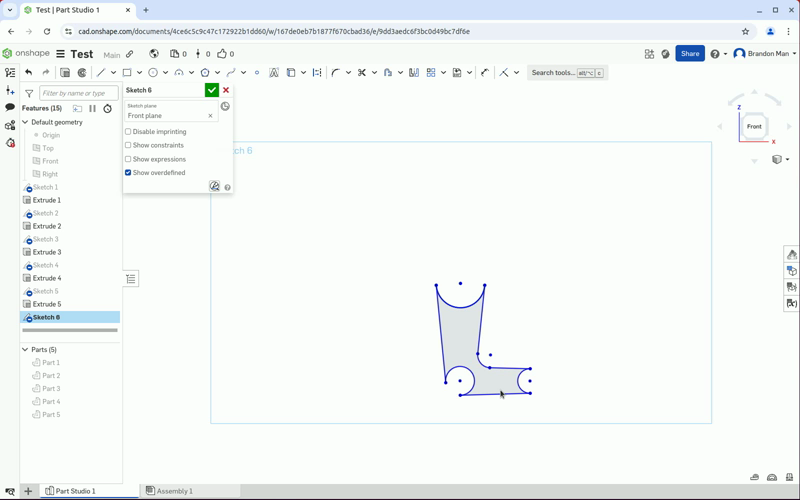
click(500, 389)
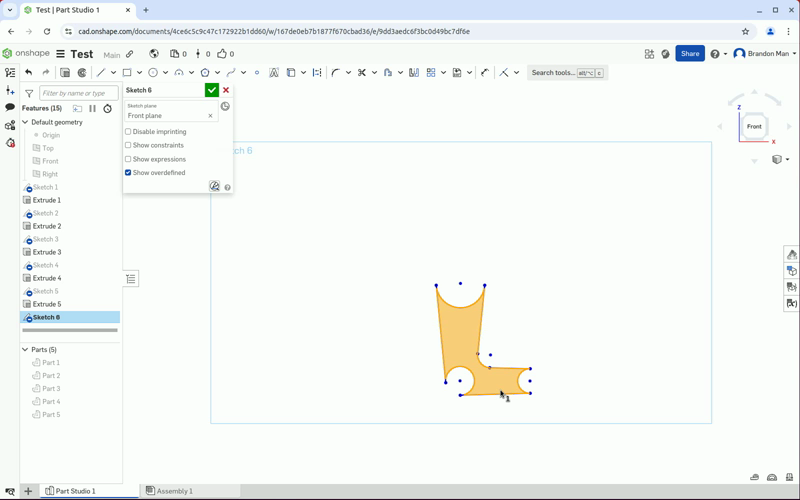
mouse_move(73, 352)
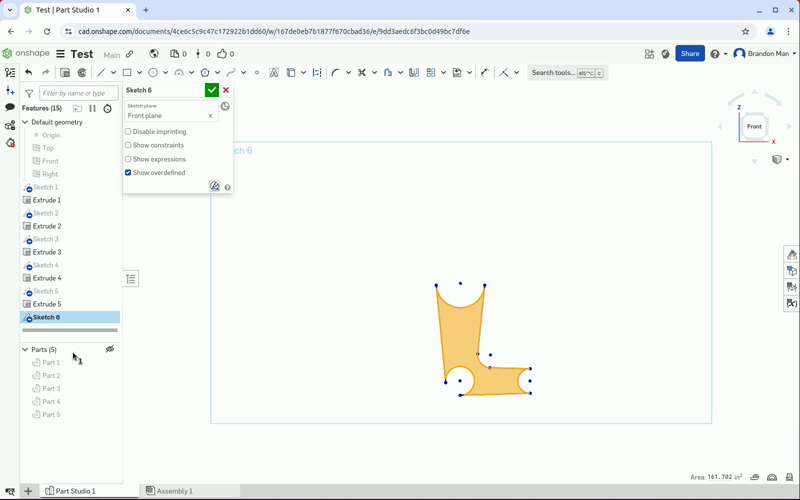
key(shift+y)
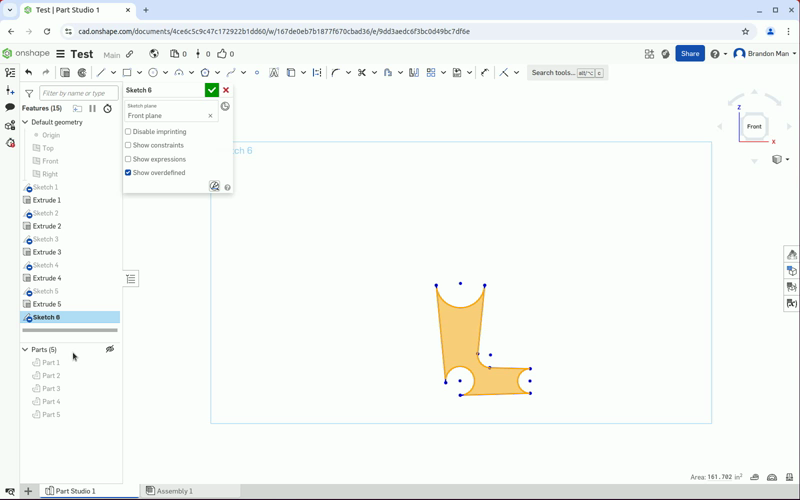
key(shift+e)
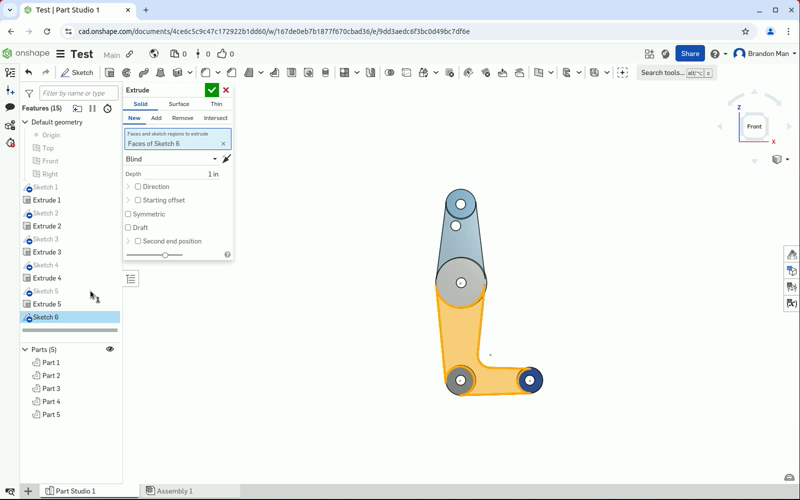
mouse_move(143, 106)
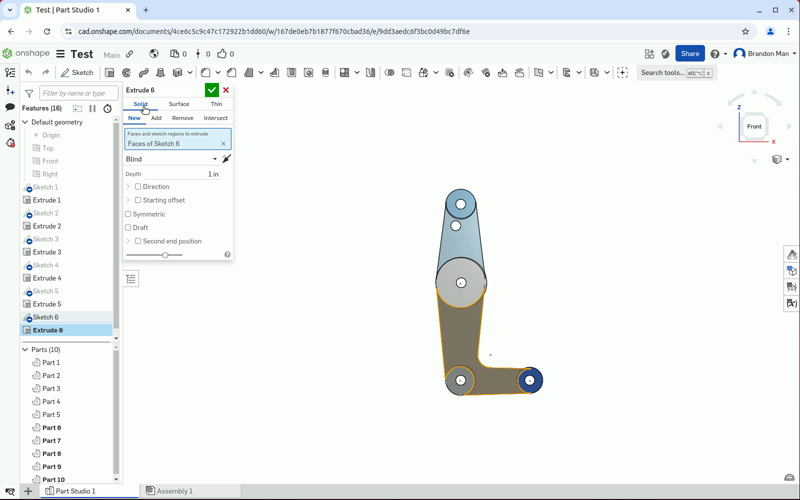
click(143, 106)
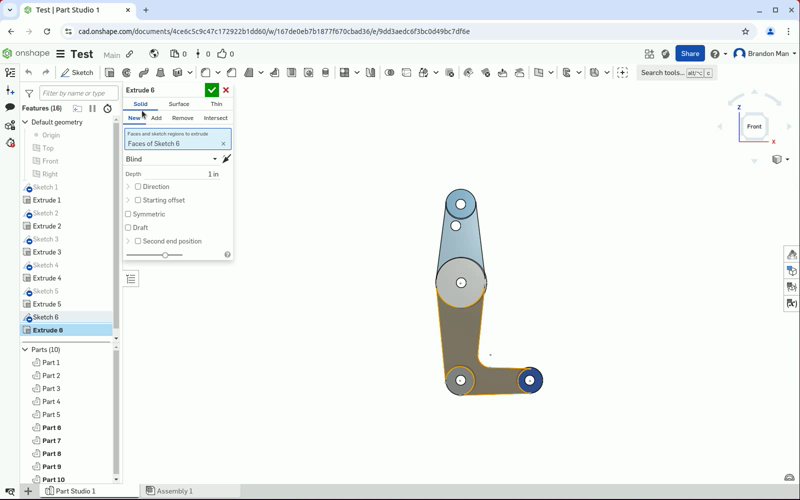
mouse_move(137, 120)
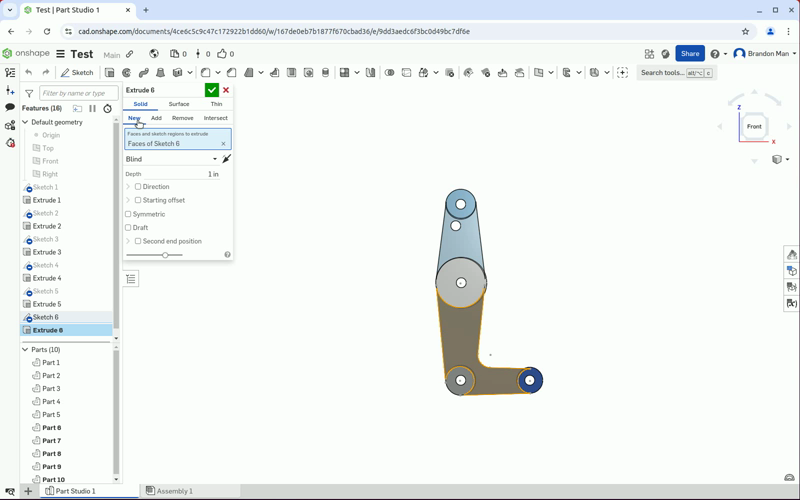
click(137, 120)
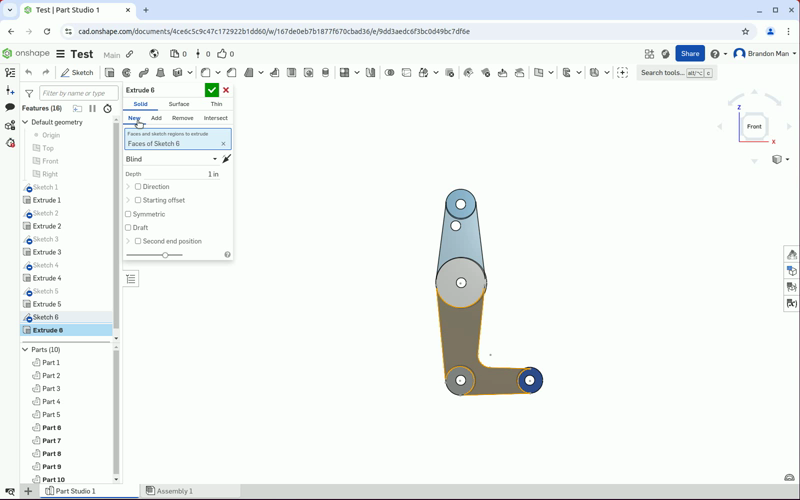
key(tab, 4)
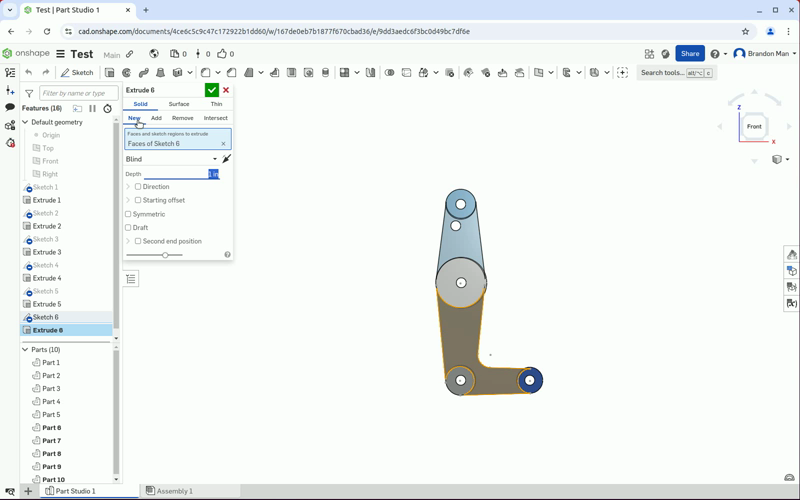
text(0.963)
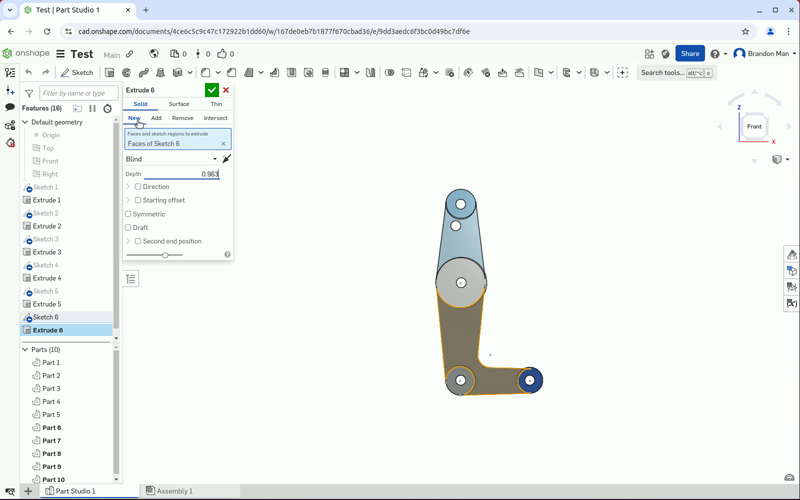
key(enter)
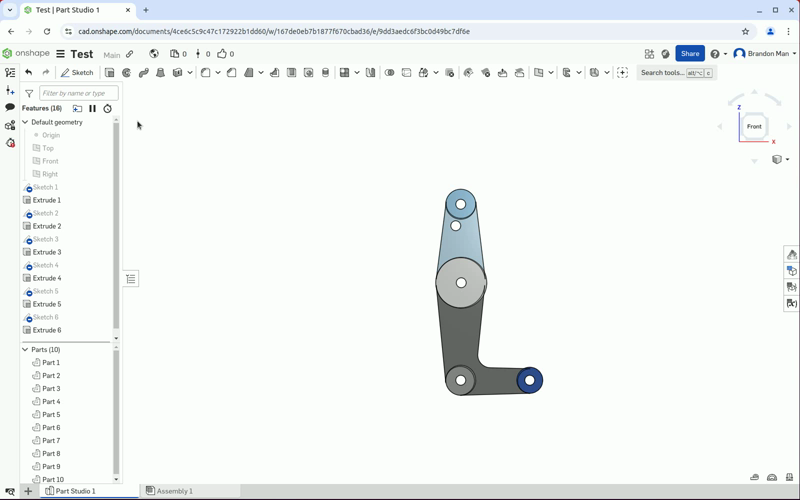
key(shift+h)
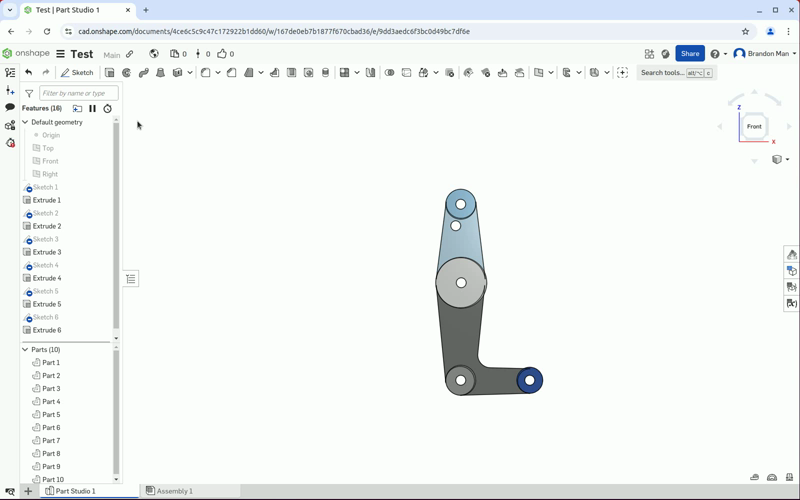
key(shift+h)
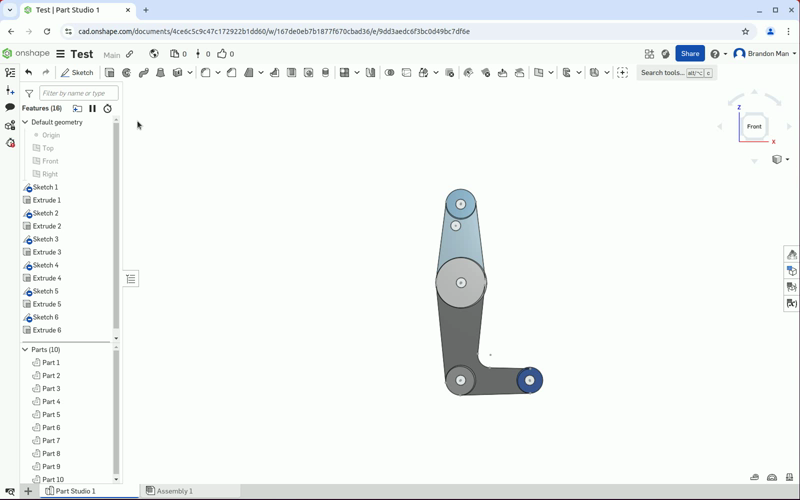
key(shift+7)
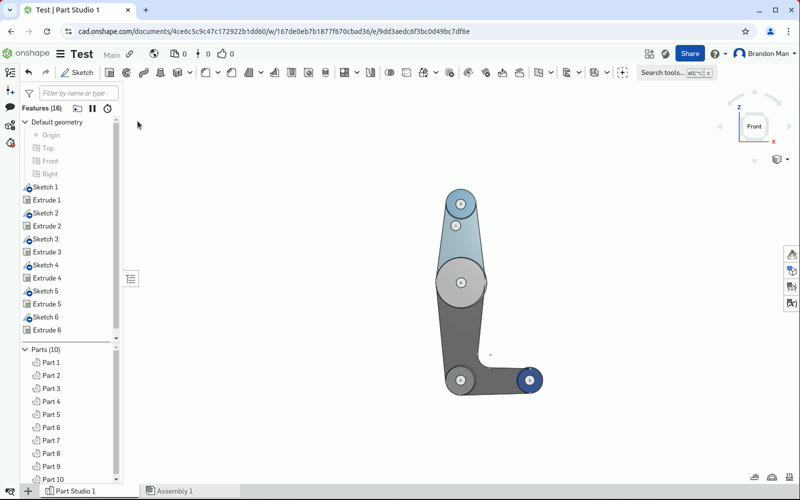
key(left, 2)
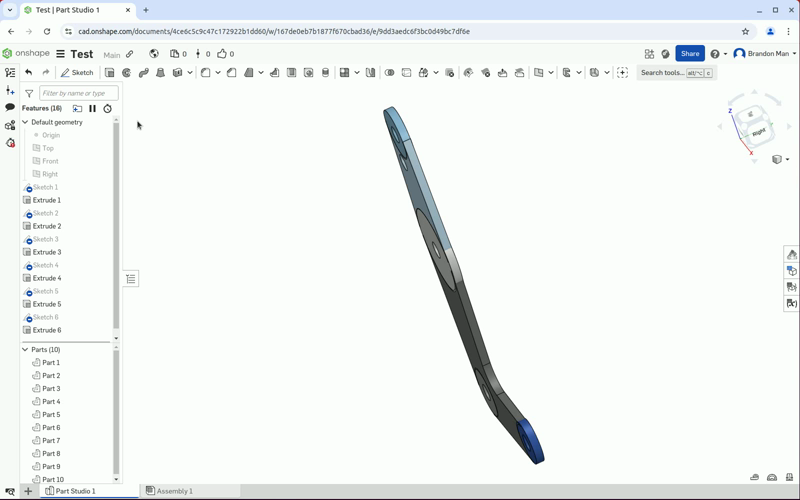
key(down, 2)
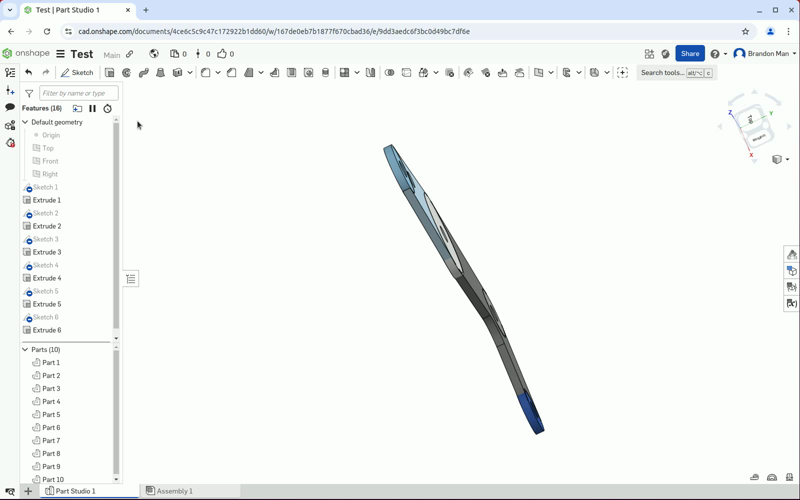
key(up, 2)
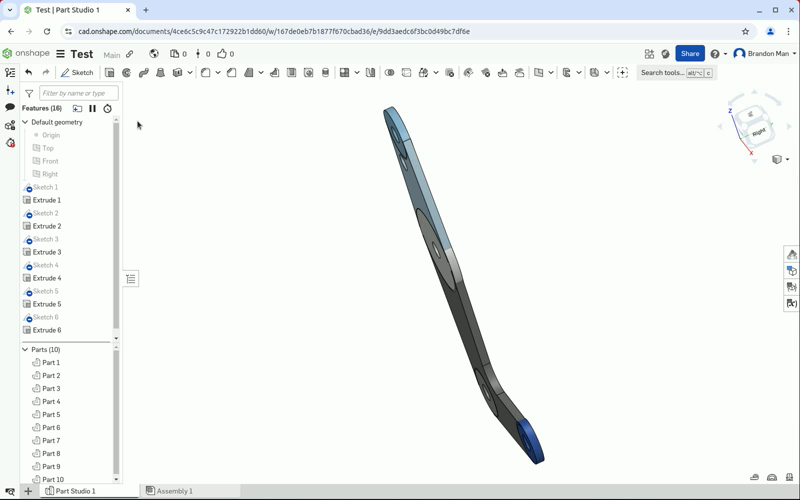
key(right, 2)
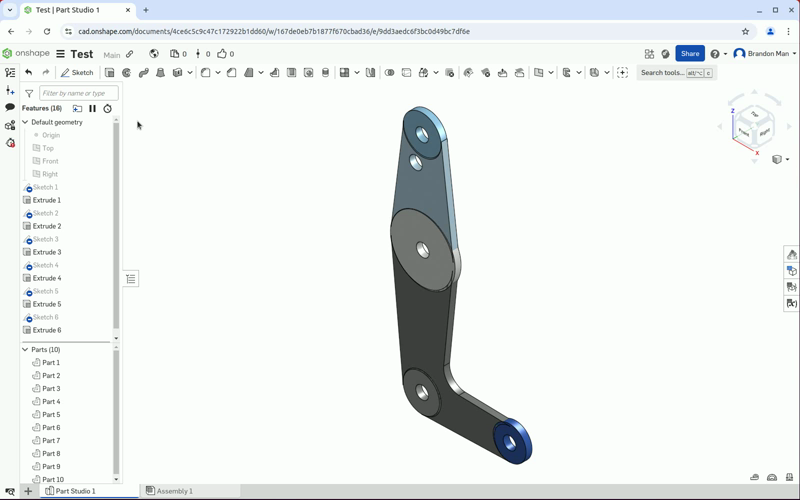
mouse_move(69, 189)
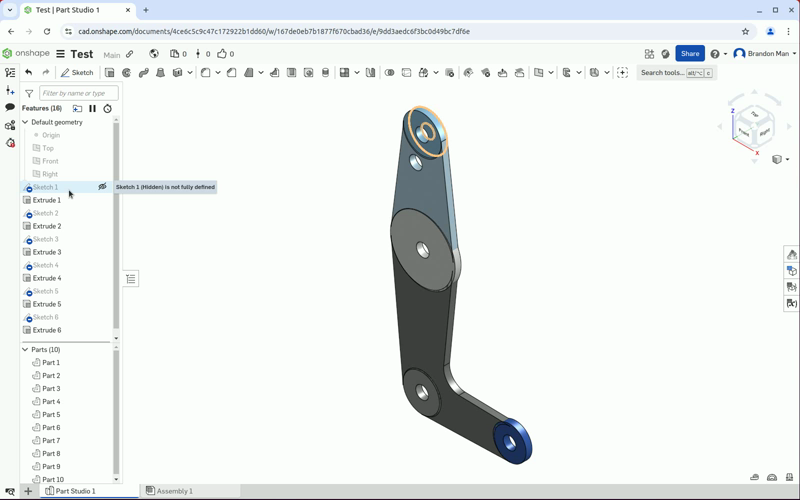
click(69, 189)